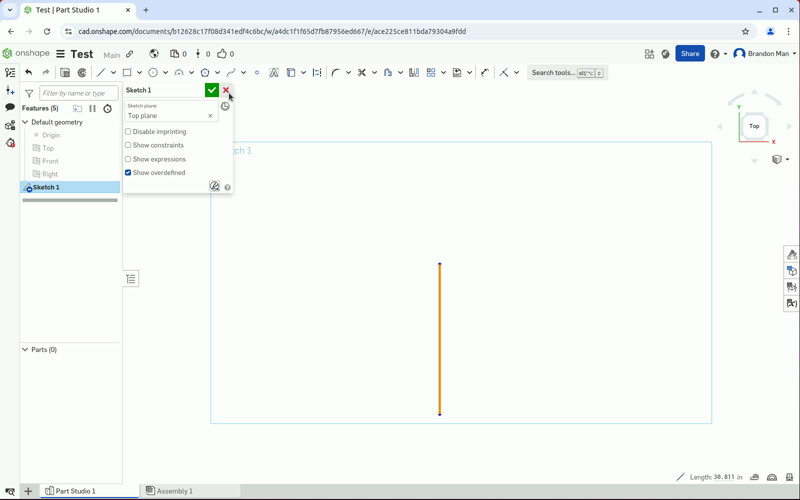
key(shift+h)
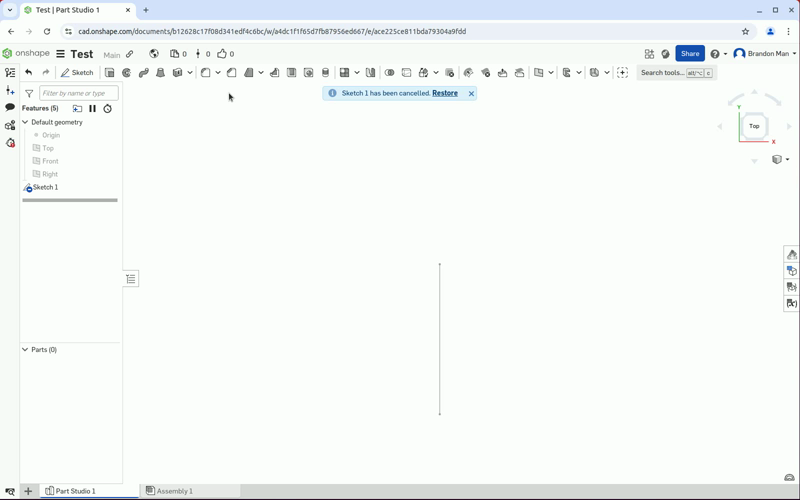
mouse_move(73, 352)
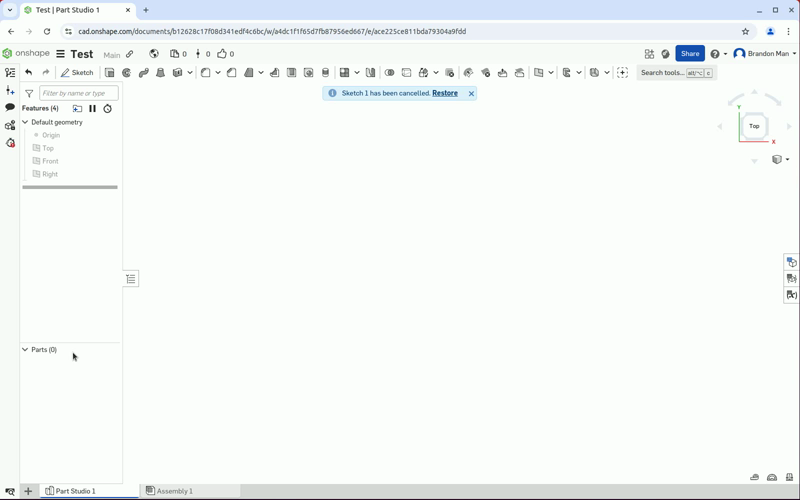
key(y)
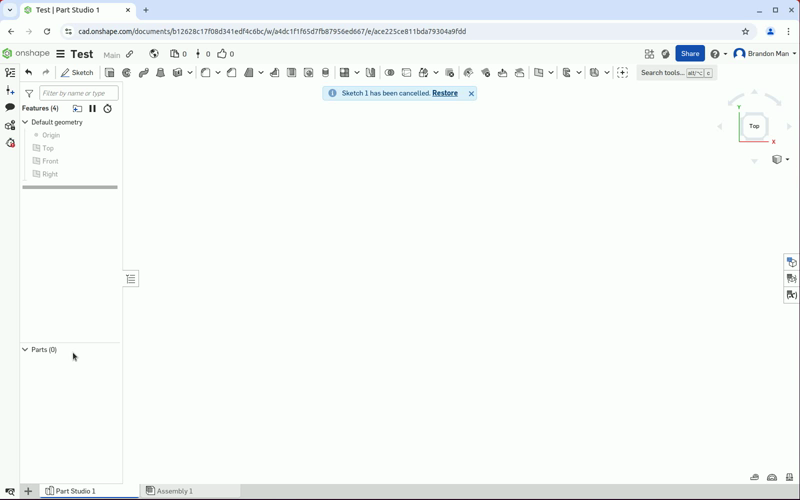
key(shift+p)
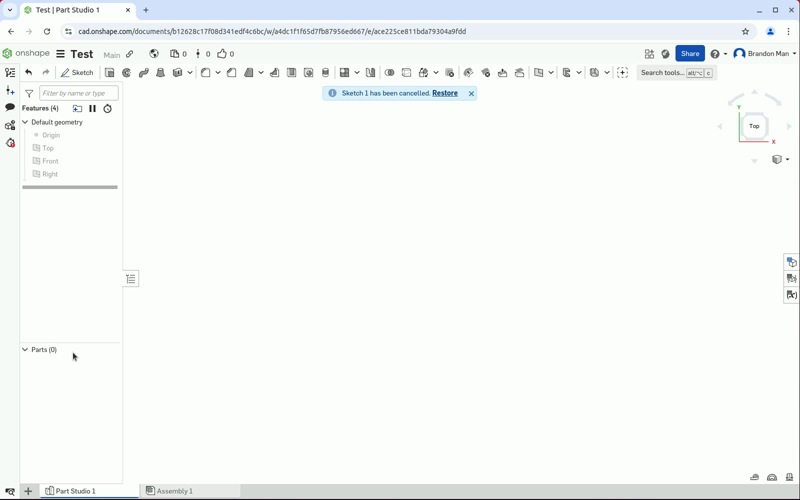
key(space)
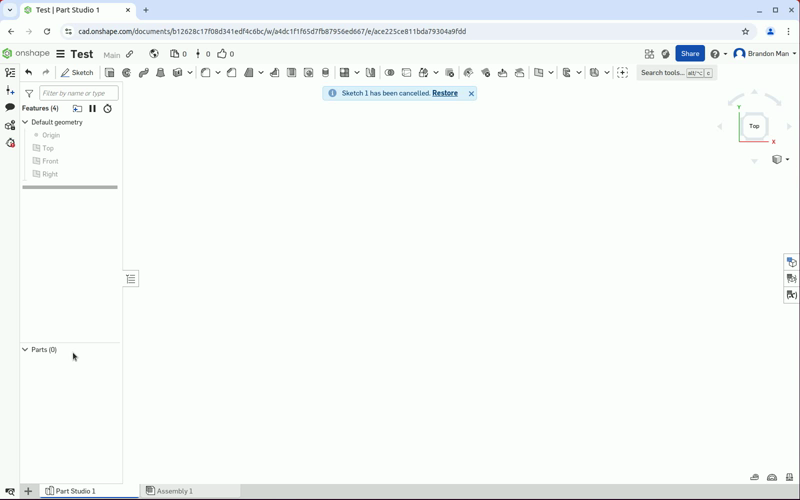
key_down(shift)
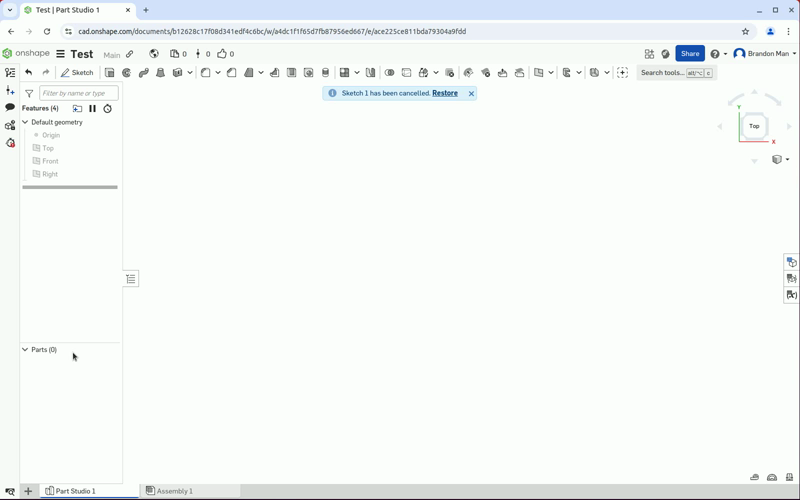
key(up)
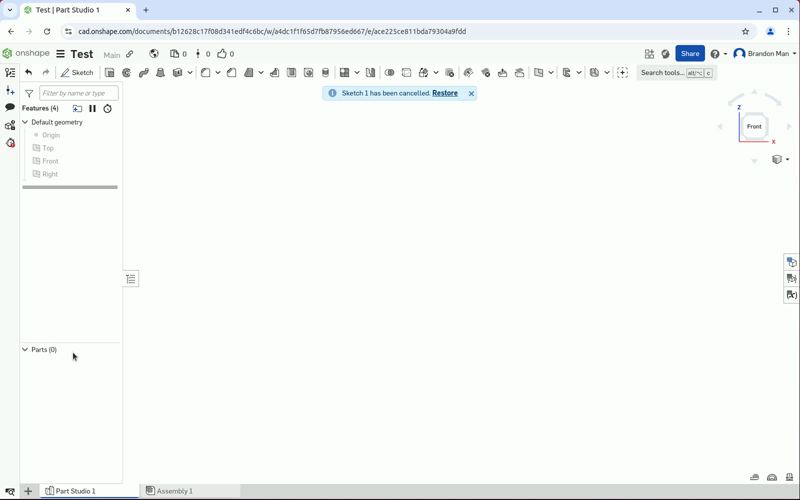
key_up(shift)
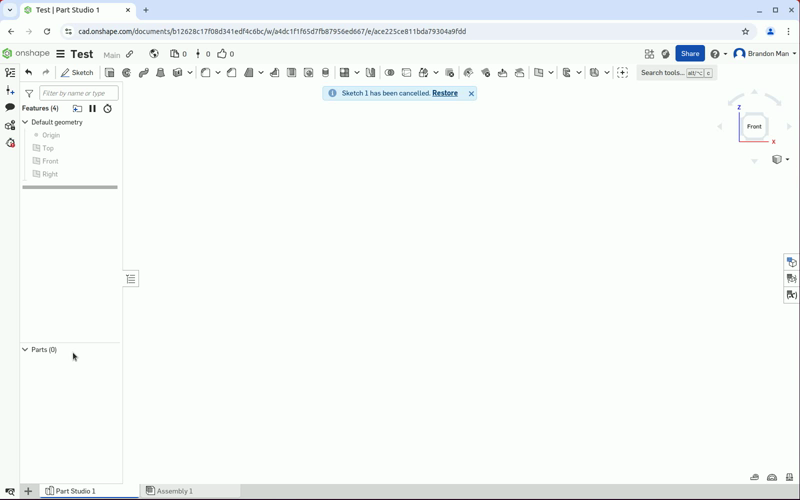
mouse_move(73, 352)
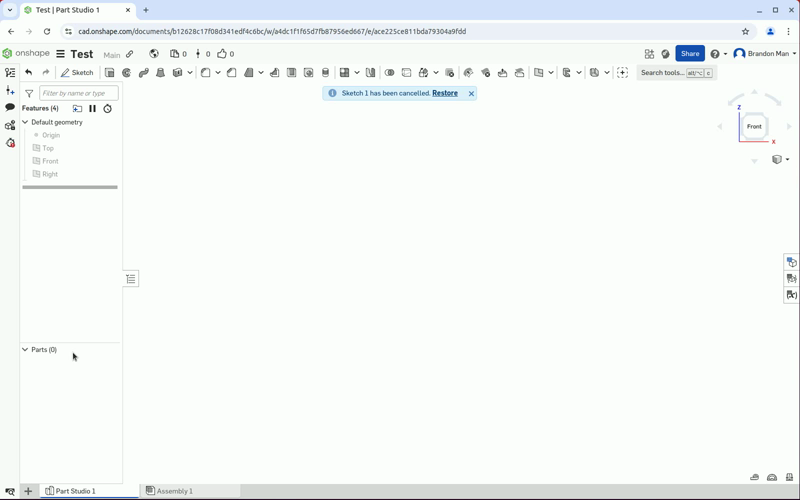
key(shift+y)
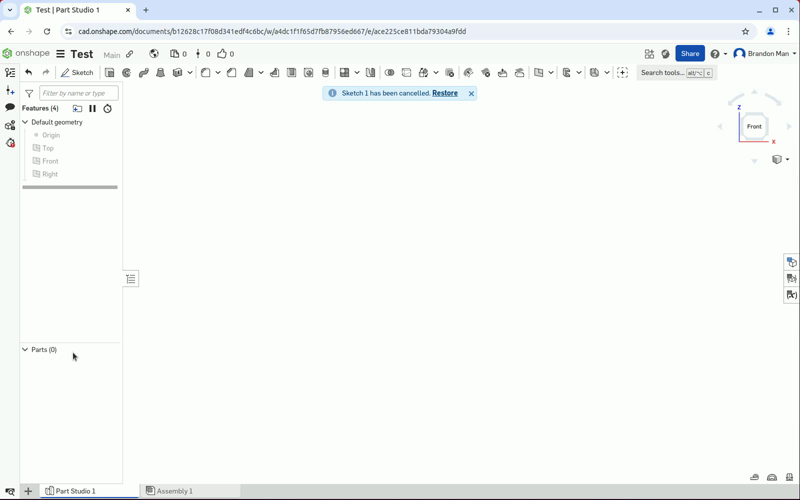
key(shift+s)
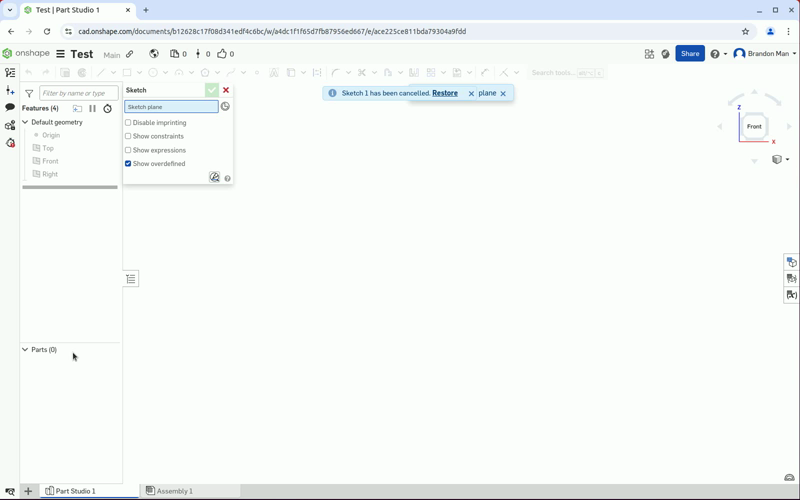
mouse_move(73, 163)
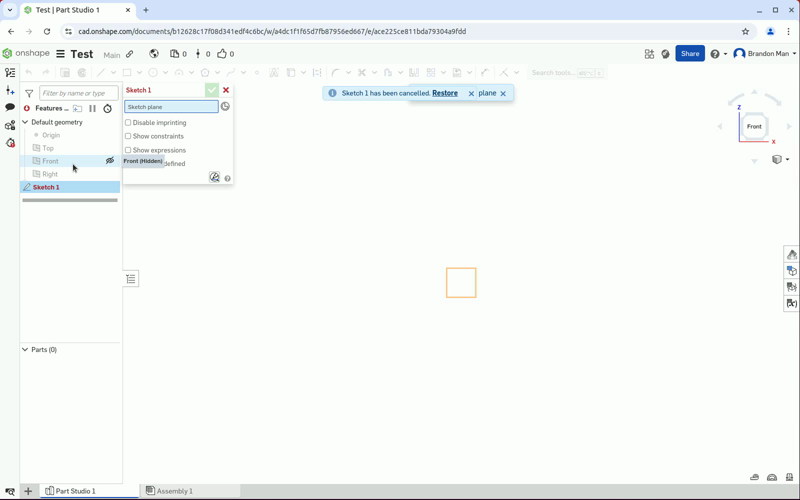
click(73, 163)
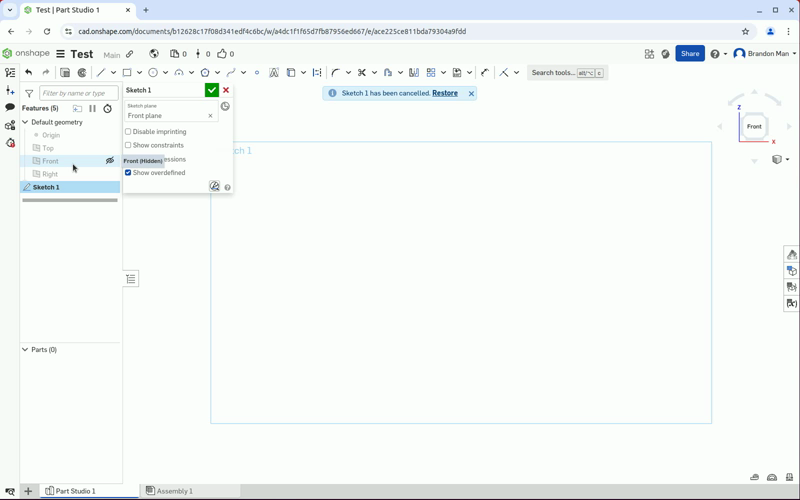
mouse_move(73, 352)
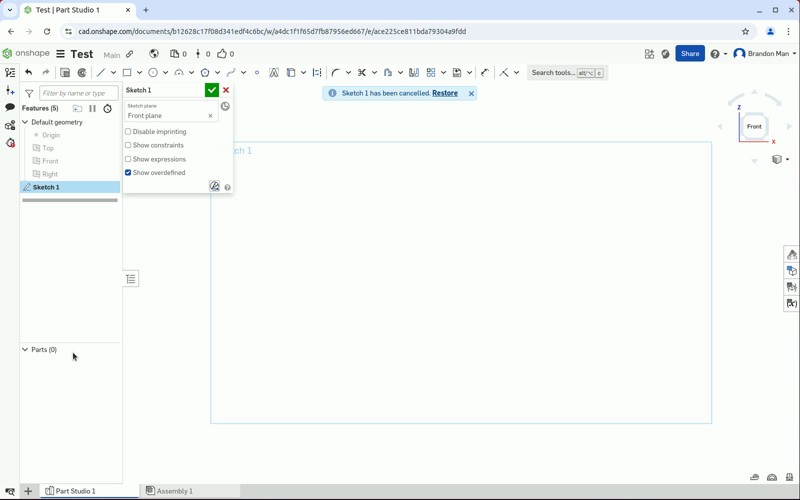
key(y)
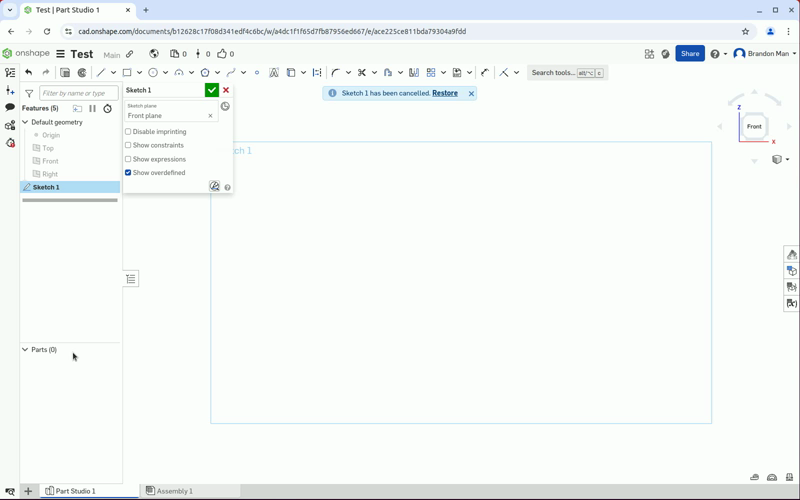
key(l)
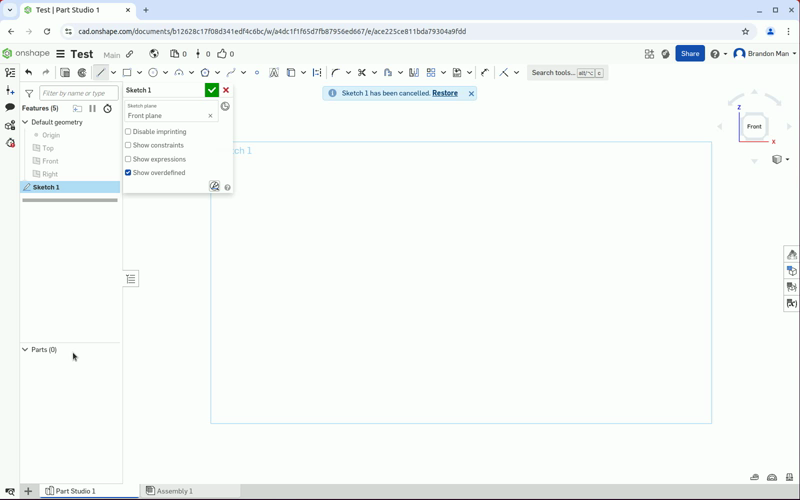
key_down(shift)
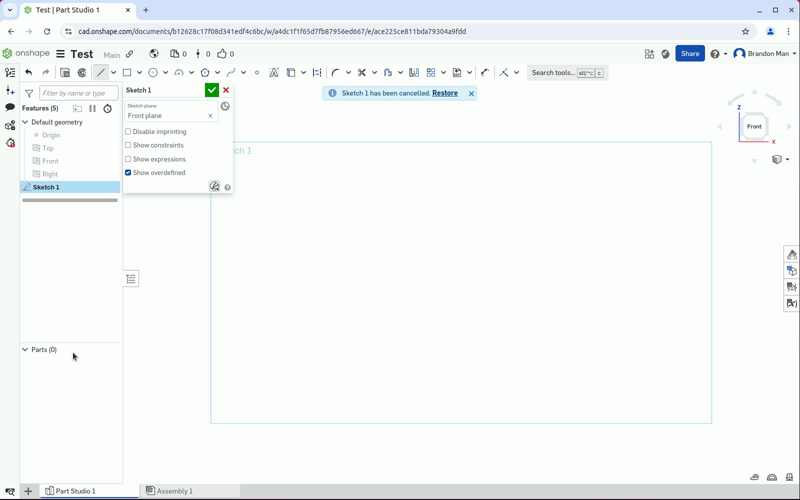
mouse_move(431, 279)
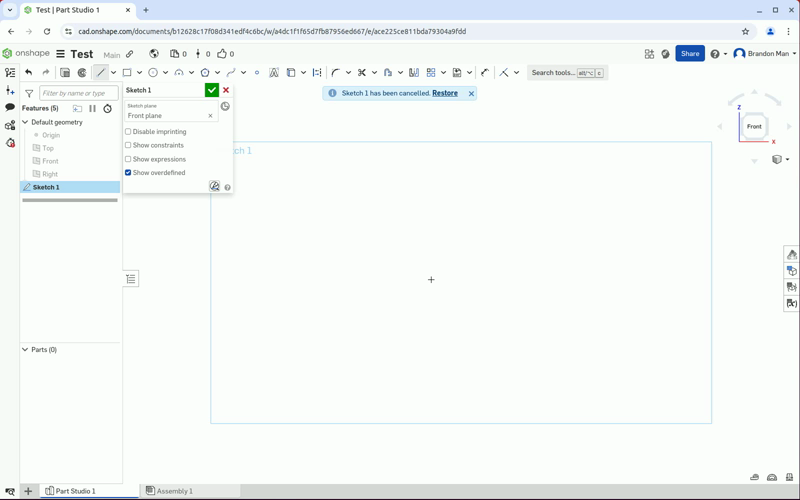
click(431, 279)
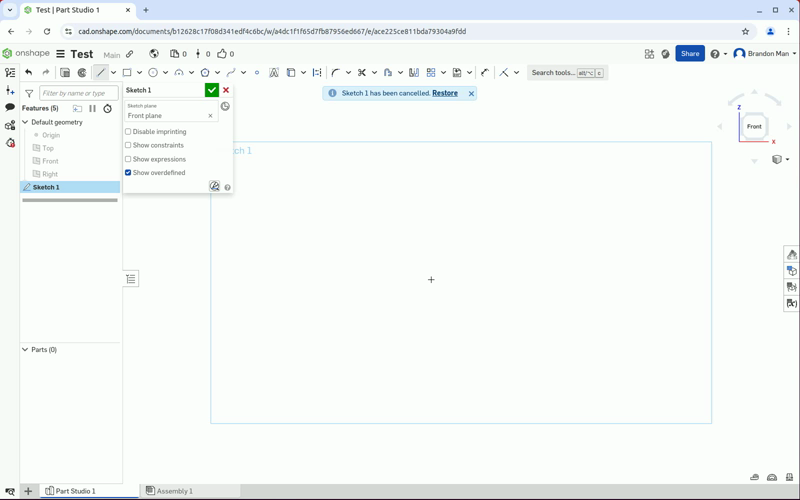
key_up(shift)
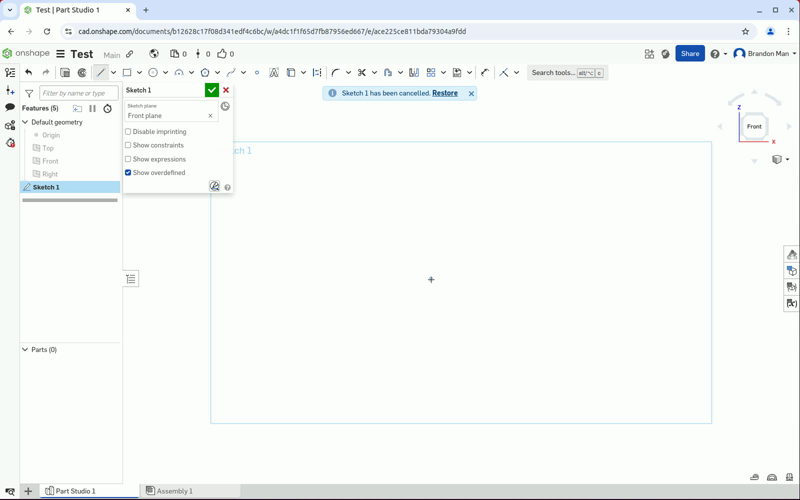
key_down(shift)
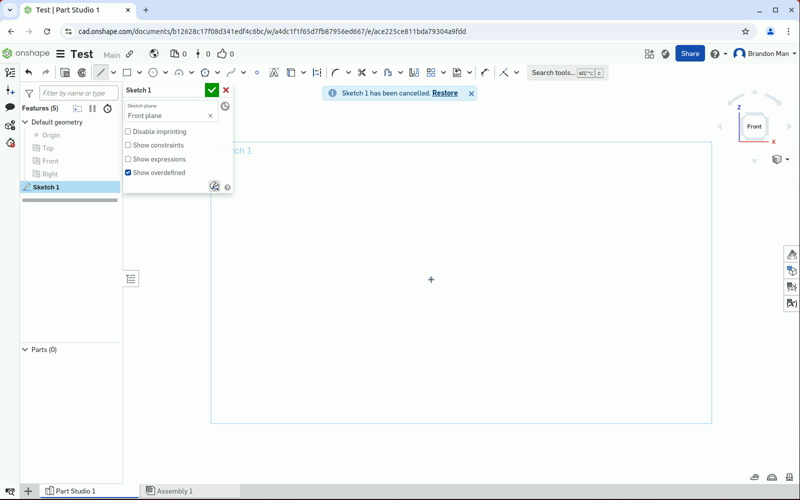
mouse_move(461, 279)
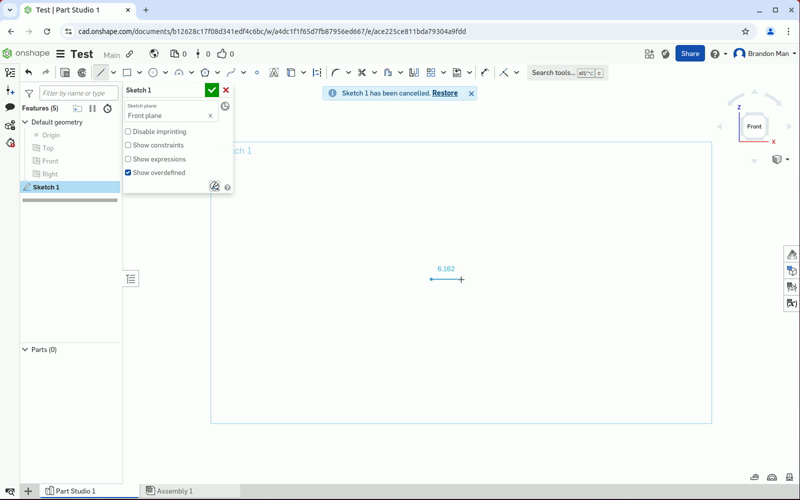
mouse_move(485, 279)
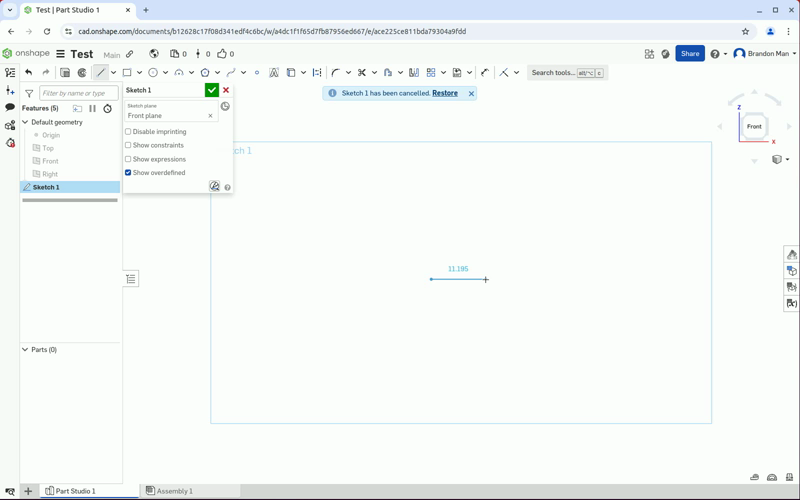
click(485, 279)
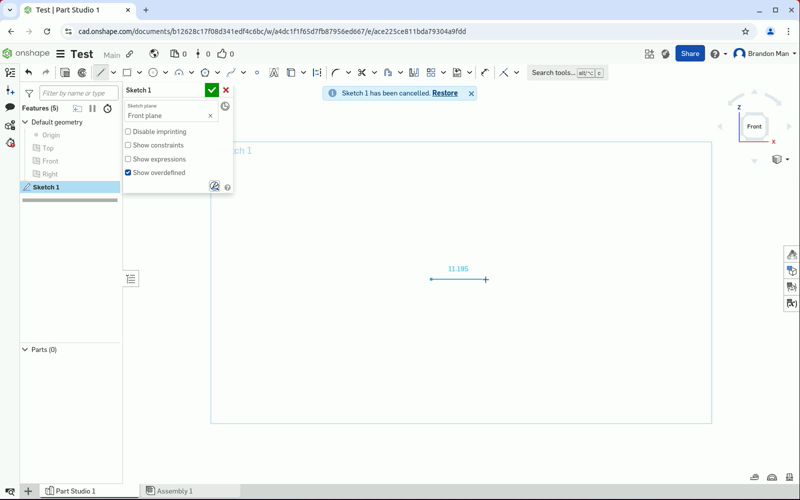
key_up(shift)
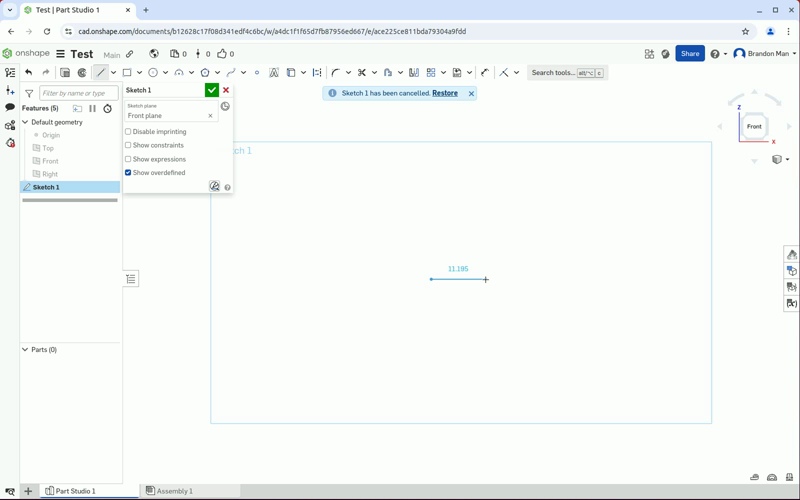
key(esc)
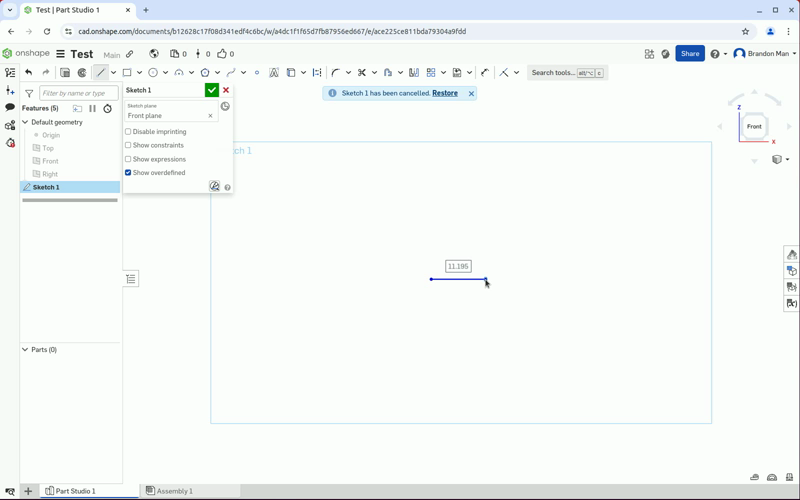
key(a)
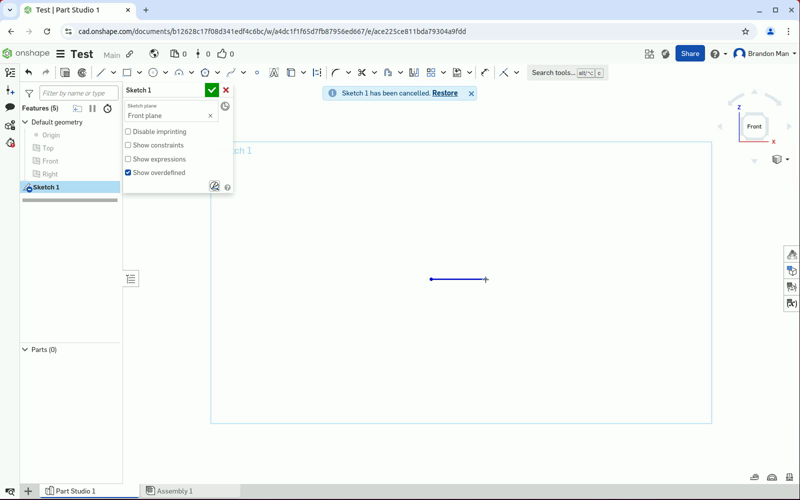
mouse_move(485, 279)
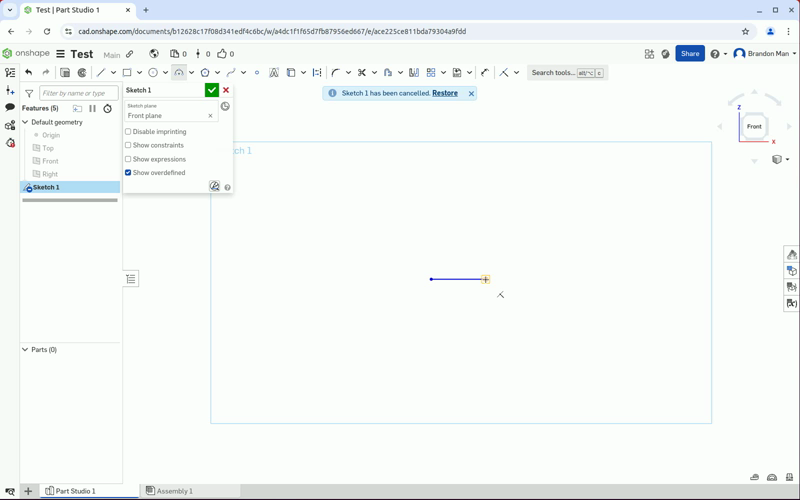
click(485, 279)
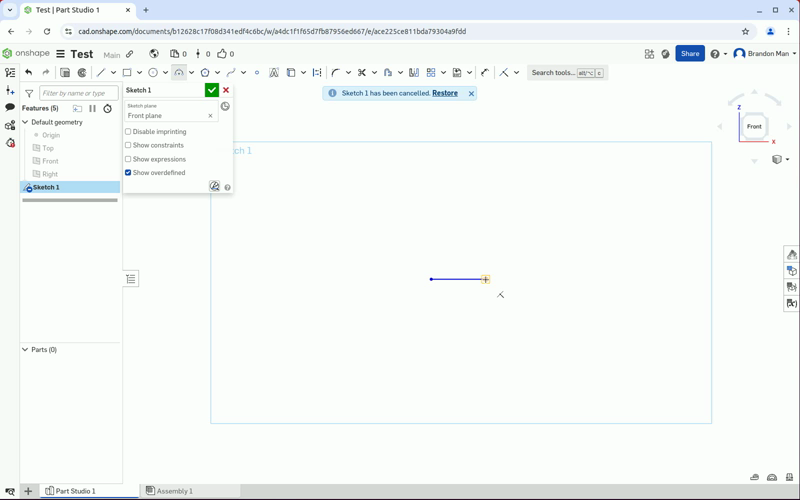
key_down(shift)
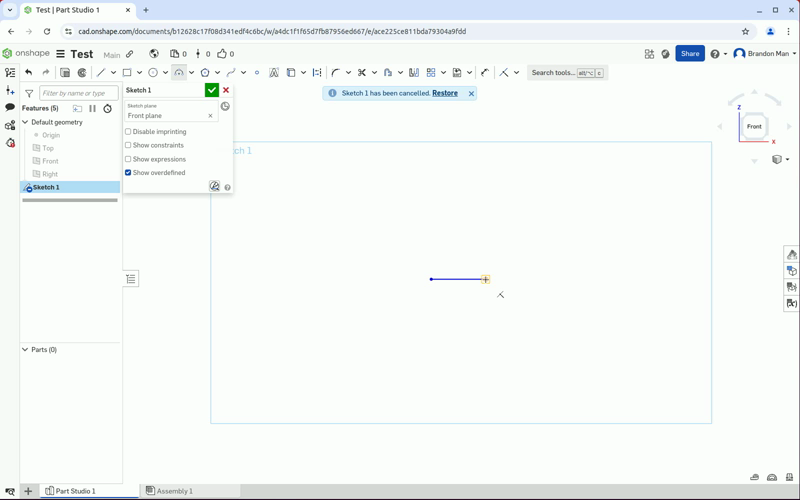
mouse_move(485, 264)
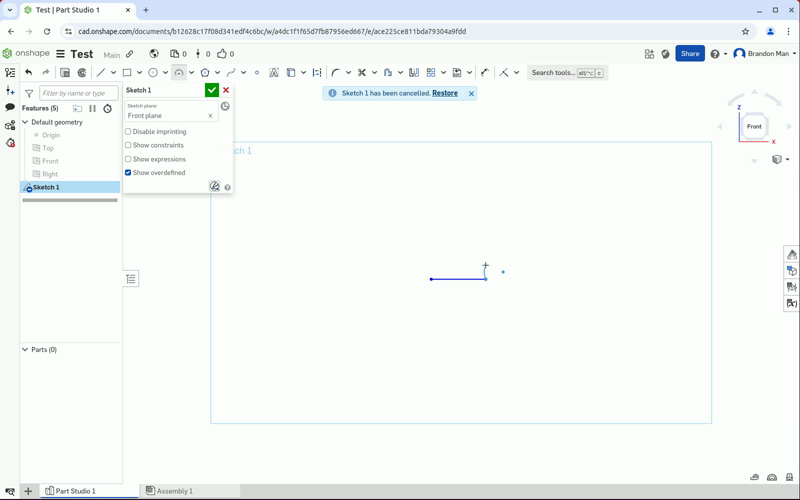
click(485, 264)
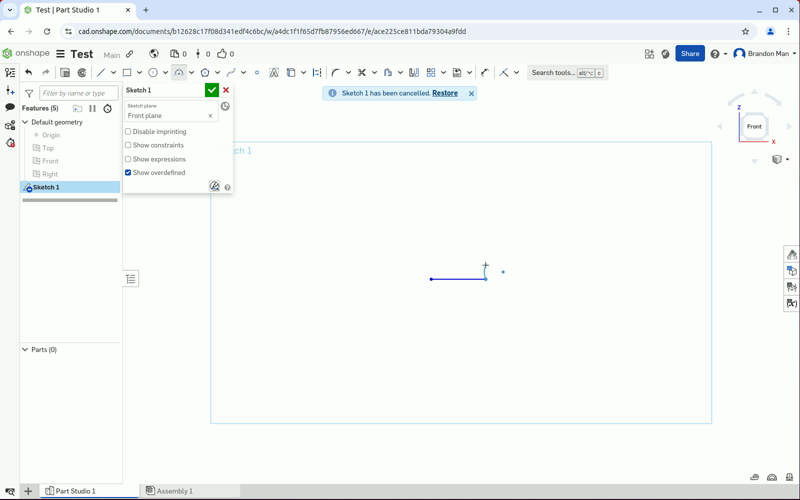
mouse_move(494, 272)
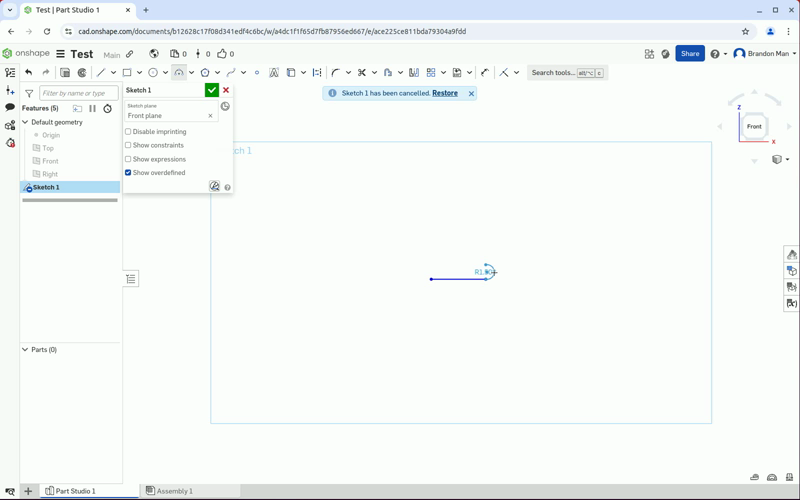
click(494, 272)
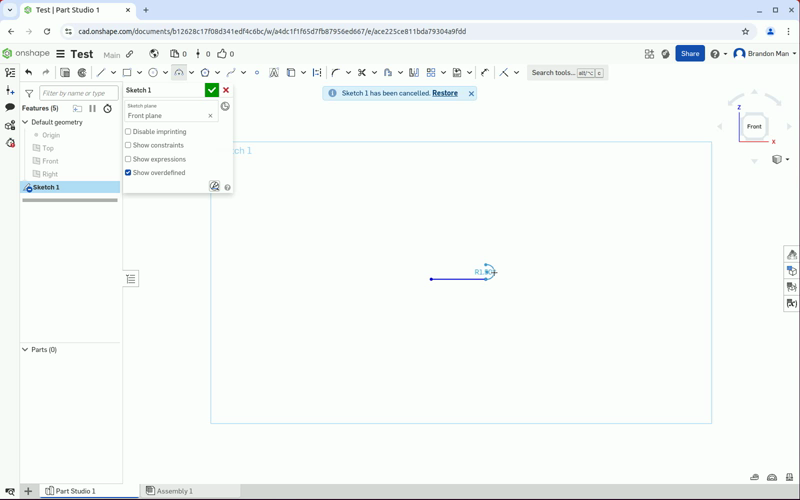
key_up(shift)
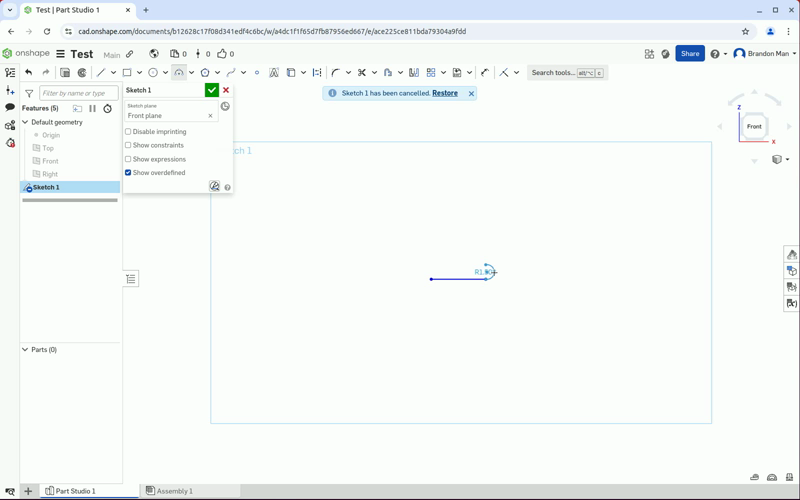
key(esc)
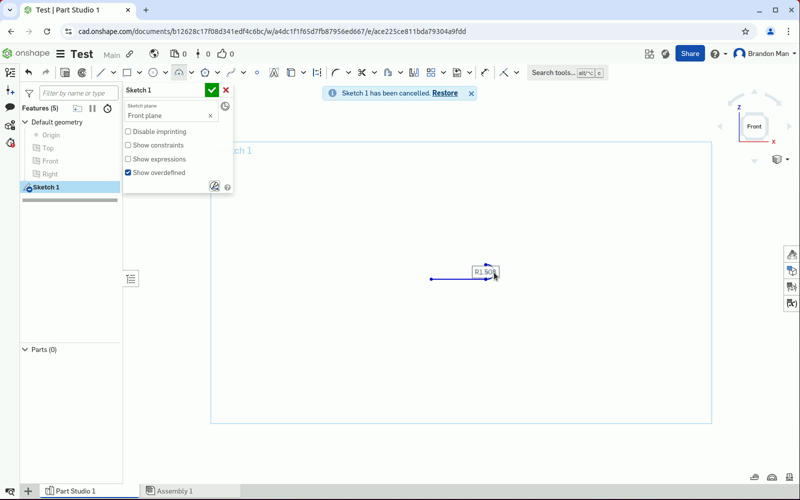
key(l)
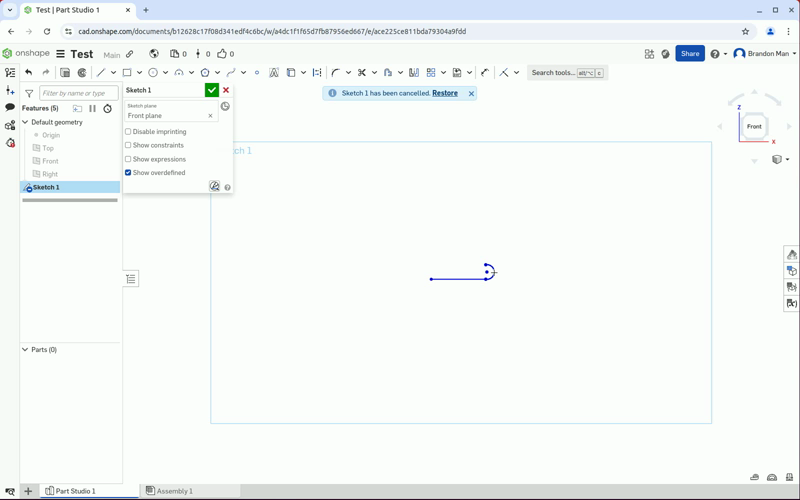
mouse_move(485, 264)
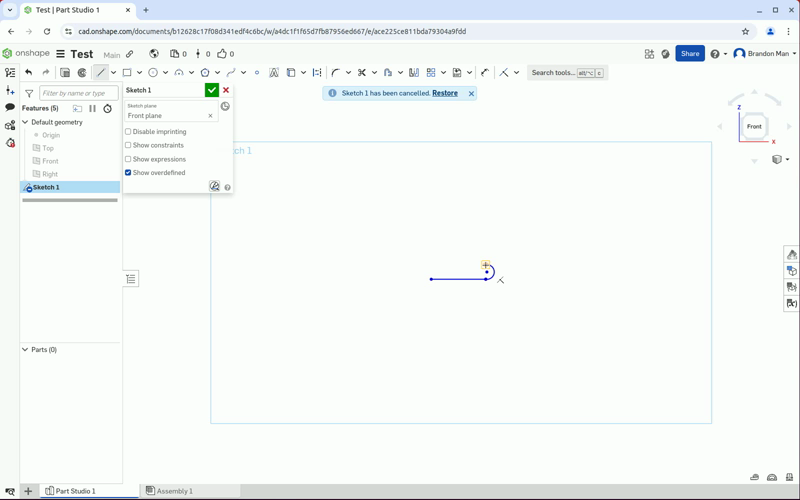
click(485, 264)
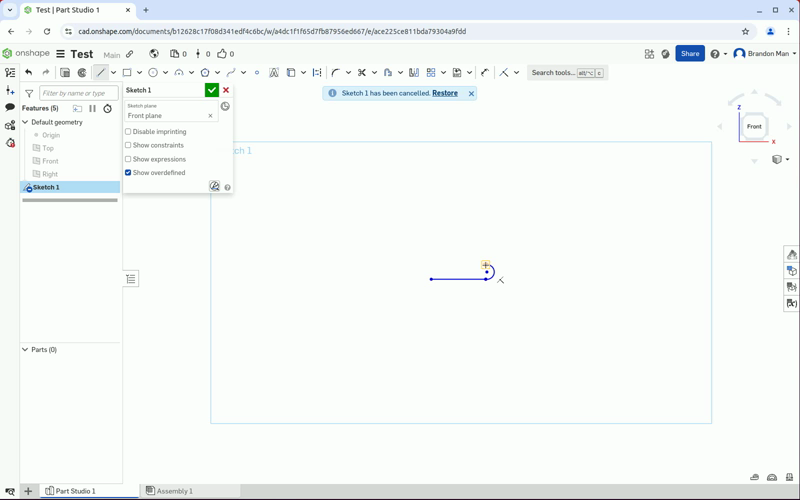
key_down(shift)
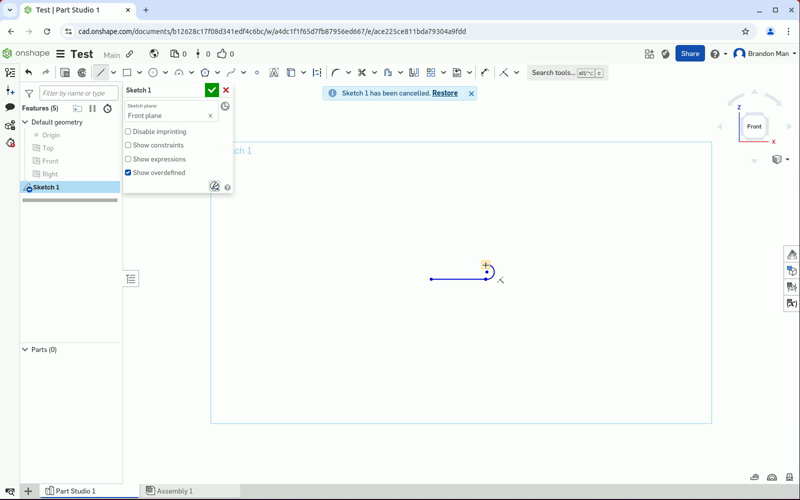
mouse_move(515, 264)
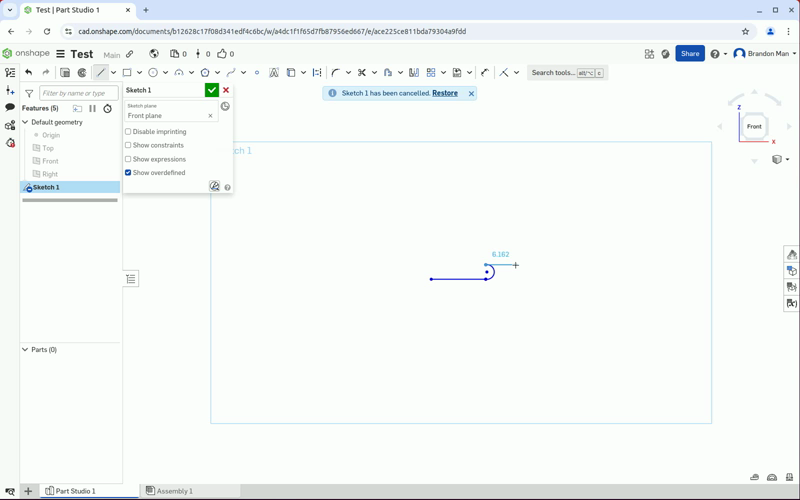
mouse_move(442, 264)
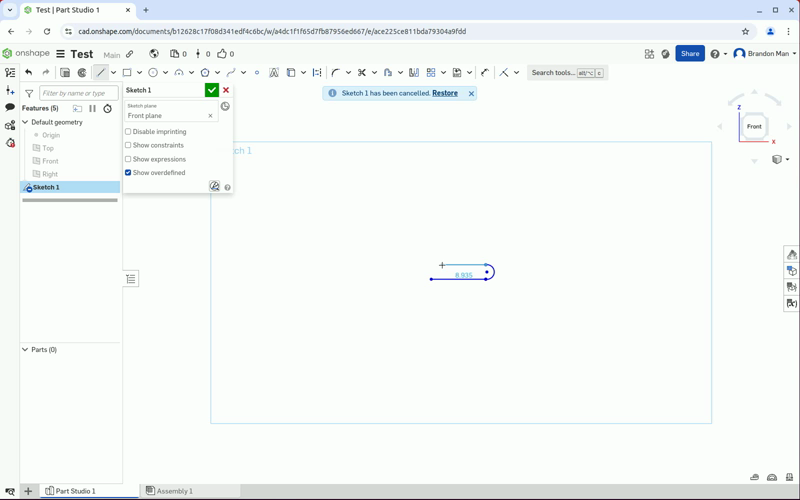
click(442, 264)
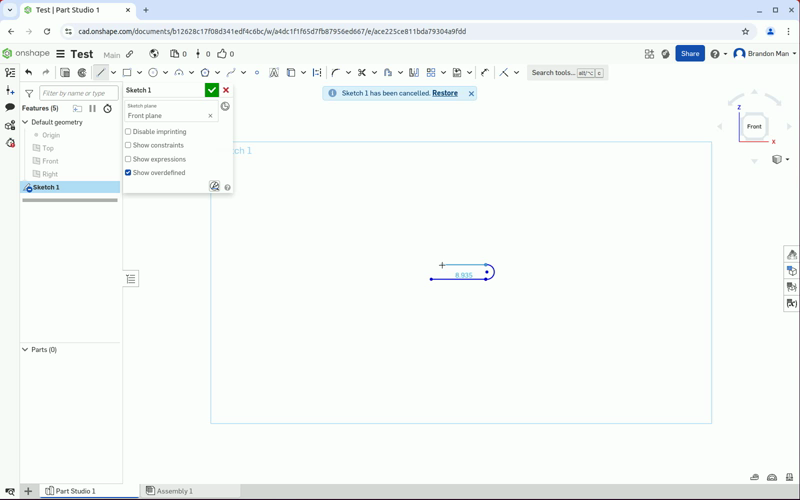
key_up(shift)
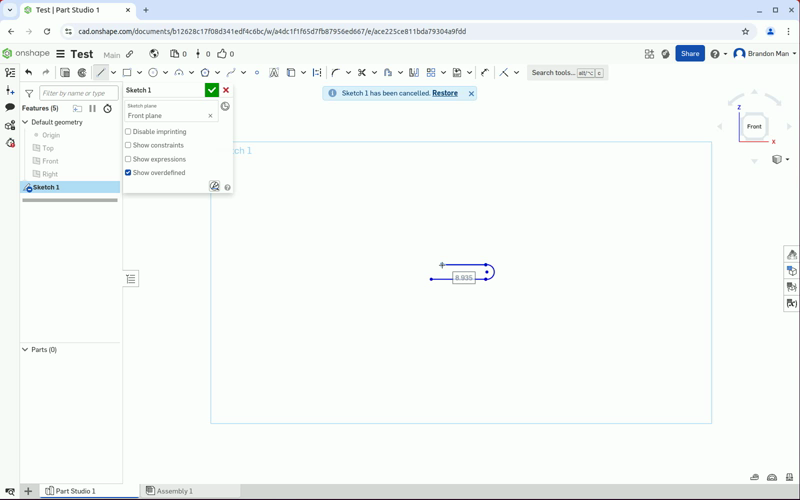
mouse_move(472, 264)
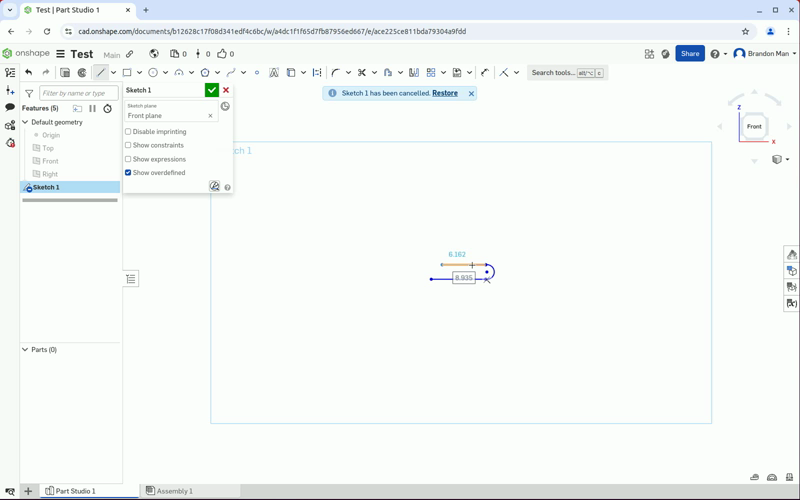
key_down(shift)
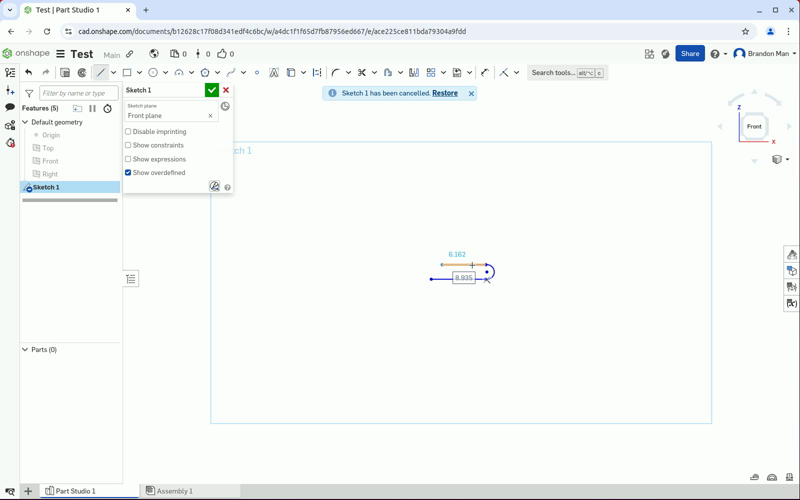
mouse_move(431, 279)
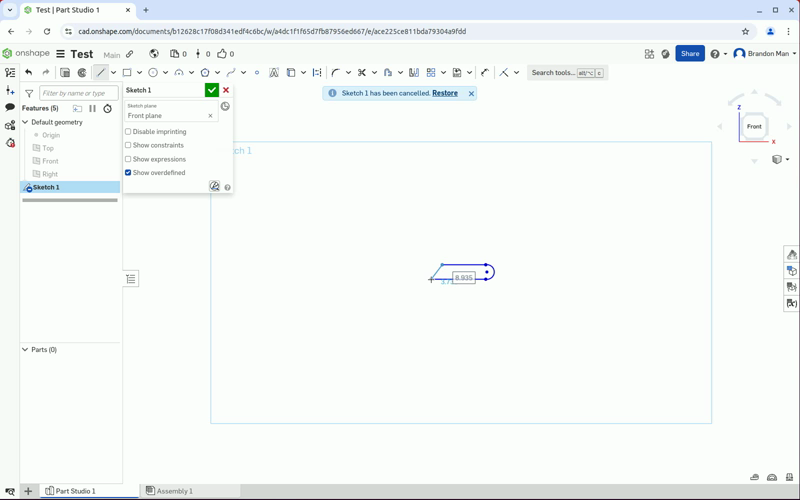
key_up(shift)
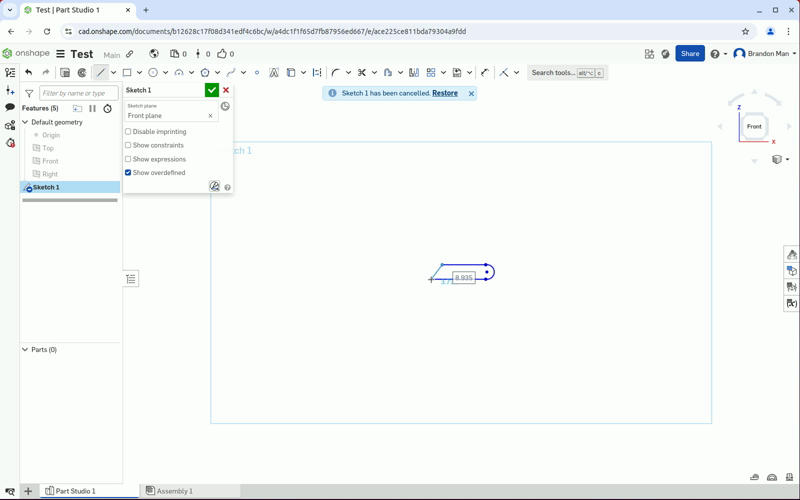
click(431, 279)
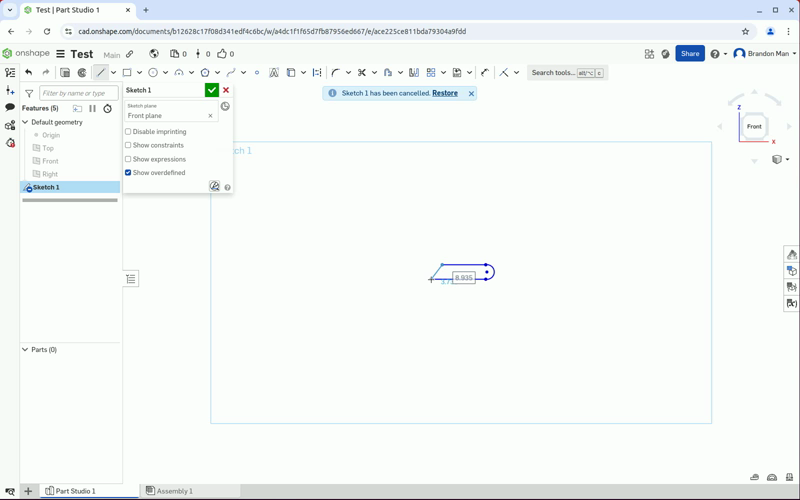
key(esc)
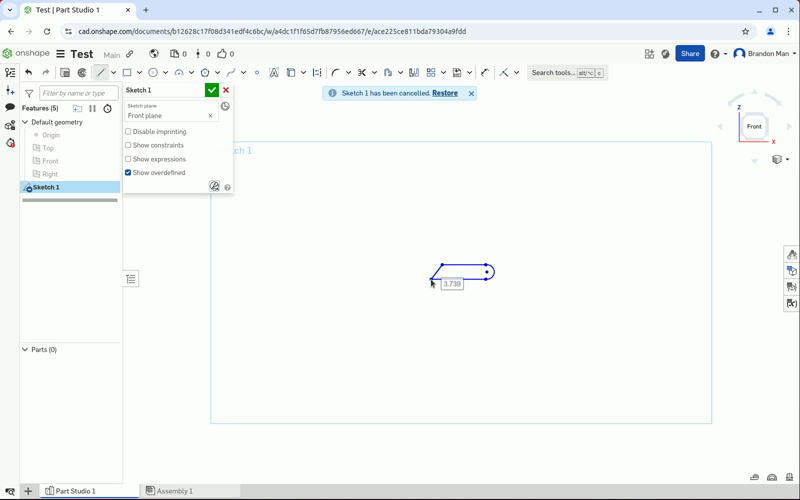
key(c)
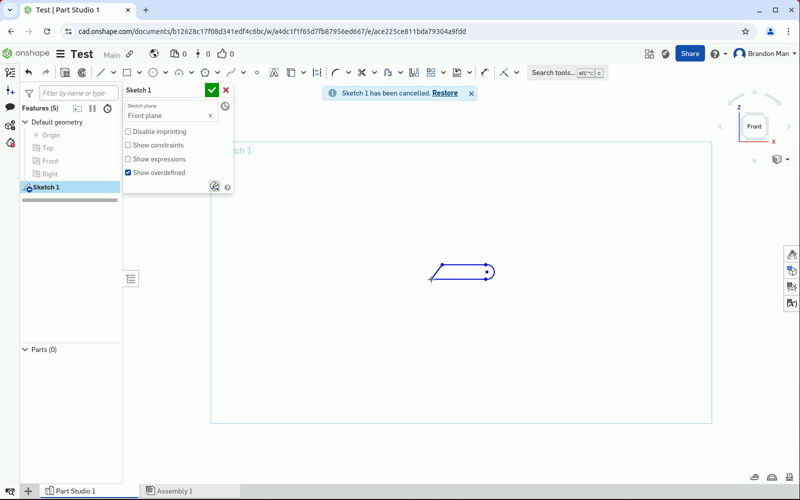
key_down(shift)
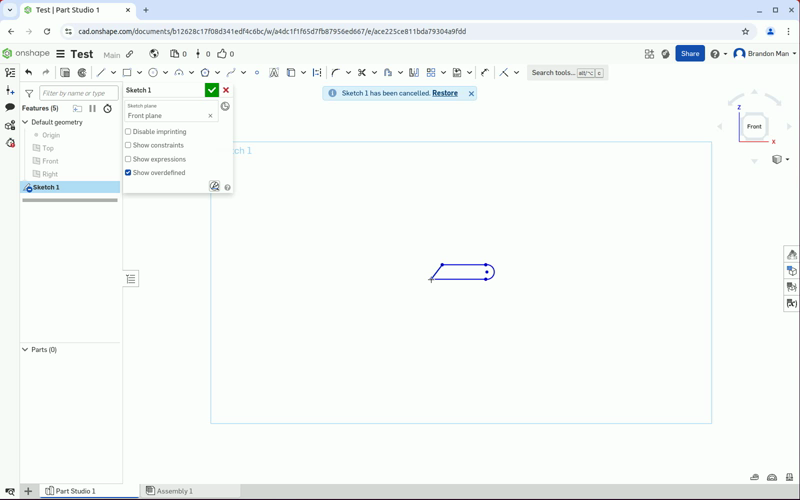
mouse_move(459, 272)
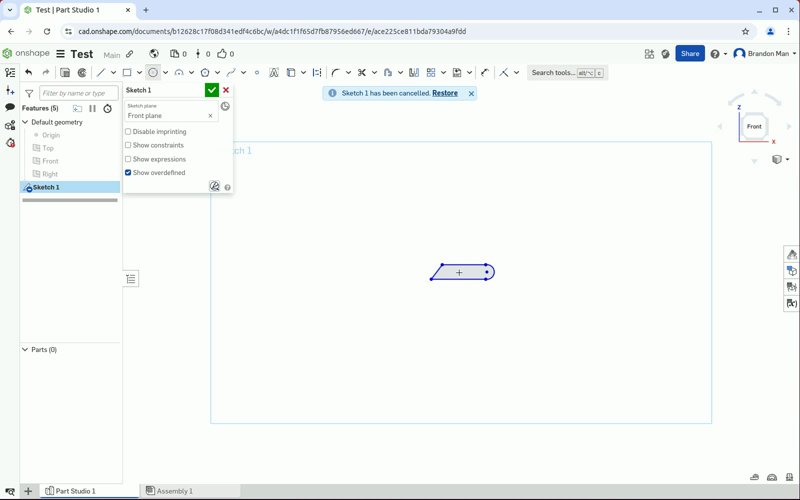
click(459, 272)
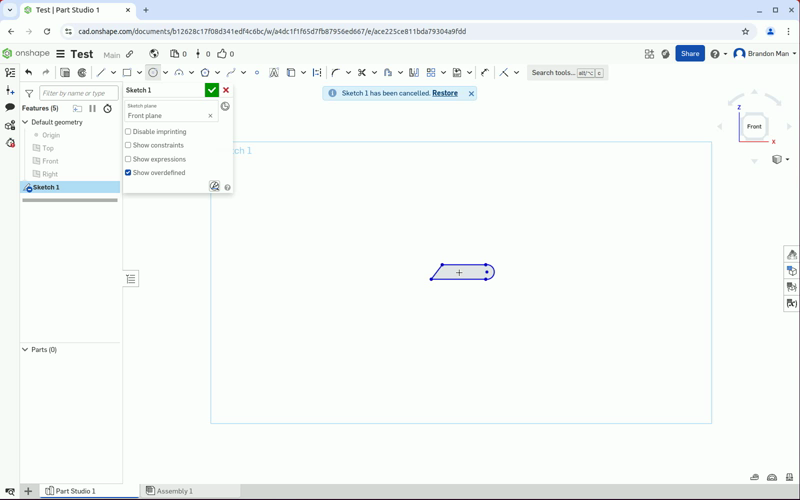
key_up(shift)
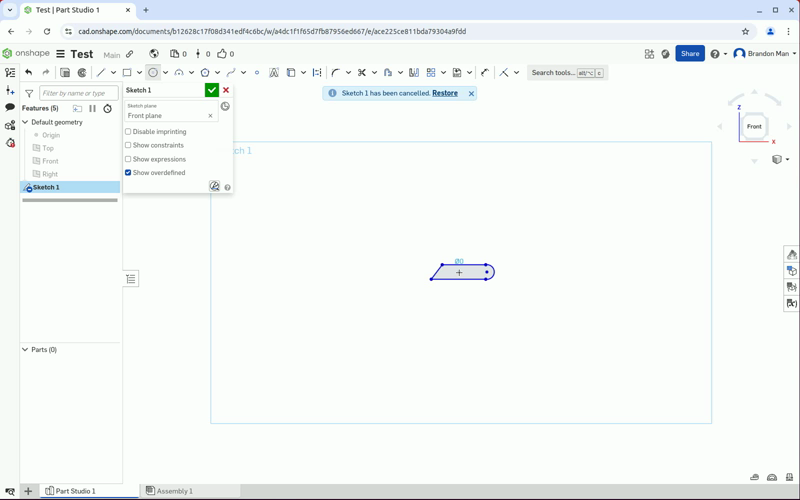
mouse_move(461, 272)
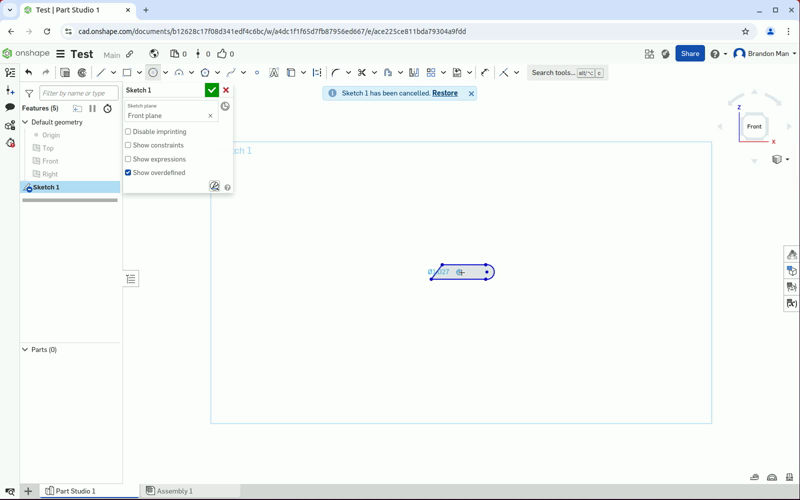
scroll(6)
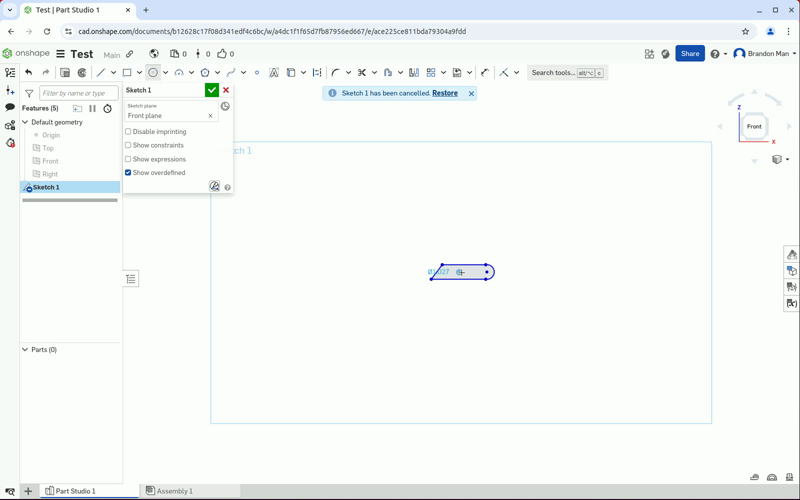
scroll(6)
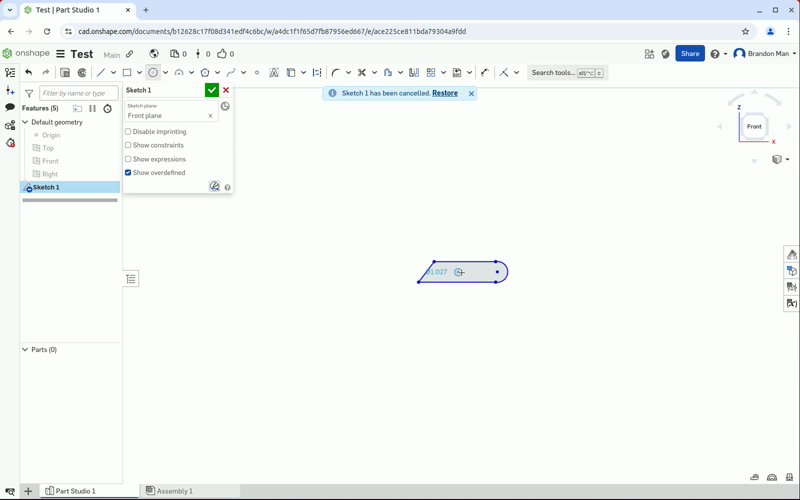
scroll(6)
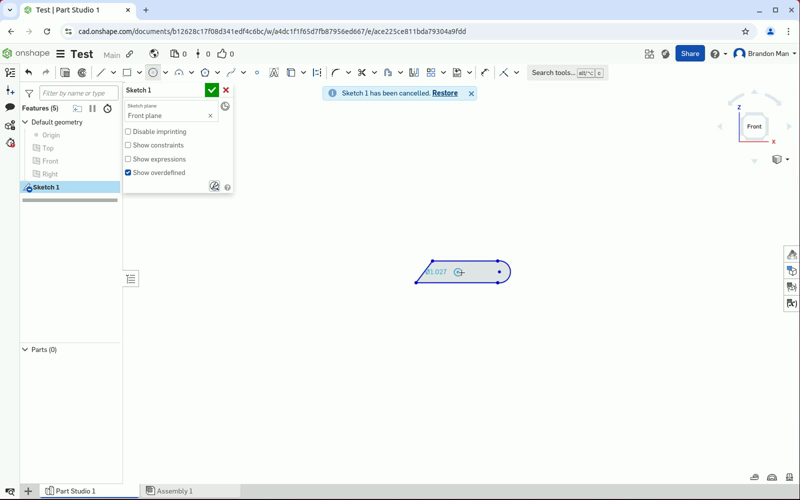
scroll(6)
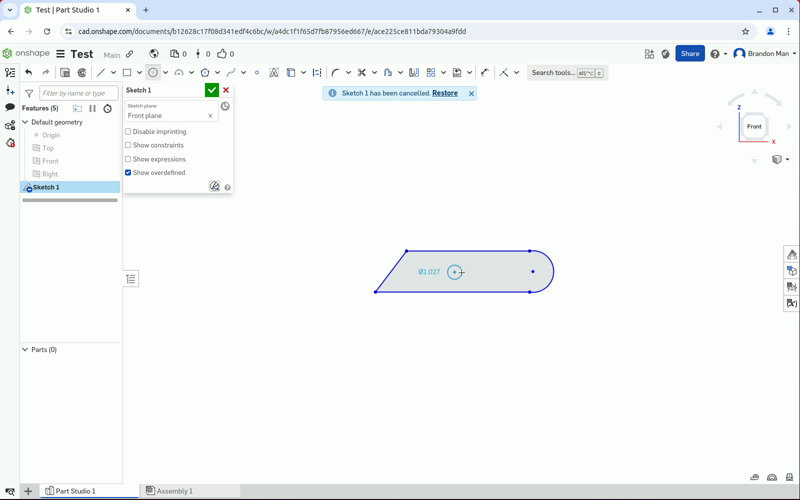
scroll(6)
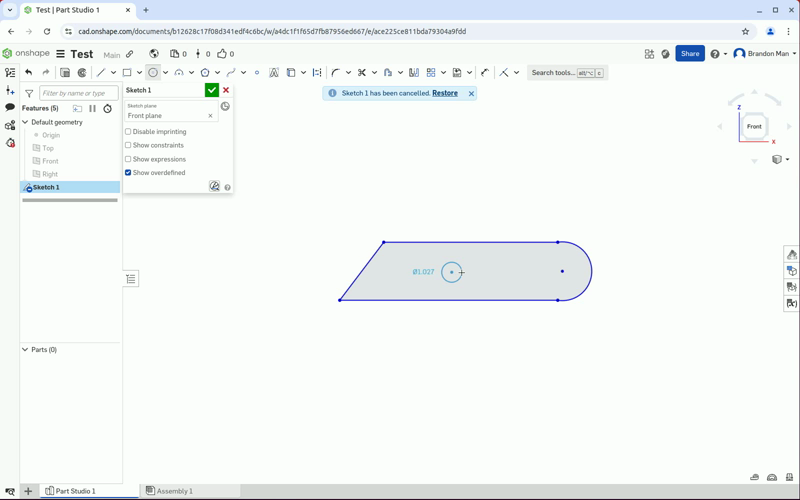
scroll(6)
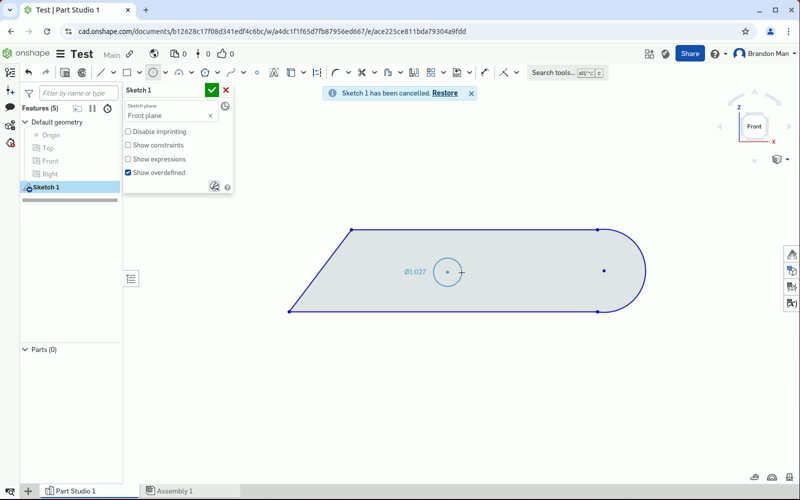
scroll(6)
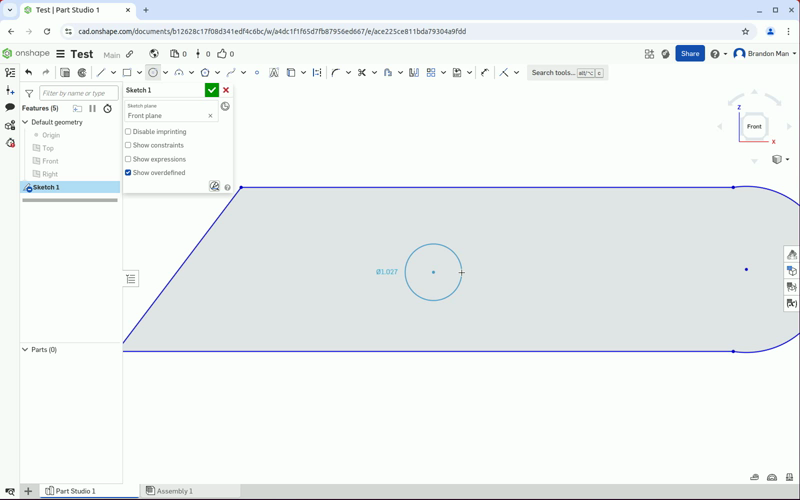
click(461, 272)
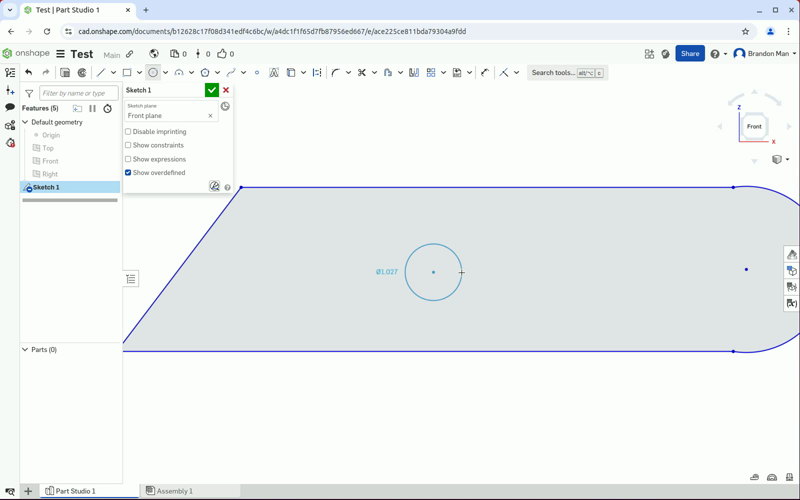
scroll(-6)
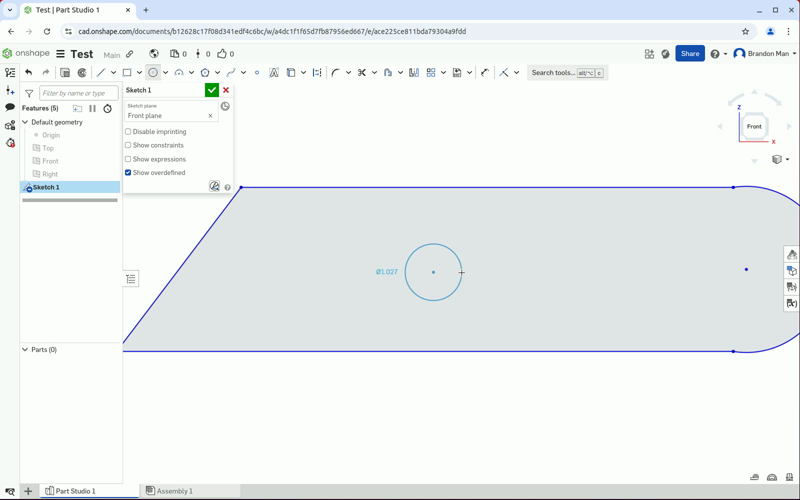
scroll(-6)
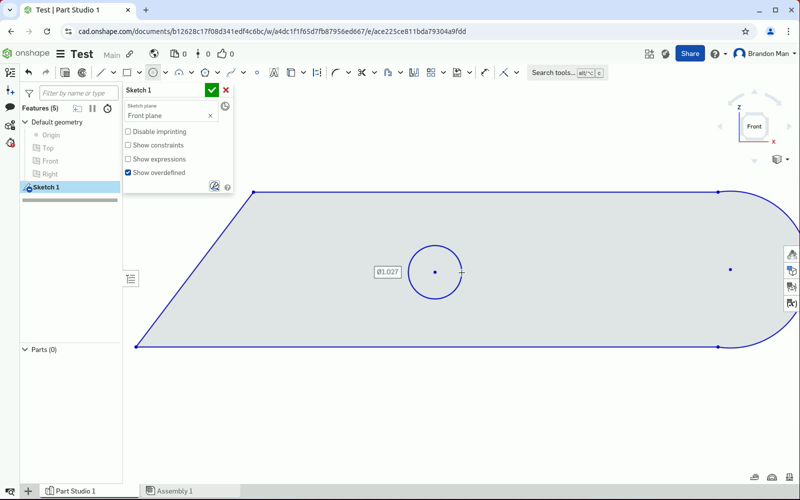
scroll(-6)
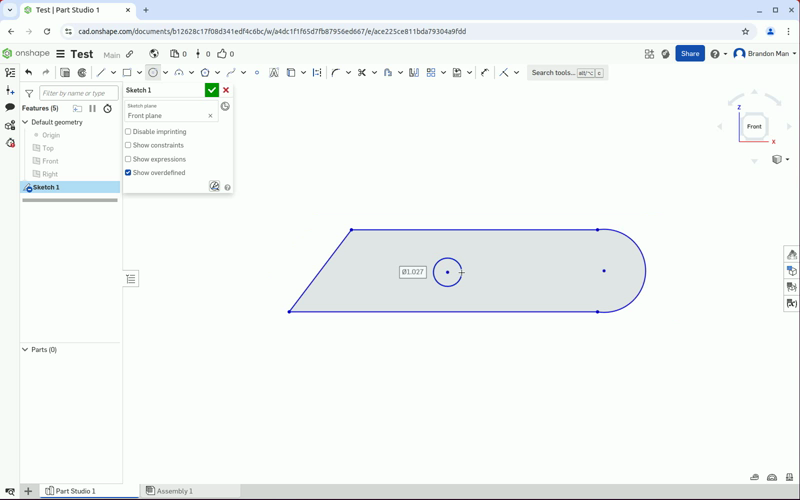
scroll(-6)
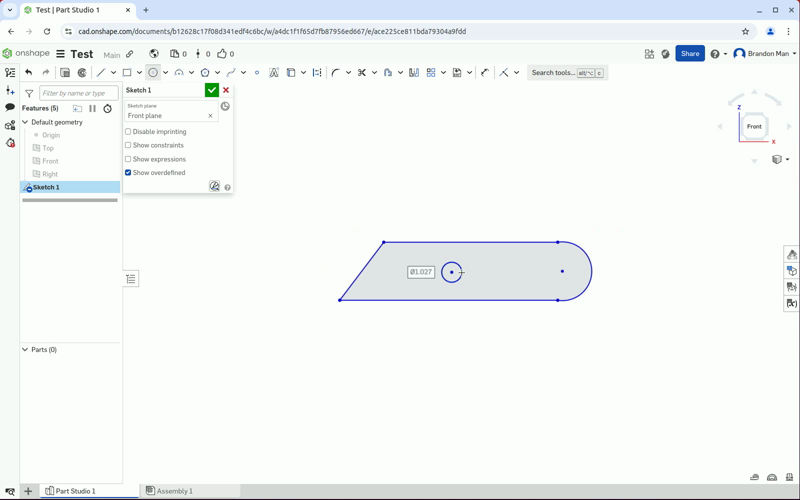
scroll(-6)
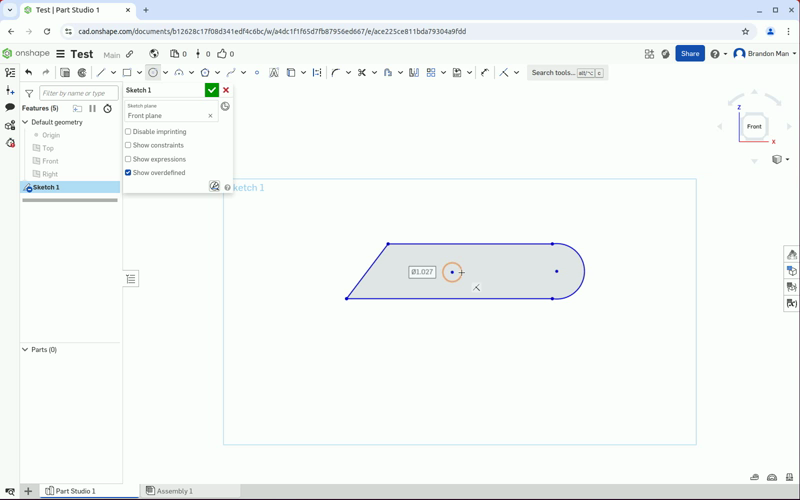
scroll(-6)
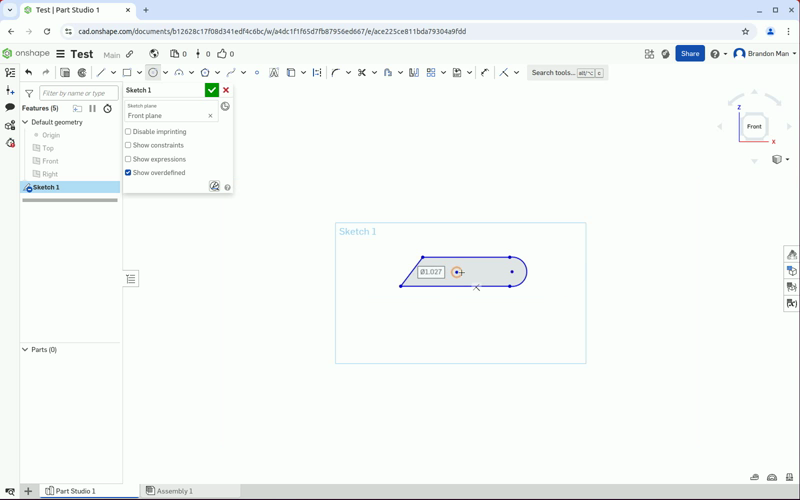
scroll(-6)
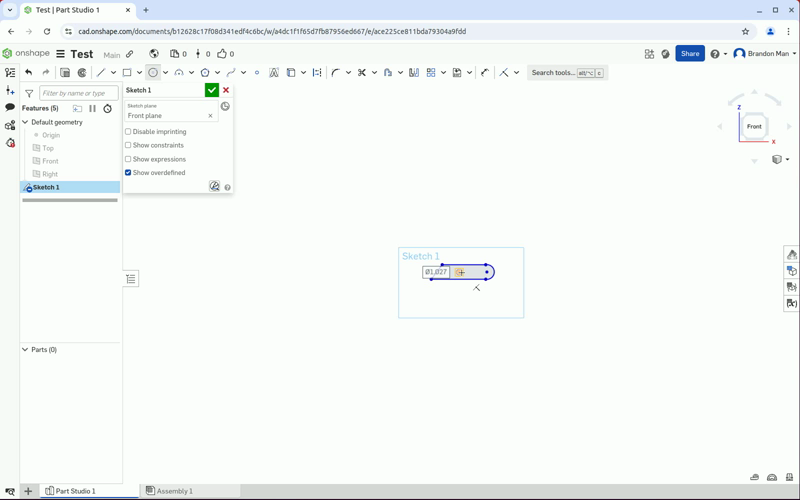
key(esc)
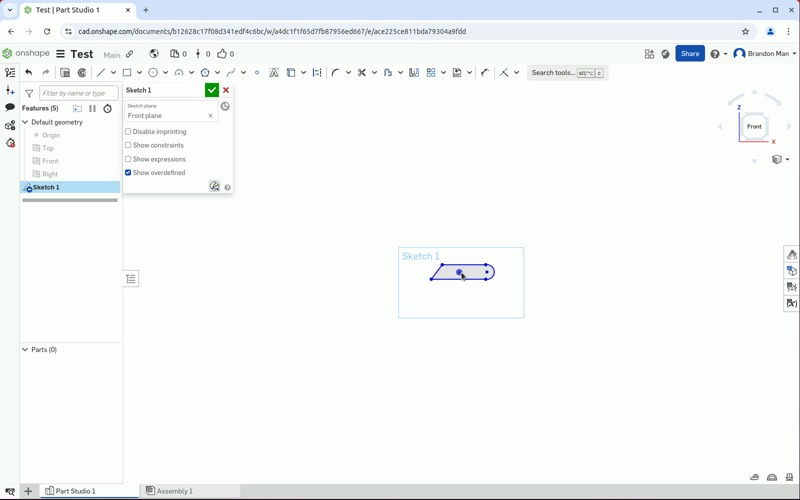
key(l)
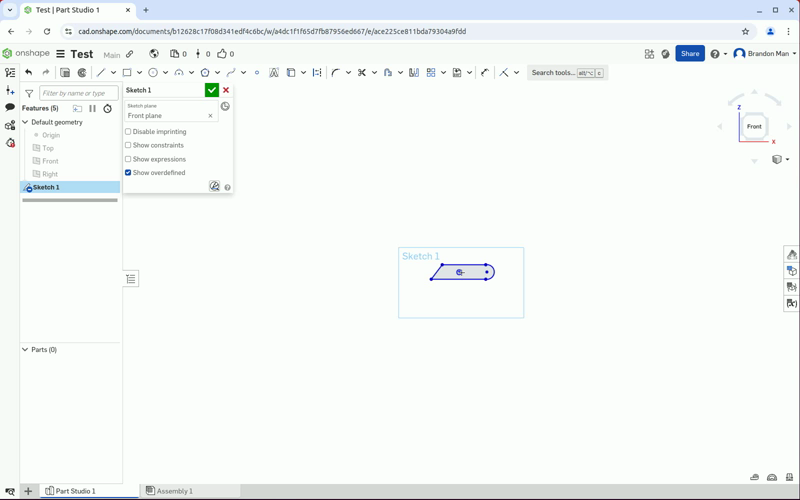
key_down(shift)
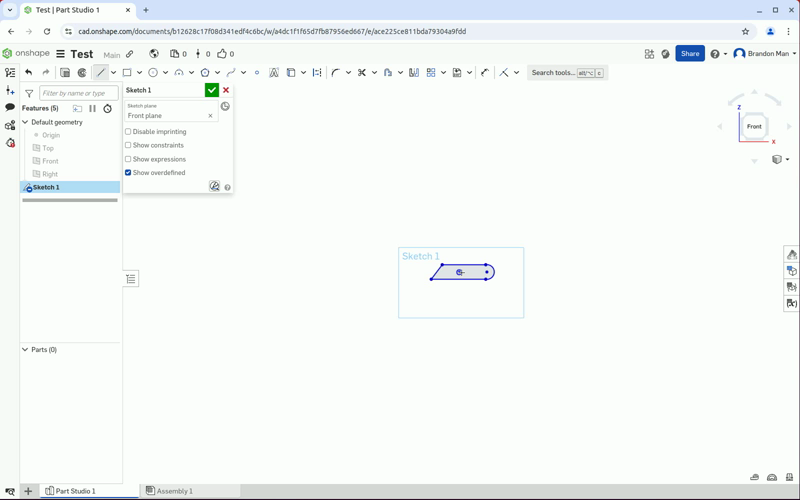
mouse_move(467, 274)
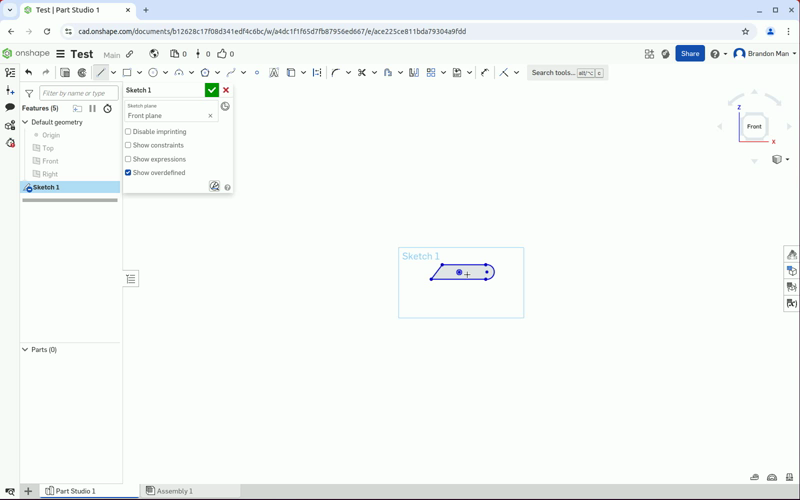
click(467, 274)
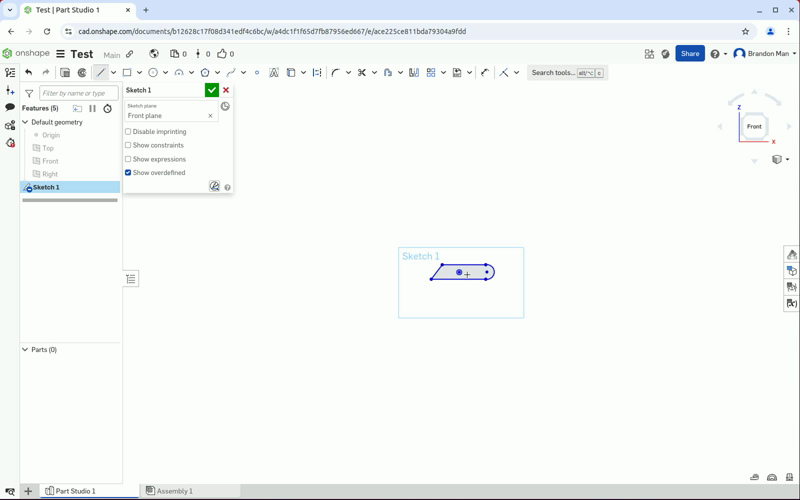
key_up(shift)
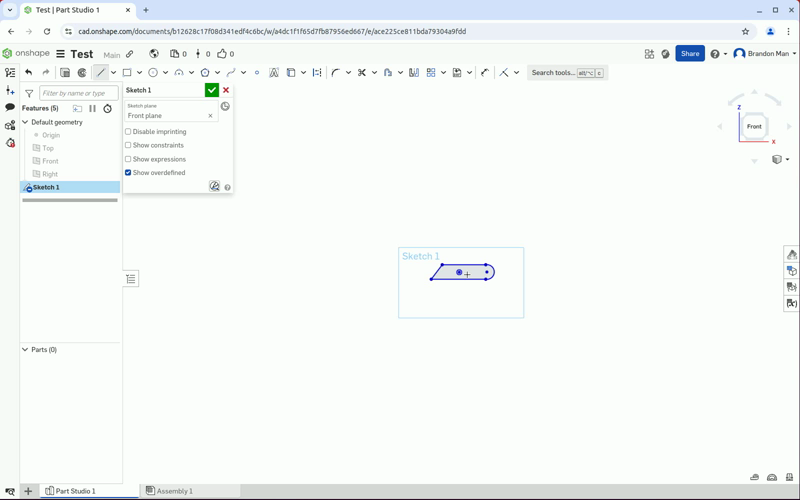
key_down(shift)
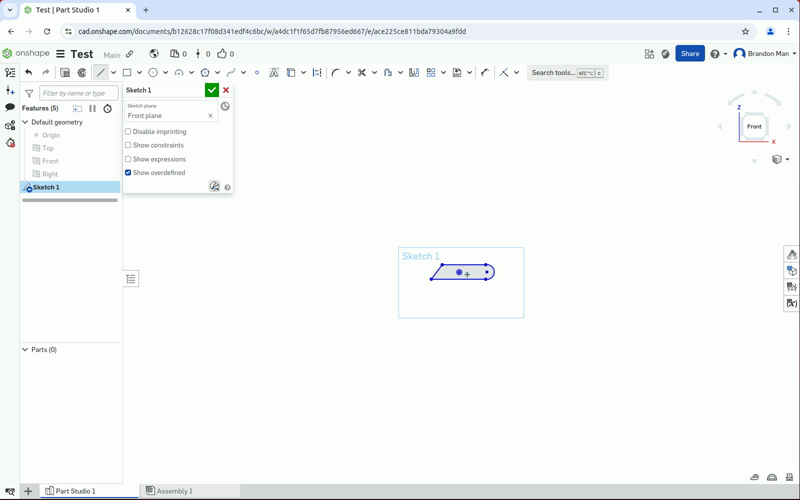
mouse_move(497, 274)
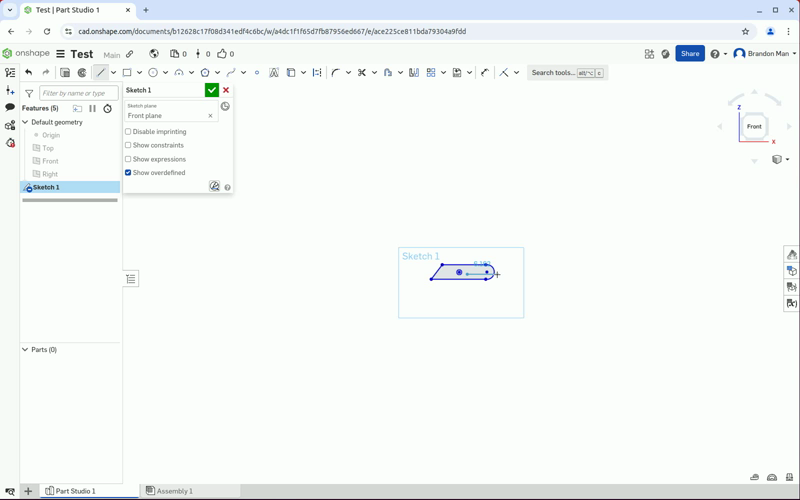
mouse_move(471, 274)
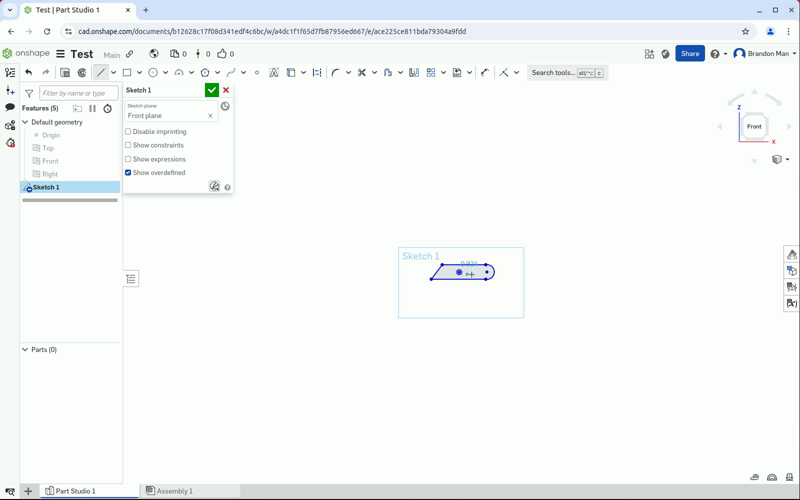
scroll(6)
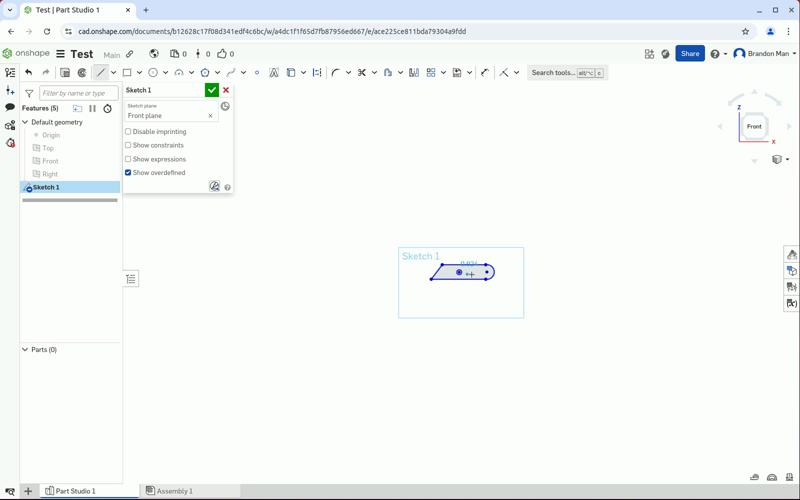
scroll(6)
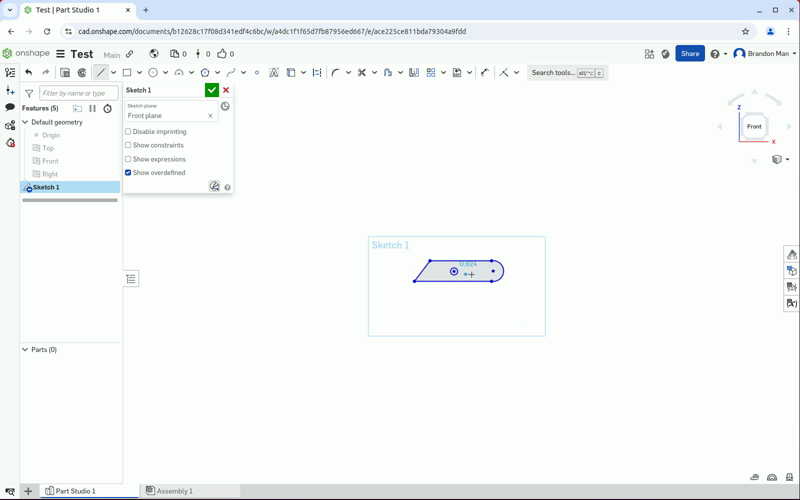
scroll(6)
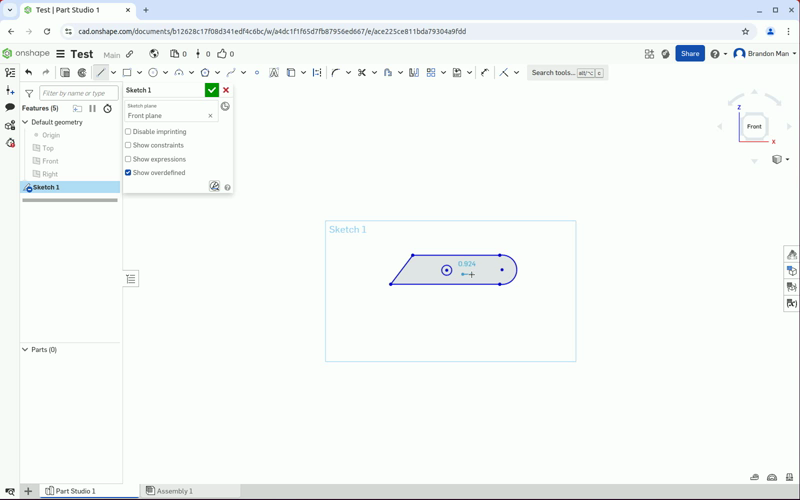
scroll(6)
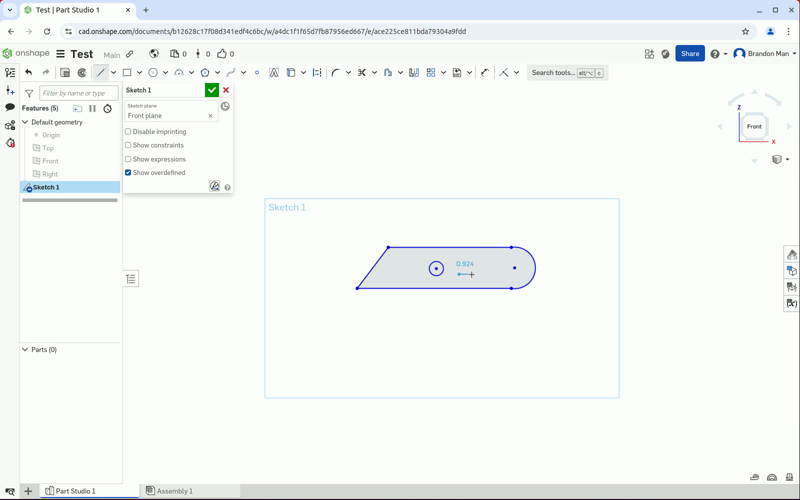
scroll(6)
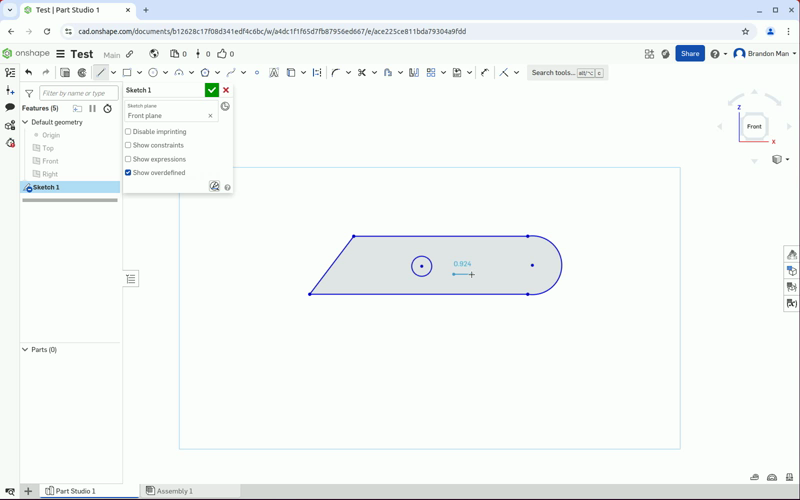
scroll(6)
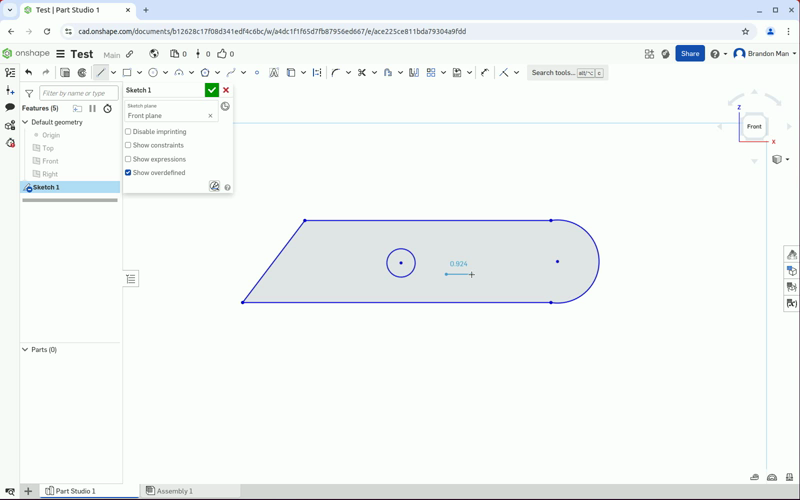
scroll(6)
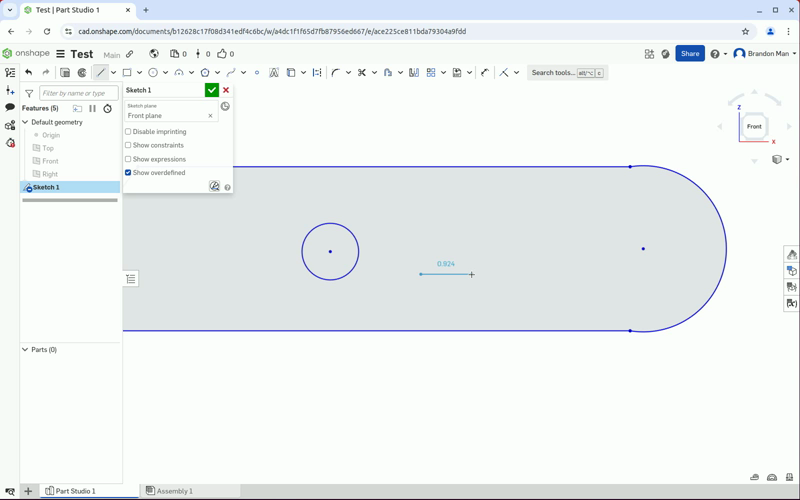
click(471, 274)
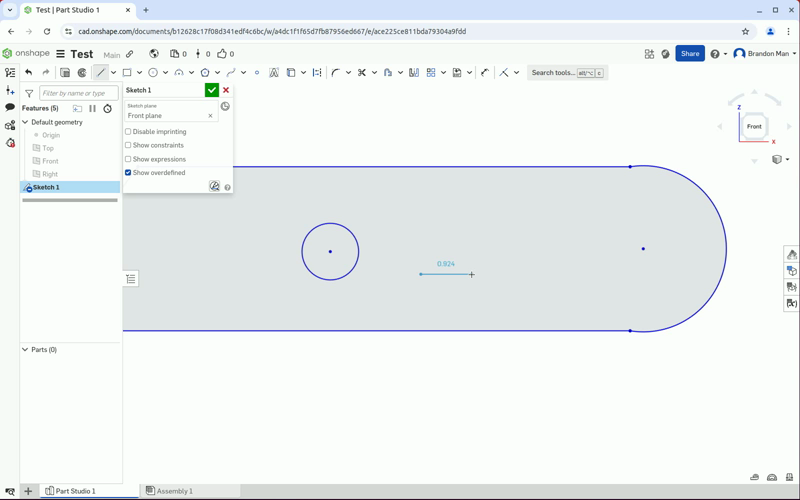
scroll(-6)
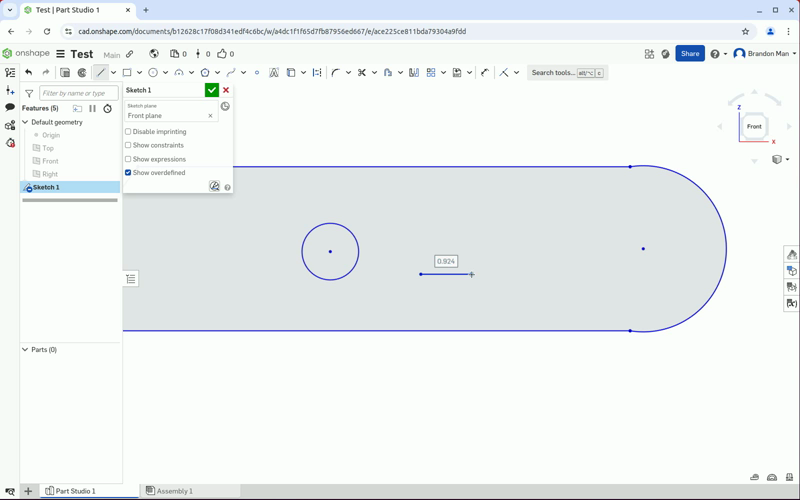
scroll(-6)
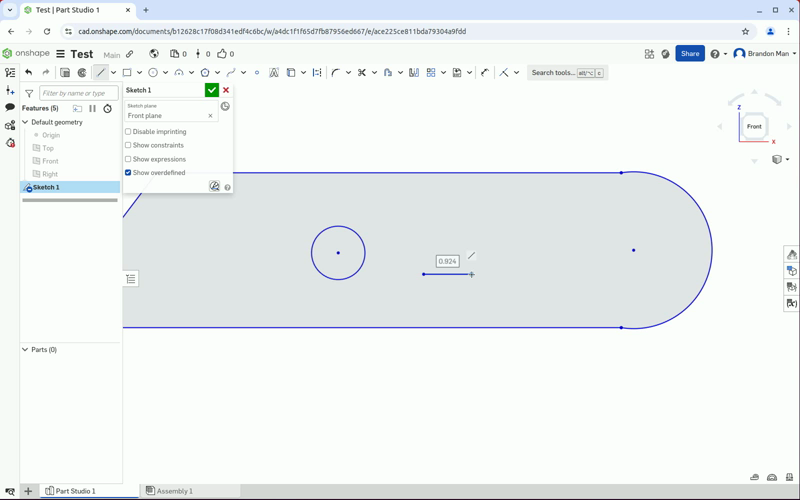
scroll(-6)
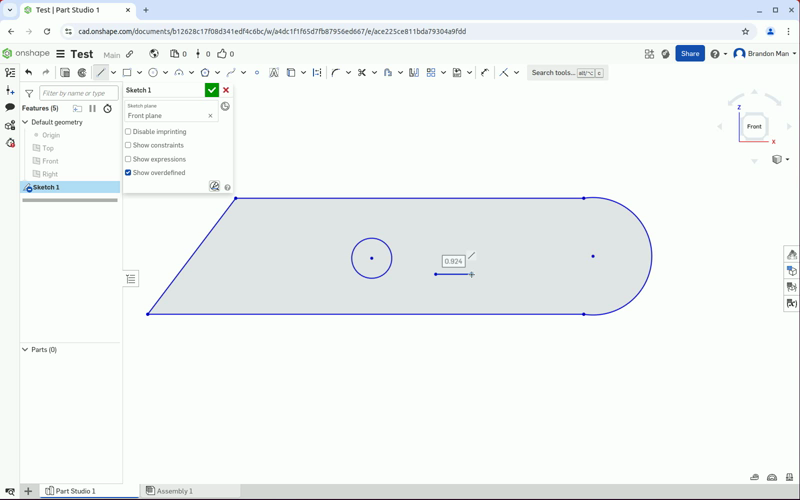
scroll(-6)
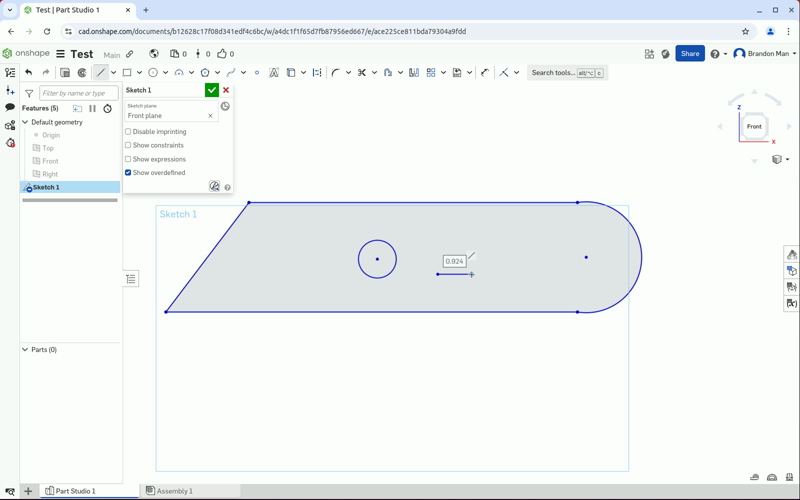
scroll(-6)
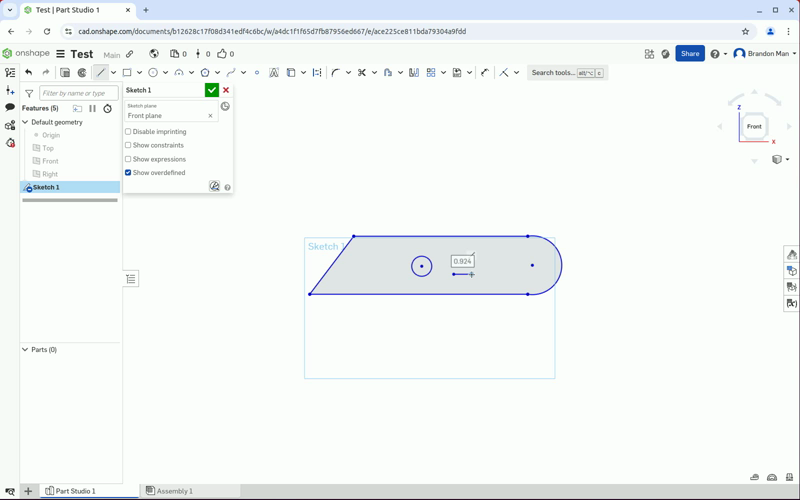
scroll(-6)
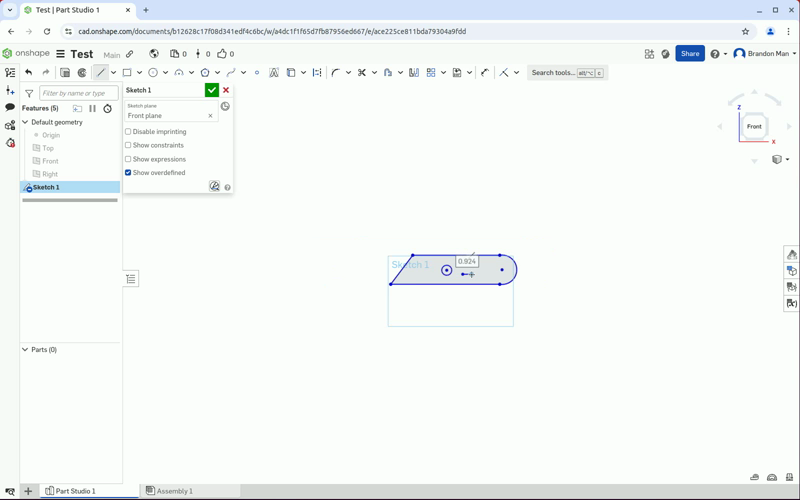
scroll(-6)
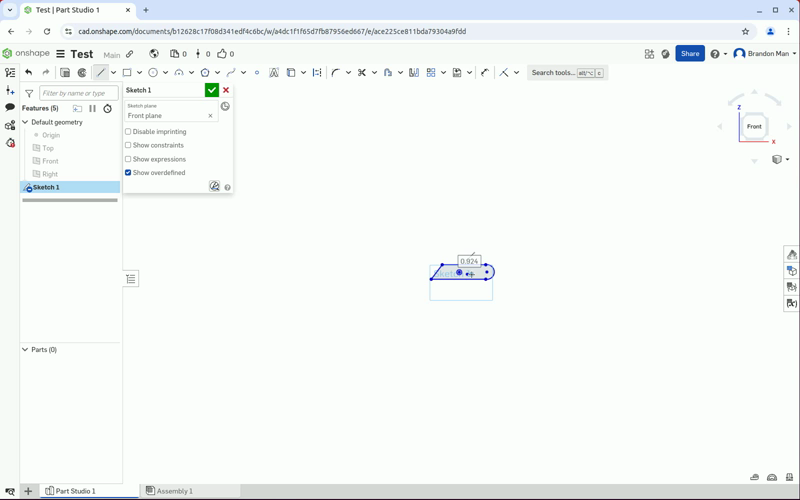
key_up(shift)
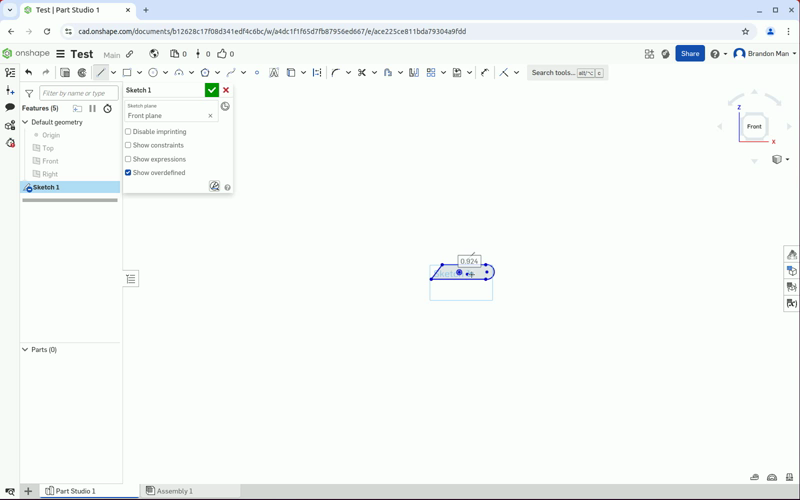
key_down(shift)
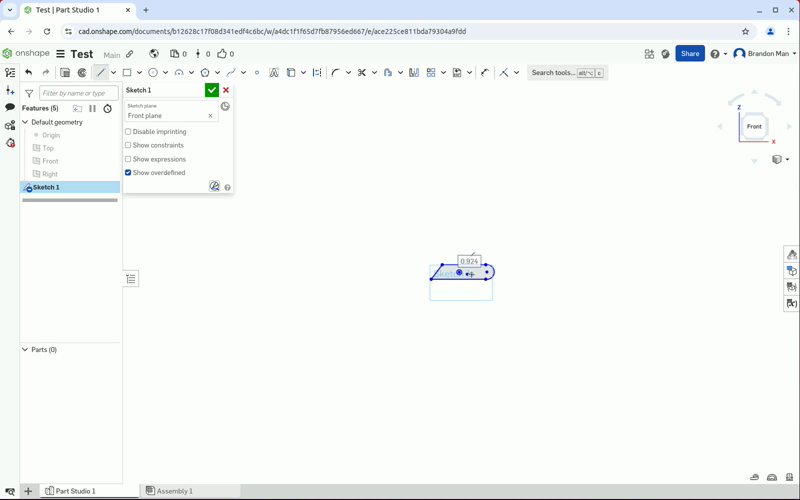
mouse_move(501, 274)
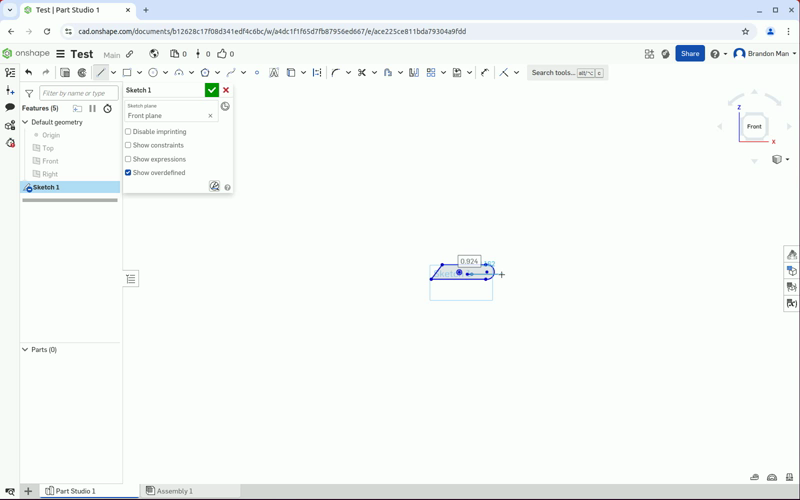
mouse_move(471, 268)
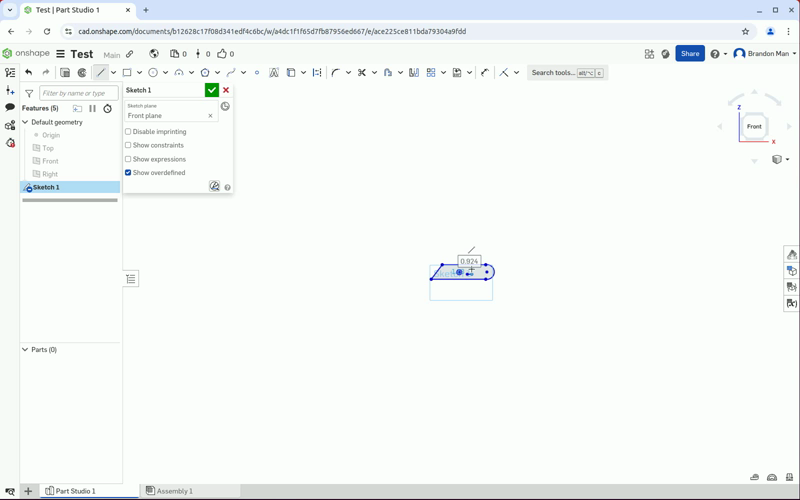
scroll(6)
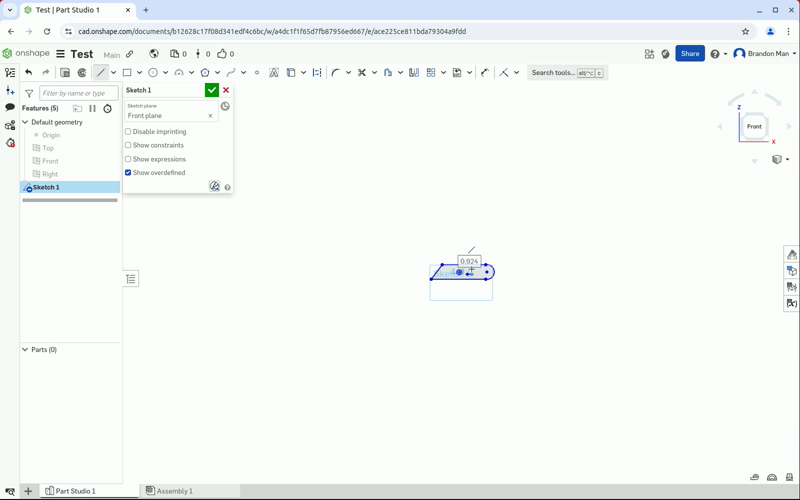
scroll(6)
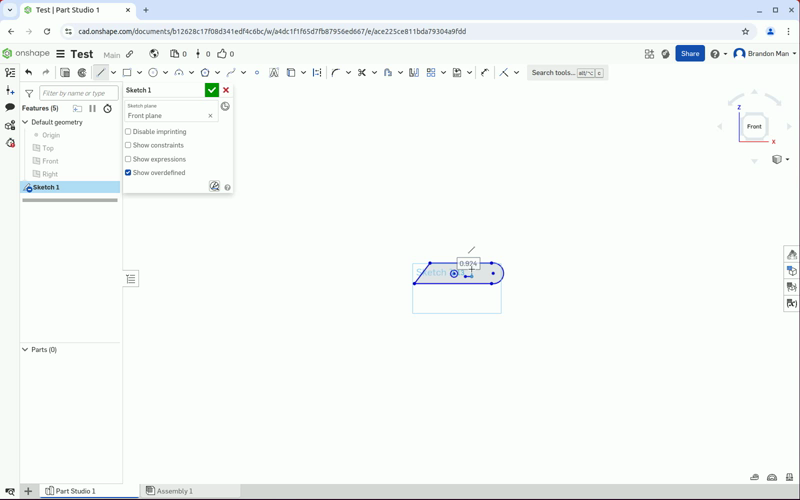
scroll(6)
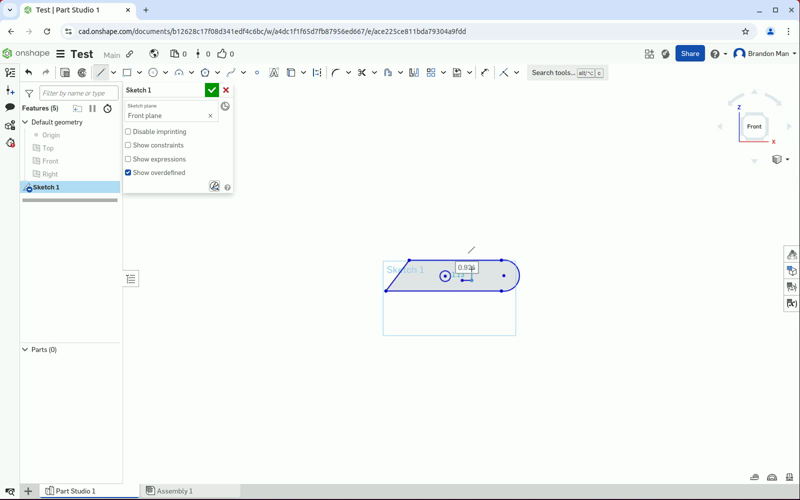
scroll(6)
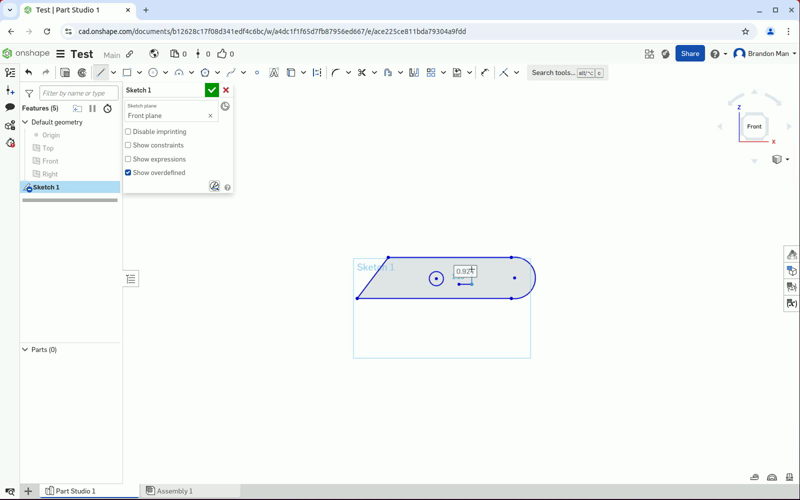
scroll(6)
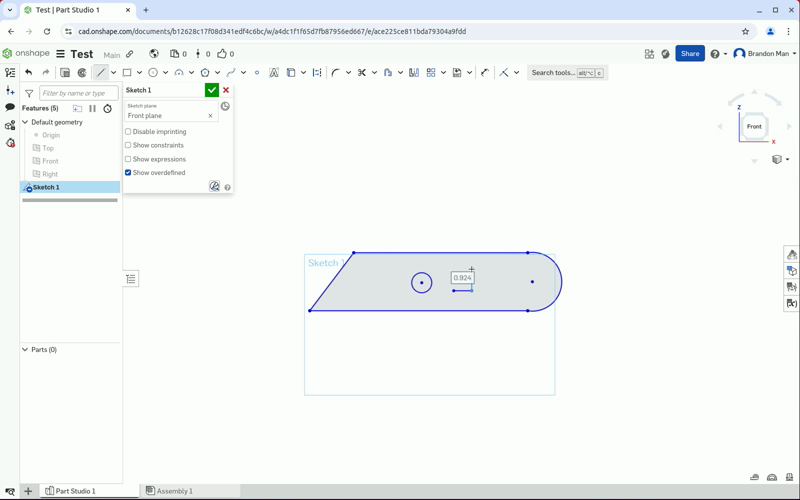
scroll(6)
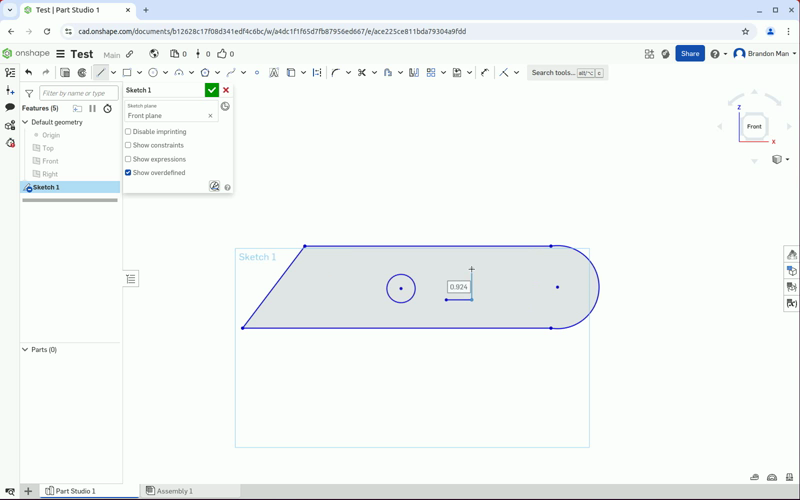
scroll(6)
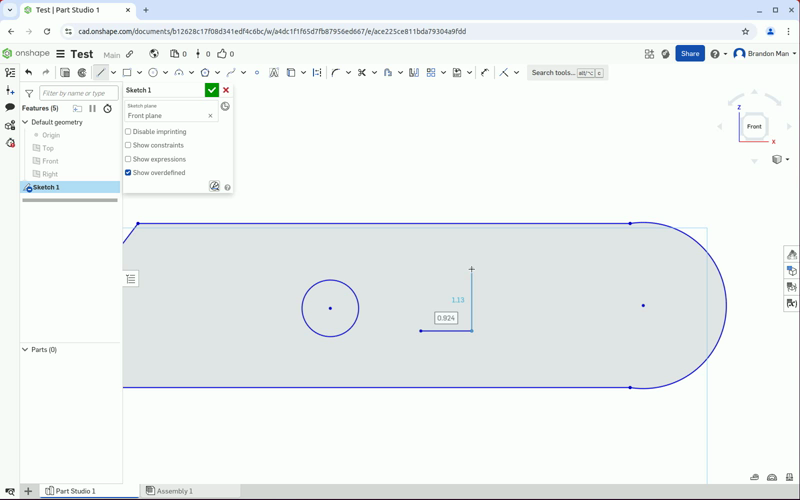
click(471, 268)
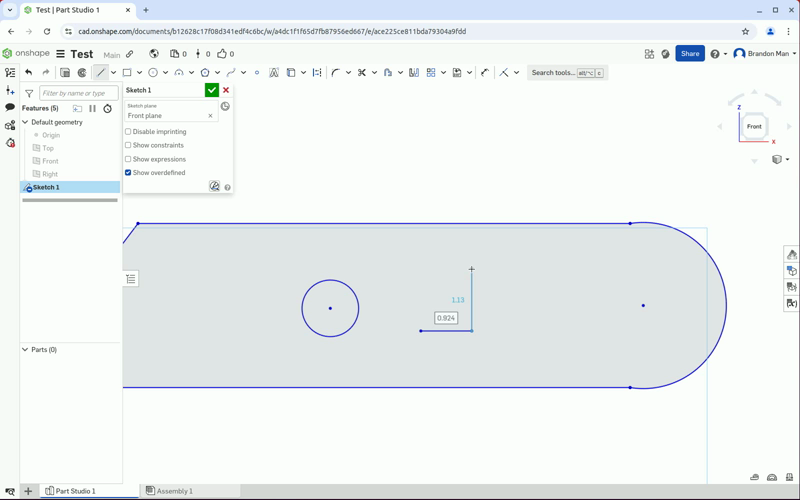
scroll(-6)
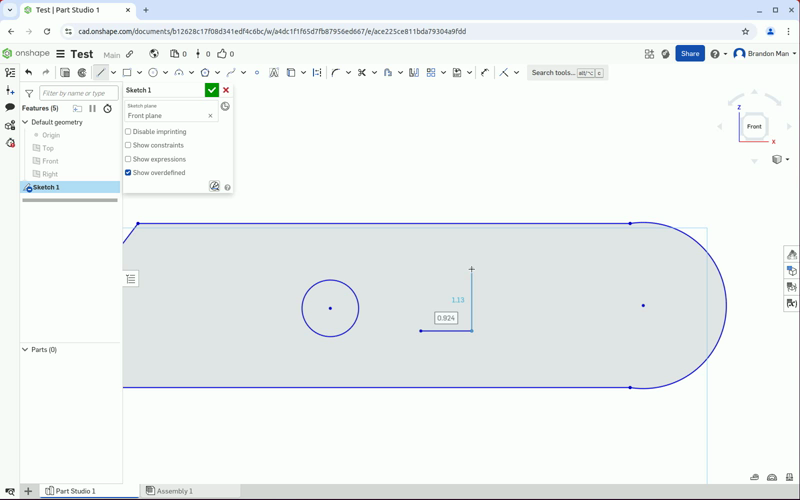
scroll(-6)
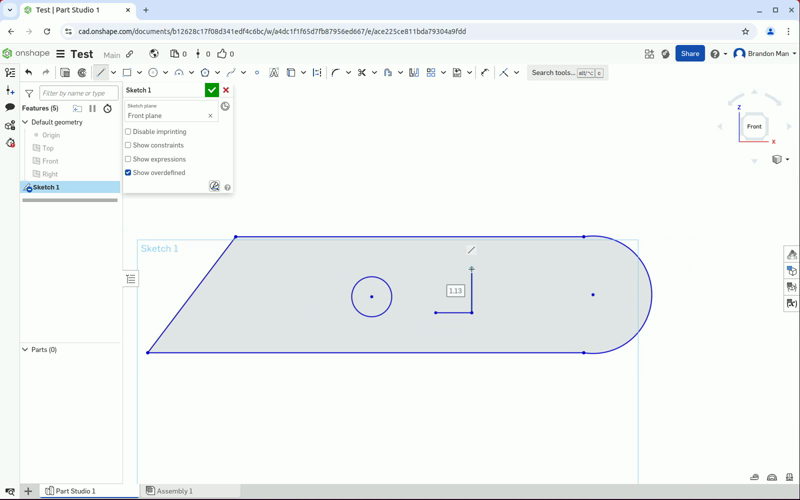
scroll(-6)
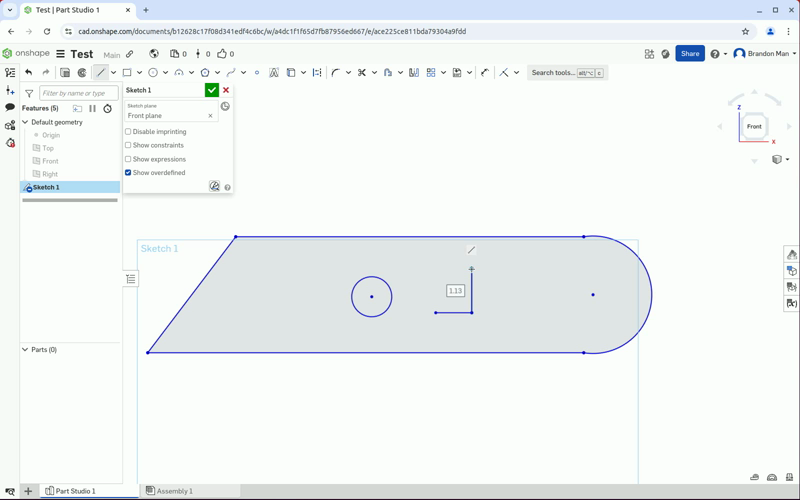
scroll(-6)
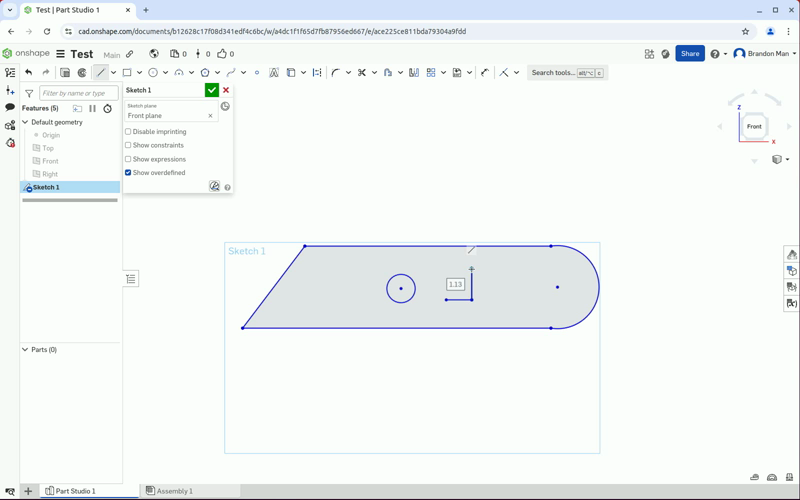
scroll(-6)
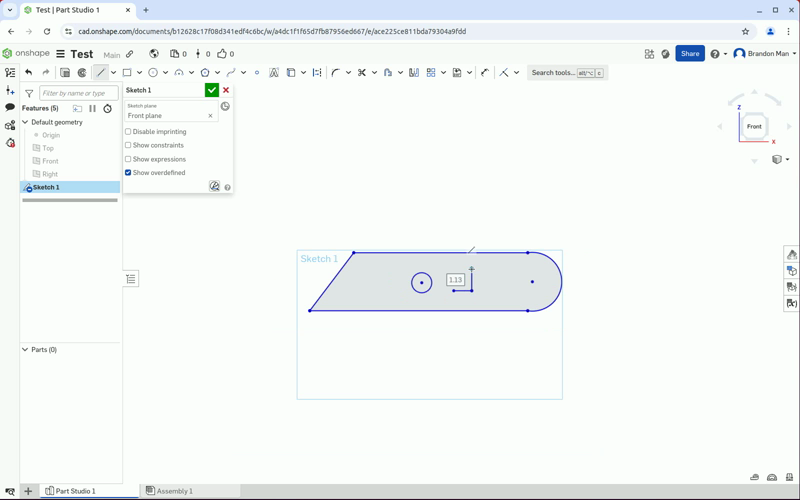
scroll(-6)
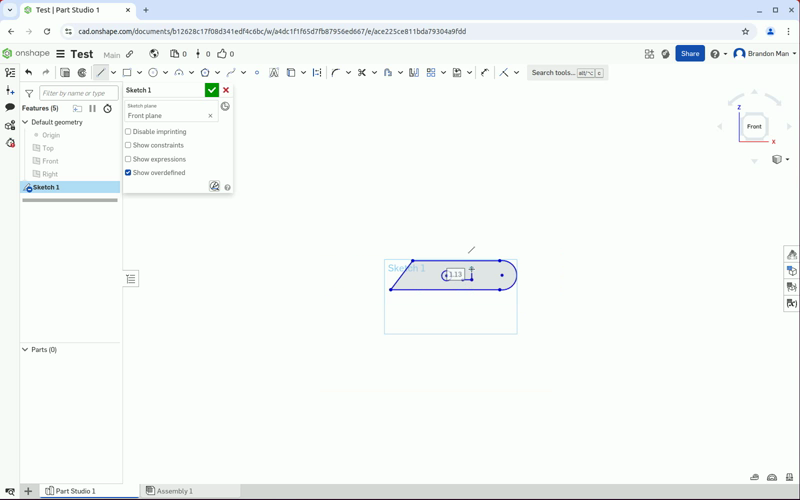
scroll(-6)
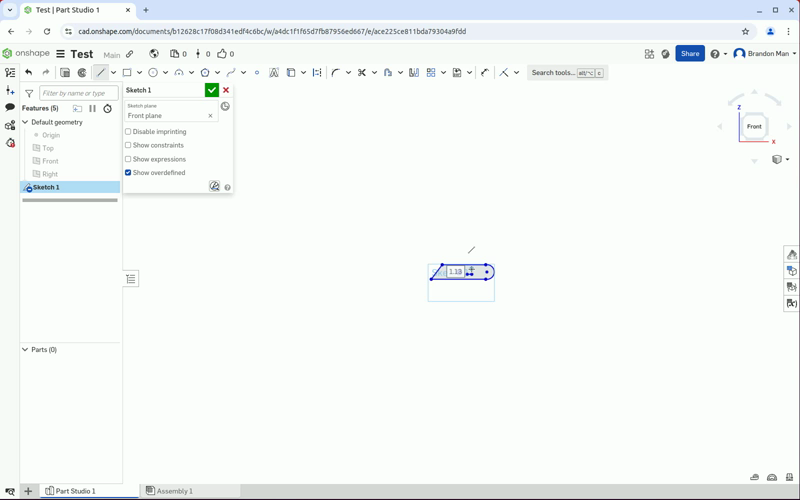
key_up(shift)
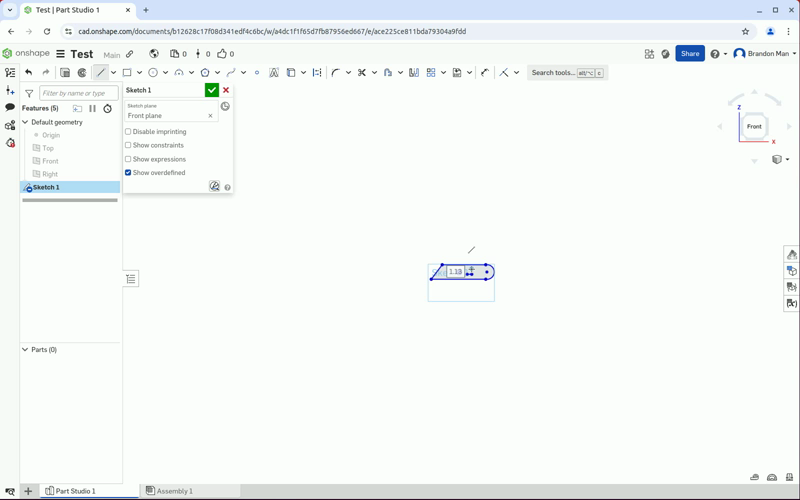
key_down(shift)
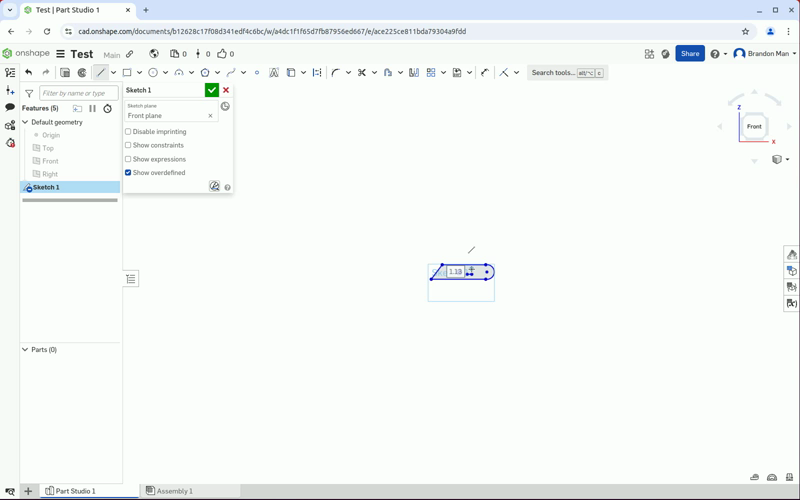
mouse_move(501, 268)
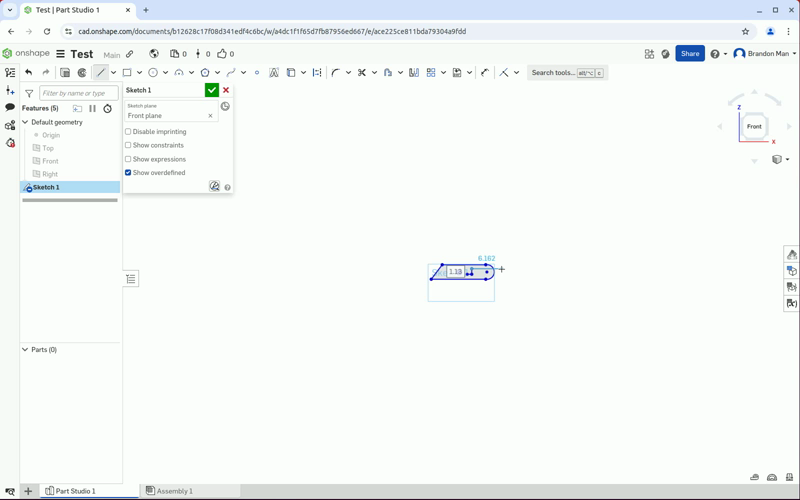
mouse_move(467, 268)
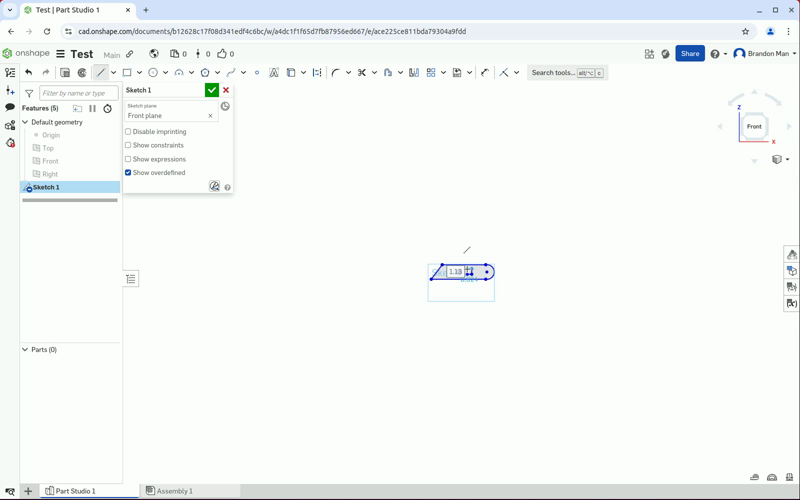
scroll(6)
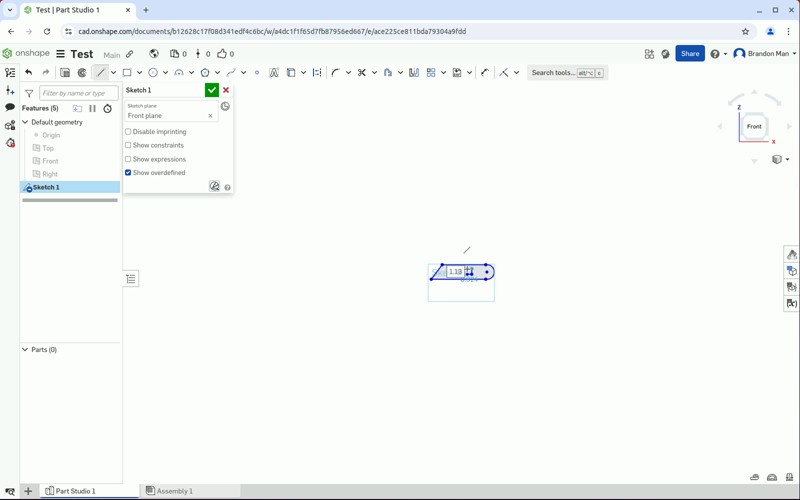
scroll(6)
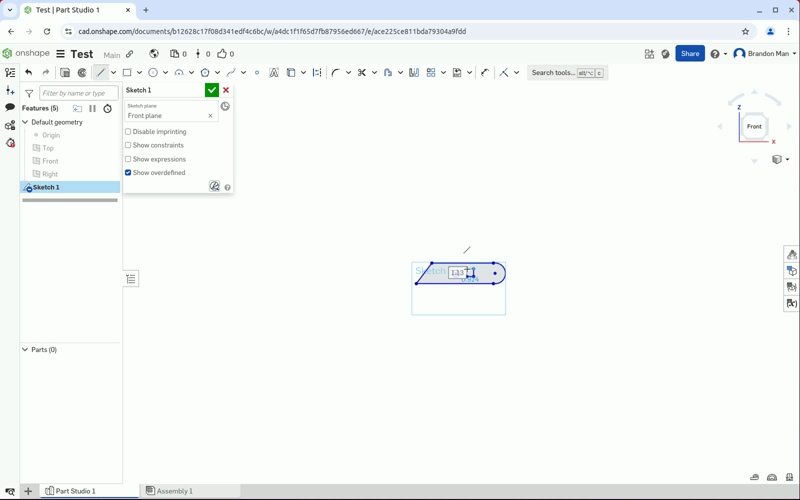
scroll(6)
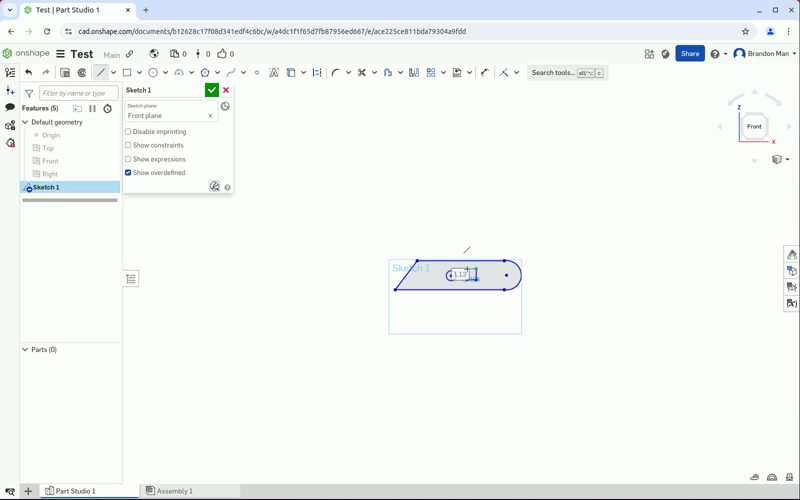
scroll(6)
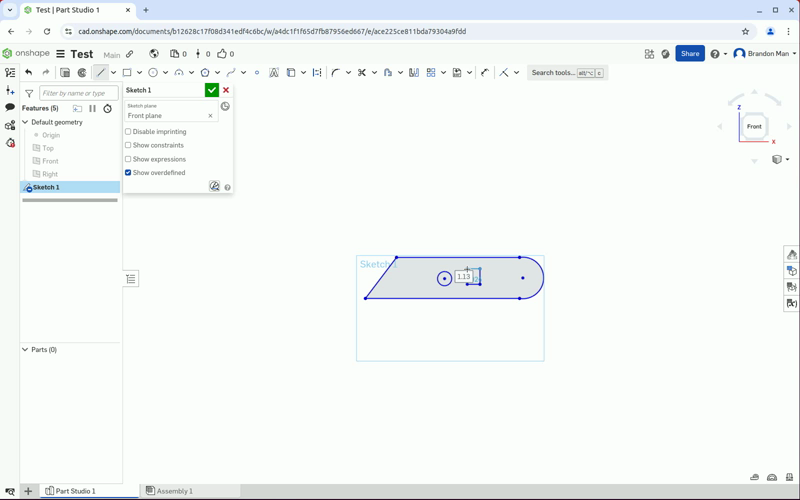
scroll(6)
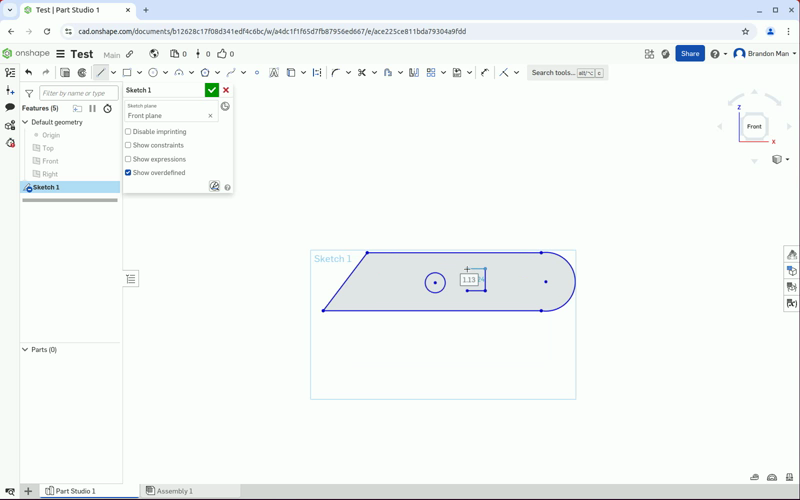
scroll(6)
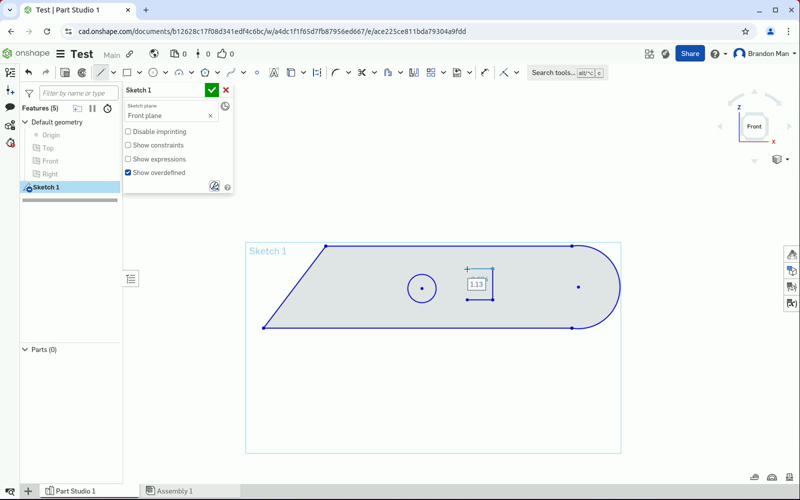
scroll(6)
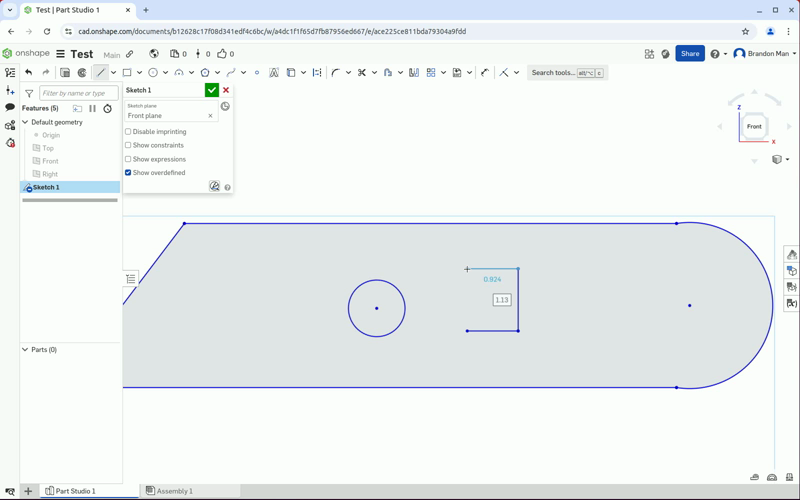
click(467, 268)
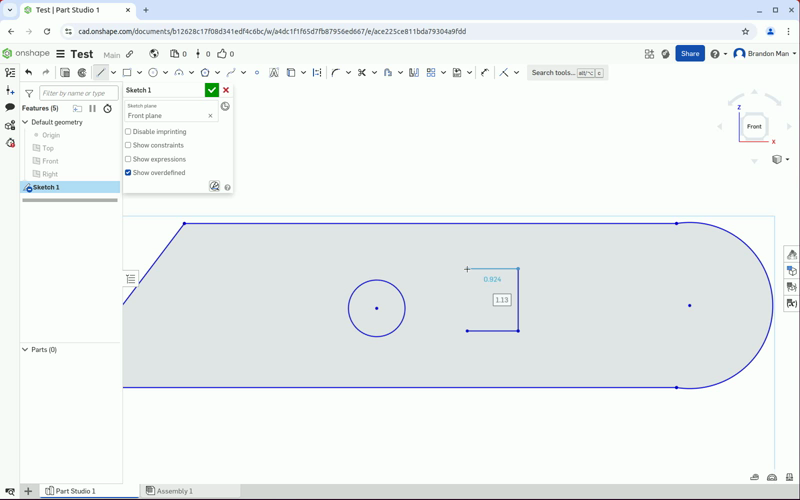
scroll(-6)
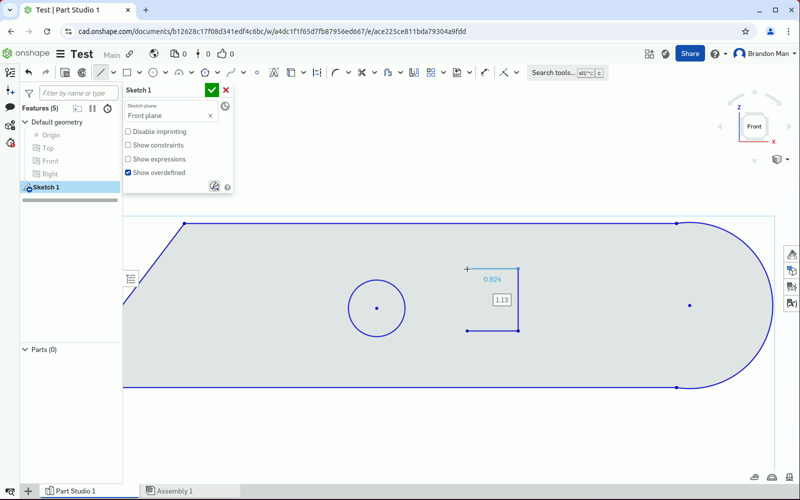
scroll(-6)
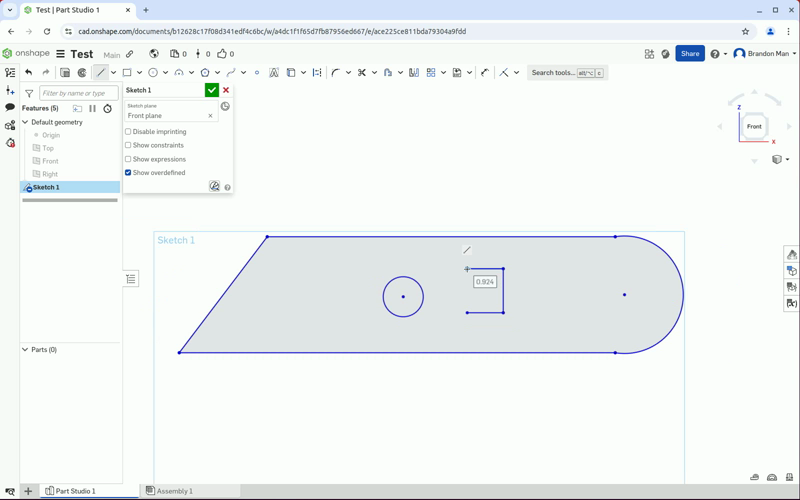
scroll(-6)
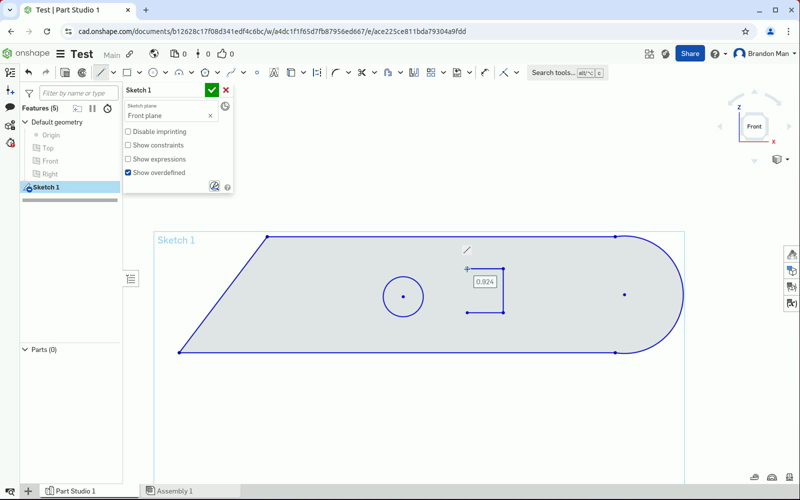
scroll(-6)
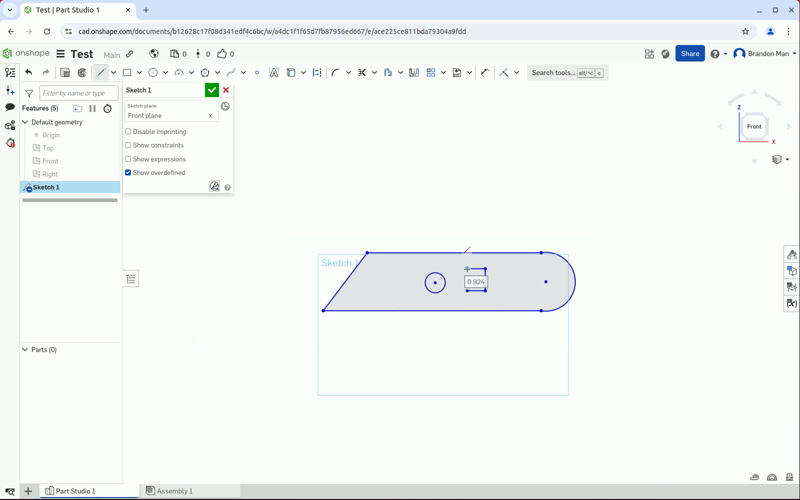
scroll(-6)
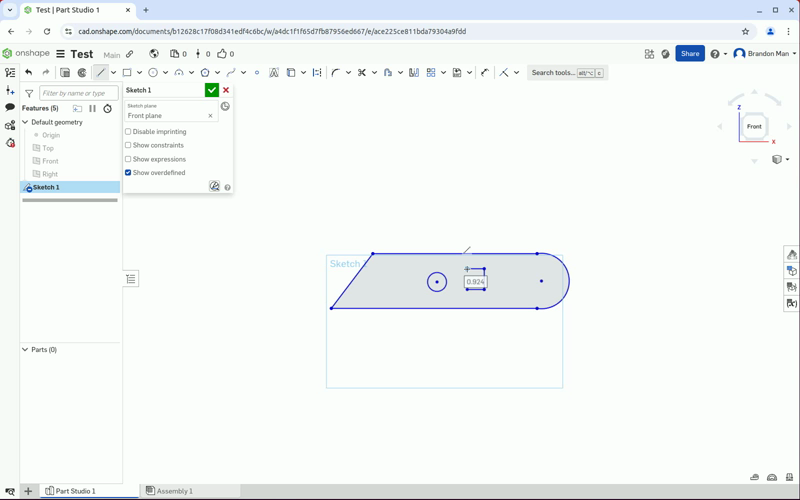
scroll(-6)
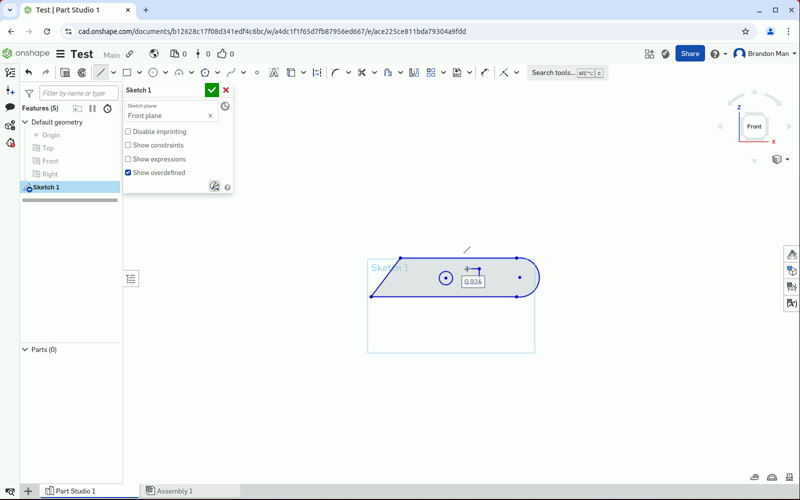
scroll(-6)
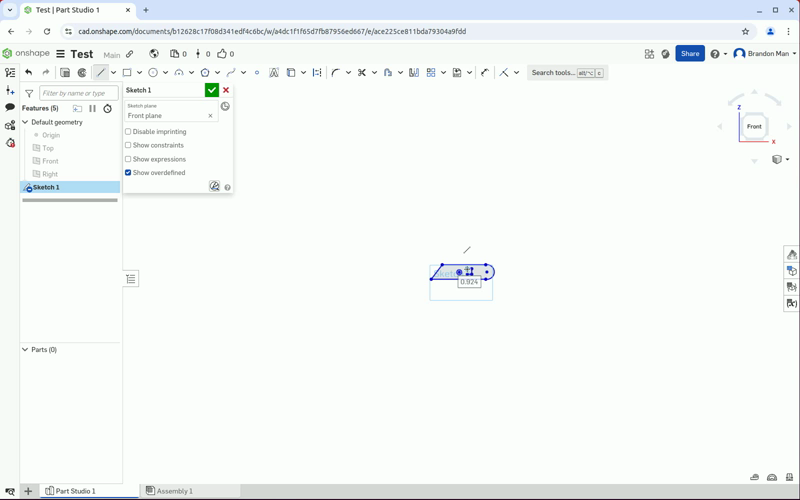
key_up(shift)
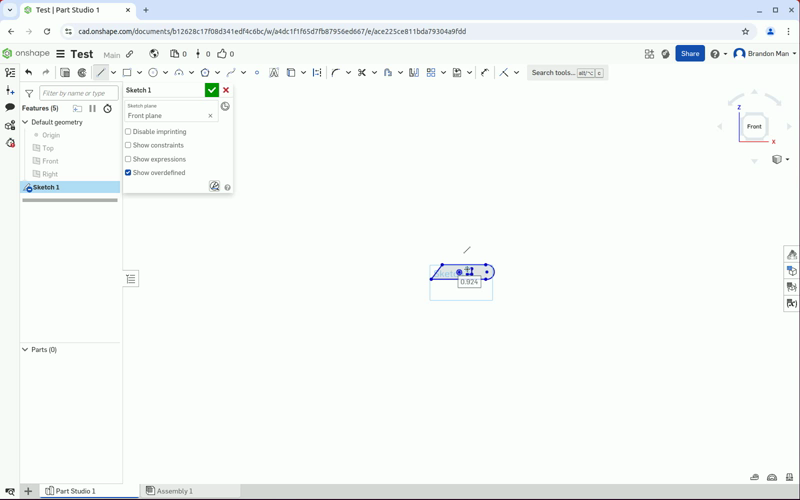
mouse_move(497, 268)
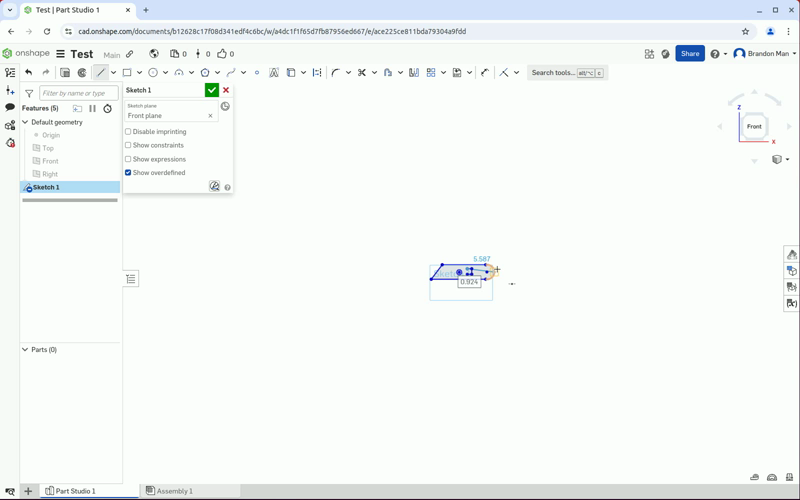
key_down(shift)
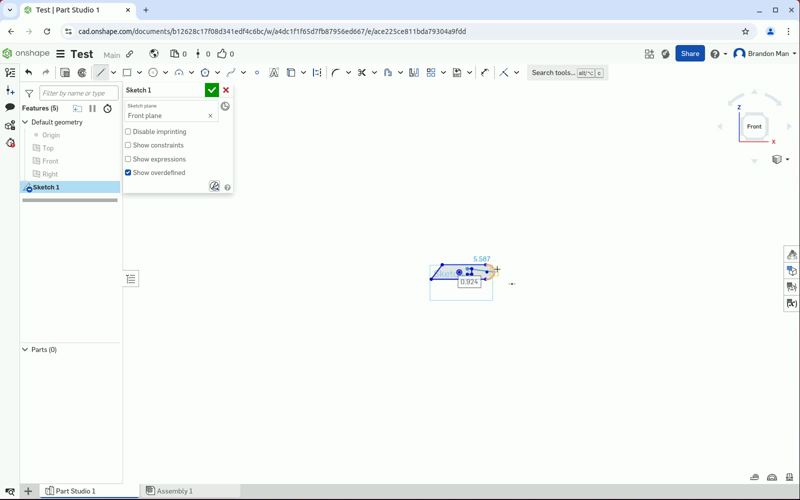
mouse_move(467, 274)
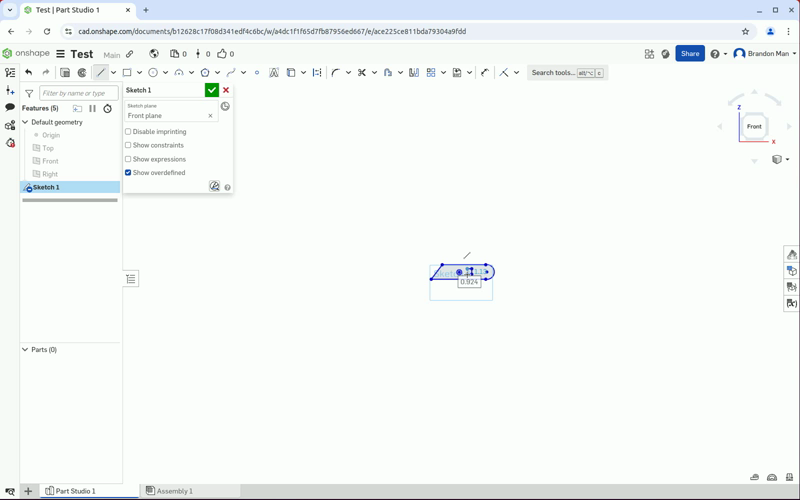
scroll(6)
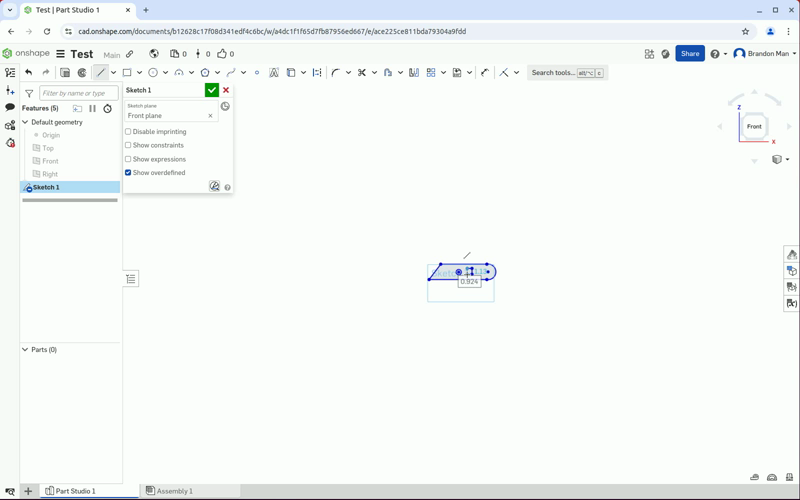
scroll(6)
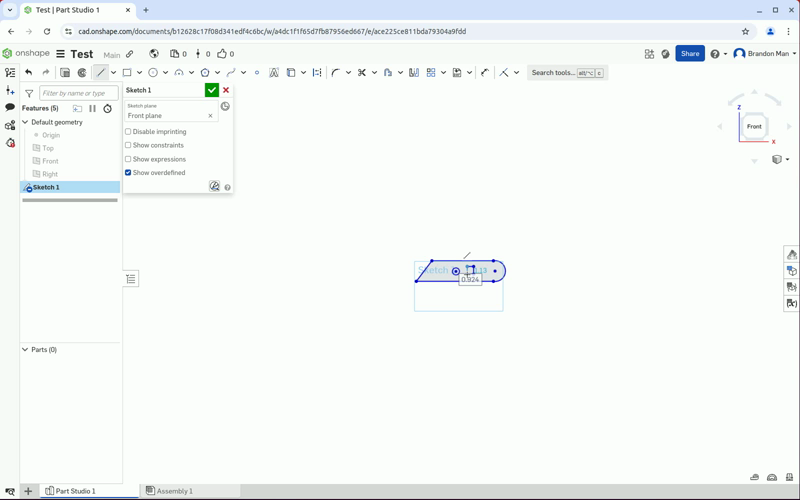
scroll(6)
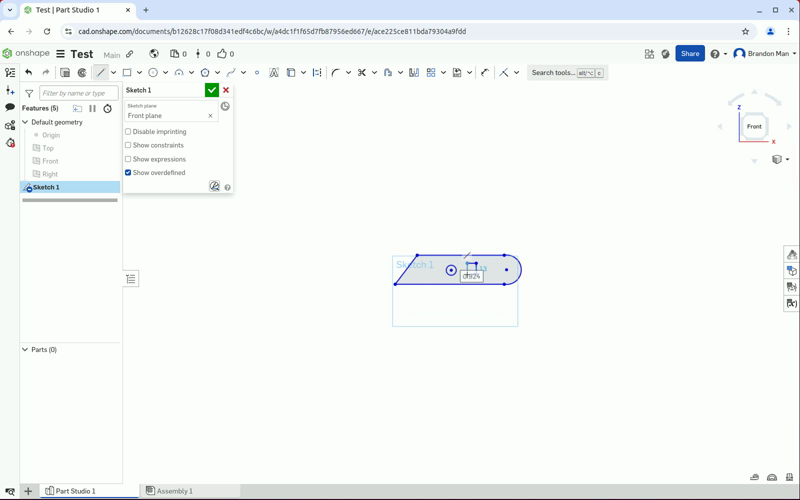
scroll(6)
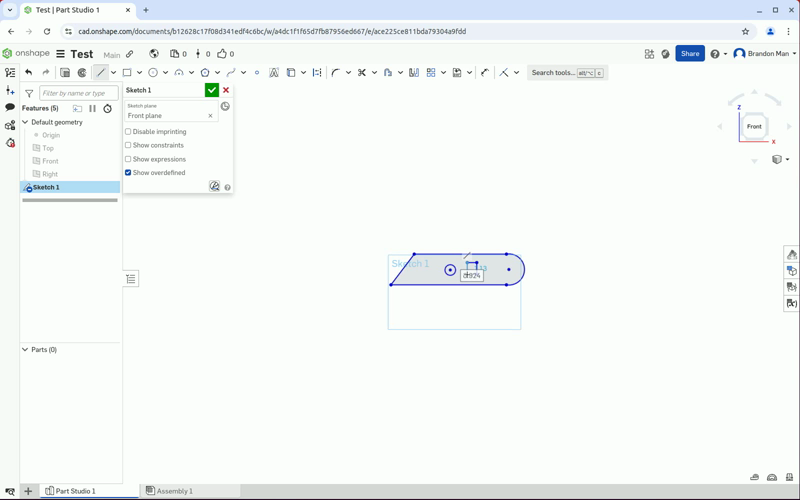
scroll(6)
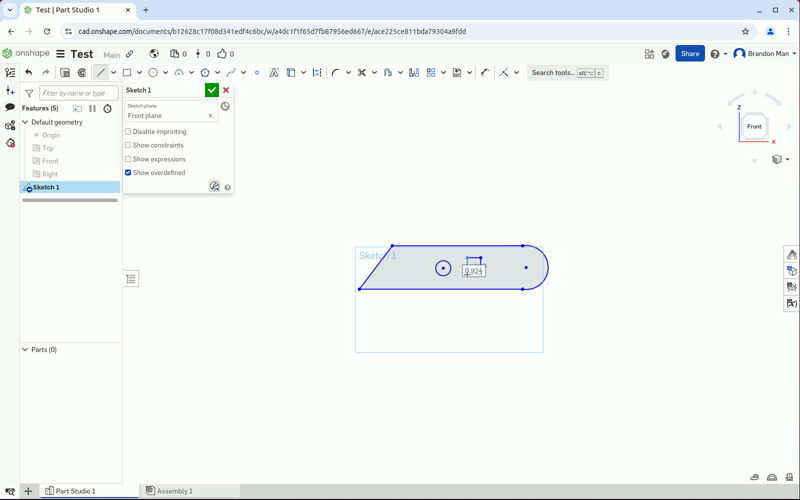
scroll(6)
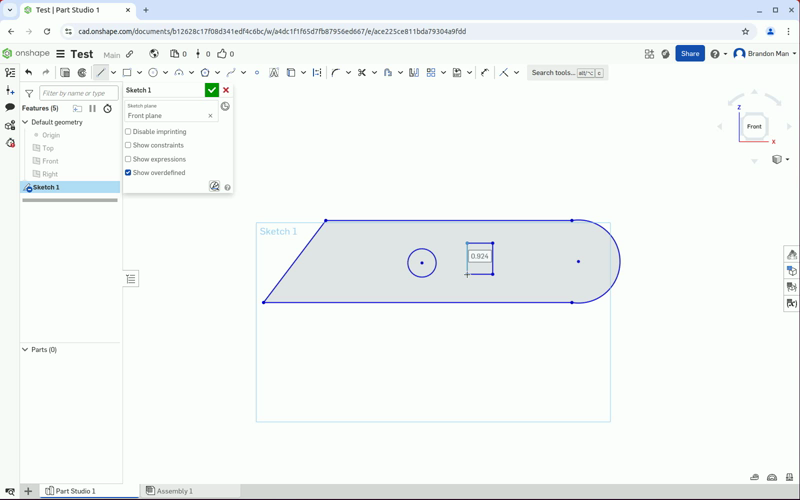
scroll(6)
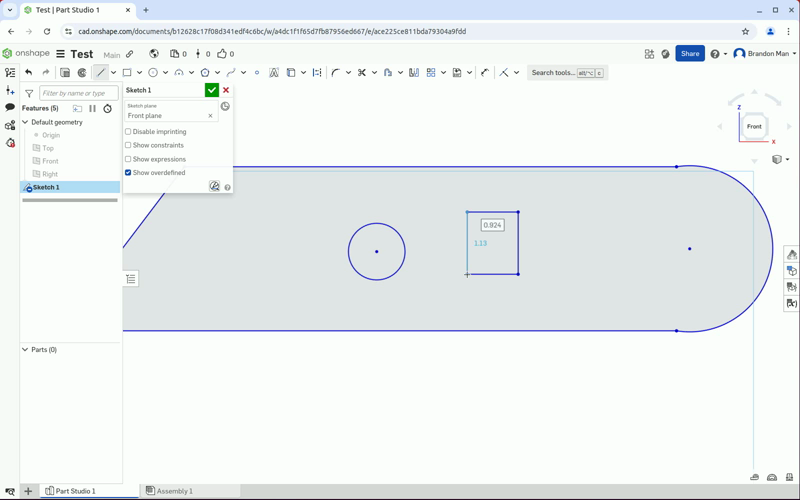
key_up(shift)
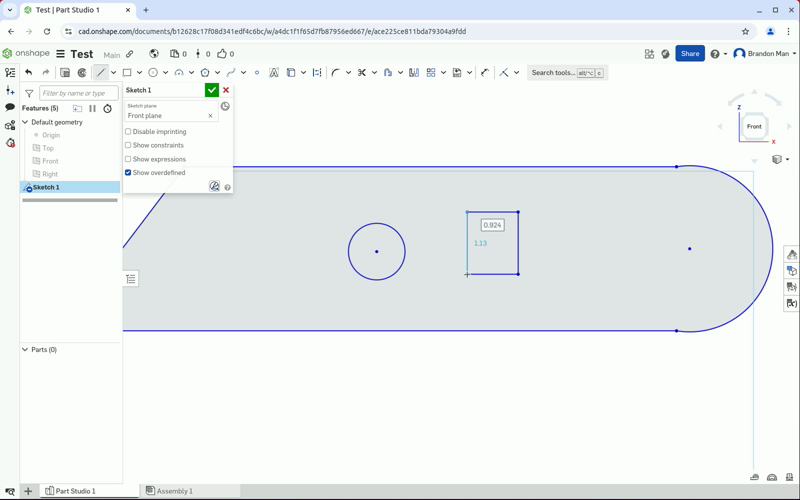
click(467, 274)
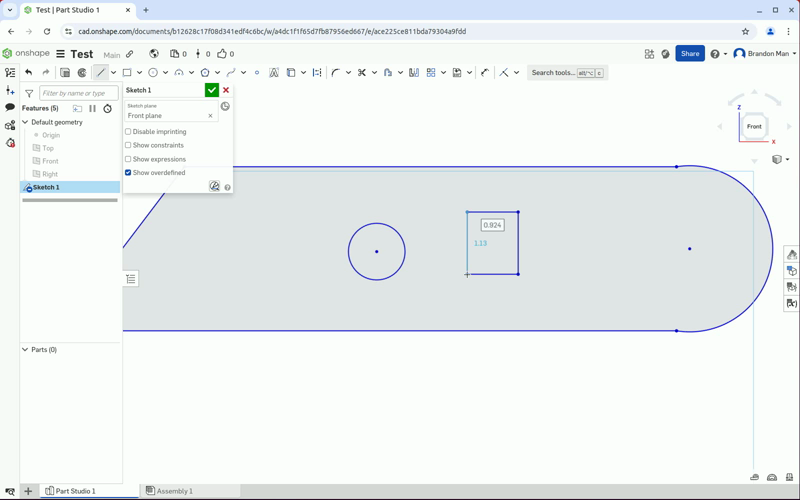
scroll(-6)
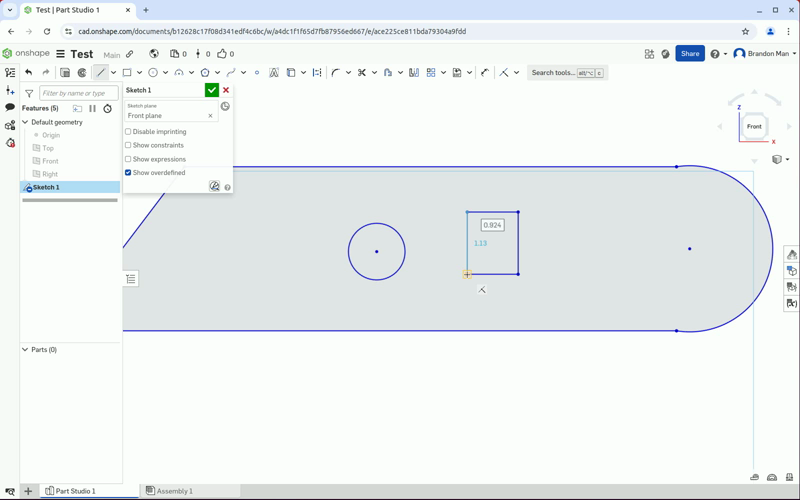
scroll(-6)
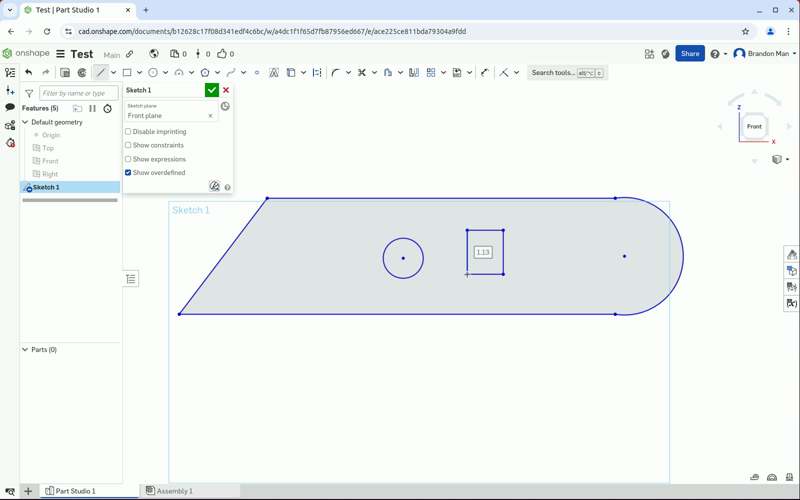
scroll(-6)
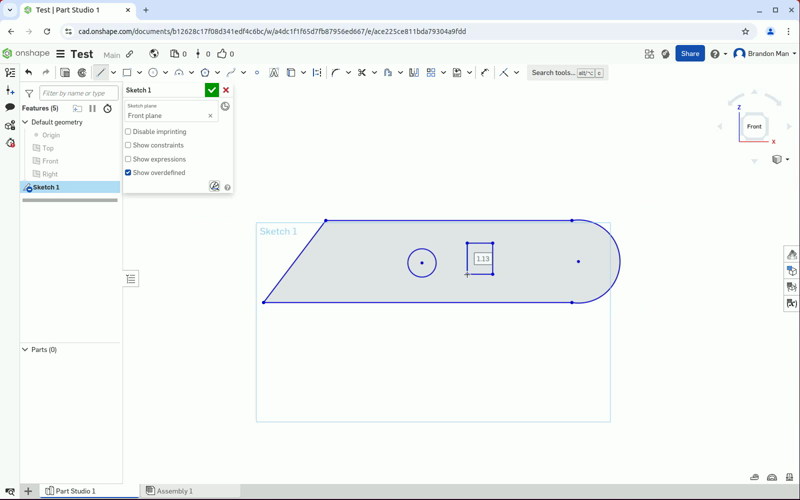
scroll(-6)
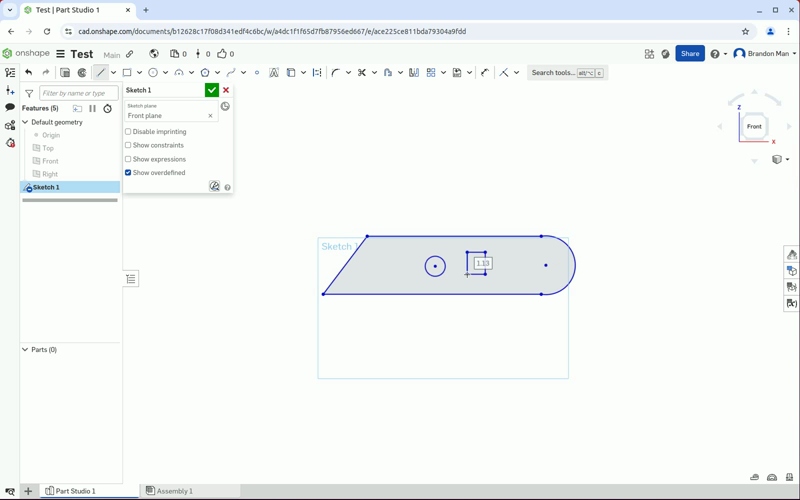
scroll(-6)
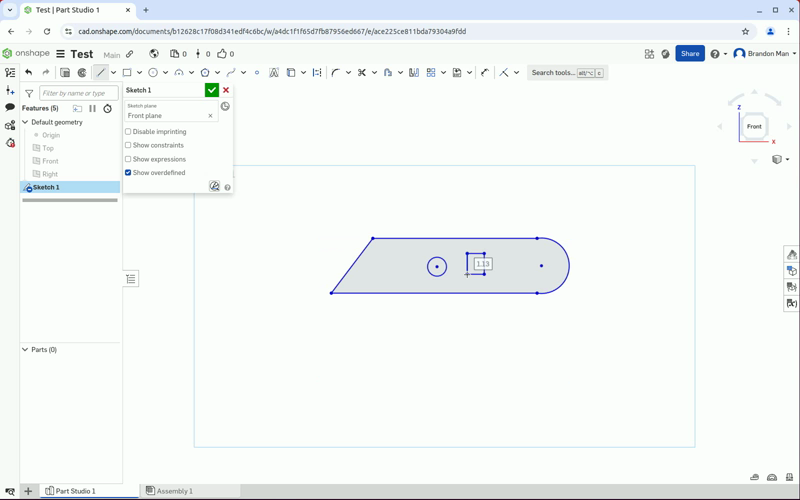
scroll(-6)
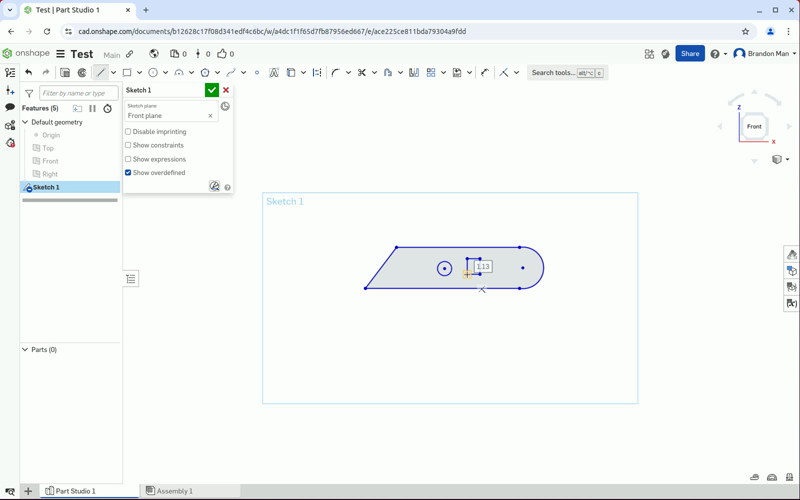
scroll(-6)
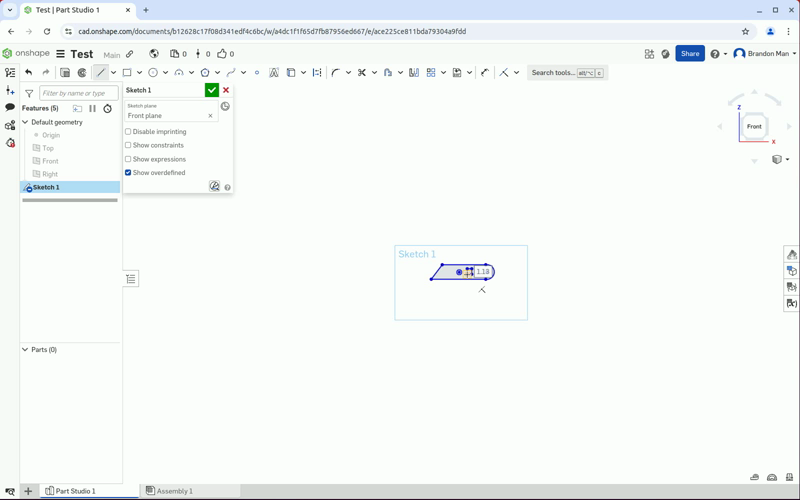
key(esc)
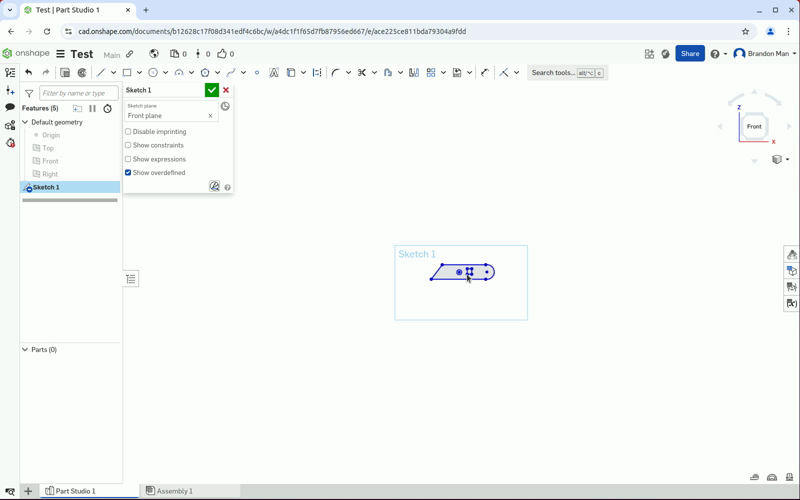
key(c)
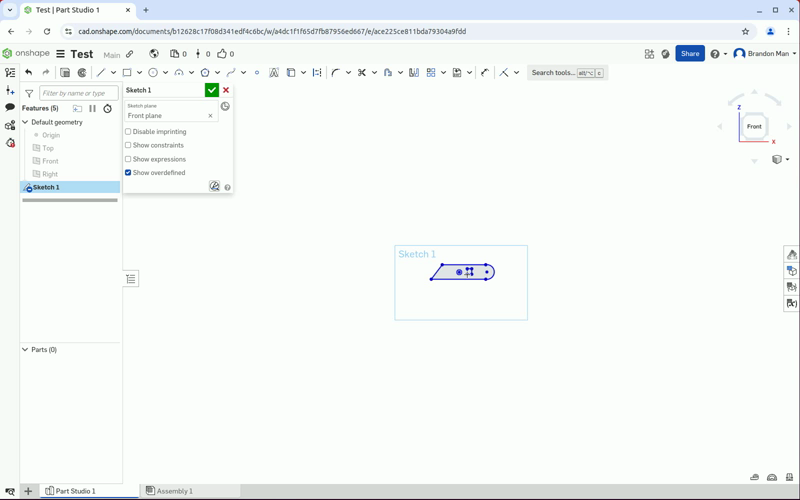
key_down(shift)
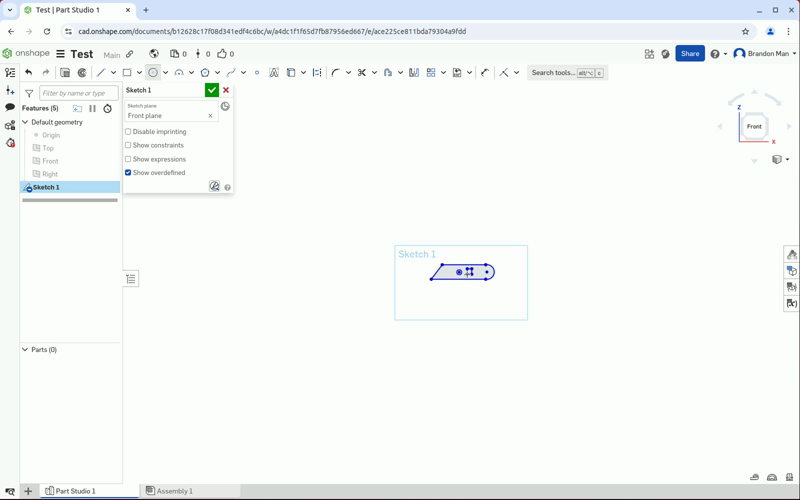
mouse_move(487, 272)
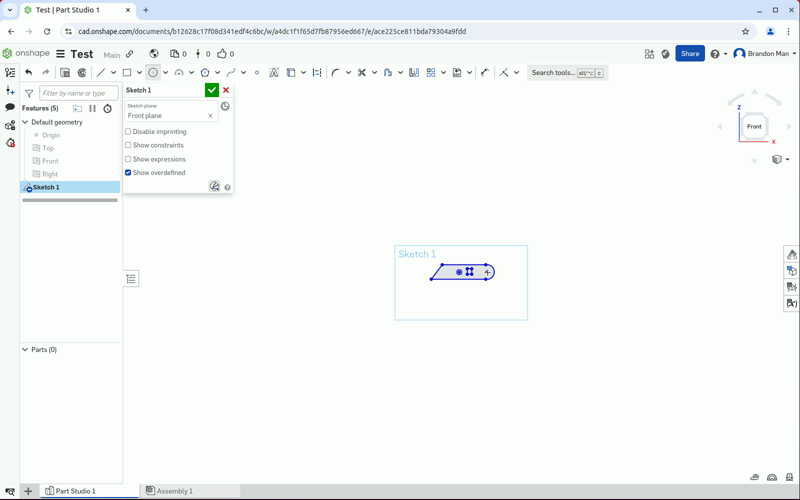
click(487, 272)
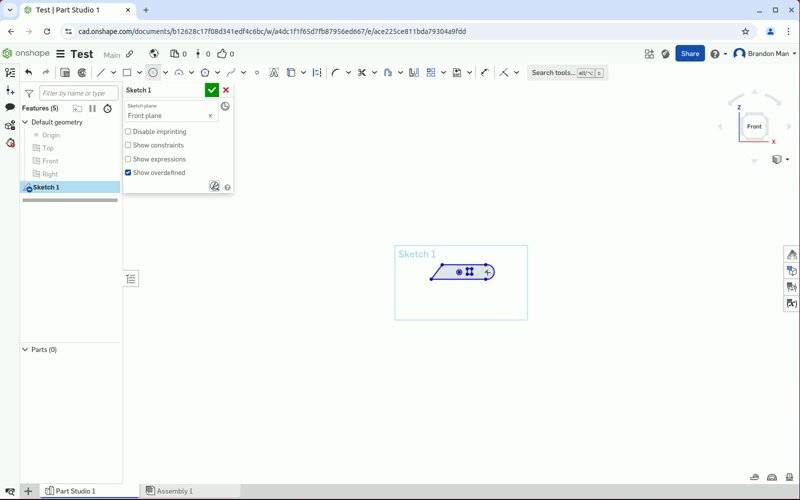
key_up(shift)
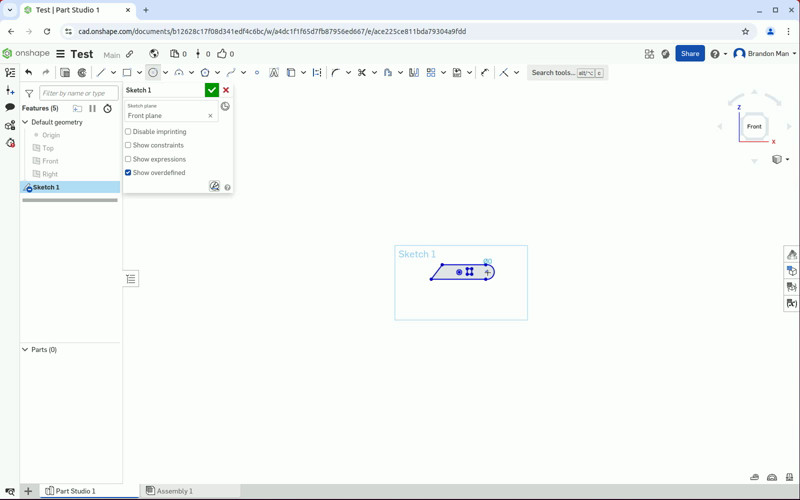
mouse_move(492, 272)
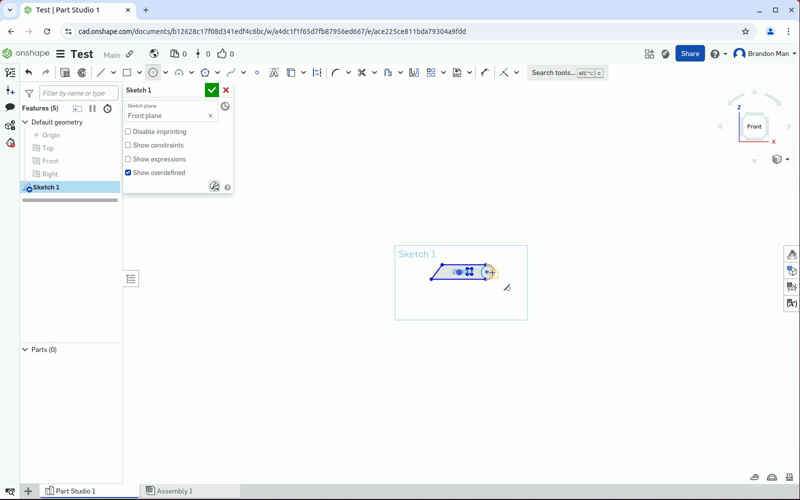
scroll(6)
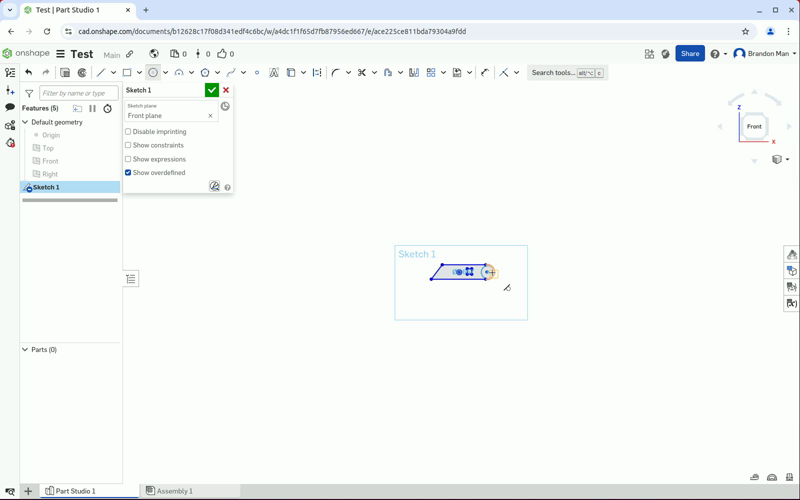
scroll(6)
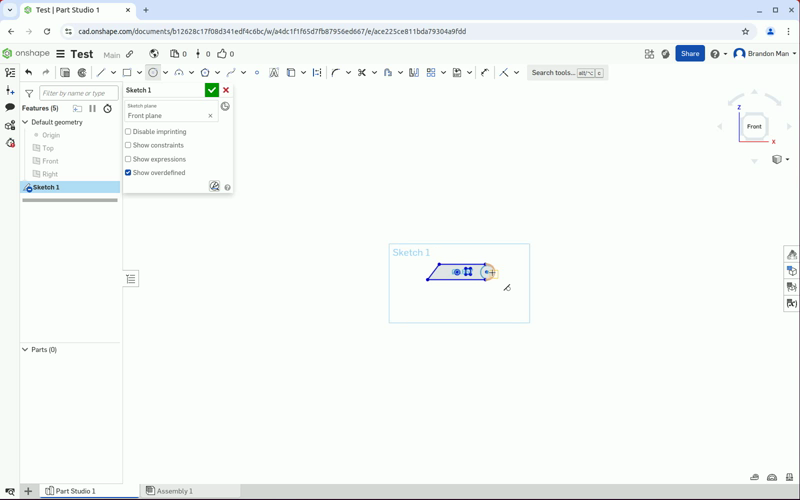
scroll(6)
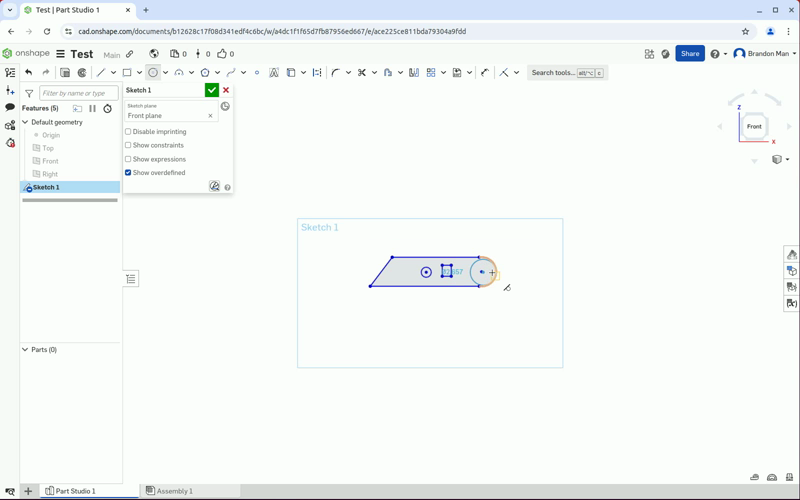
scroll(6)
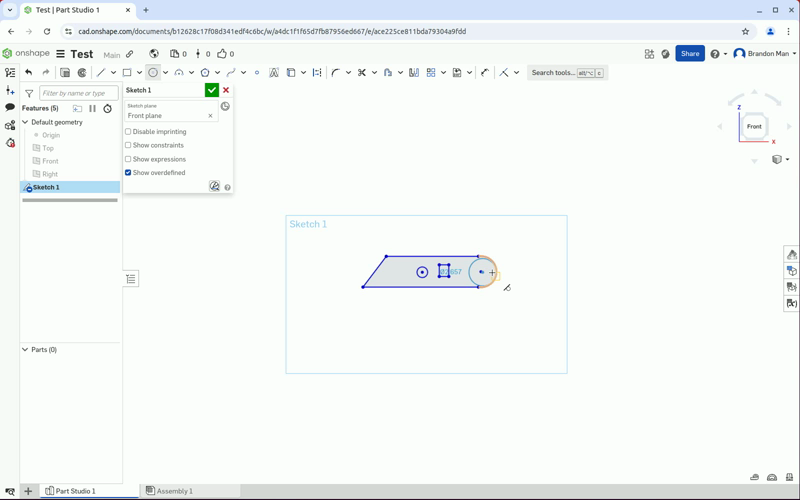
scroll(6)
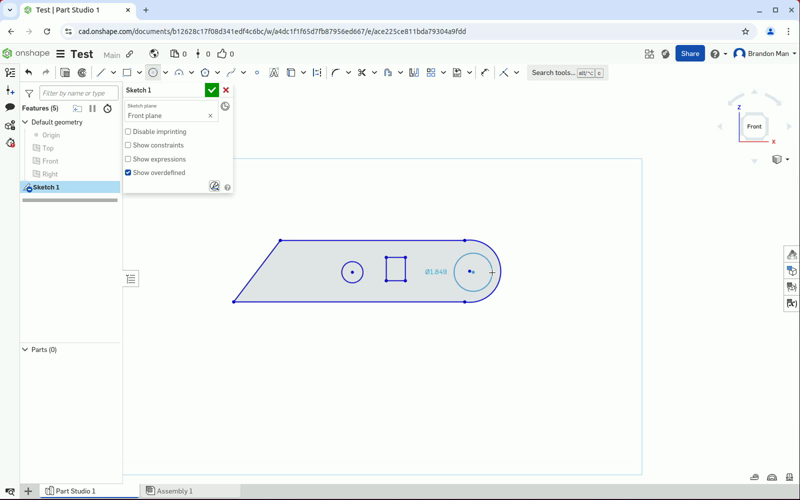
scroll(6)
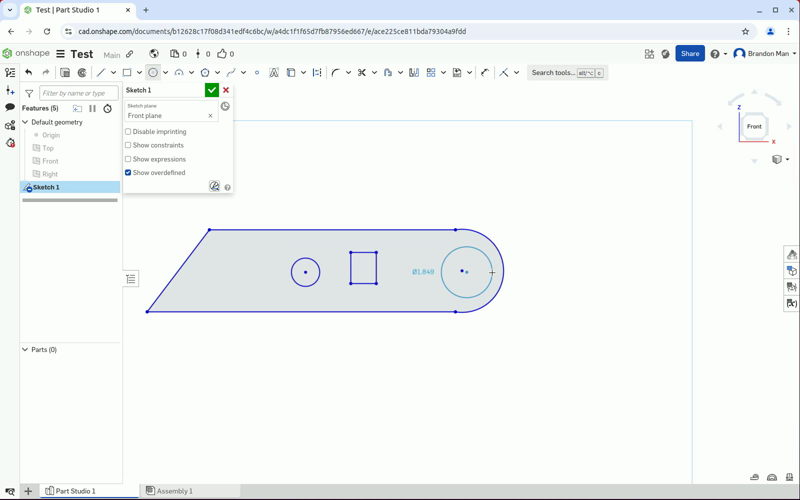
scroll(6)
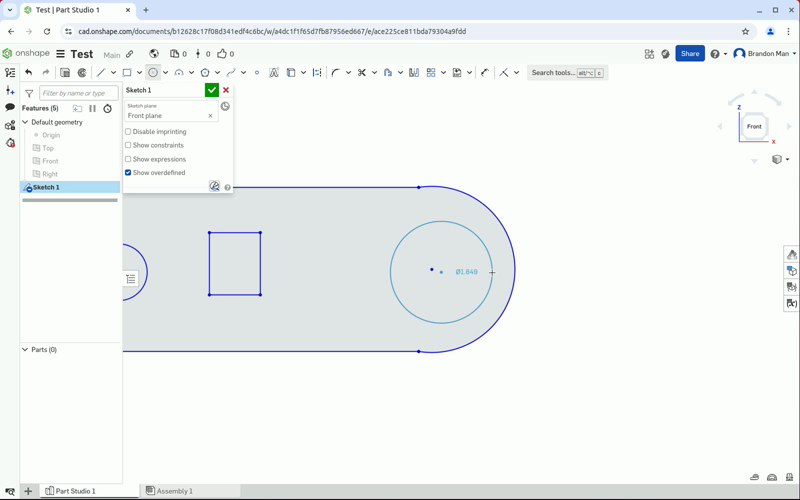
click(492, 272)
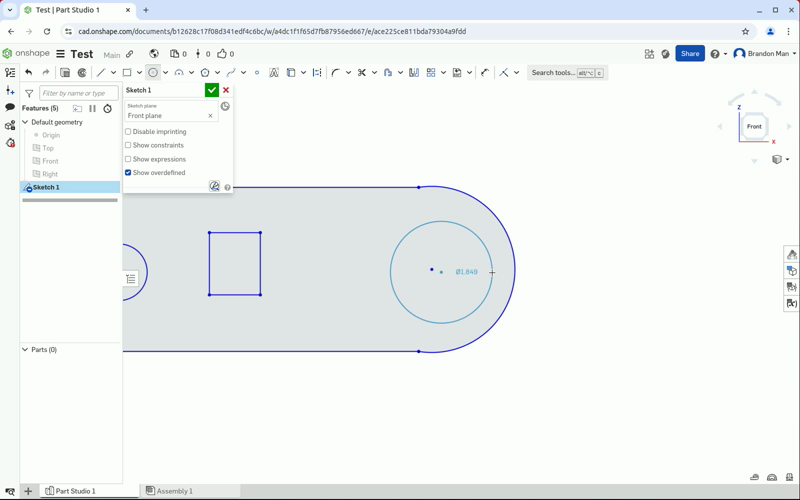
scroll(-6)
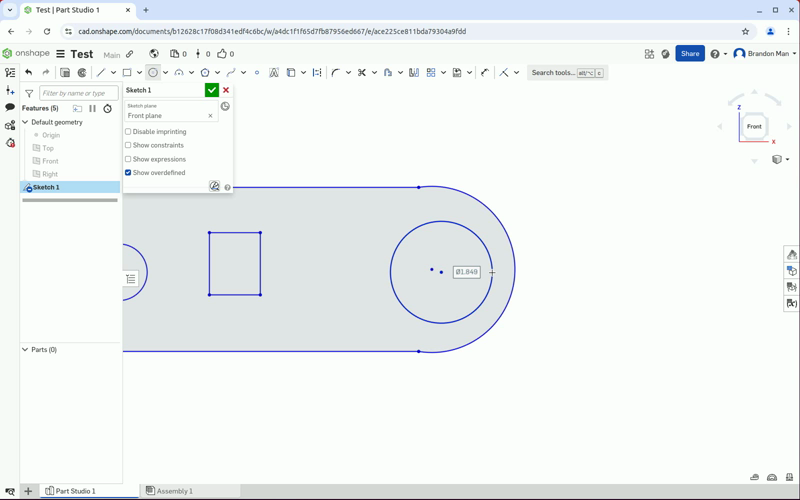
scroll(-6)
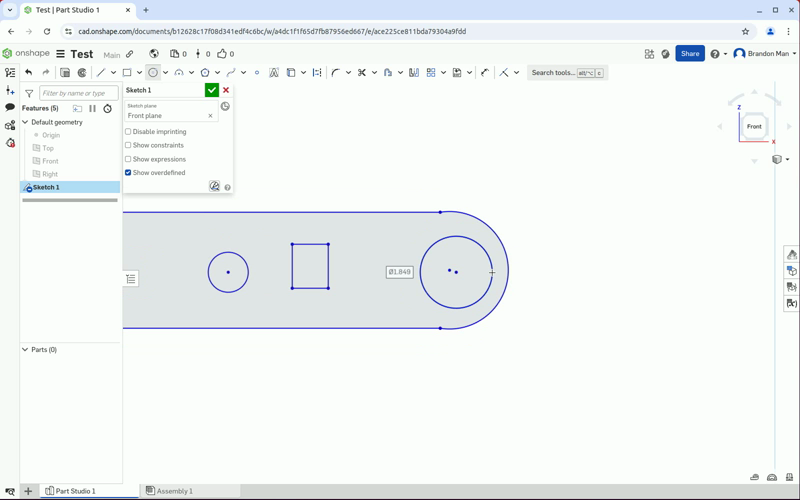
scroll(-6)
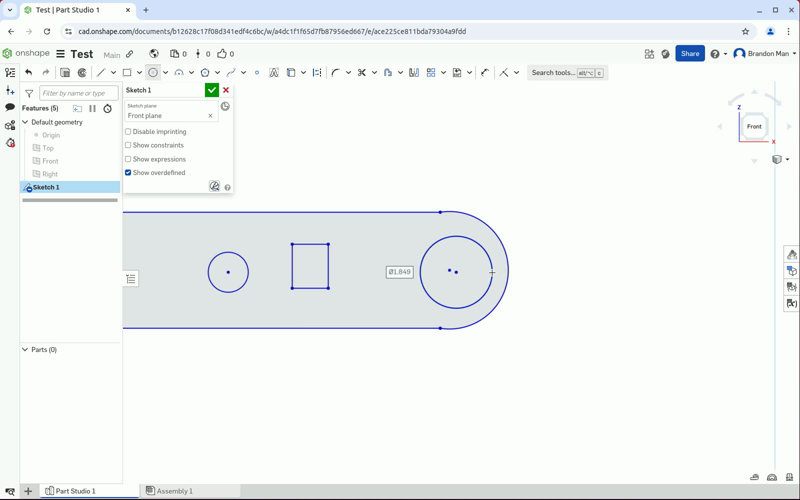
scroll(-6)
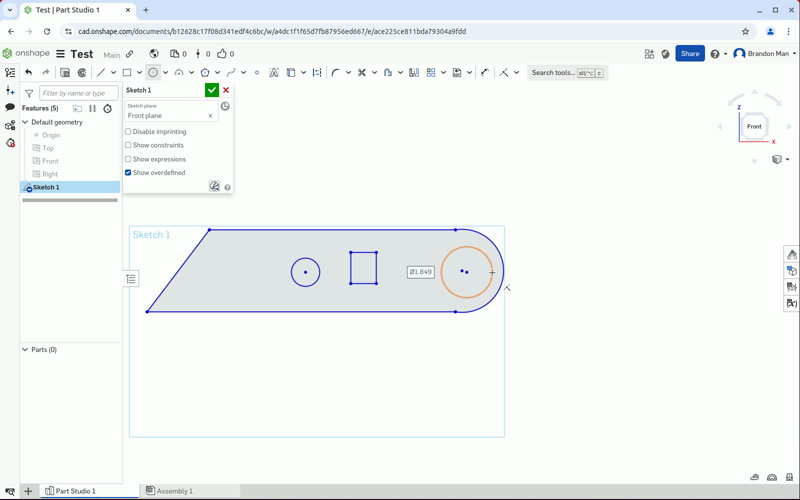
scroll(-6)
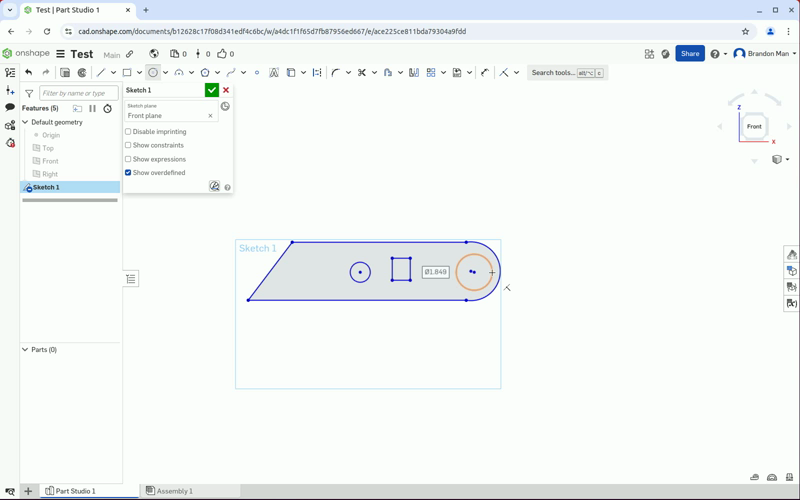
scroll(-6)
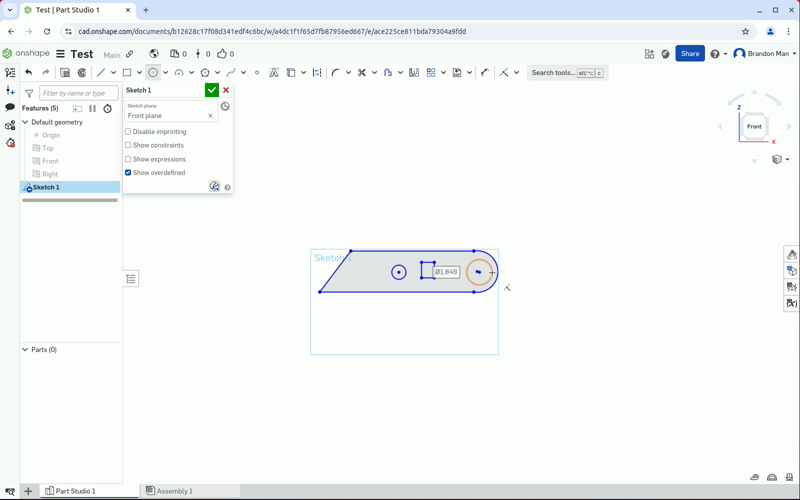
scroll(-6)
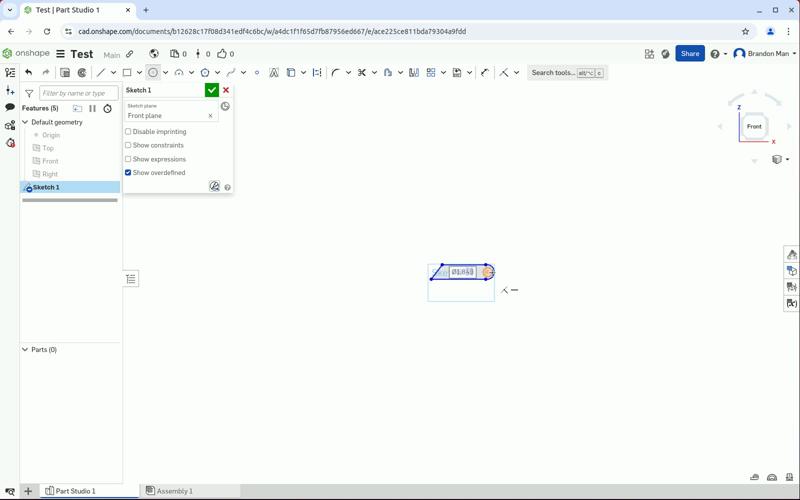
key(esc)
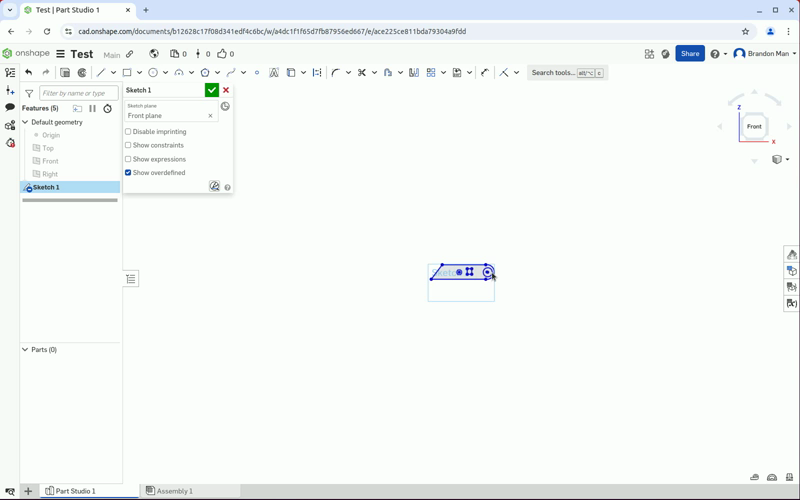
mouse_move(456, 277)
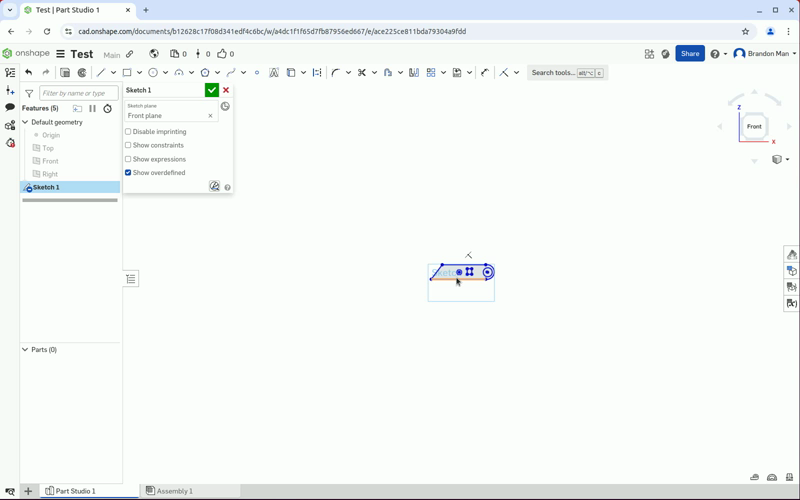
scroll(6)
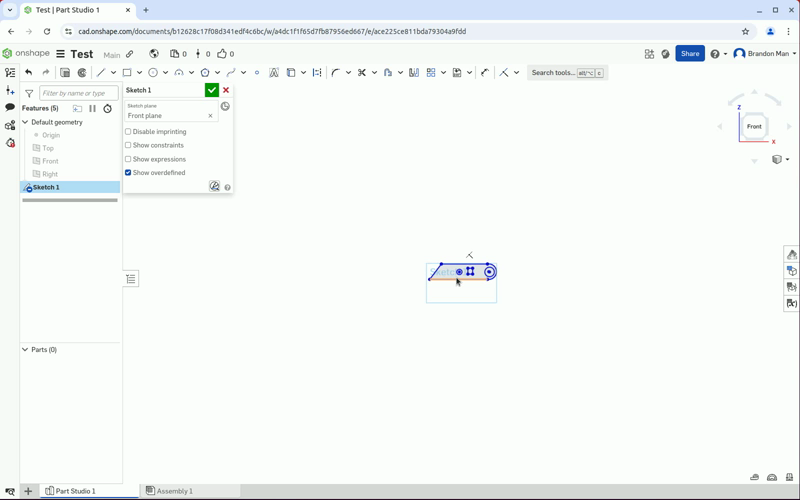
scroll(6)
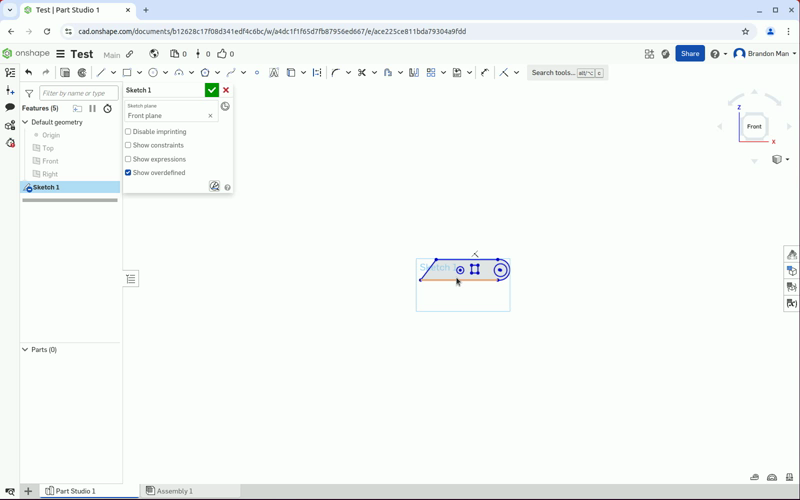
scroll(6)
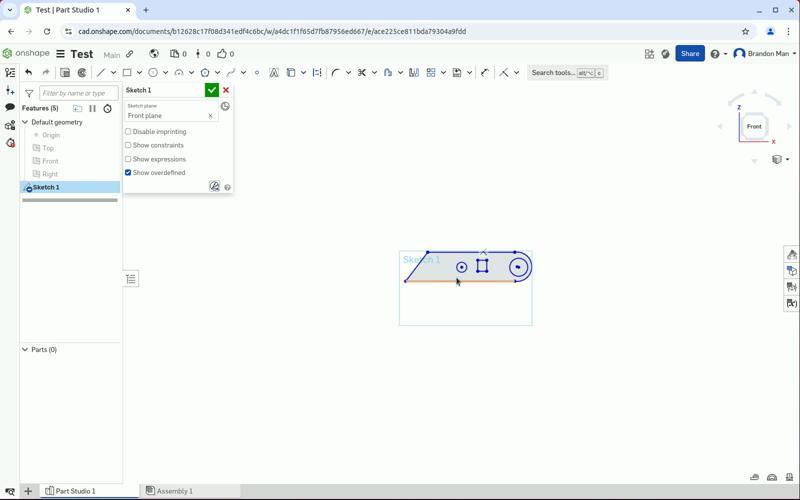
scroll(6)
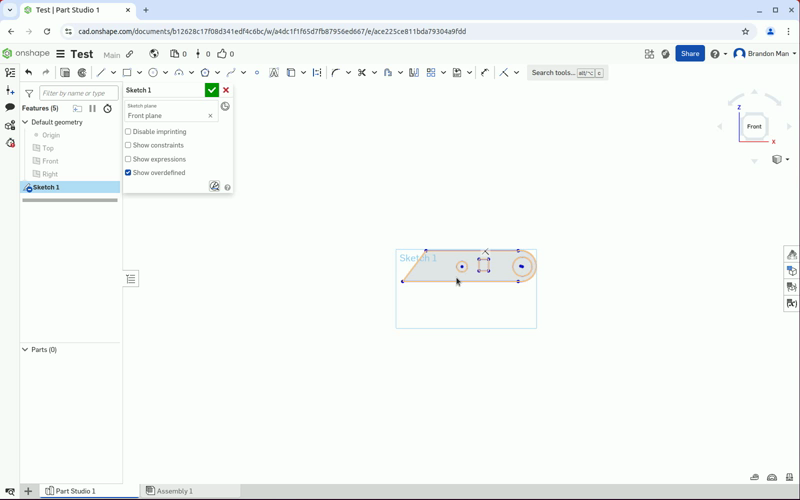
scroll(6)
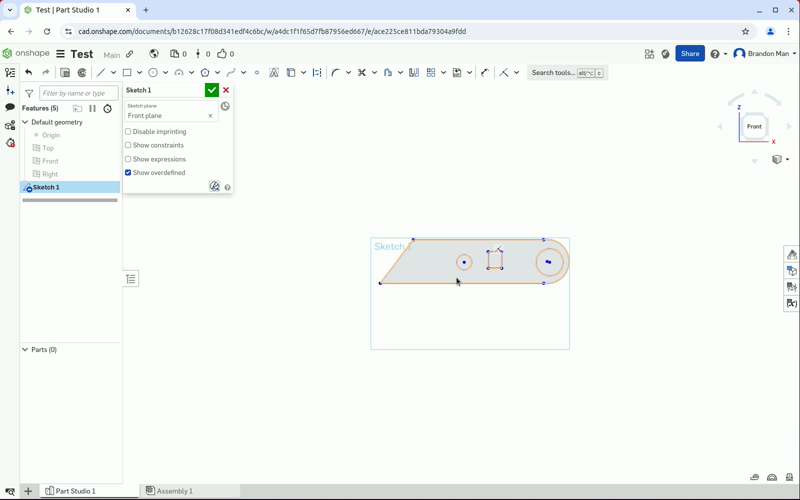
scroll(6)
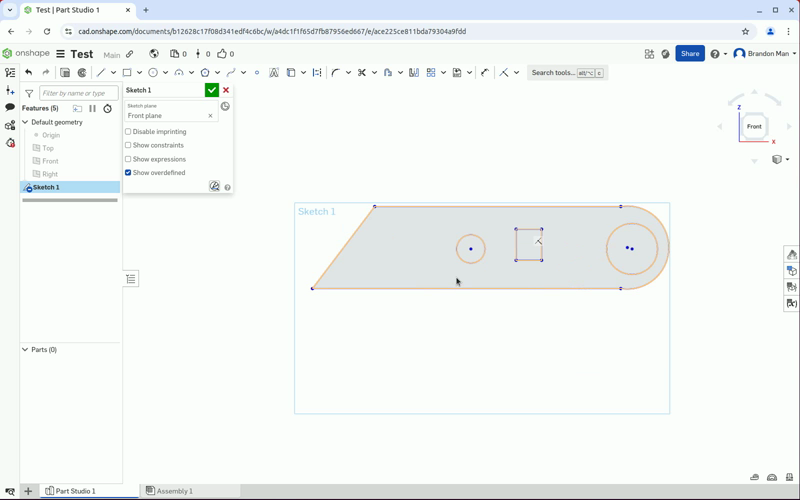
scroll(6)
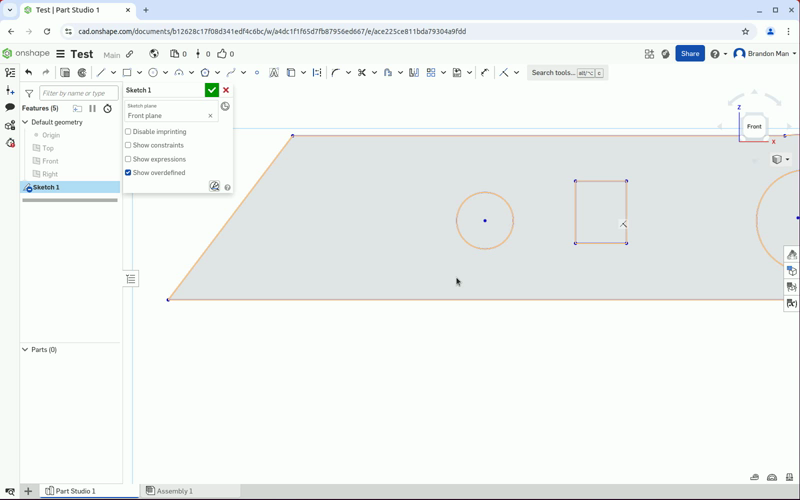
click(456, 277)
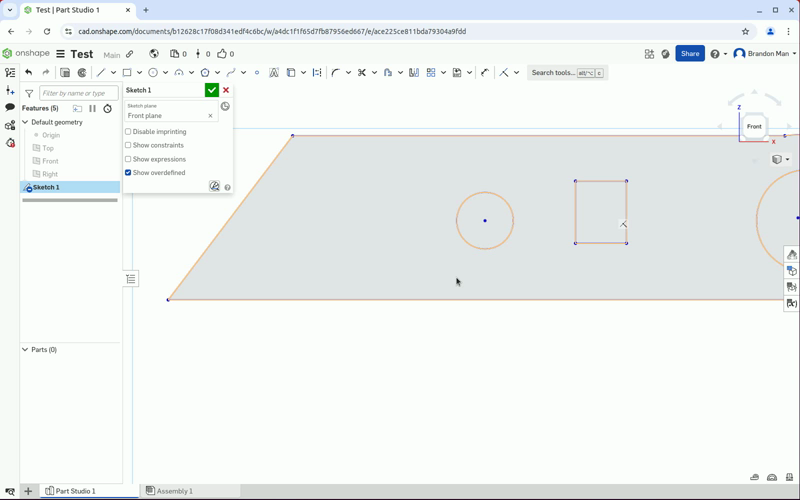
scroll(-6)
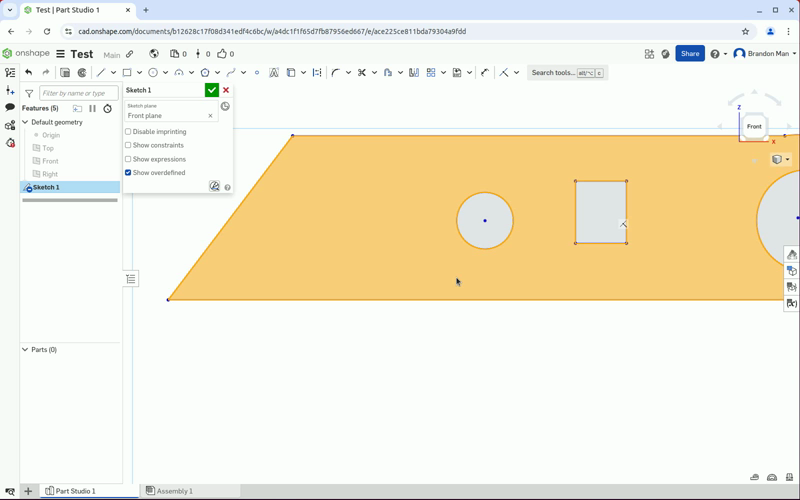
scroll(-6)
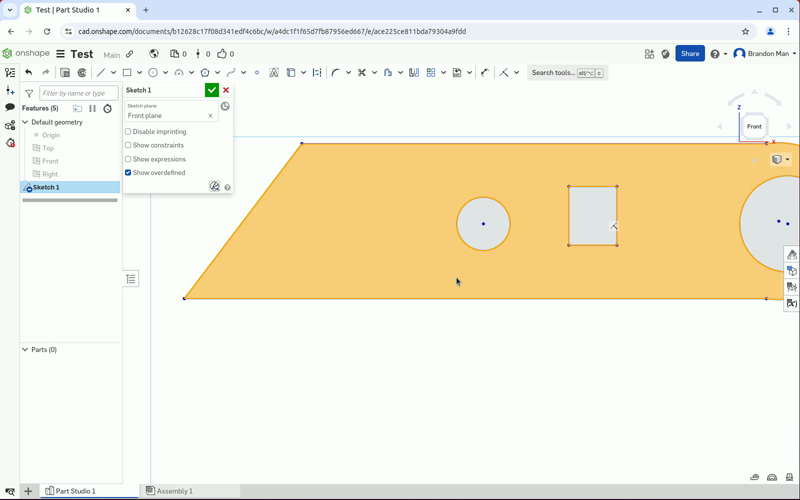
scroll(-6)
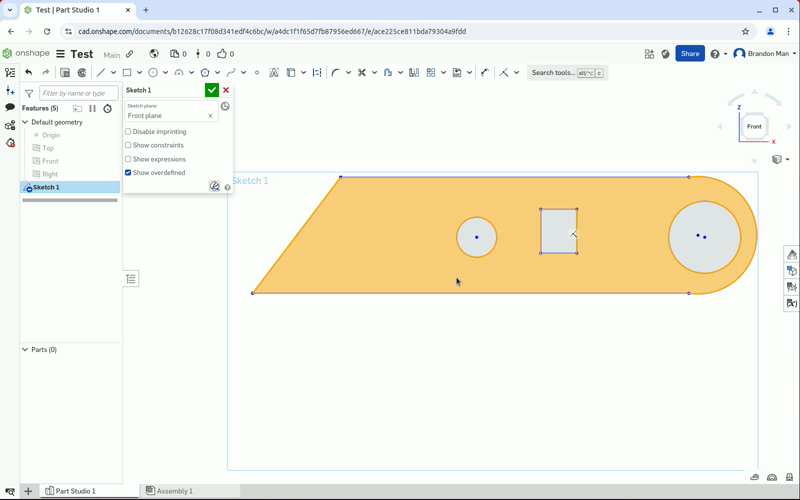
scroll(-6)
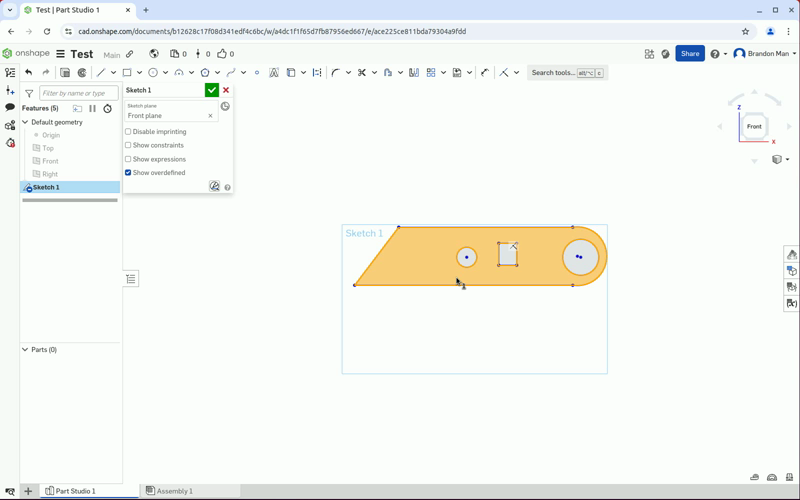
scroll(-6)
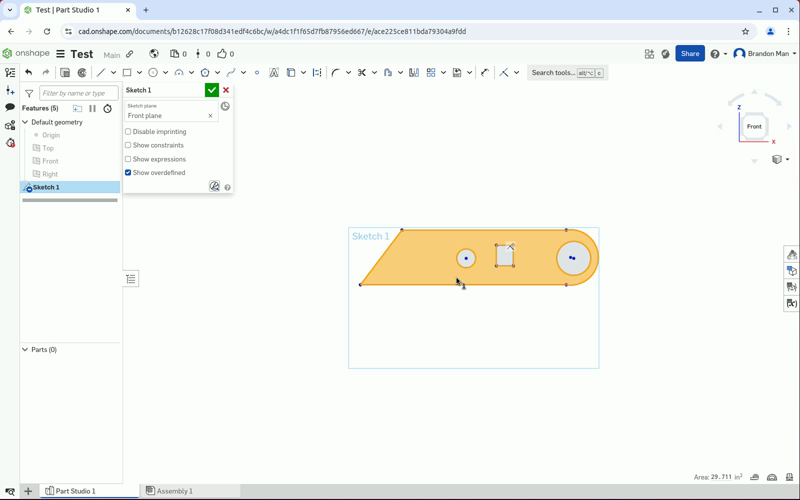
scroll(-6)
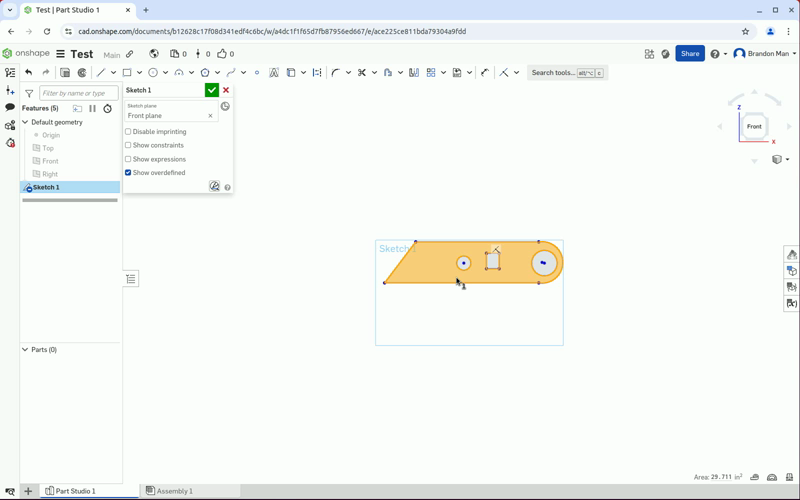
scroll(-6)
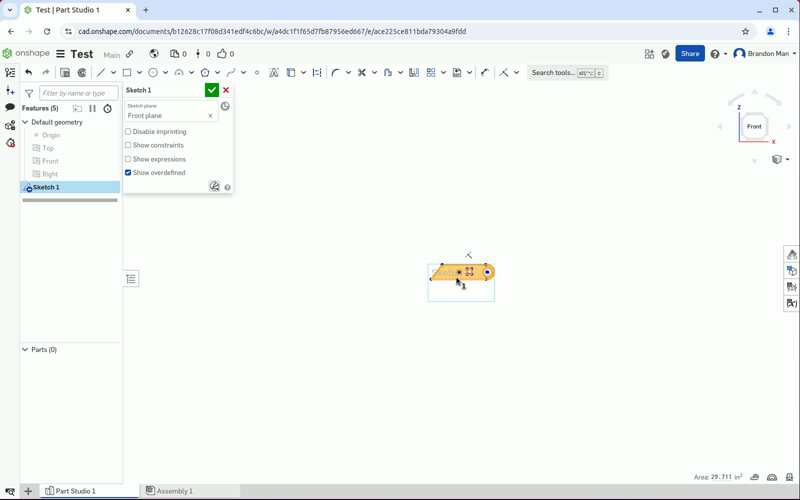
mouse_move(73, 352)
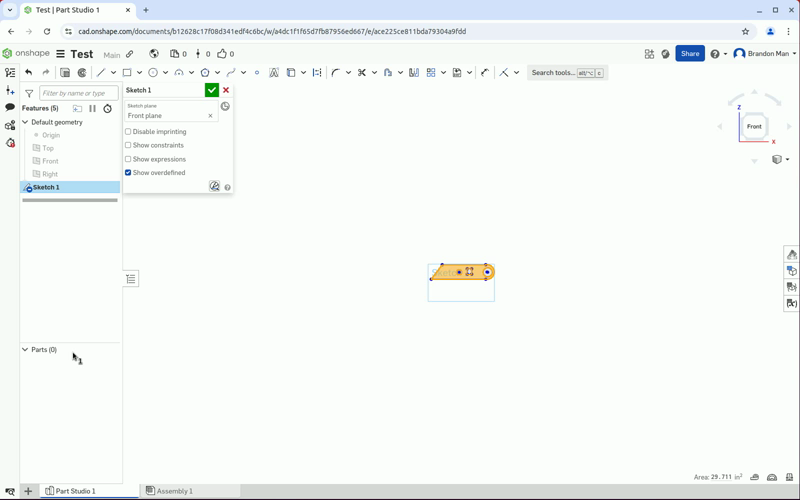
key(shift+y)
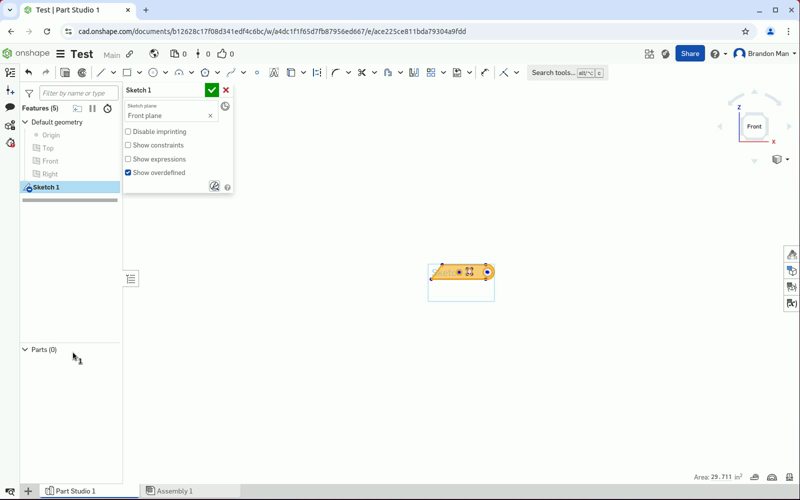
key(shift+e)
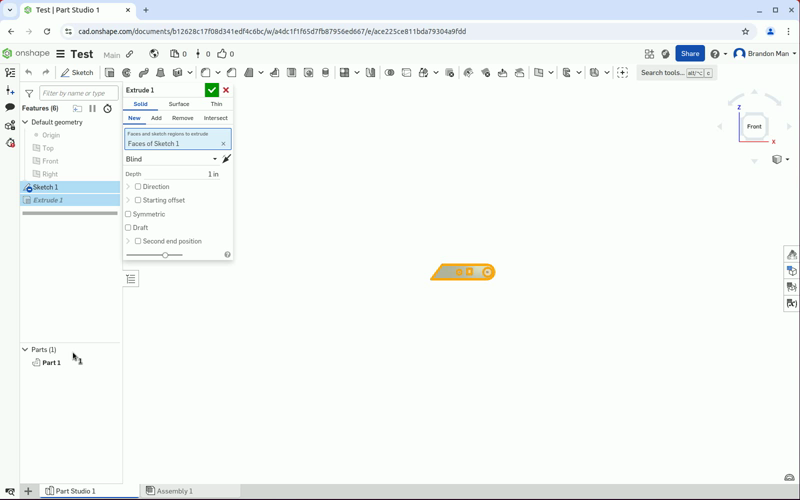
mouse_move(143, 106)
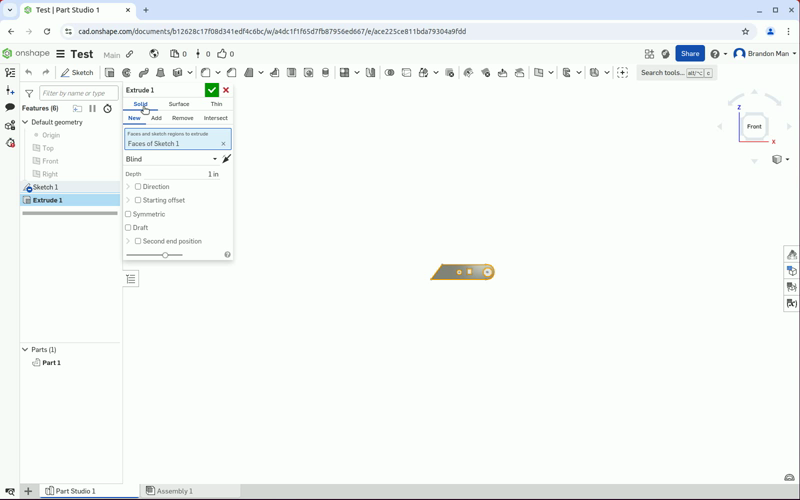
click(143, 106)
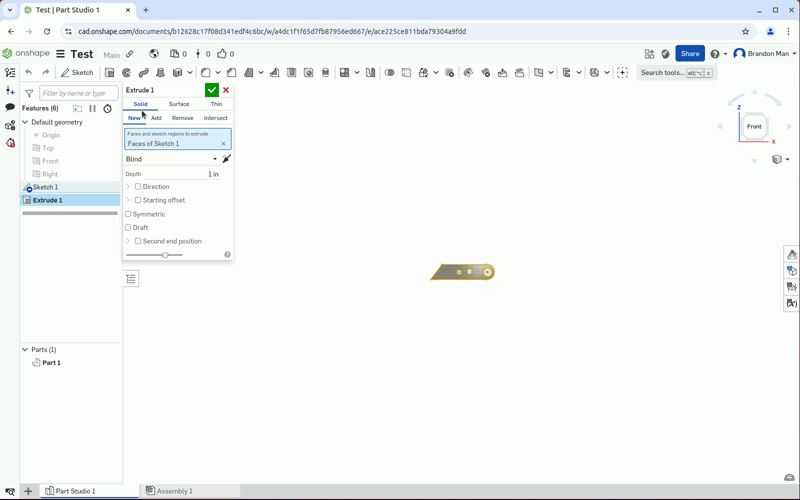
mouse_move(137, 120)
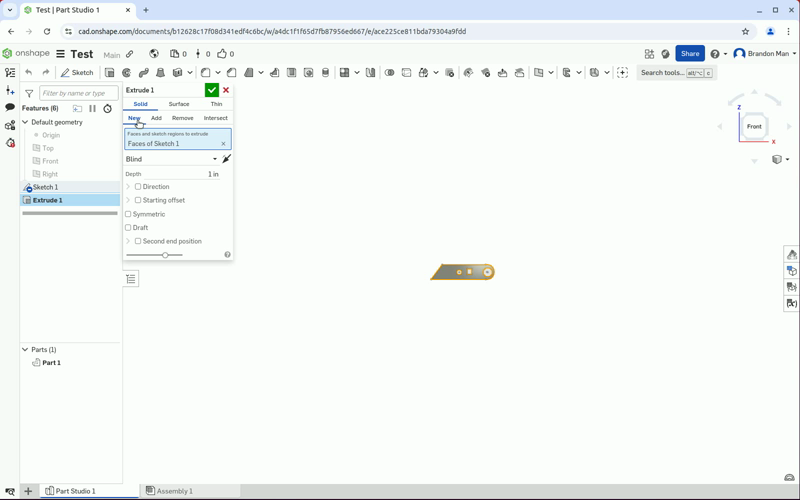
click(137, 120)
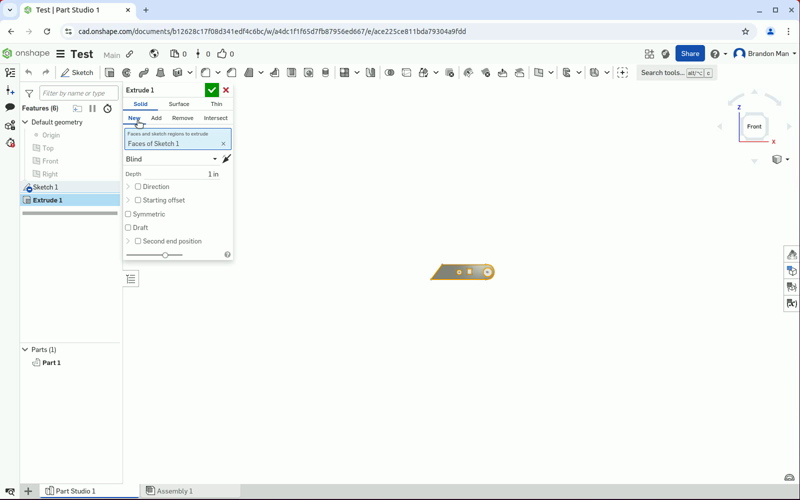
key(tab, 4)
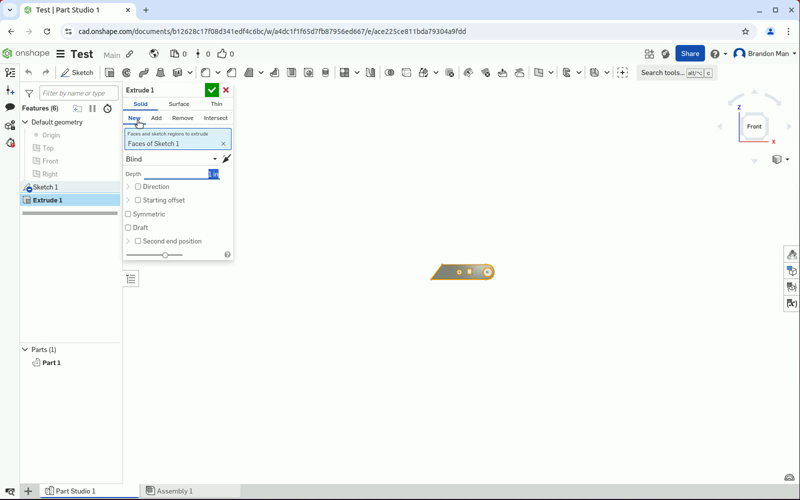
text(1.926)
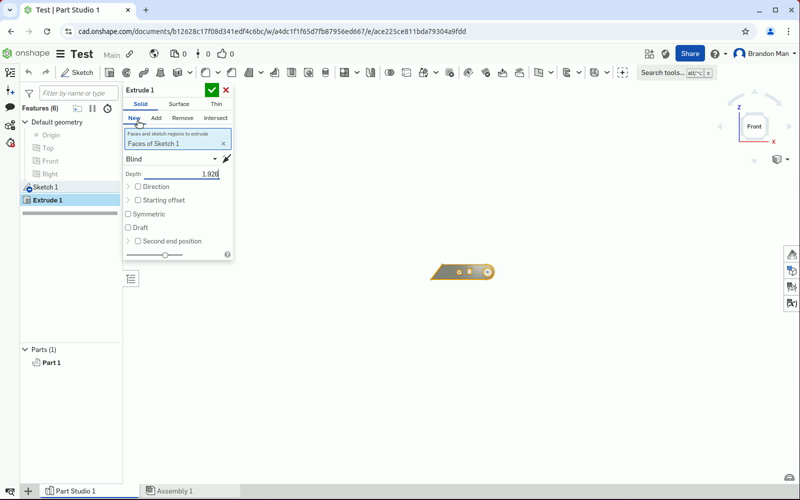
key(enter)
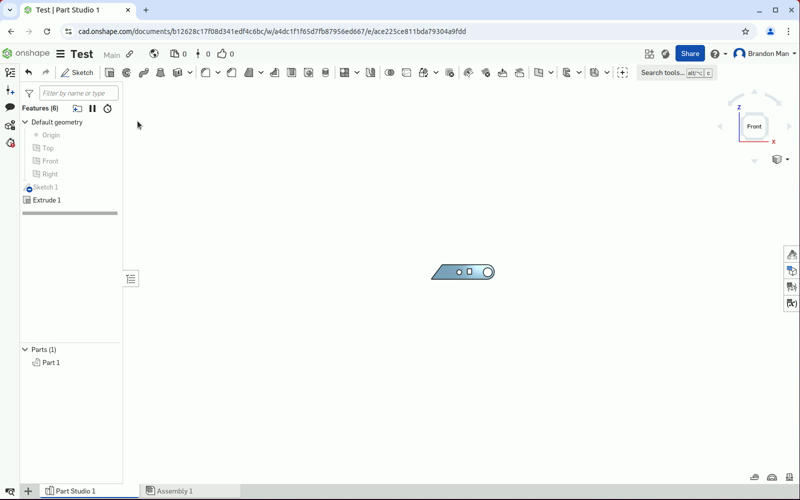
key(shift+h)
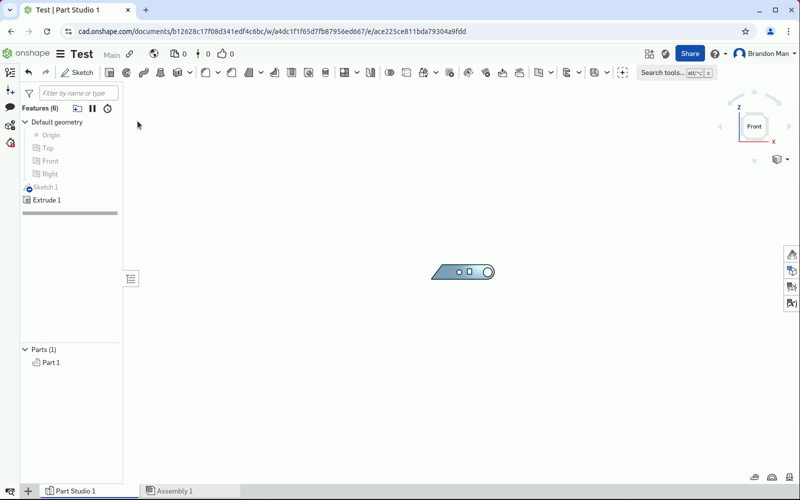
key(shift+h)
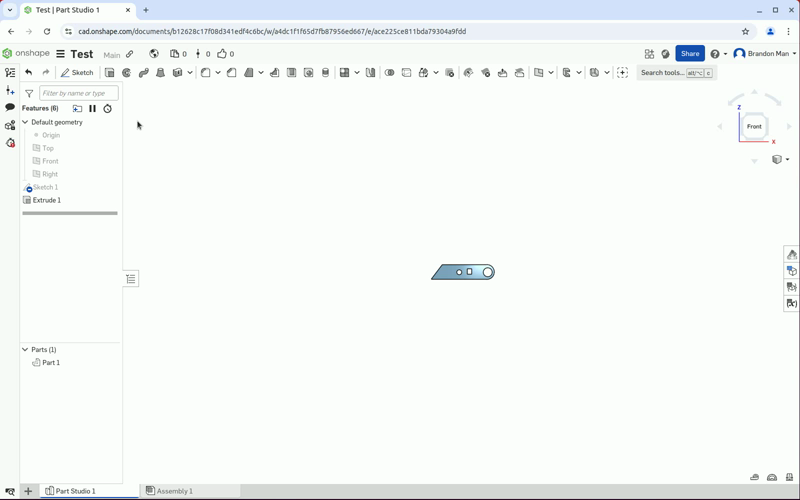
mouse_move(73, 189)
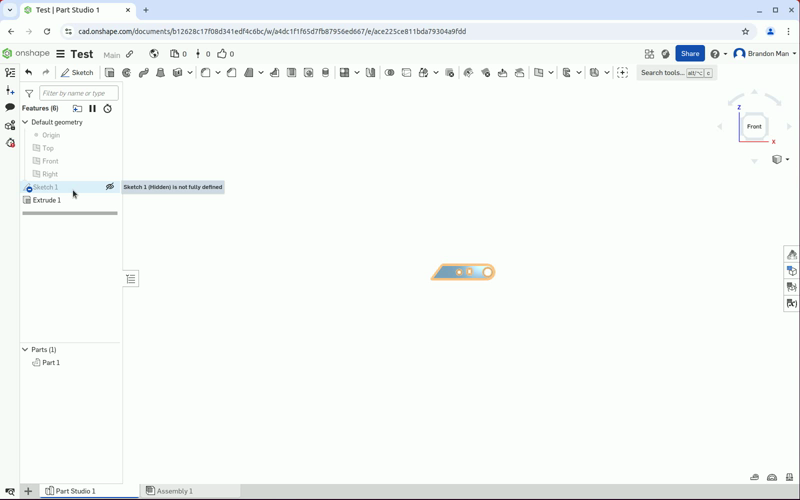
click(73, 189)
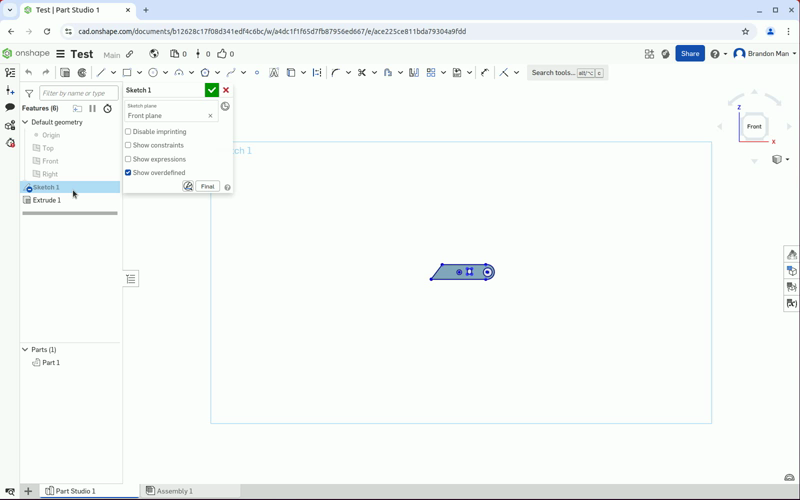
mouse_move(229, 92)
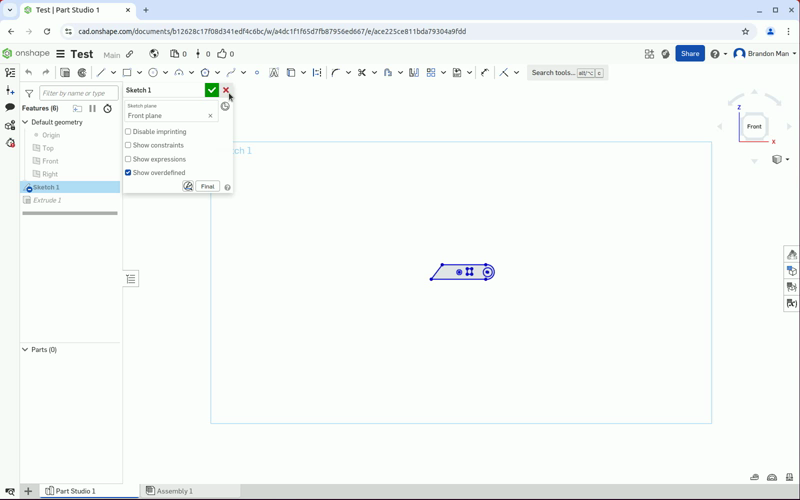
click(229, 92)
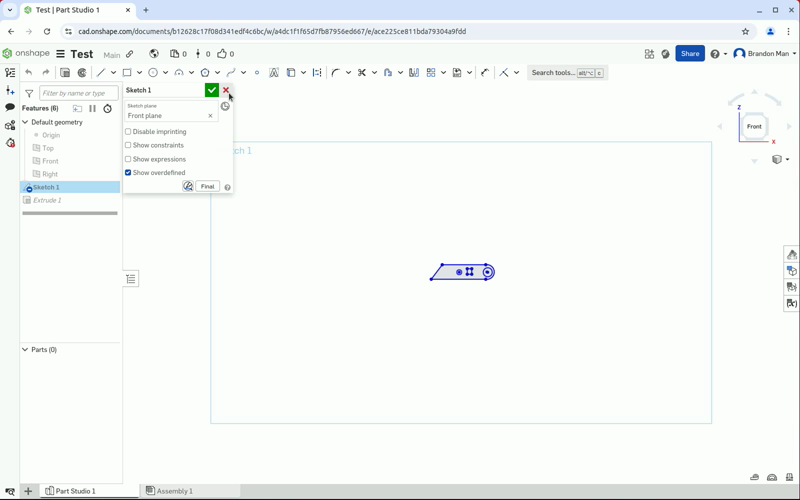
key(shift+s)
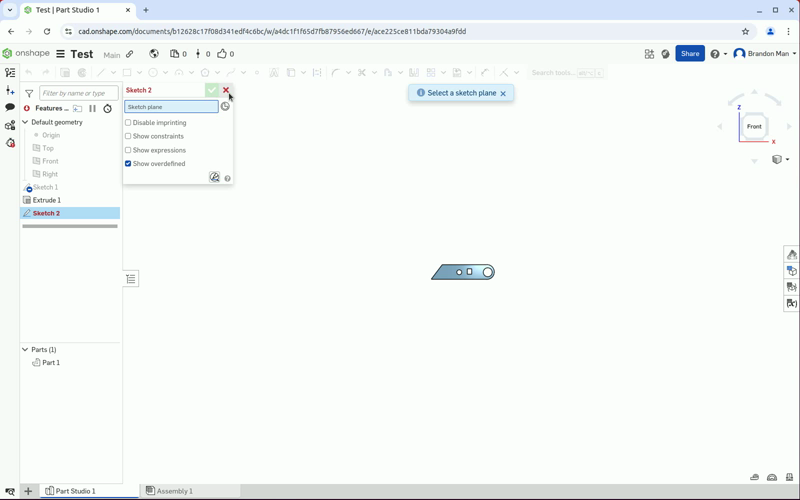
mouse_move(73, 163)
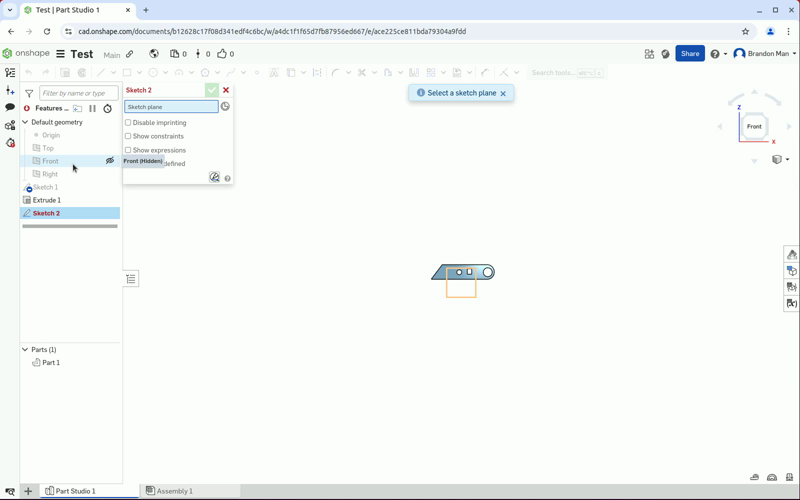
click(73, 163)
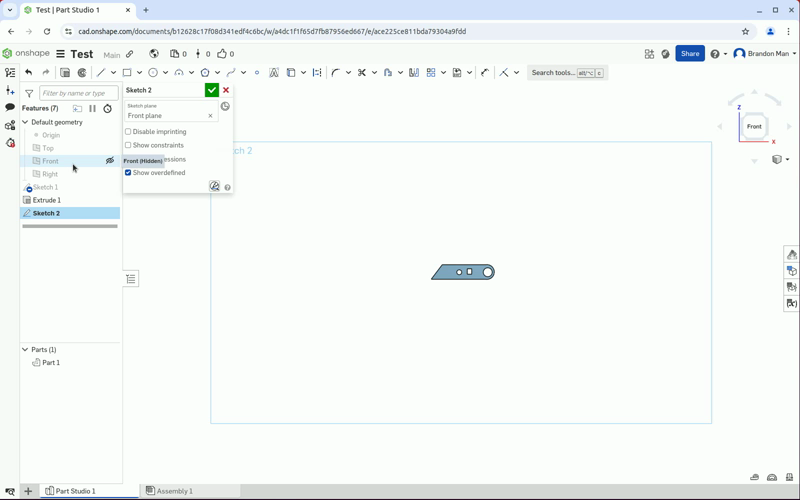
mouse_move(73, 352)
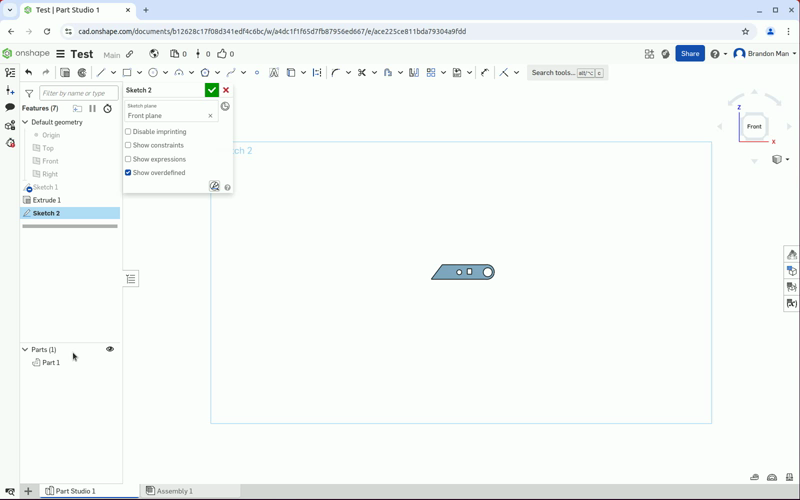
key(y)
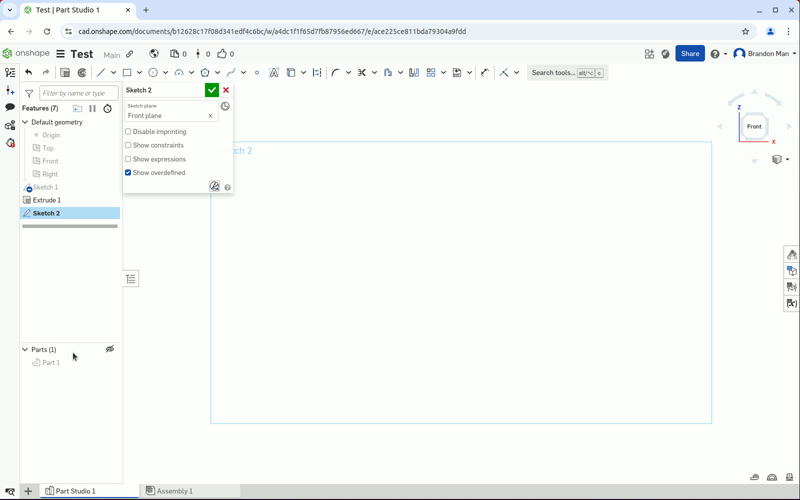
key(l)
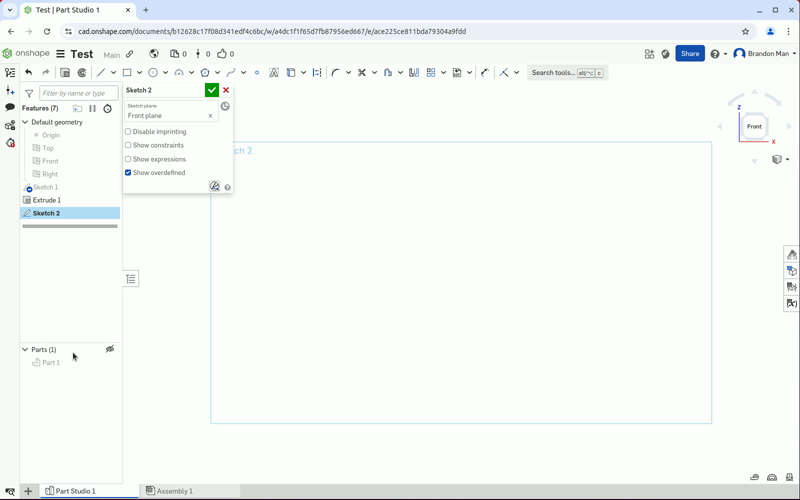
key_down(shift)
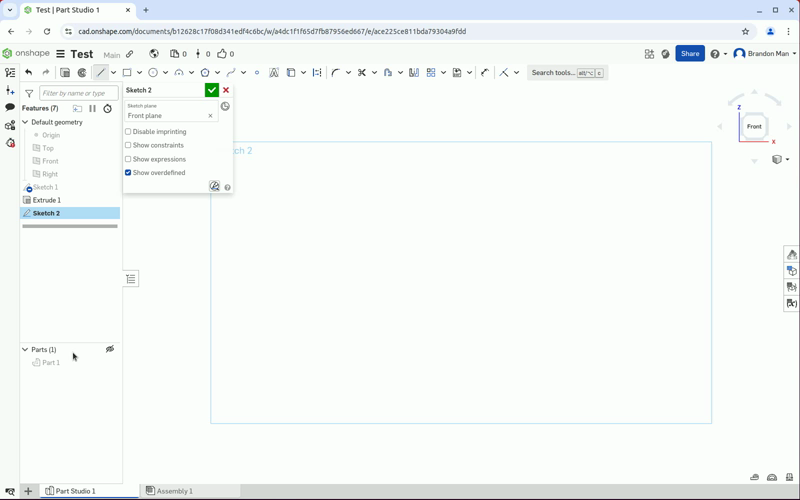
mouse_move(519, 279)
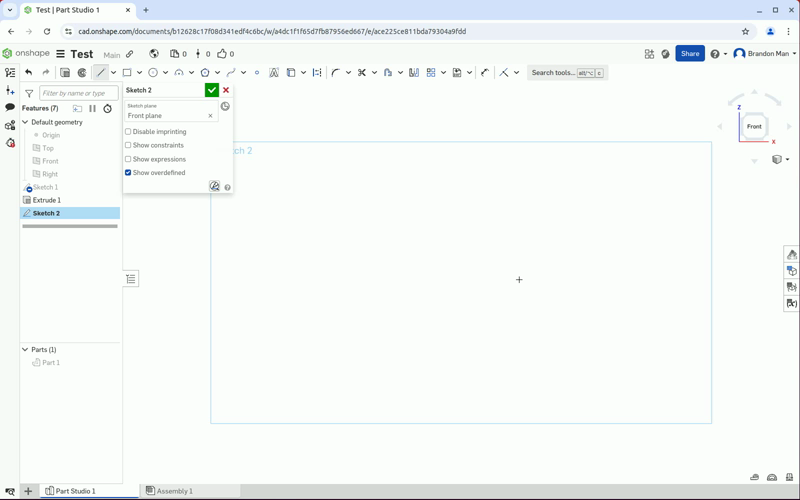
click(519, 279)
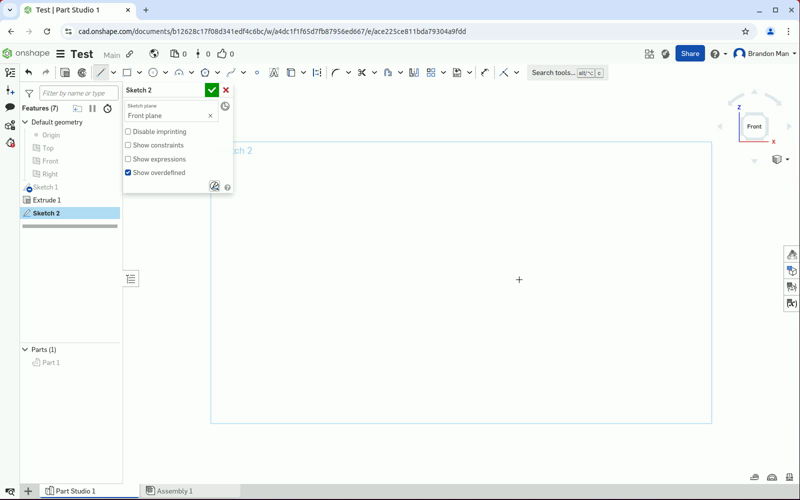
key_up(shift)
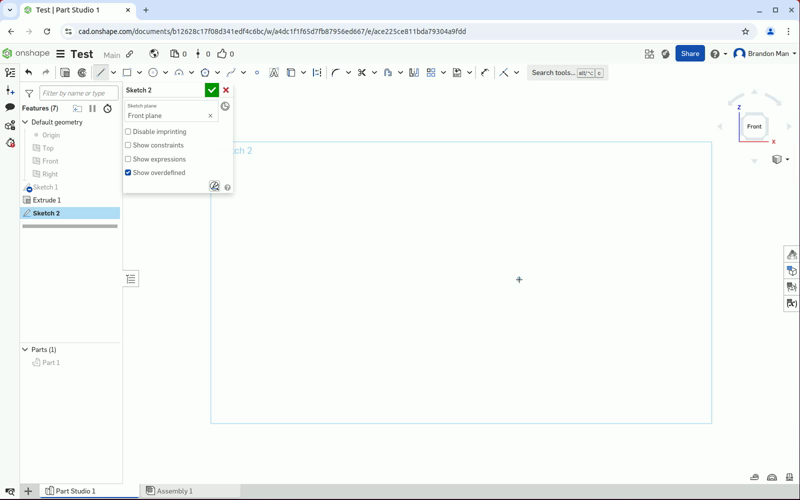
key_down(shift)
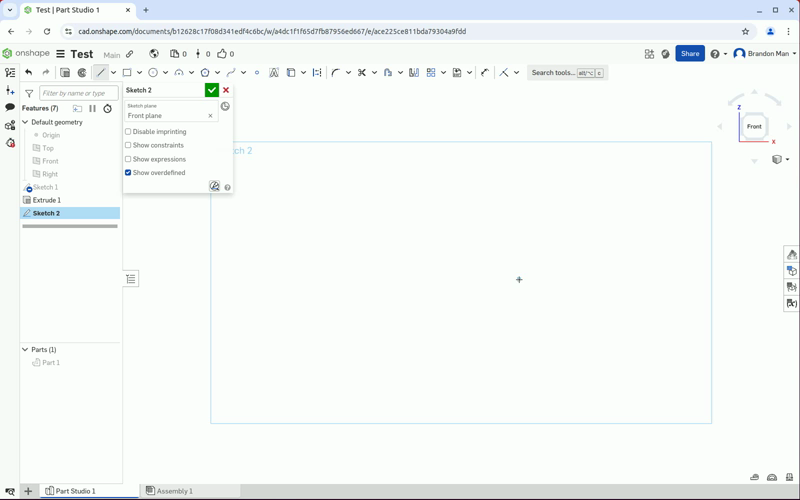
mouse_move(549, 279)
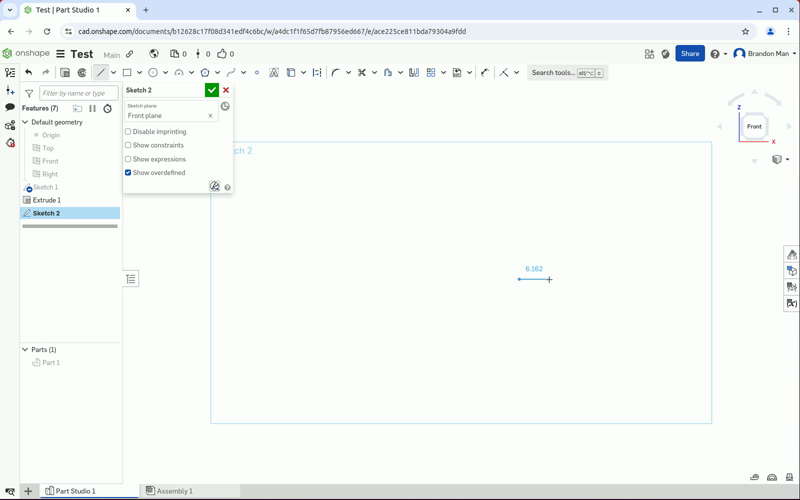
mouse_move(573, 279)
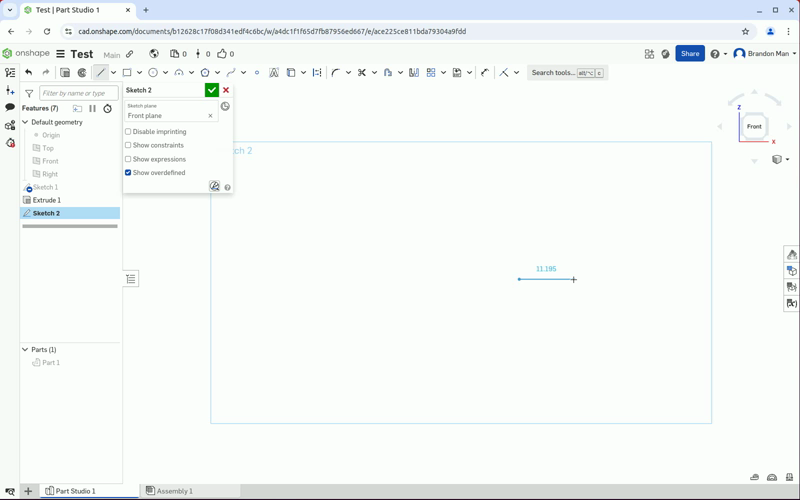
click(573, 279)
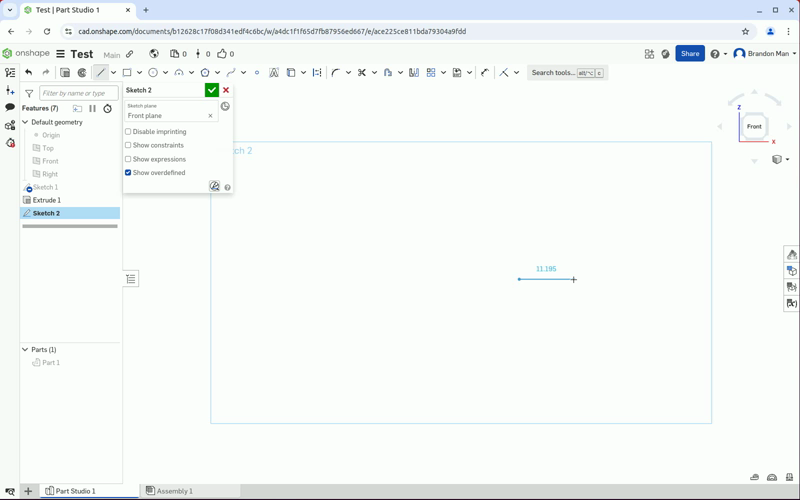
key_up(shift)
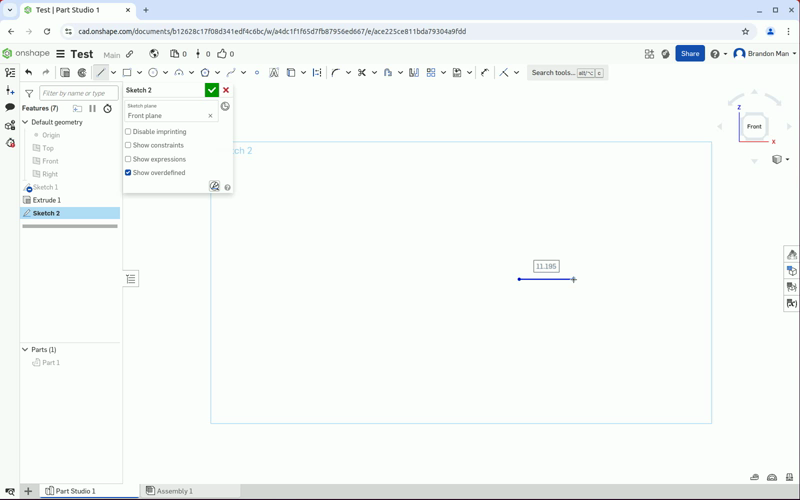
key_down(shift)
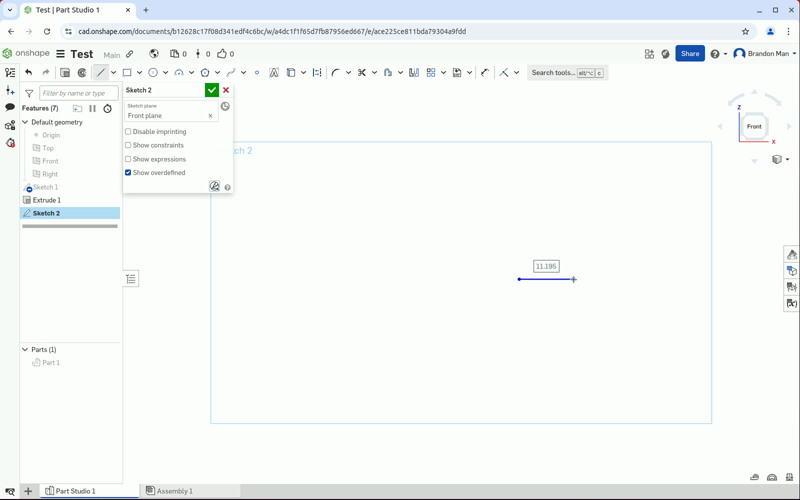
mouse_move(589, 279)
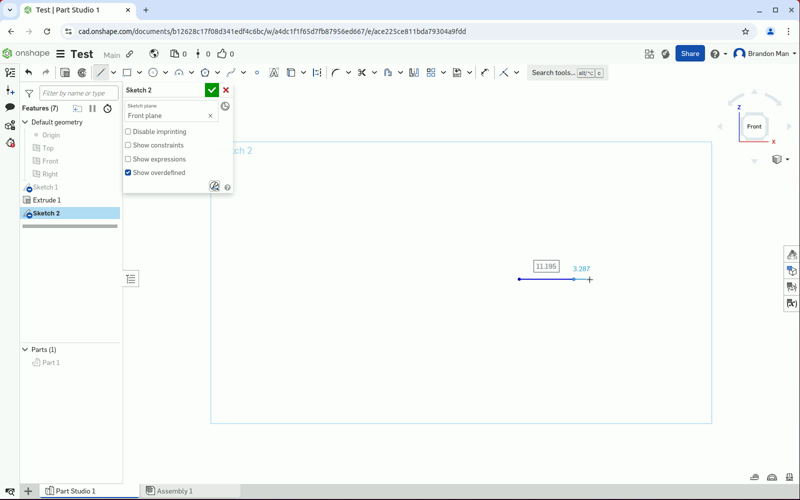
mouse_move(563, 265)
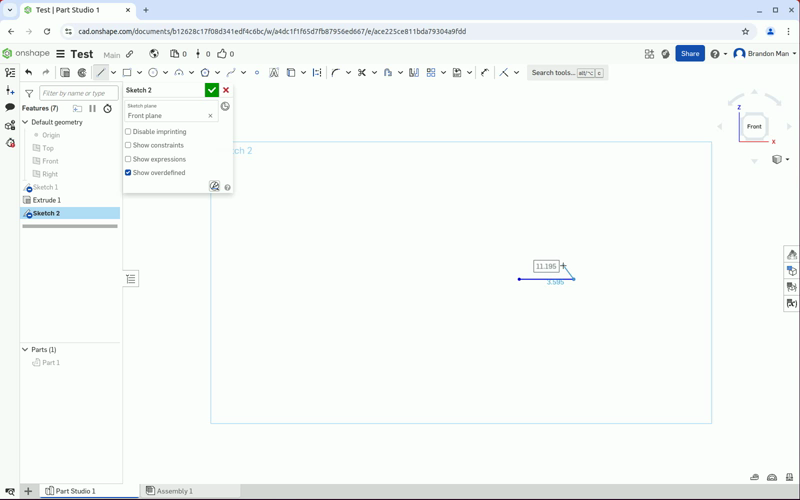
click(563, 265)
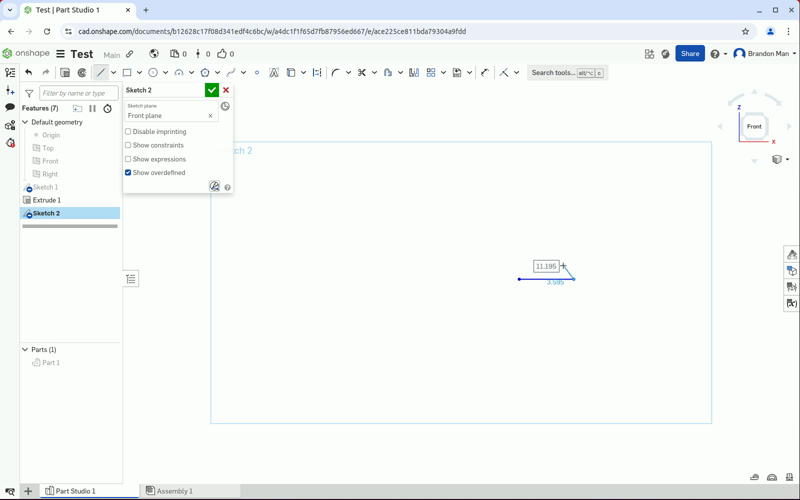
key_up(shift)
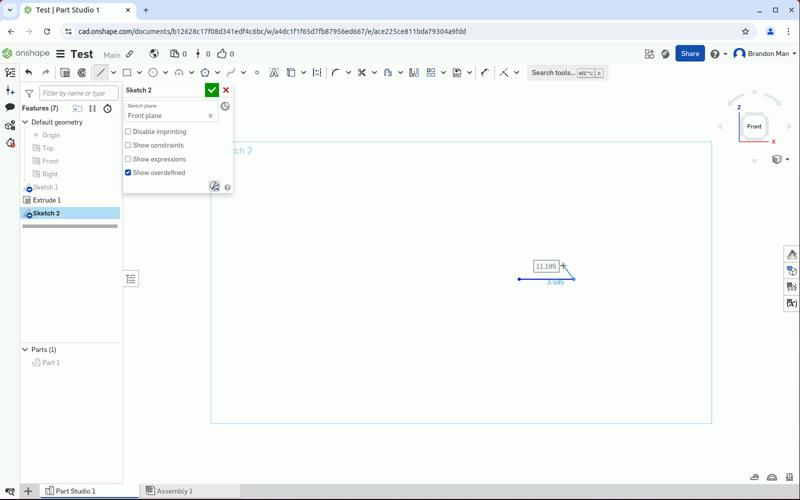
key_down(shift)
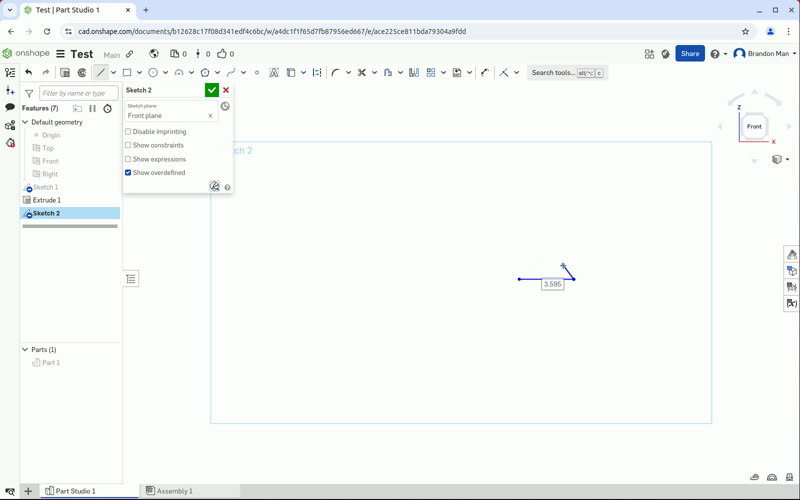
mouse_move(589, 265)
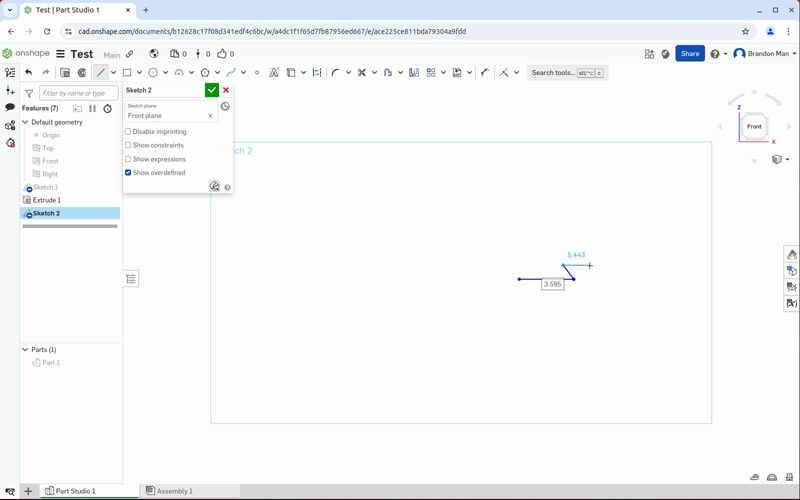
mouse_move(519, 265)
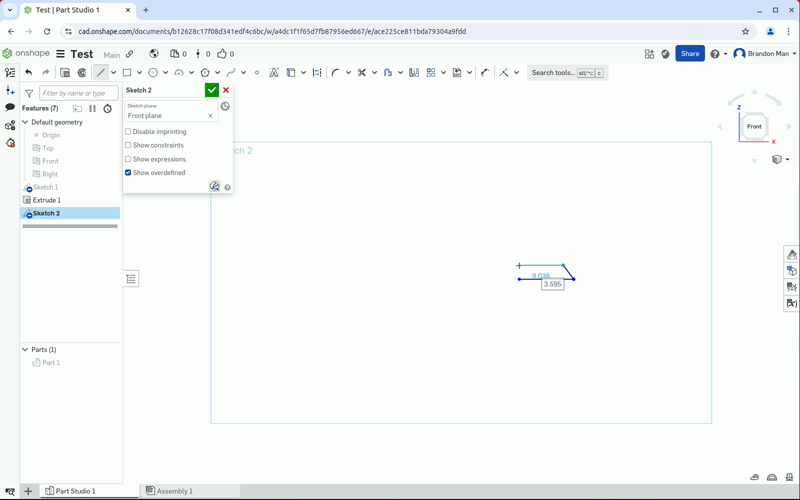
click(519, 265)
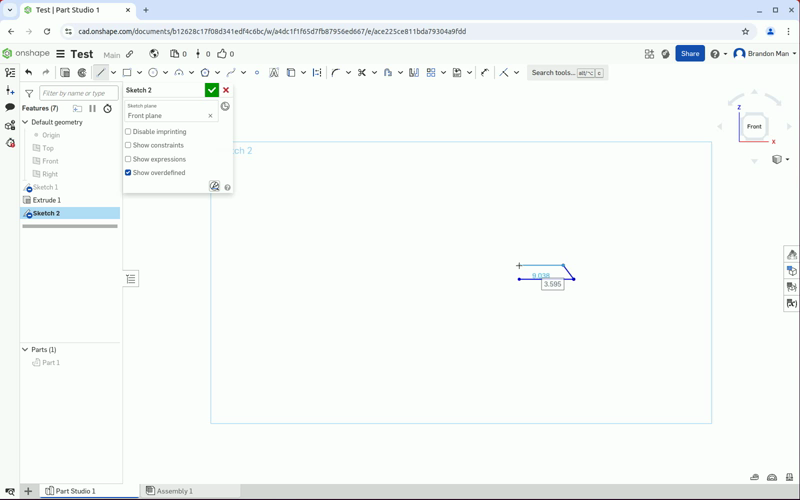
key_up(shift)
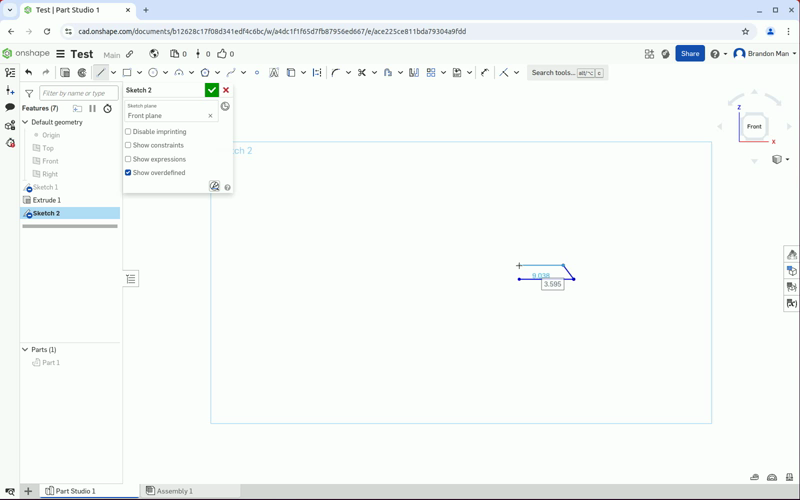
key(esc)
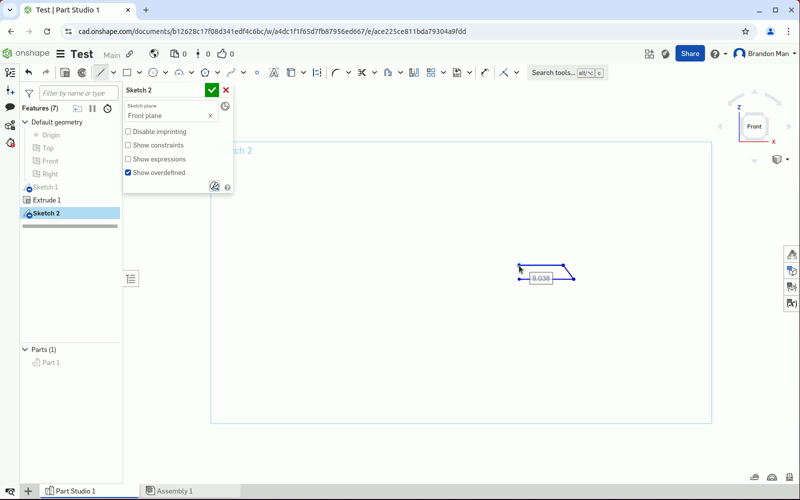
key(a)
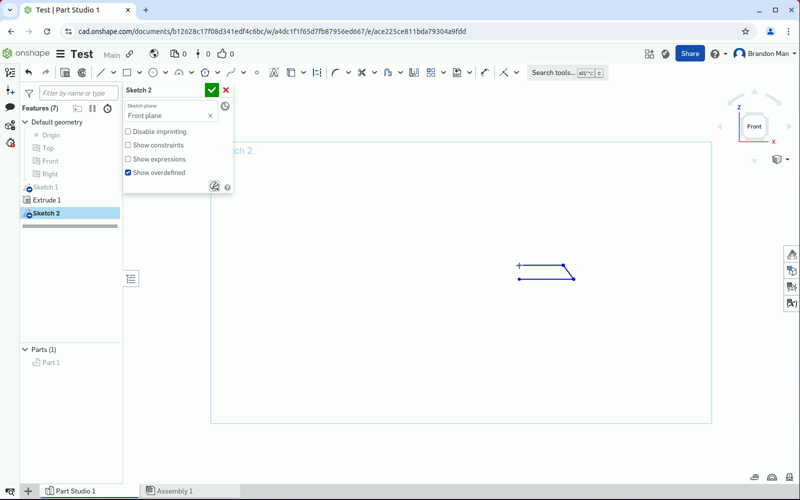
mouse_move(519, 265)
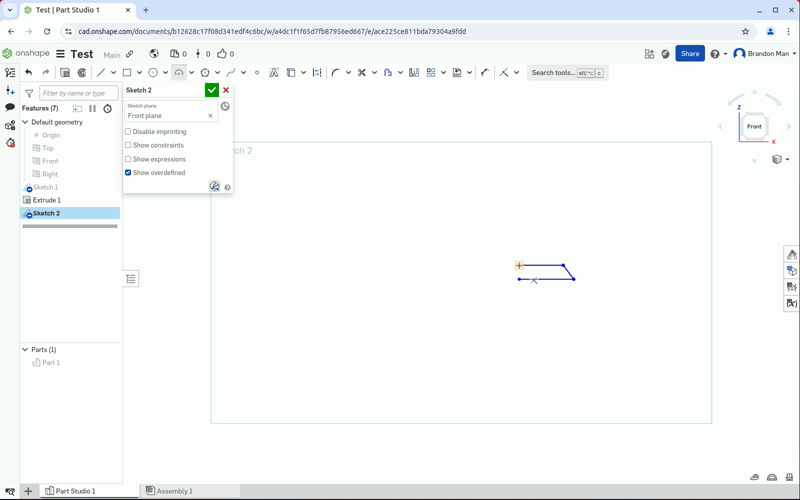
click(519, 265)
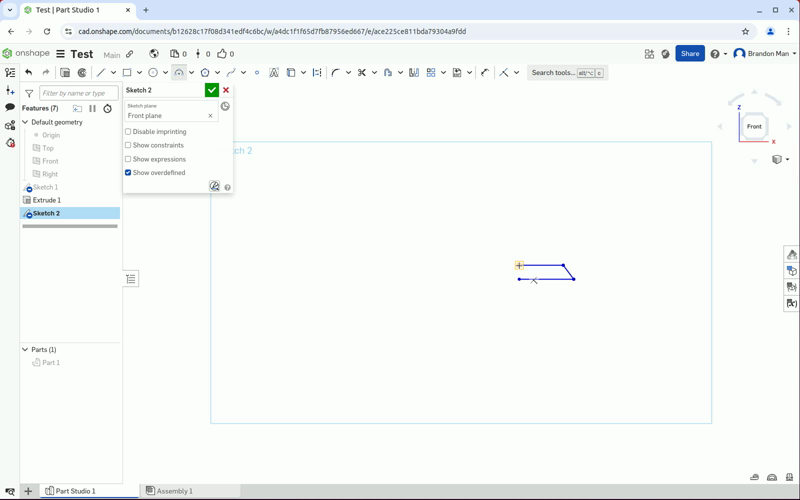
mouse_move(519, 279)
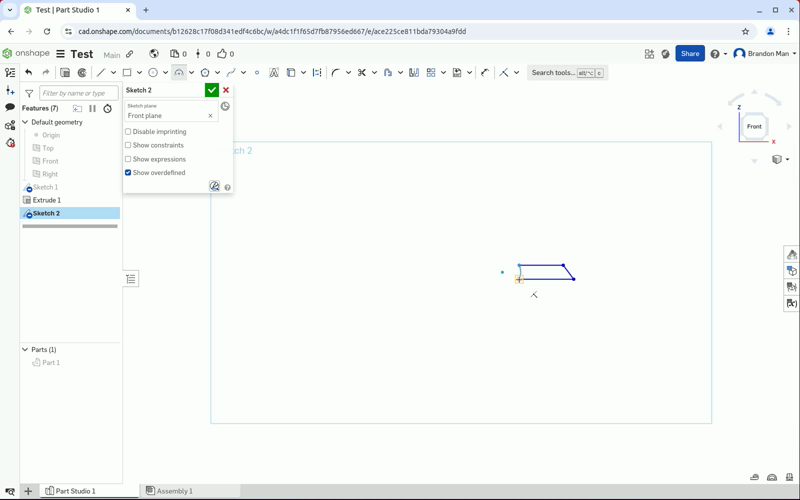
click(519, 279)
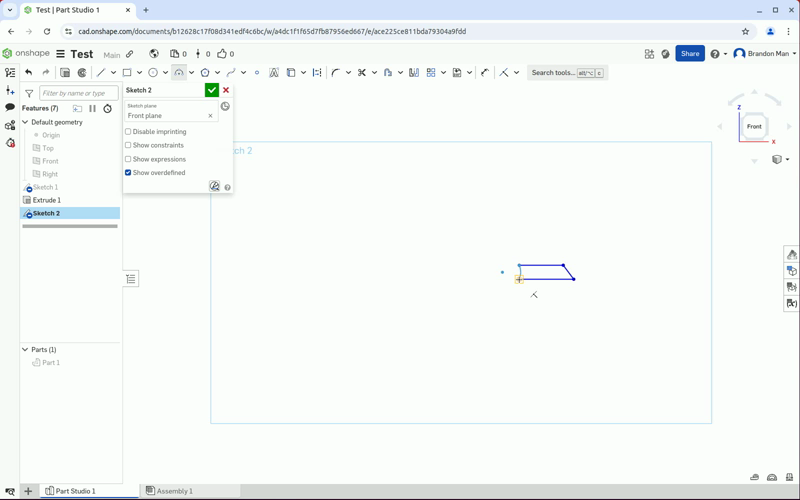
key_down(shift)
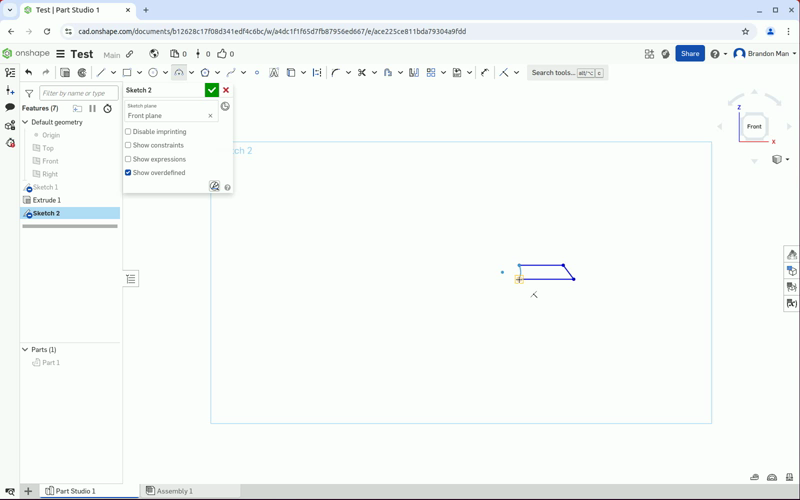
mouse_move(510, 272)
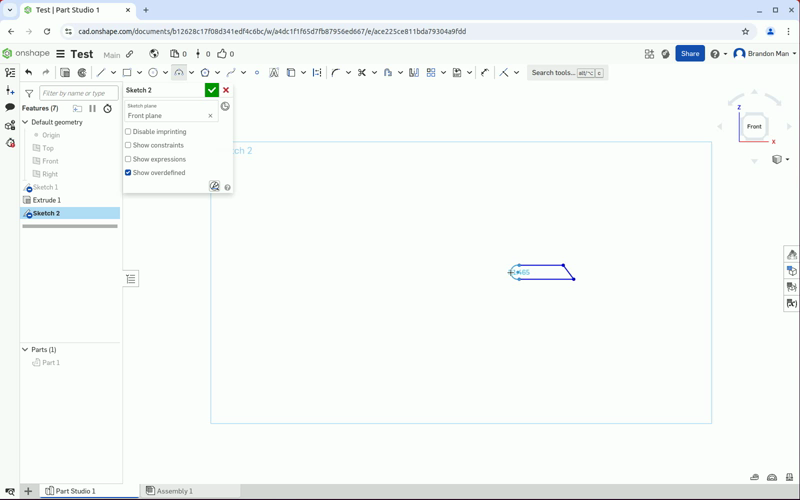
click(510, 272)
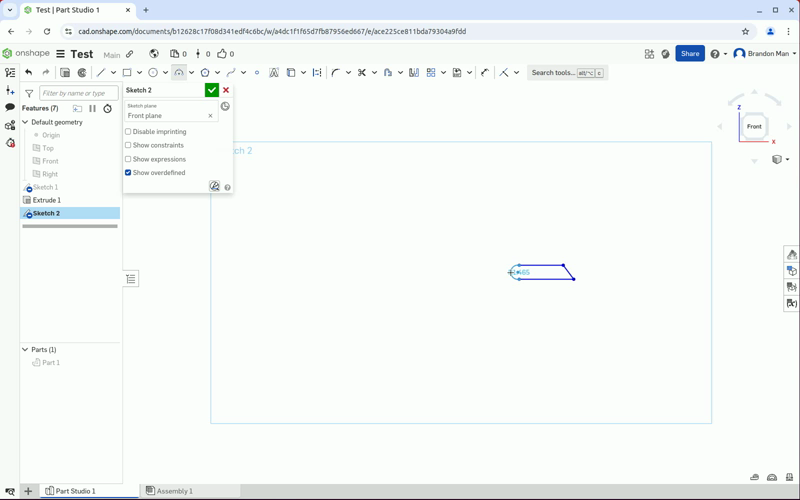
key_up(shift)
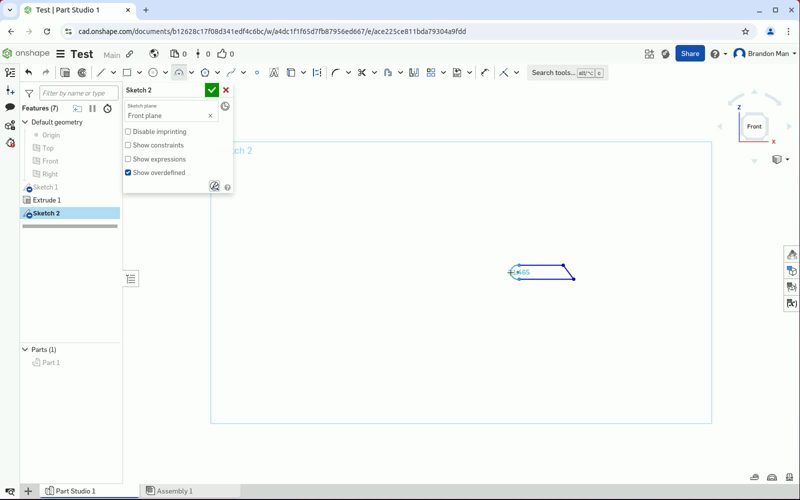
key(esc)
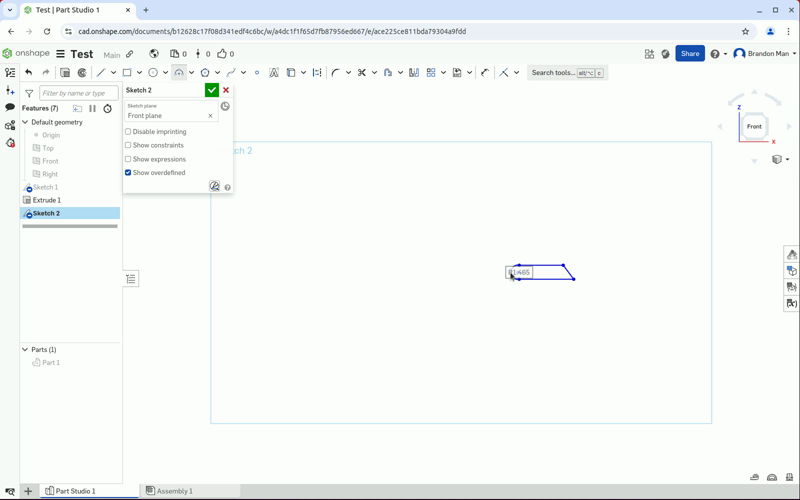
key(c)
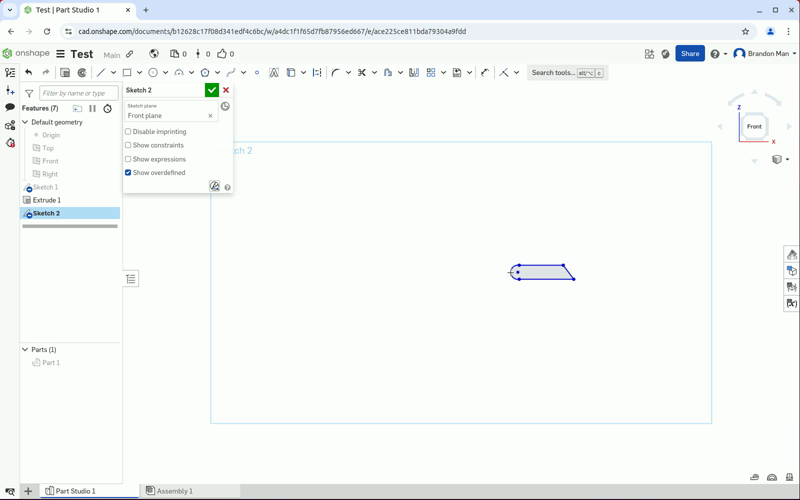
key_down(shift)
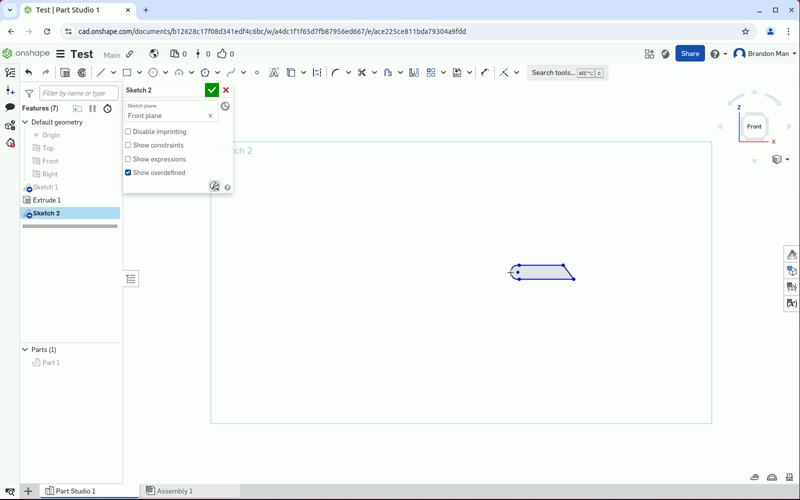
mouse_move(517, 272)
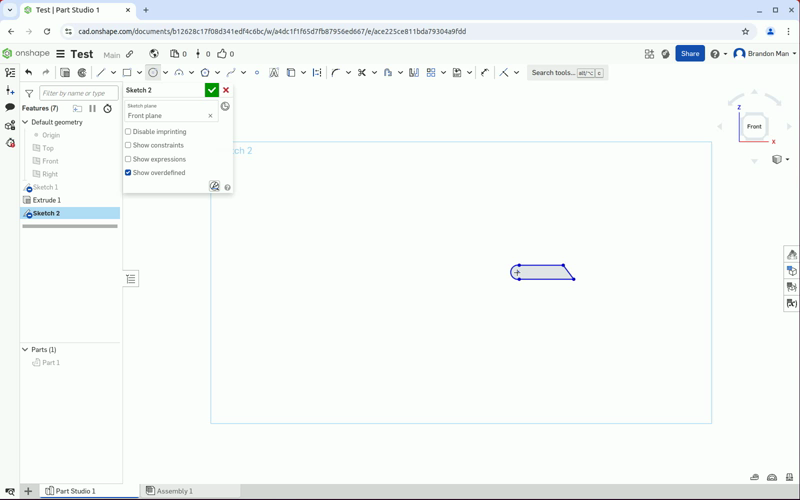
scroll(6)
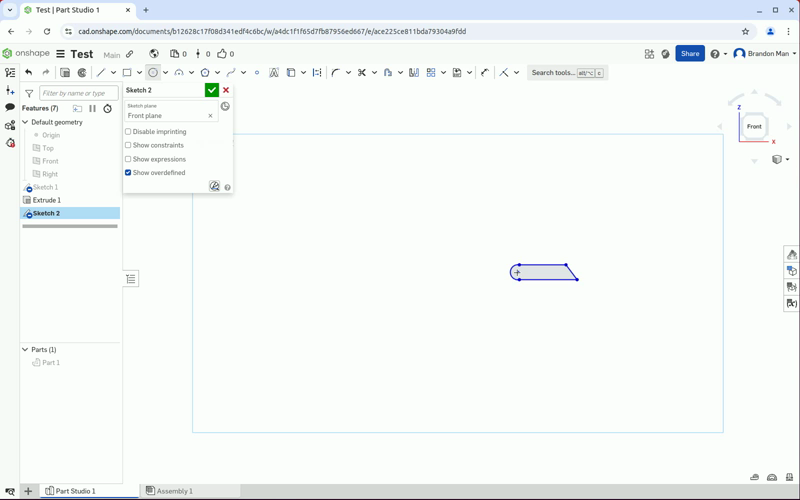
scroll(6)
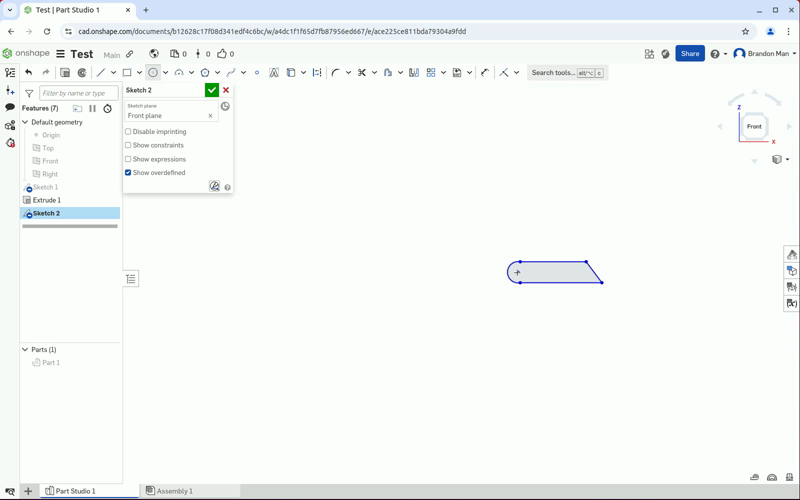
scroll(6)
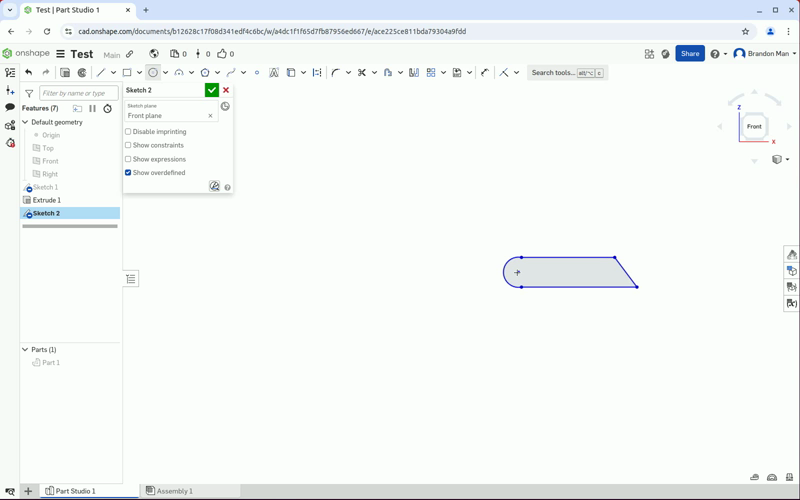
scroll(6)
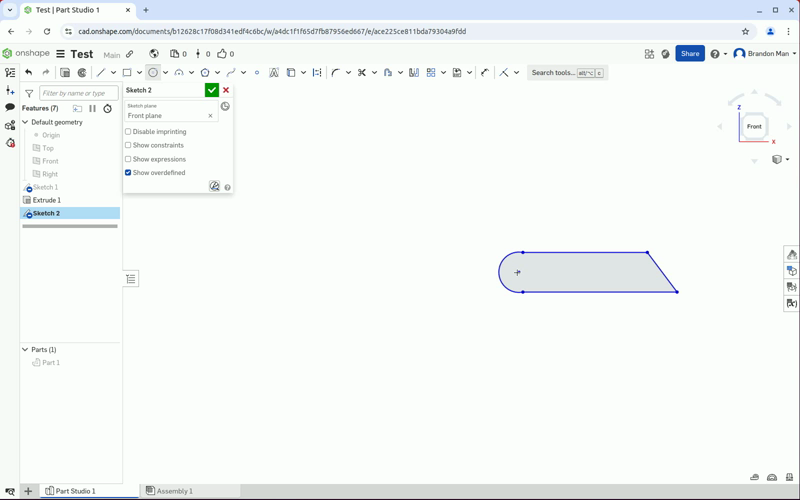
scroll(6)
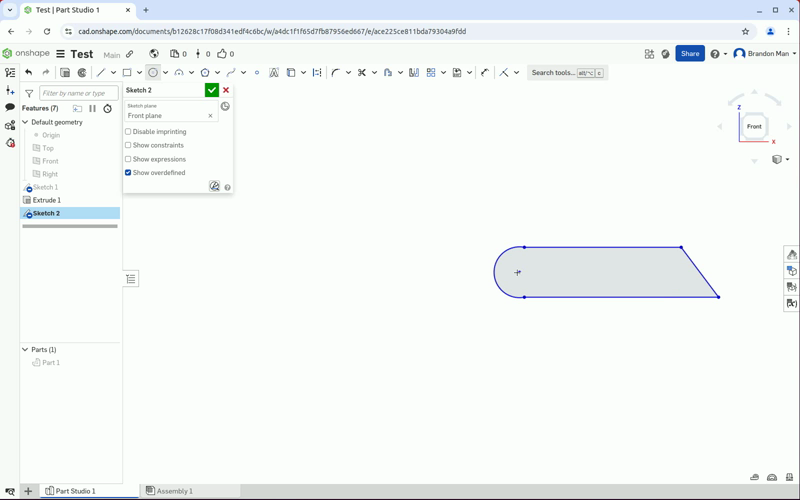
scroll(6)
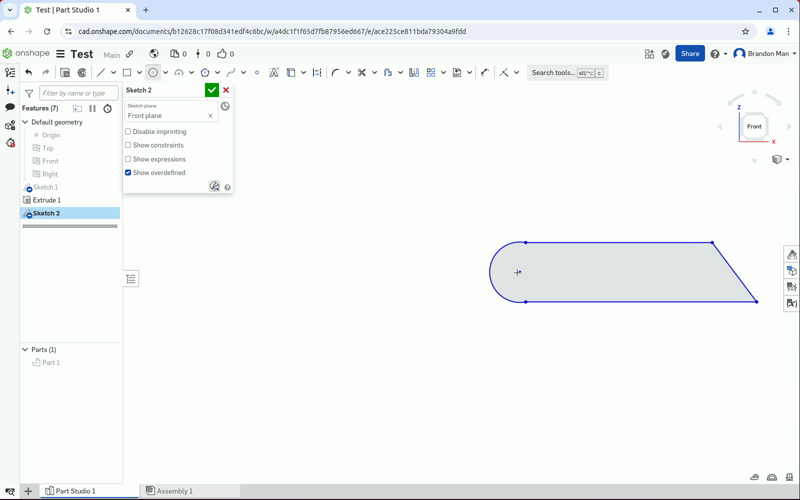
scroll(6)
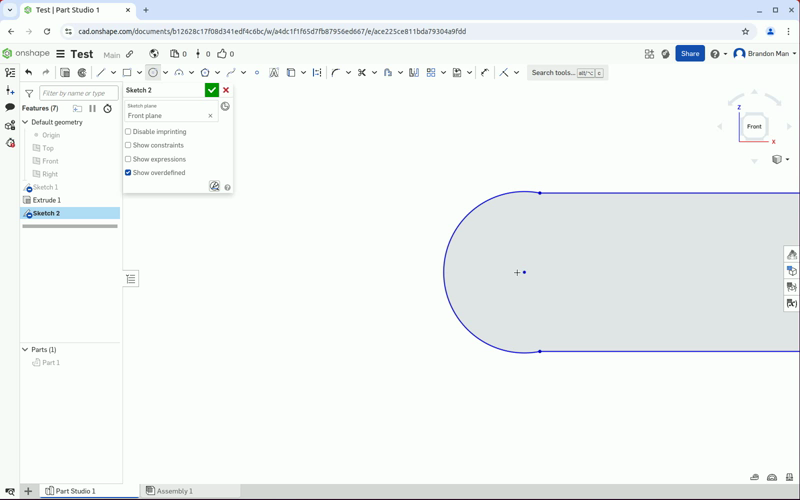
click(517, 272)
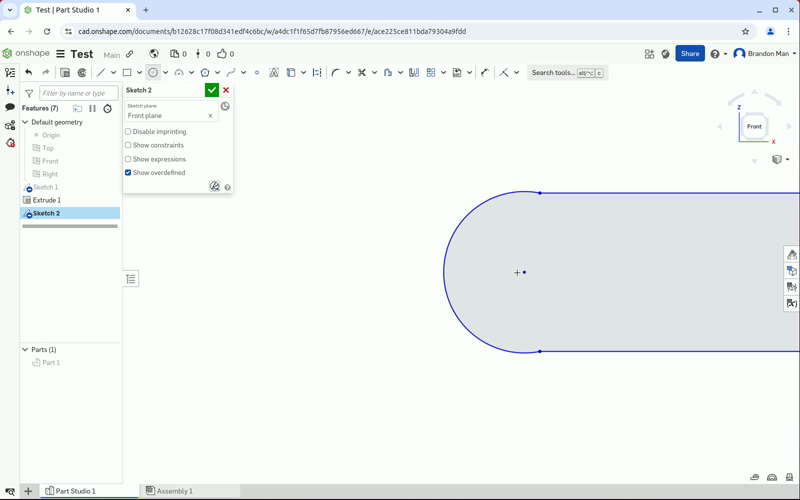
scroll(-6)
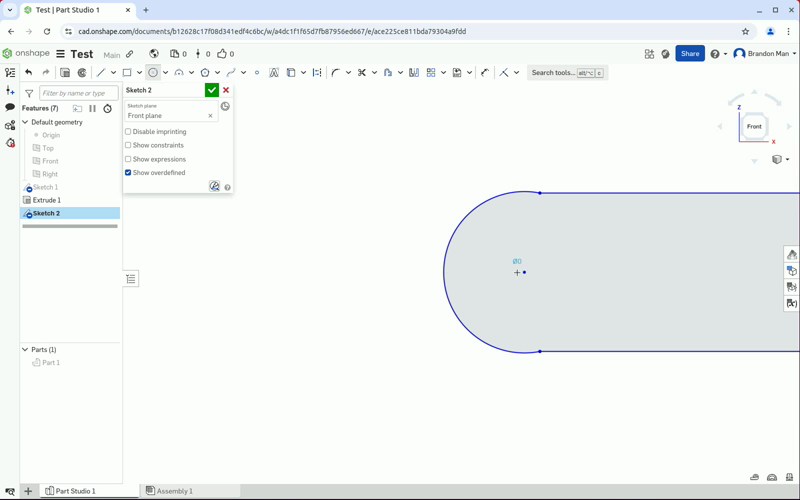
scroll(-6)
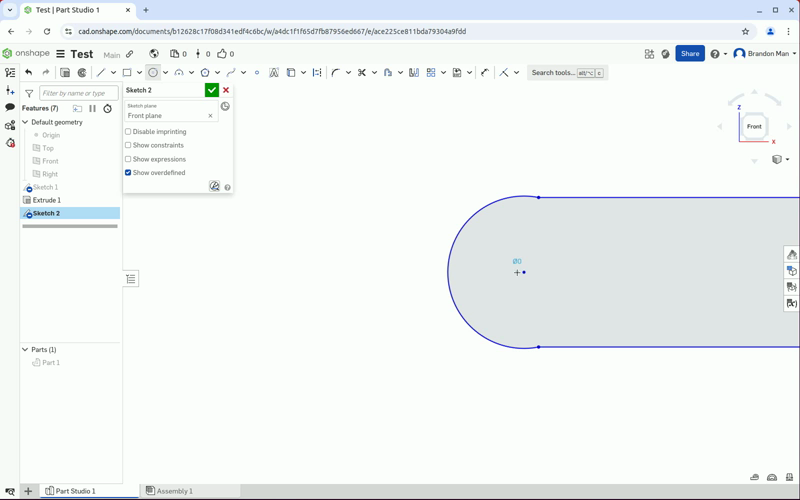
scroll(-6)
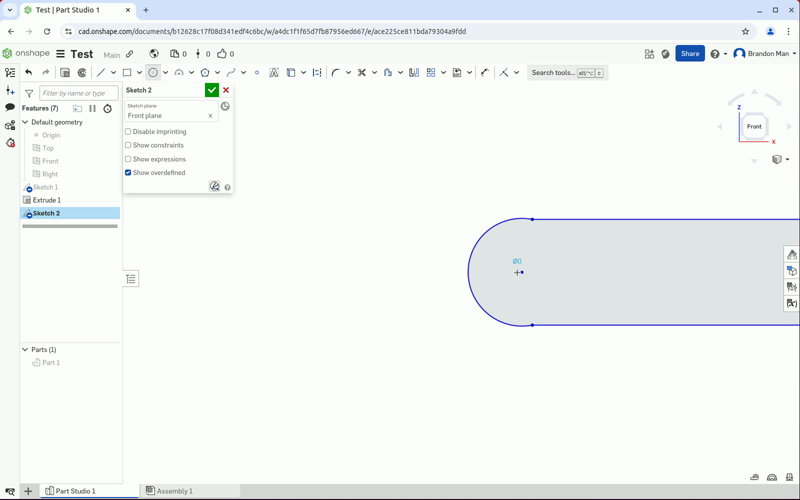
scroll(-6)
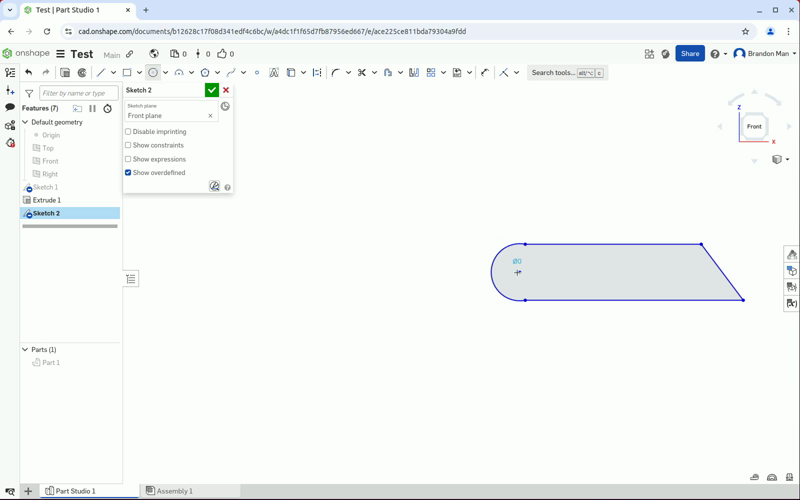
scroll(-6)
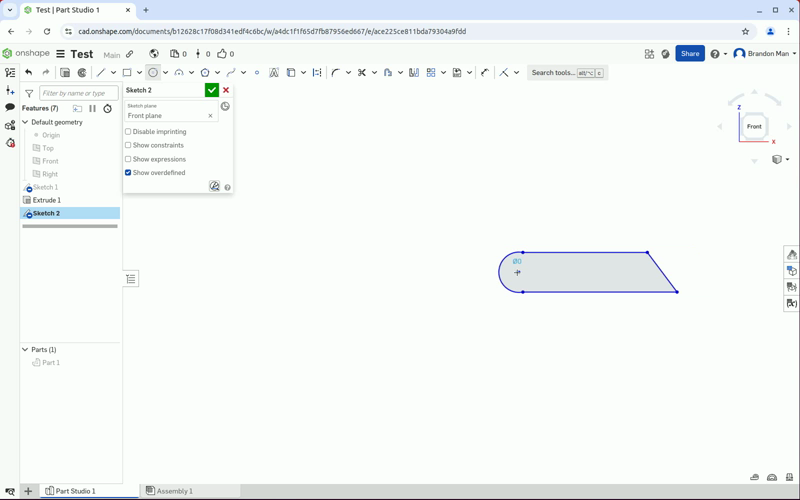
scroll(-6)
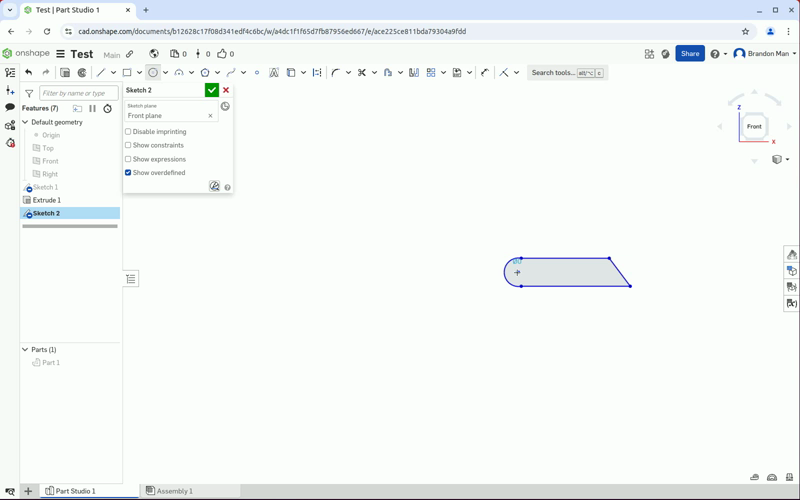
scroll(-6)
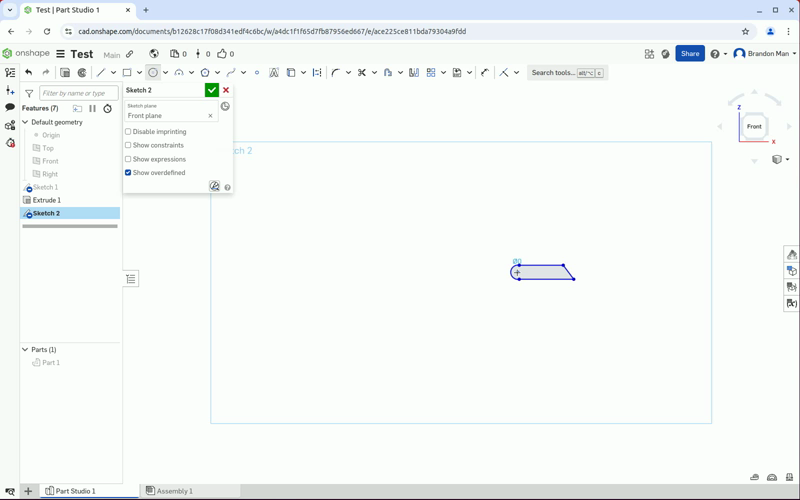
key_up(shift)
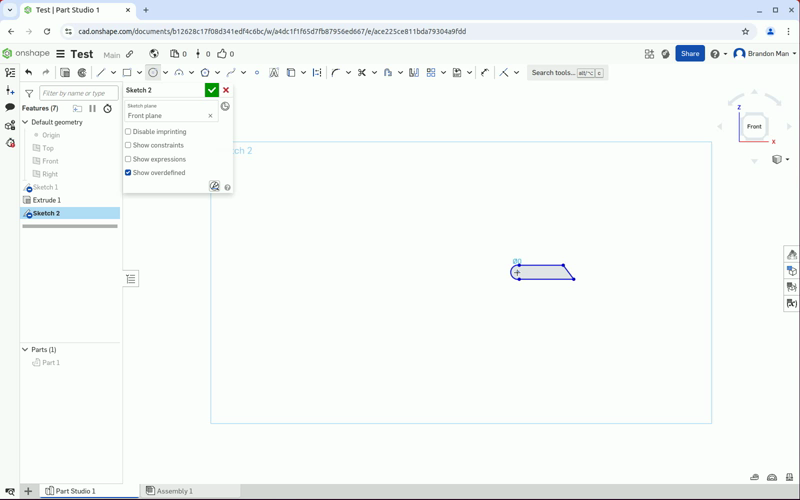
mouse_move(521, 272)
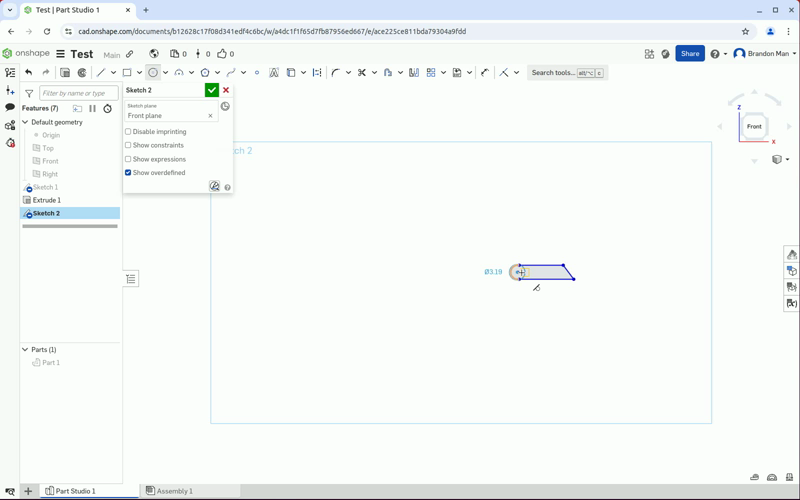
scroll(6)
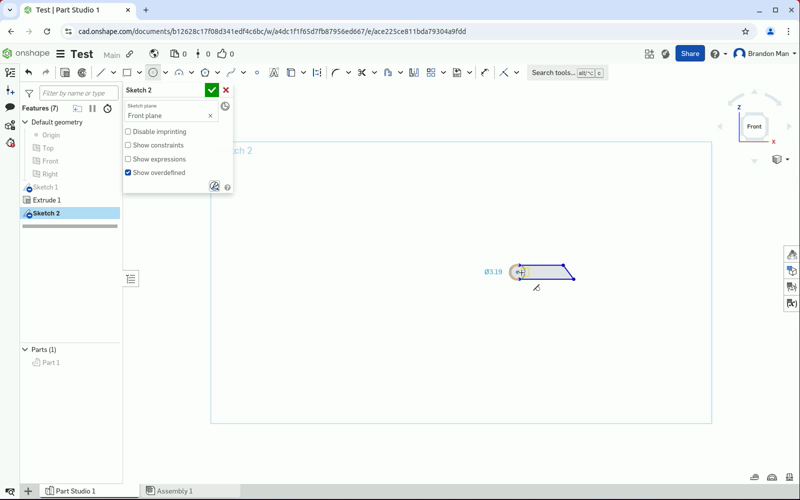
scroll(6)
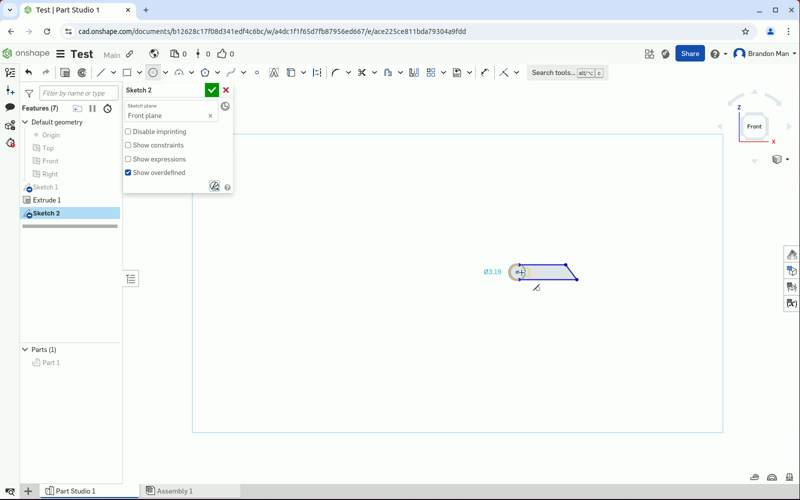
scroll(6)
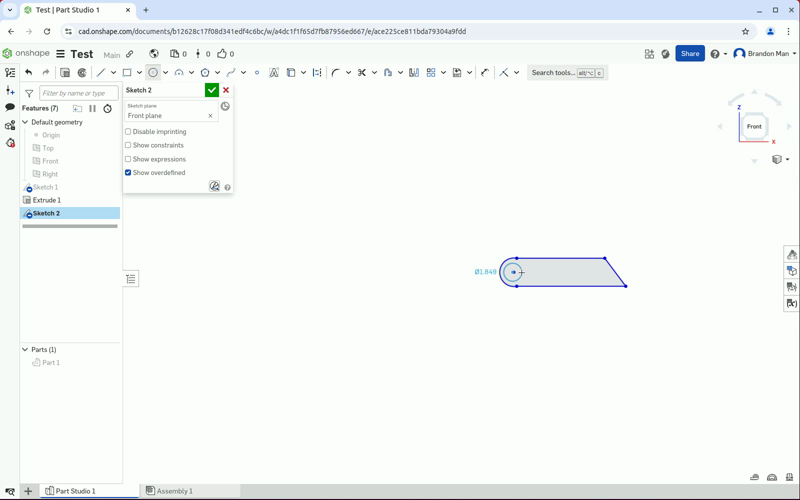
scroll(6)
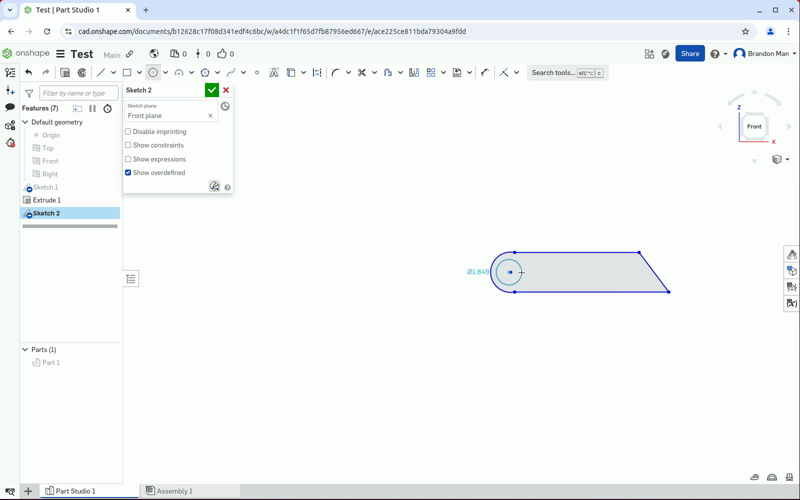
scroll(6)
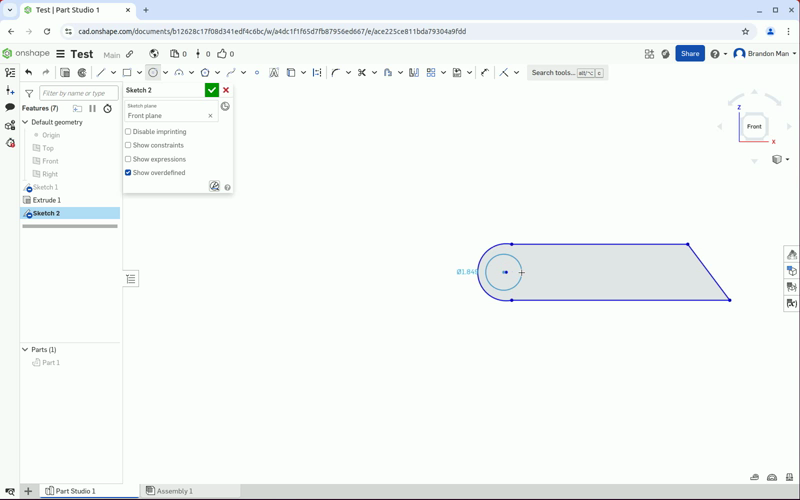
scroll(6)
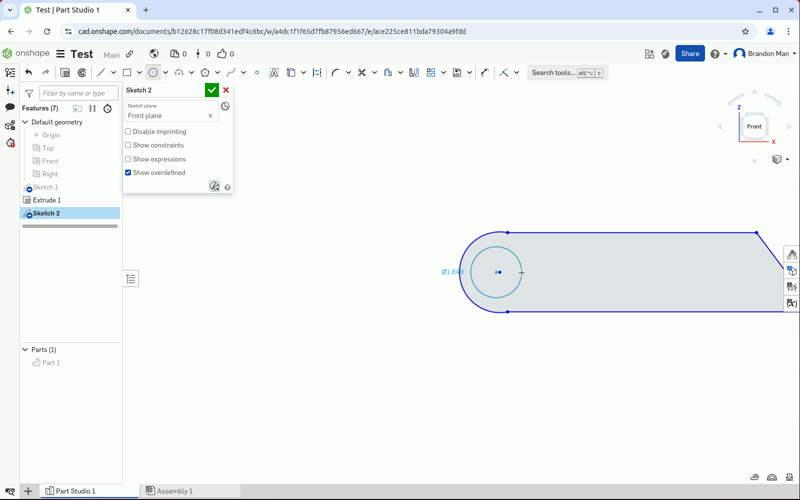
scroll(6)
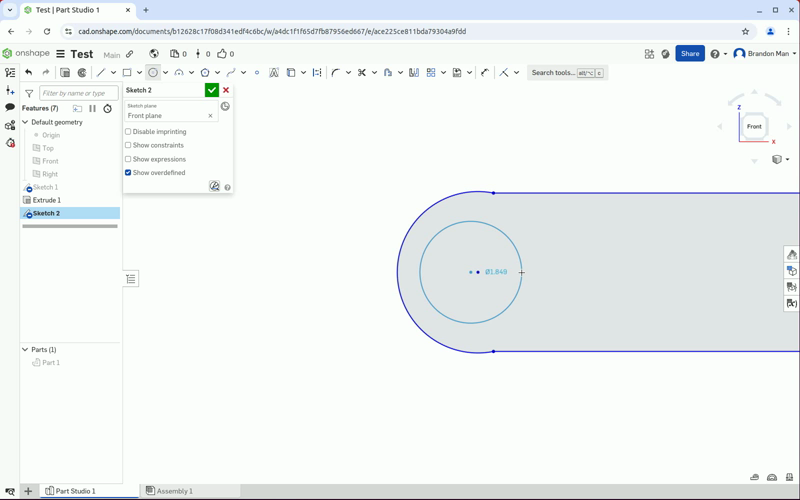
click(521, 272)
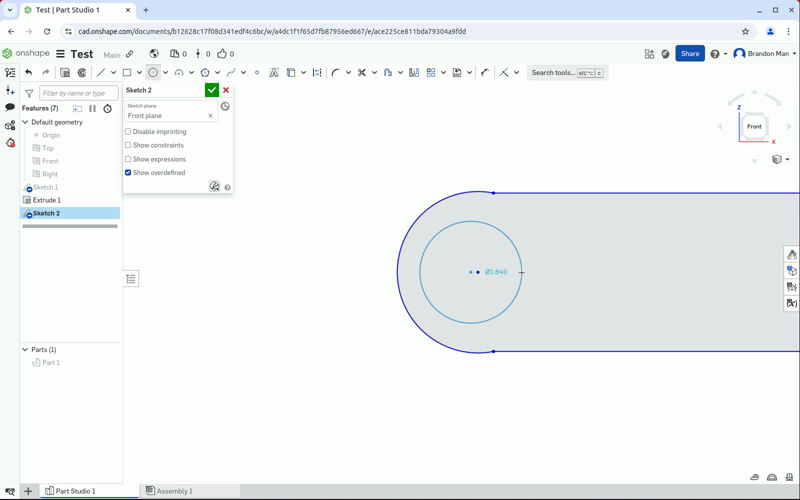
scroll(-6)
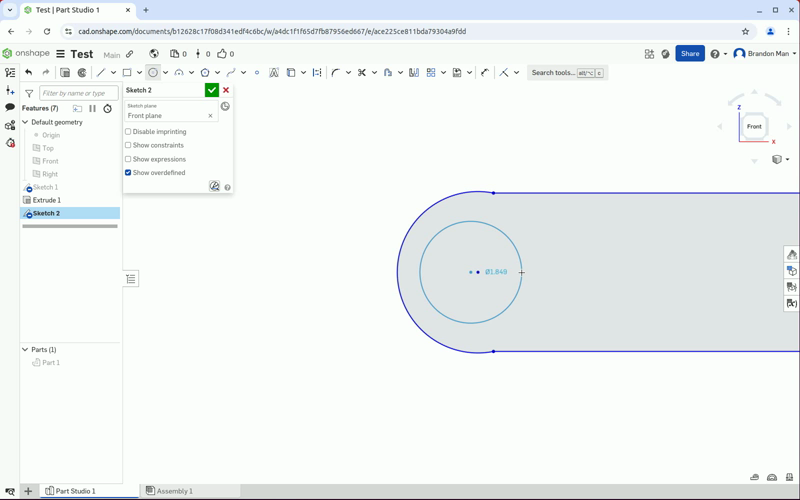
scroll(-6)
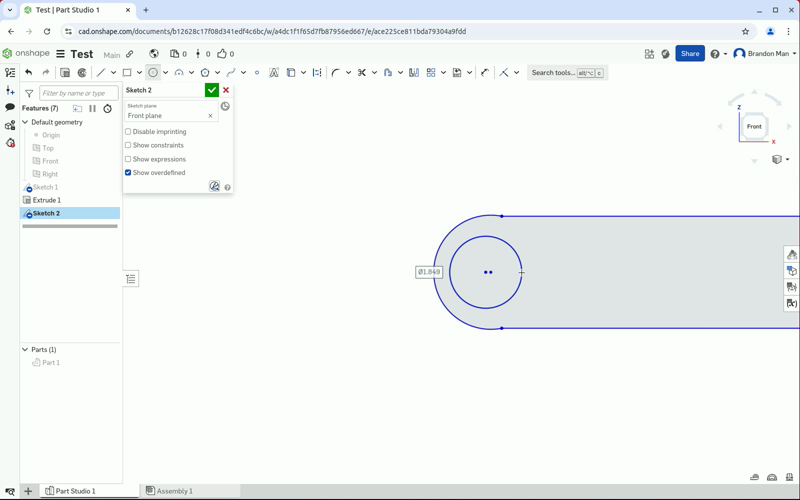
scroll(-6)
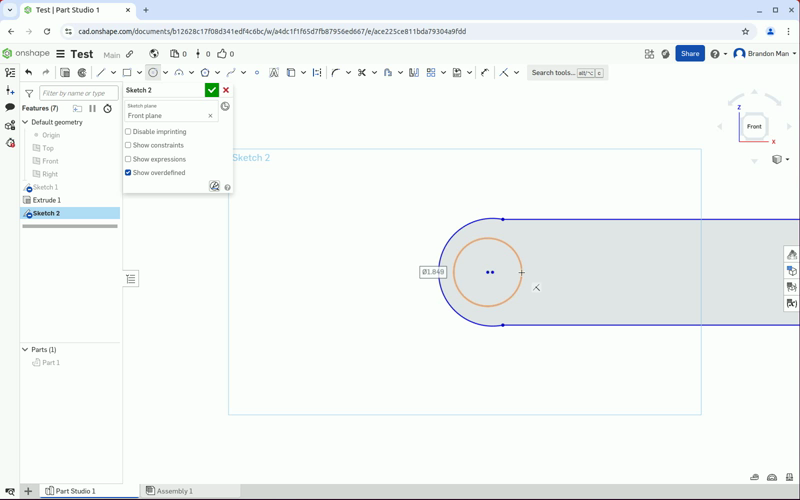
scroll(-6)
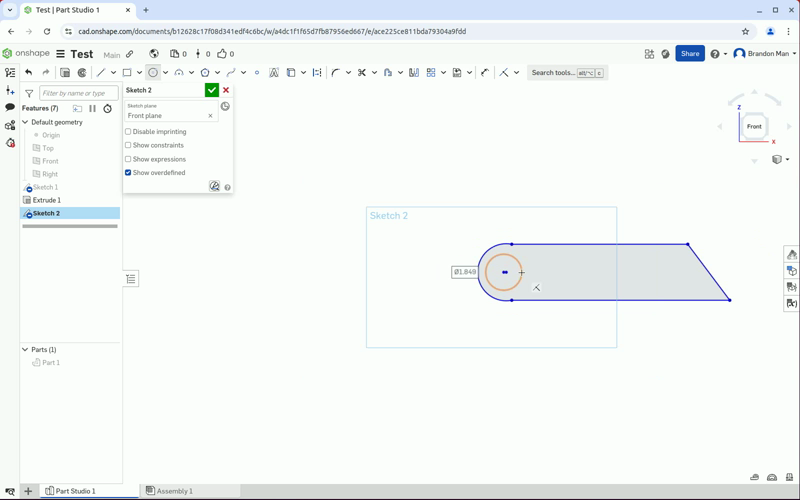
scroll(-6)
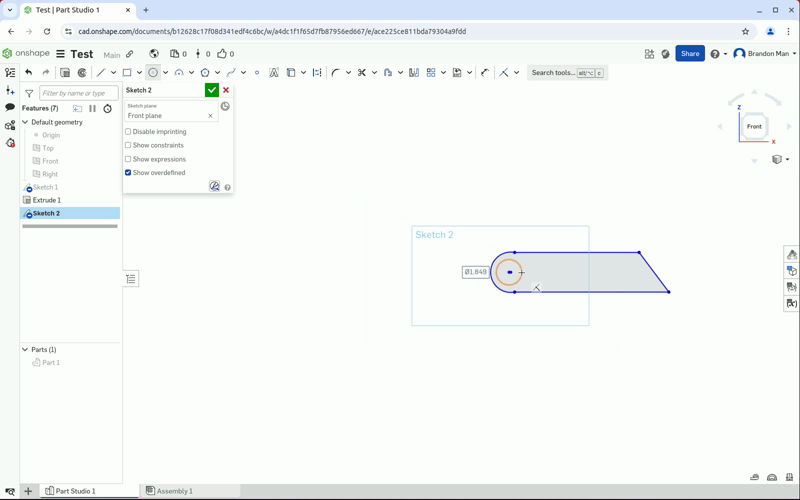
scroll(-6)
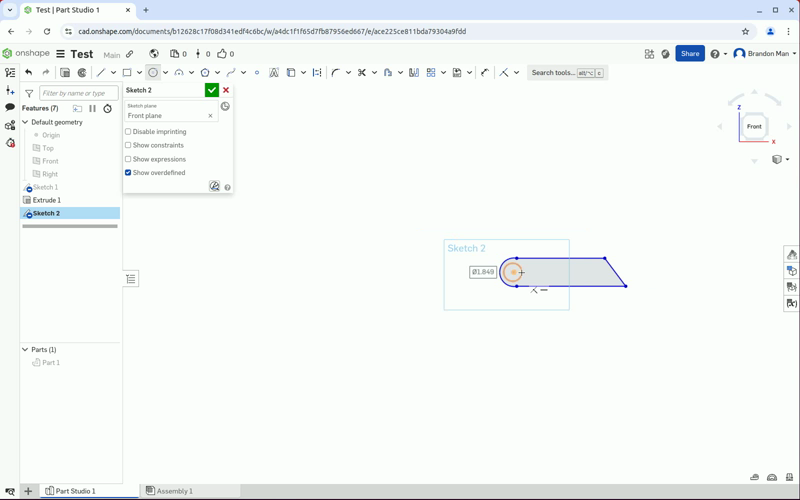
scroll(-6)
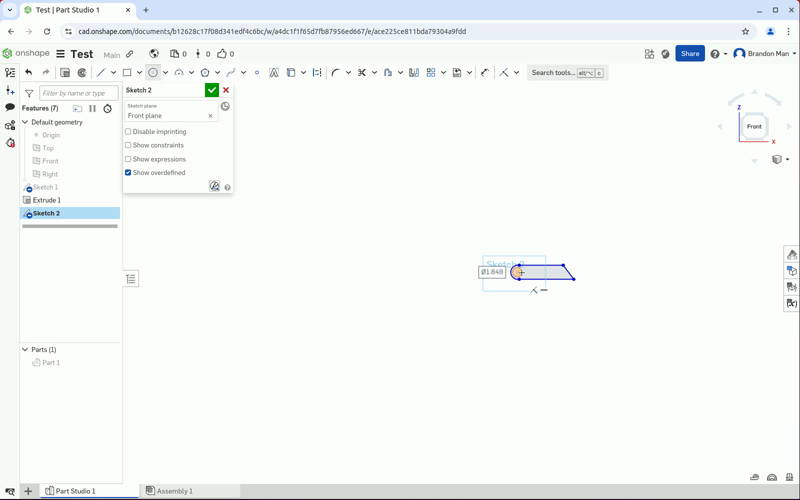
key(esc)
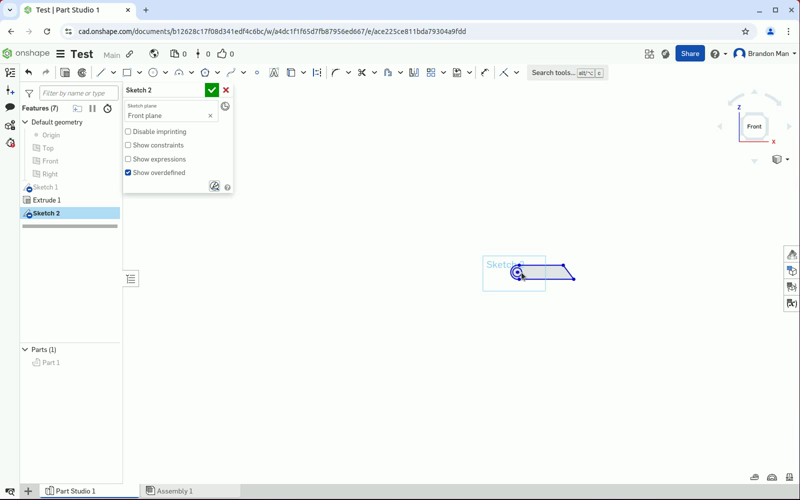
key(l)
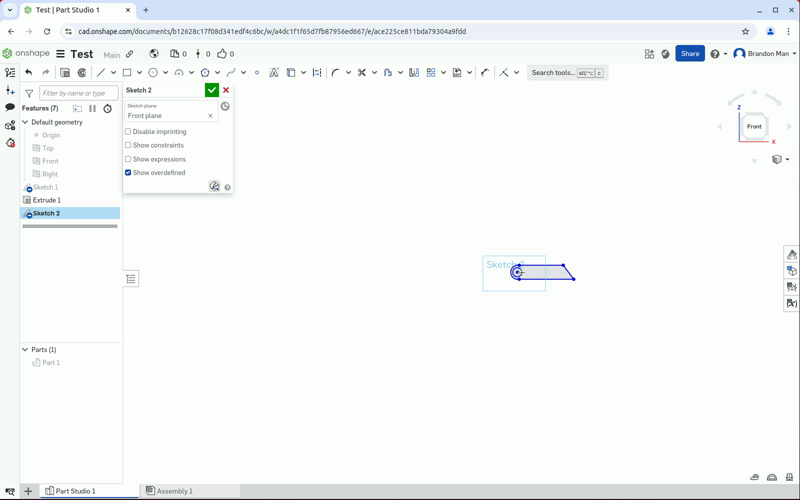
key_down(shift)
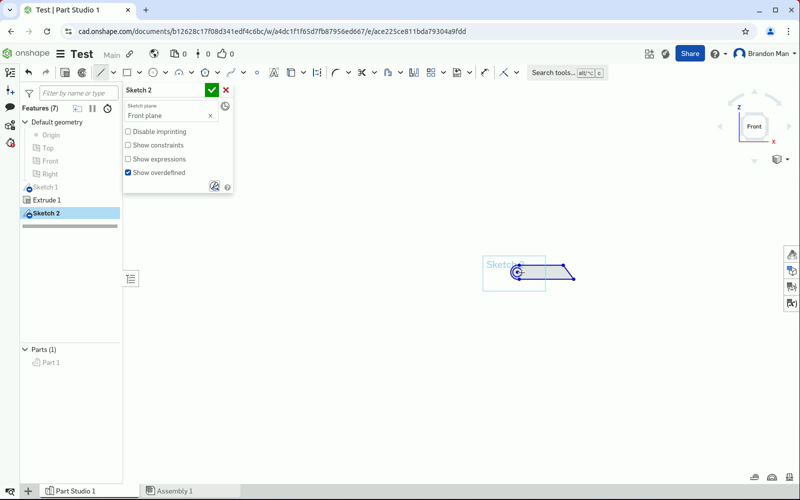
mouse_move(533, 273)
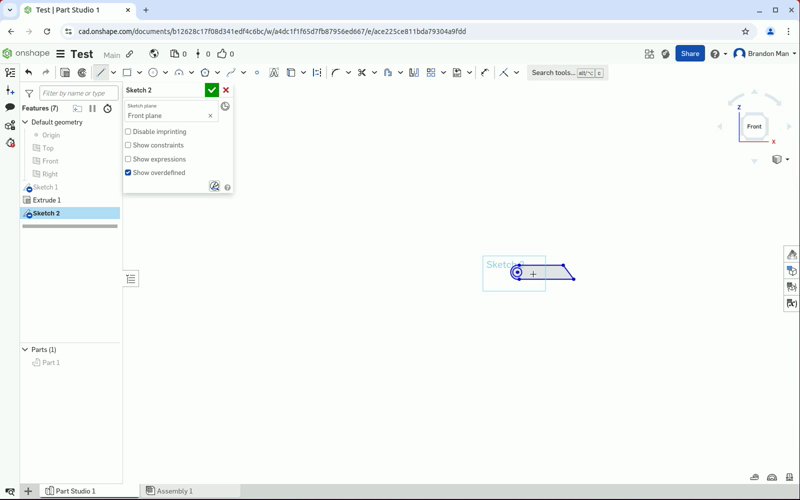
click(533, 273)
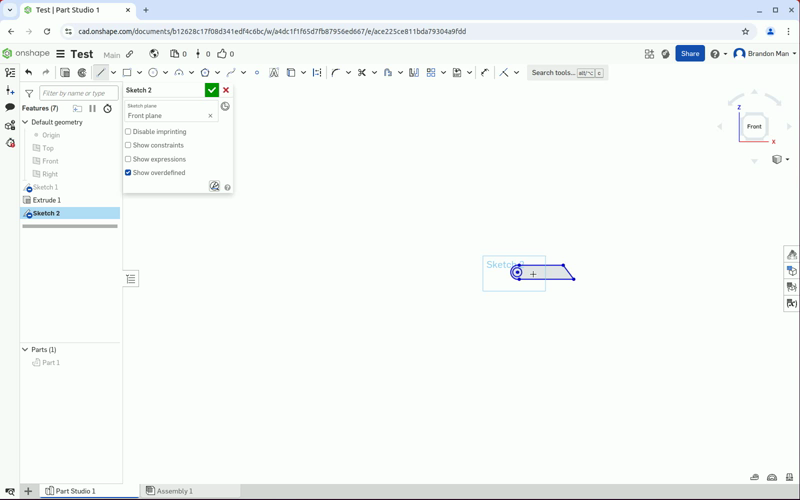
key_up(shift)
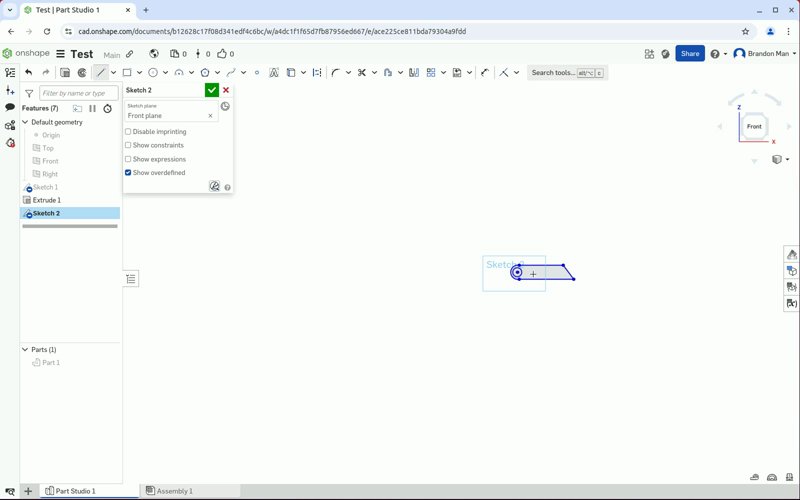
key_down(shift)
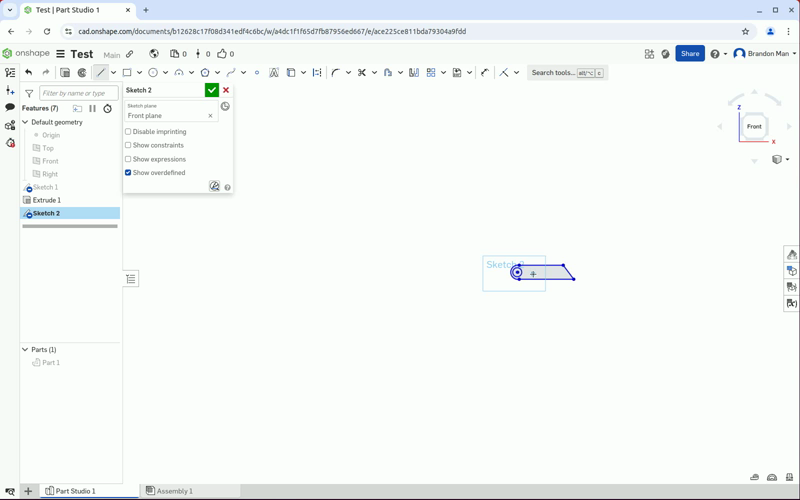
mouse_move(563, 273)
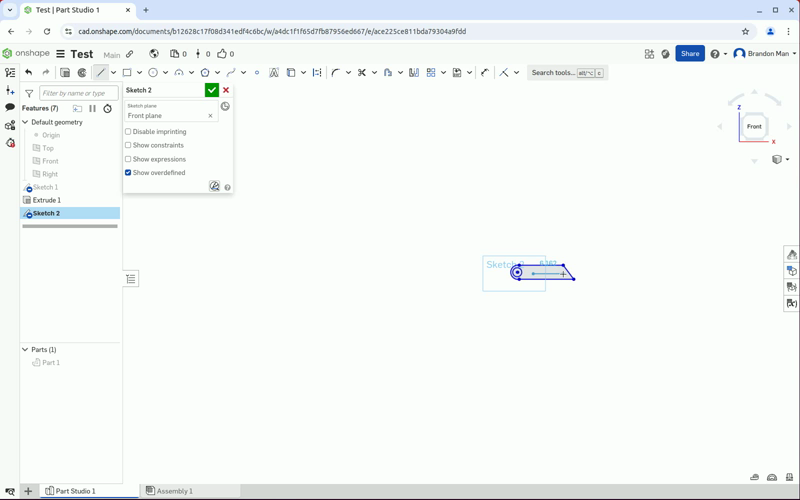
mouse_move(537, 273)
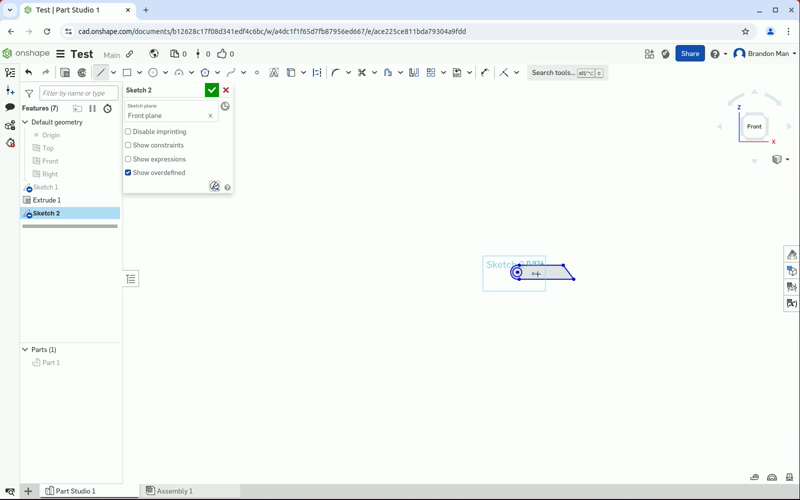
scroll(6)
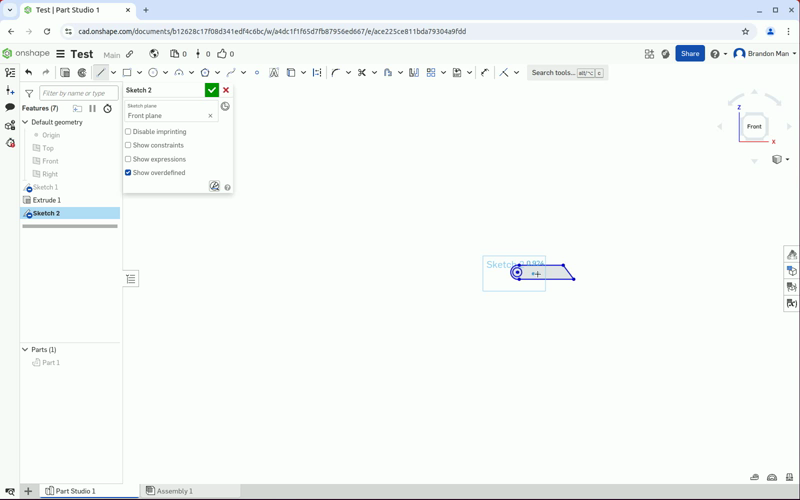
scroll(6)
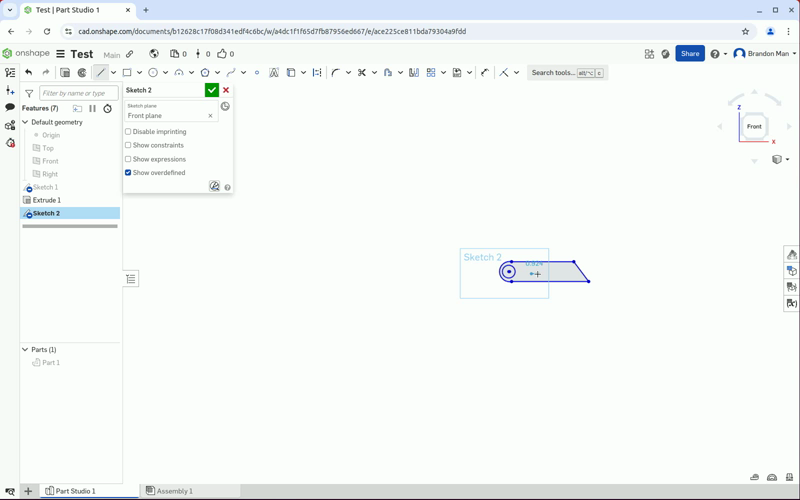
scroll(6)
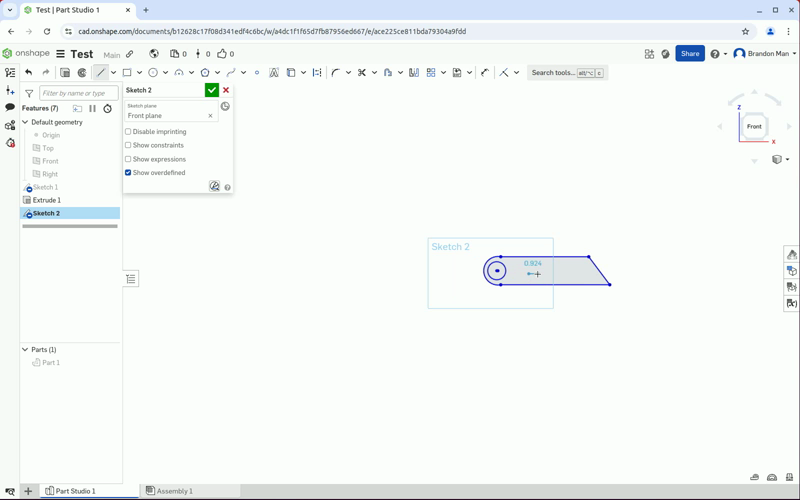
scroll(6)
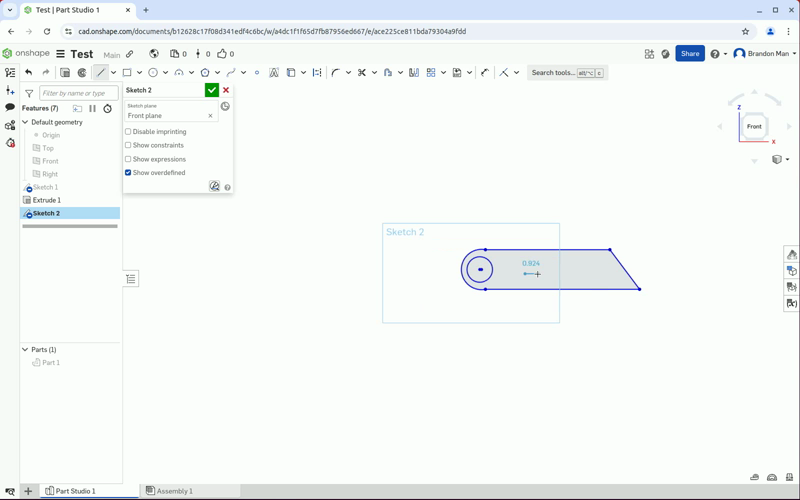
scroll(6)
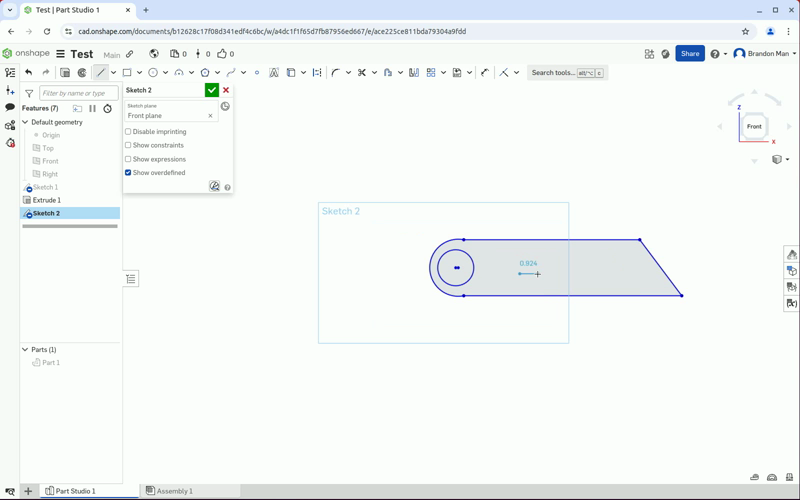
scroll(6)
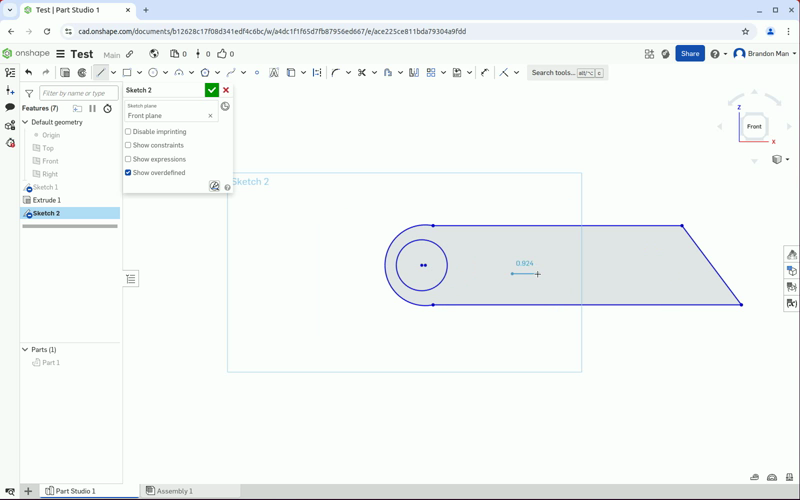
scroll(6)
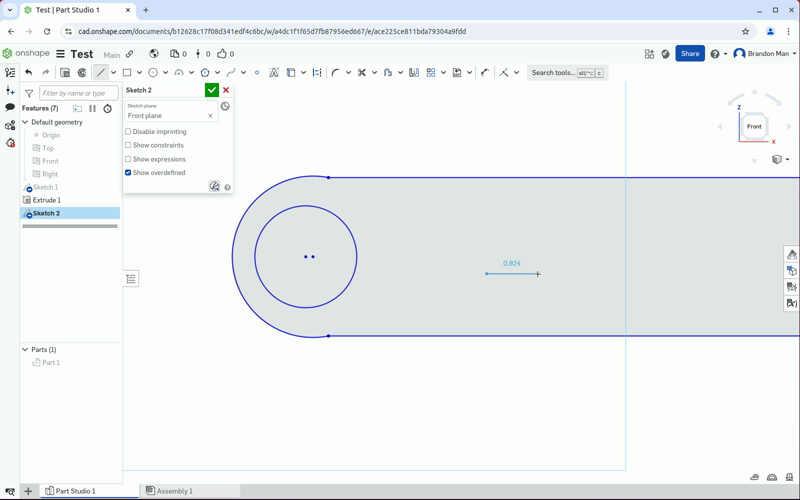
click(537, 273)
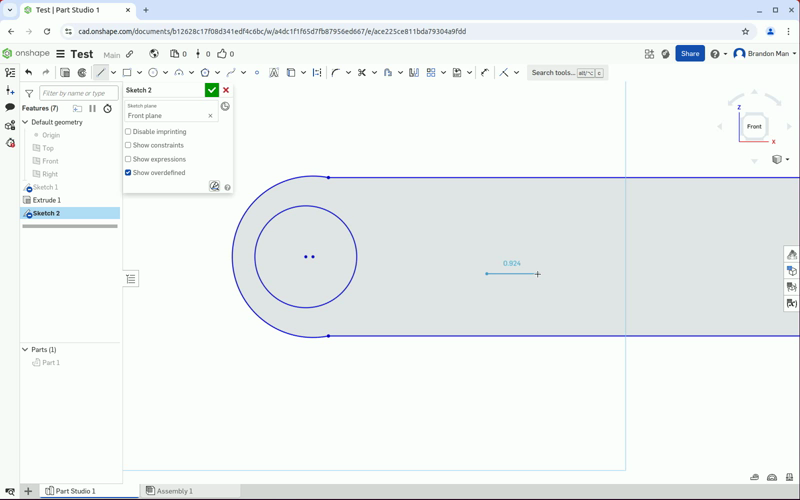
scroll(-6)
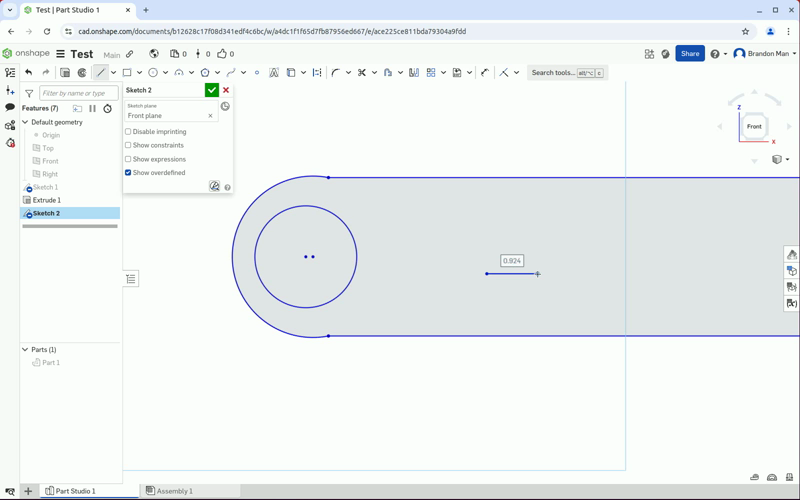
scroll(-6)
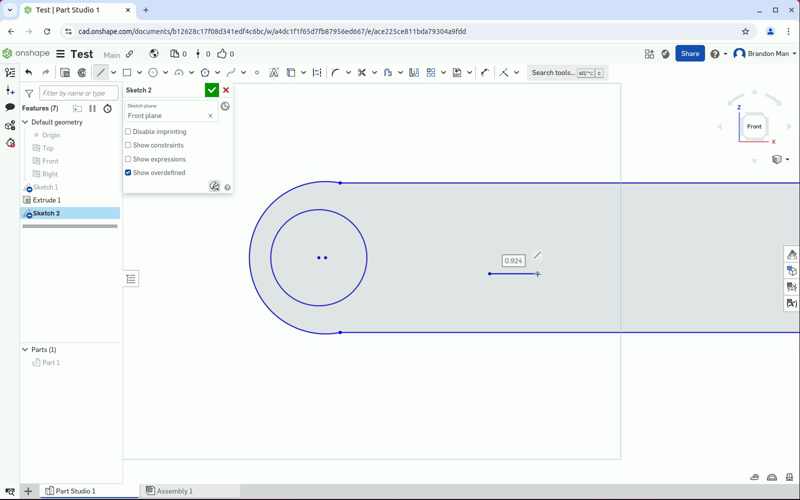
scroll(-6)
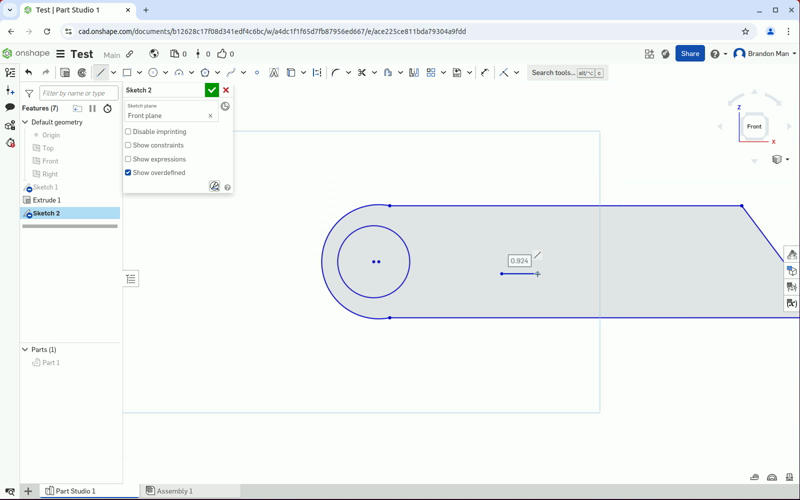
scroll(-6)
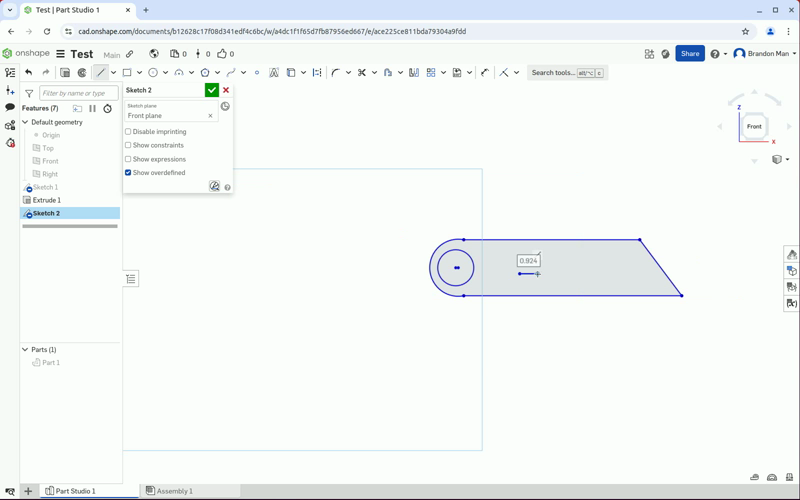
scroll(-6)
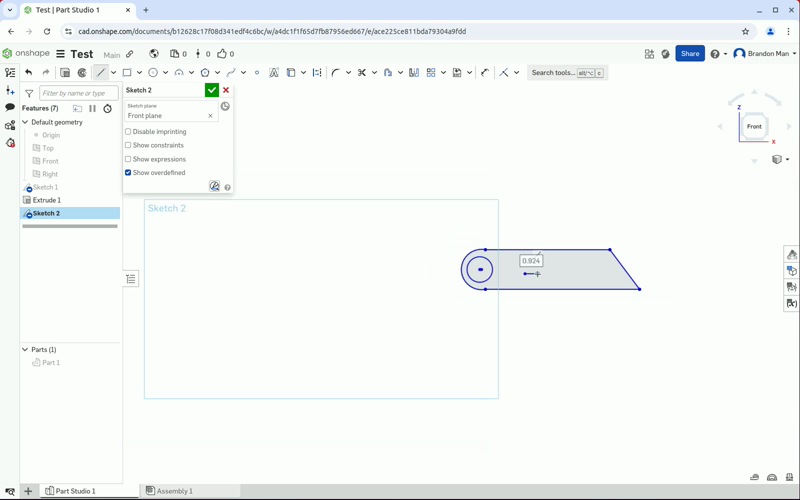
scroll(-6)
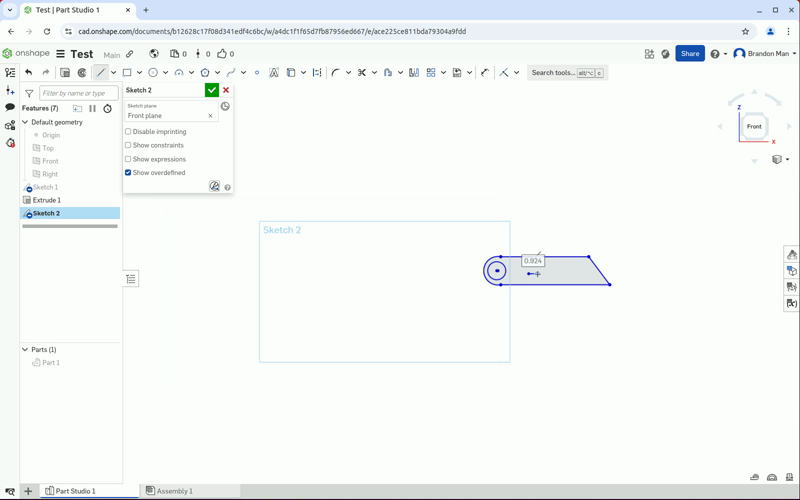
scroll(-6)
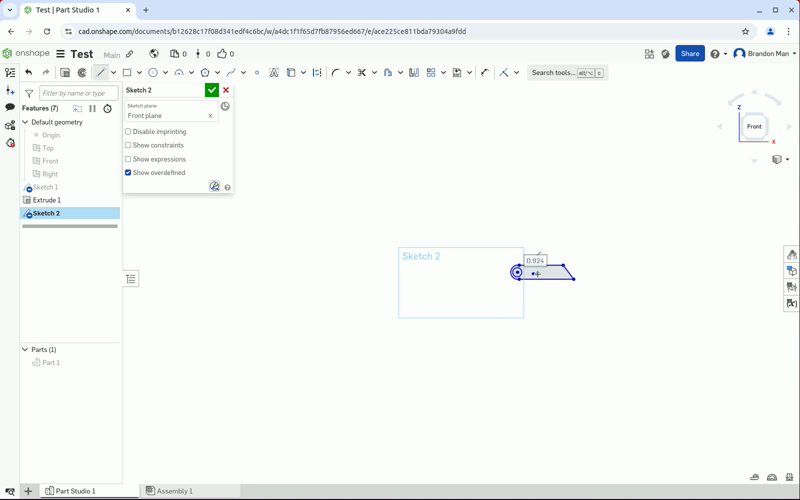
key_up(shift)
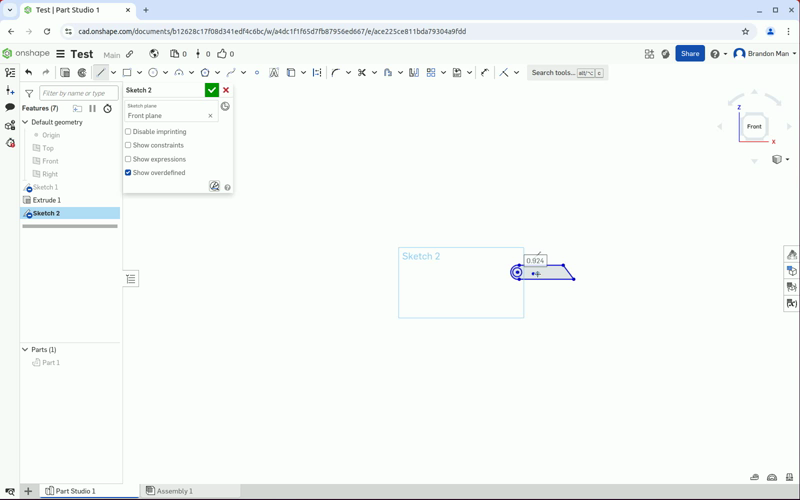
key_down(shift)
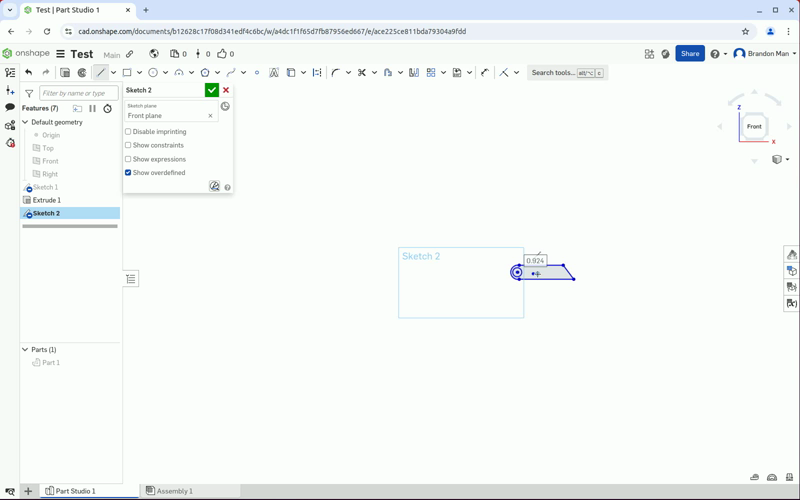
mouse_move(567, 273)
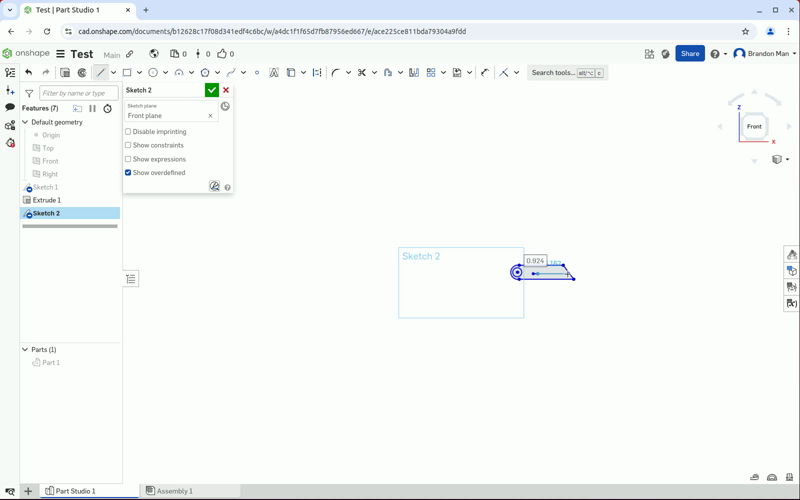
mouse_move(537, 269)
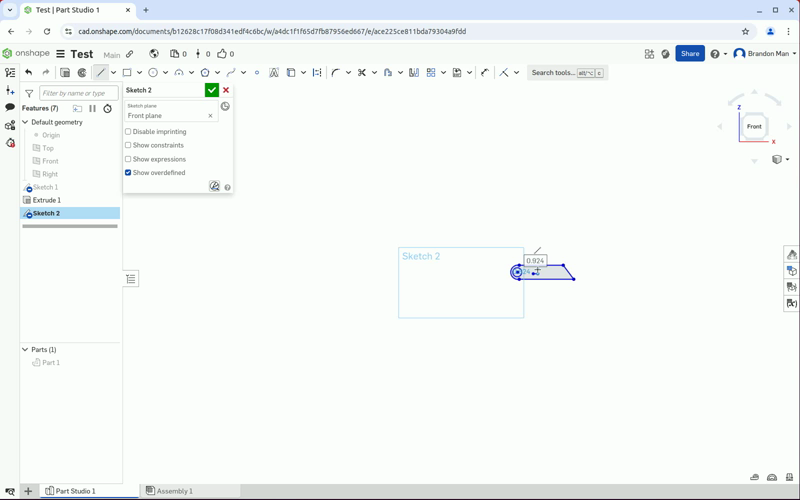
scroll(6)
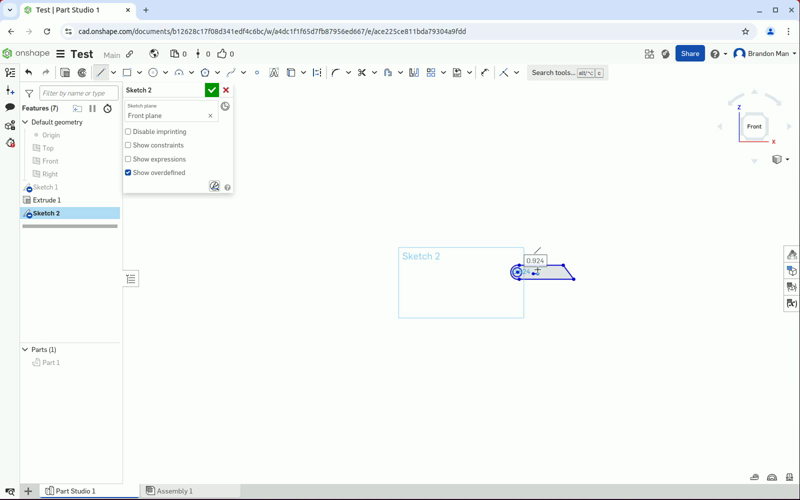
scroll(6)
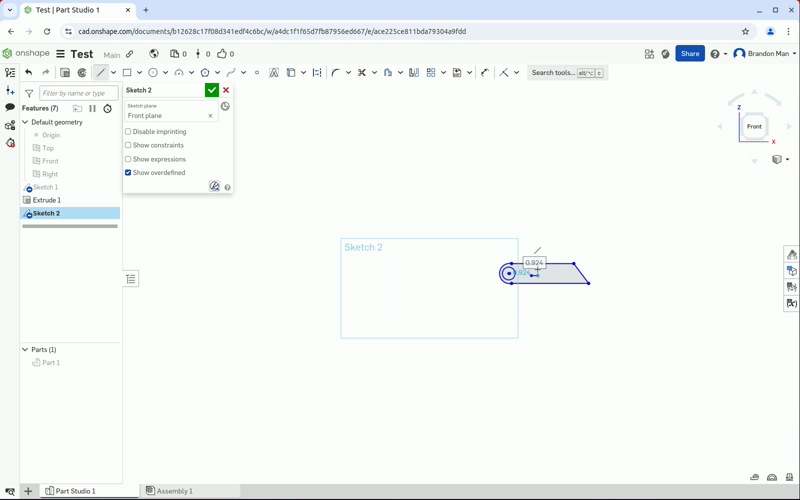
scroll(6)
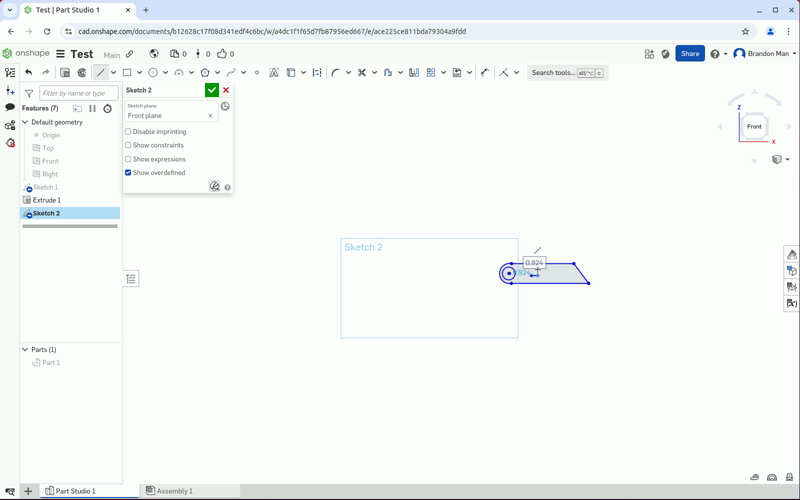
scroll(6)
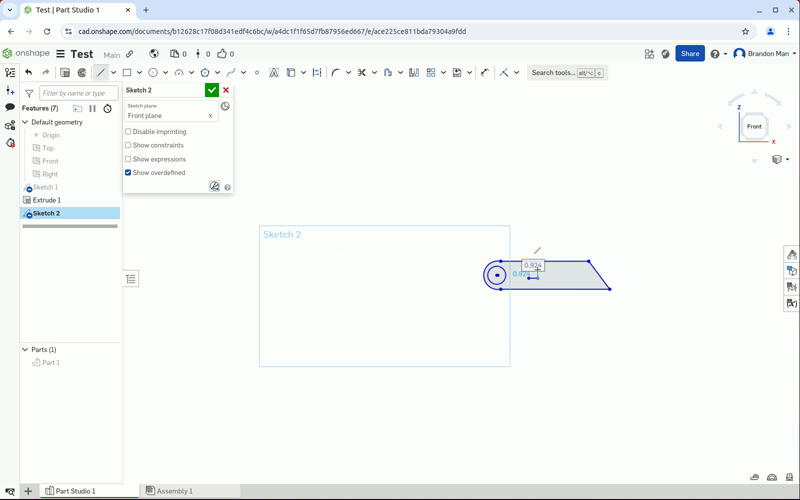
scroll(6)
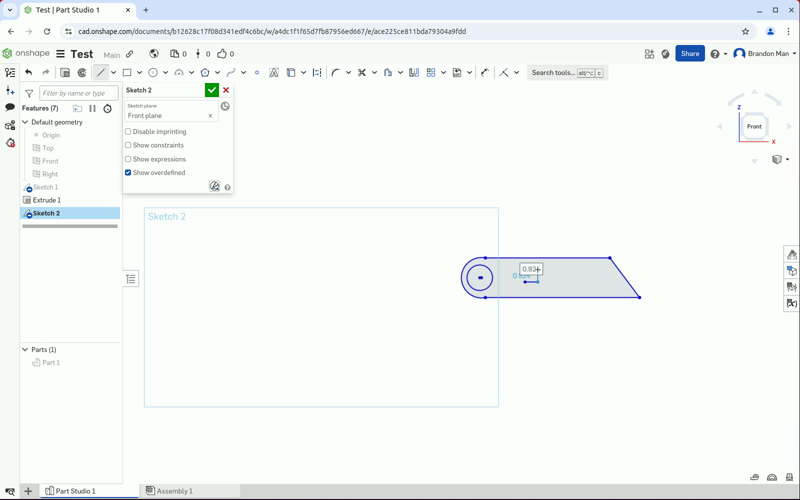
scroll(6)
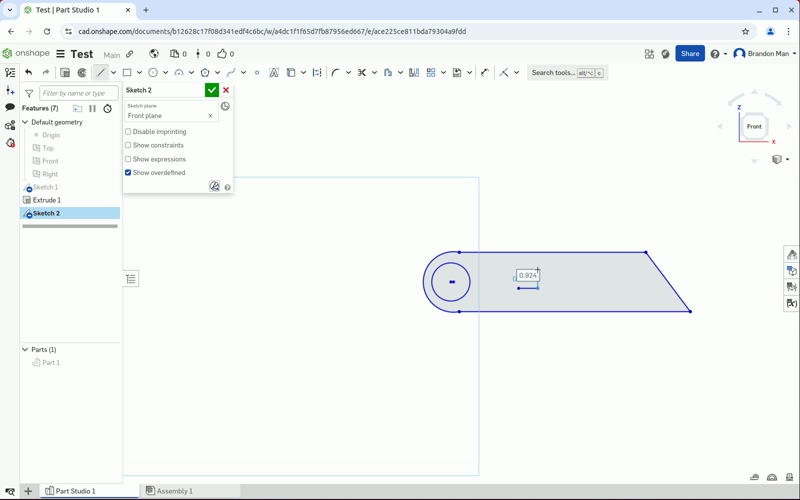
scroll(6)
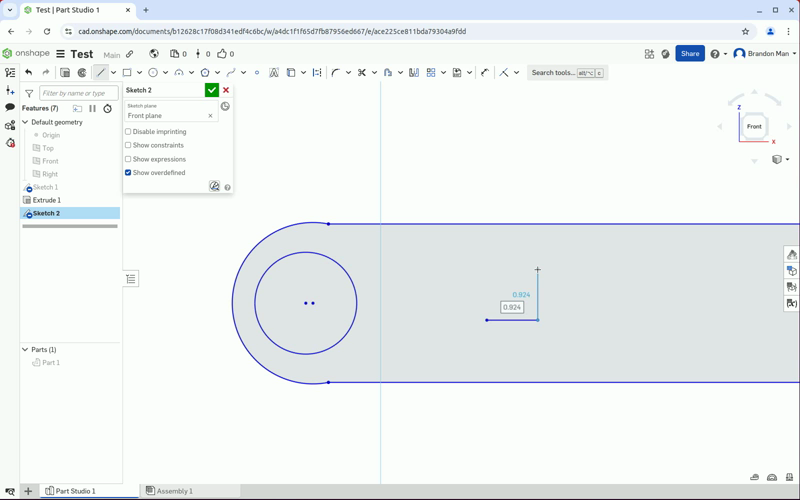
click(537, 269)
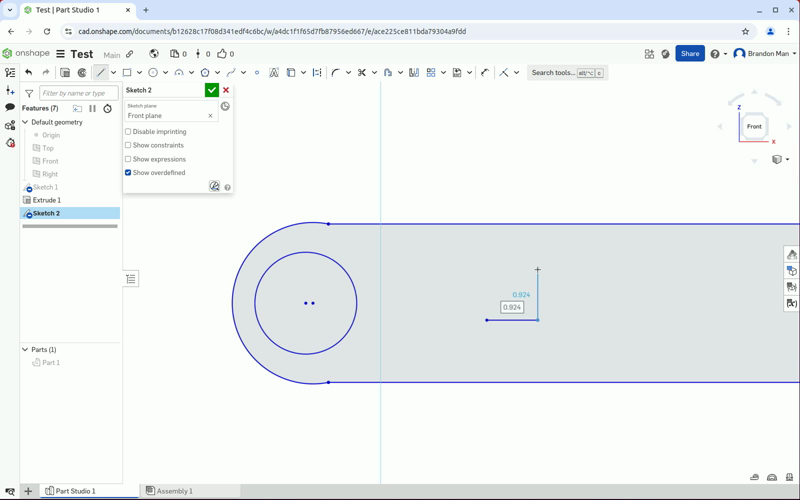
scroll(-6)
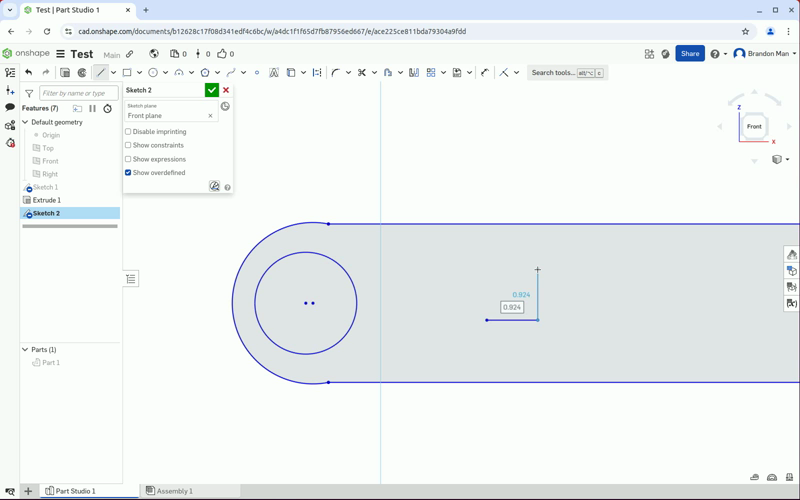
scroll(-6)
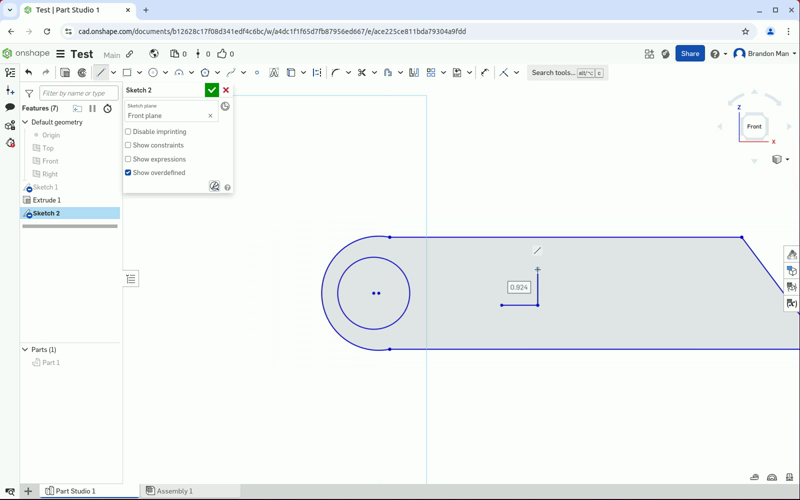
scroll(-6)
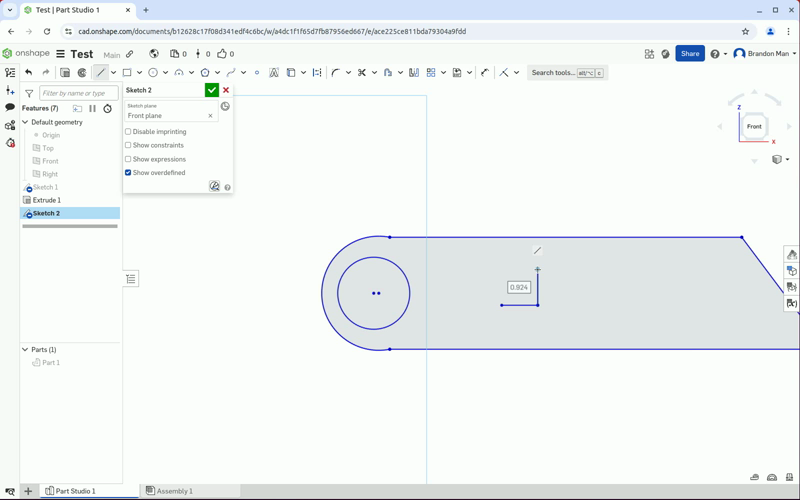
scroll(-6)
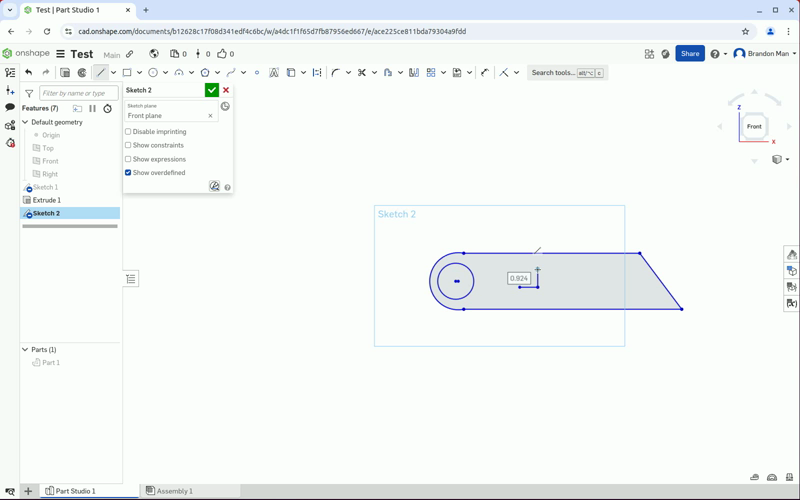
scroll(-6)
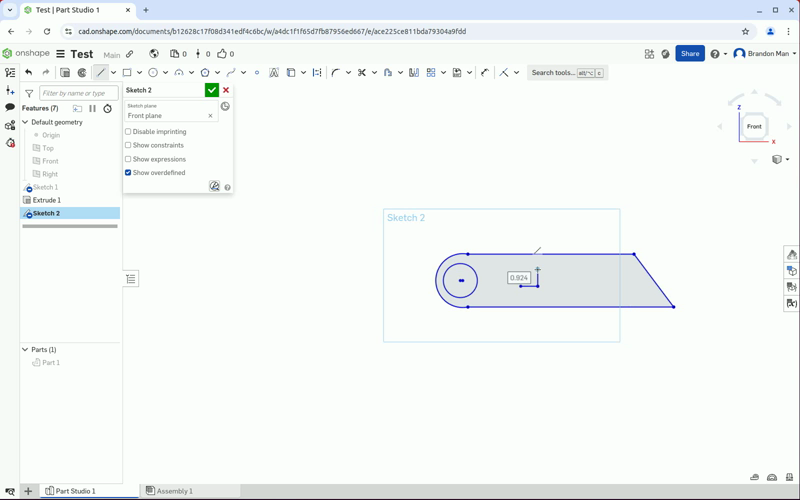
scroll(-6)
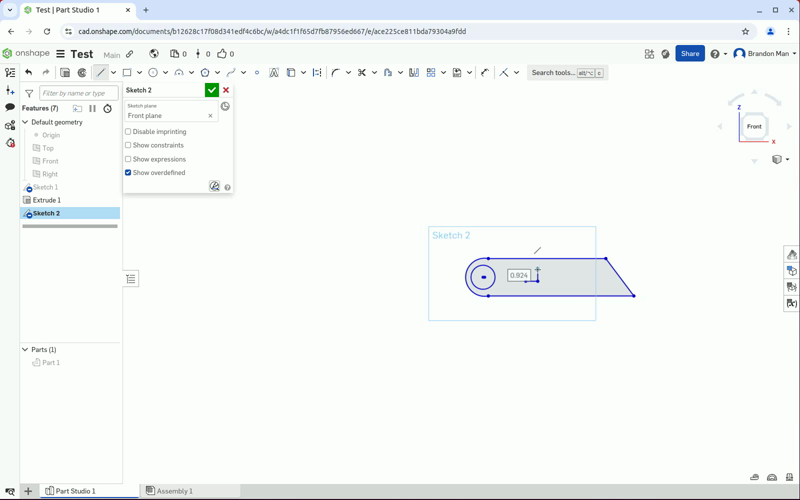
scroll(-6)
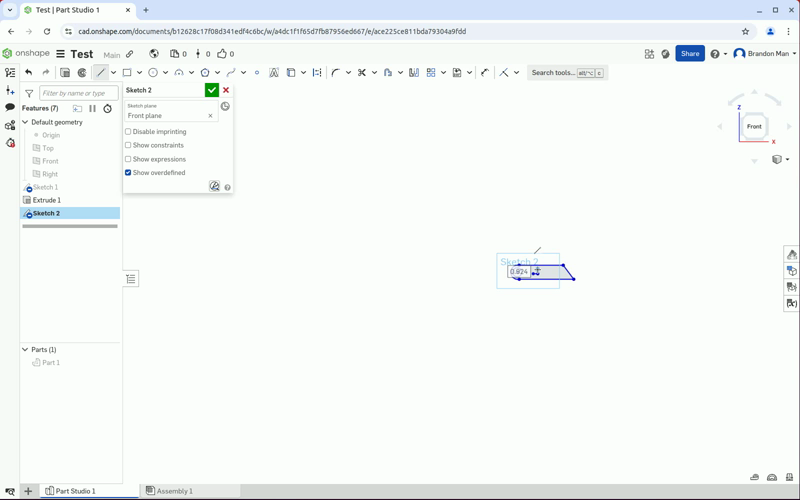
key_up(shift)
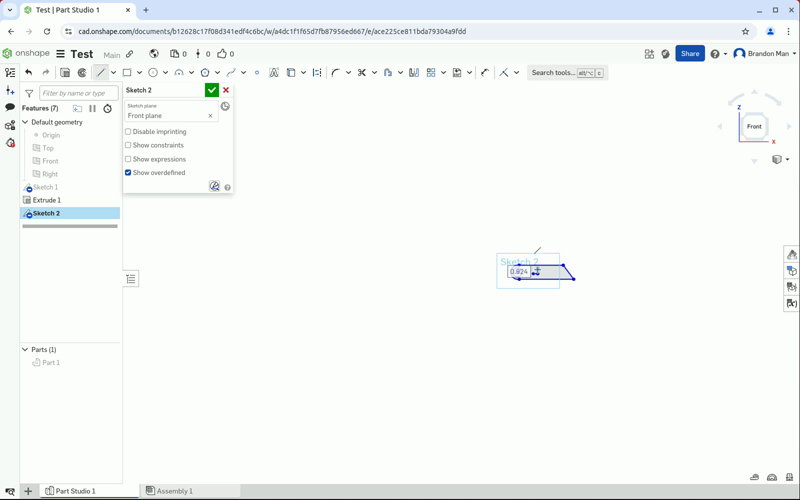
key_down(shift)
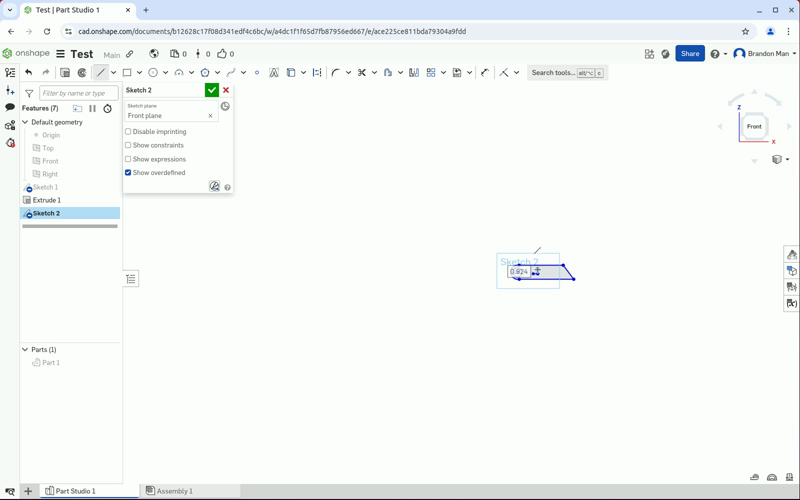
mouse_move(567, 269)
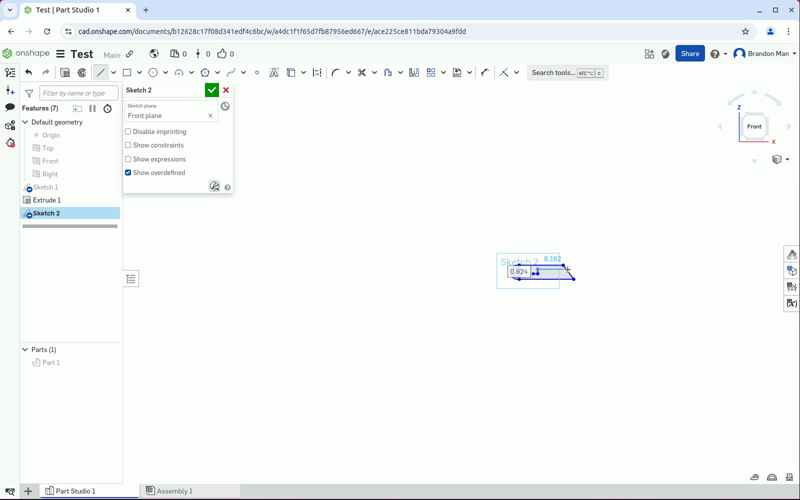
mouse_move(533, 269)
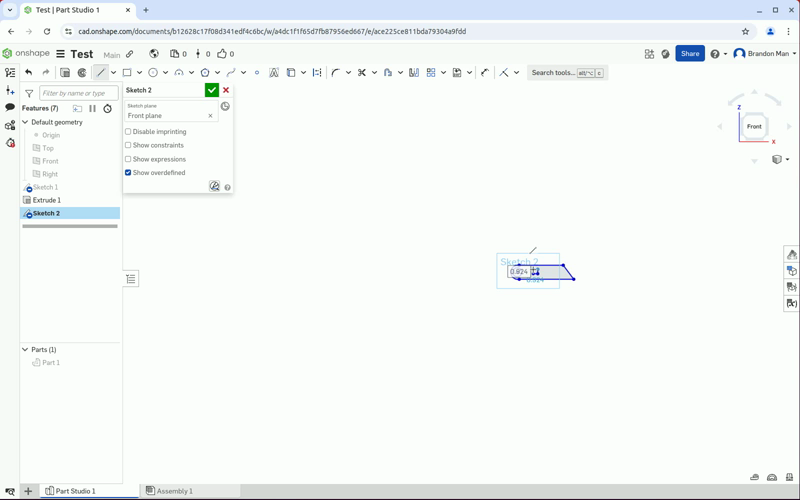
scroll(6)
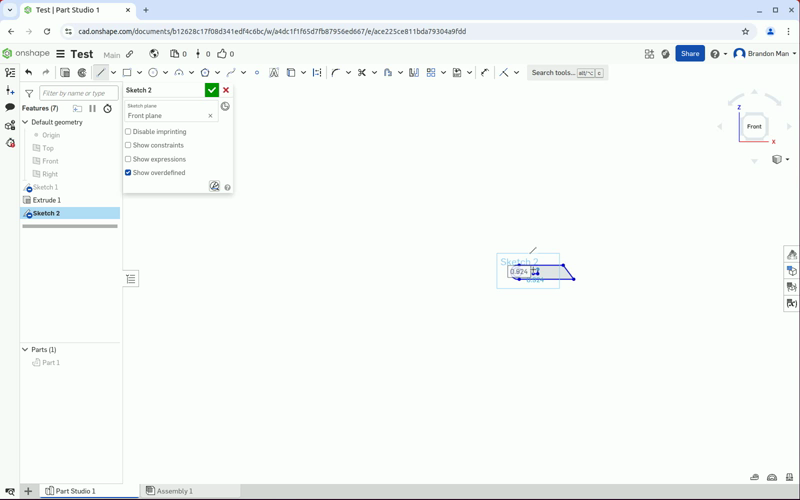
scroll(6)
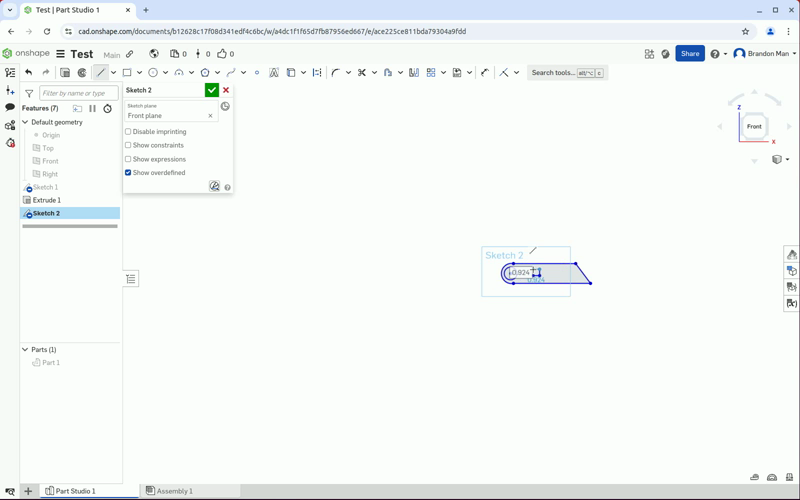
scroll(6)
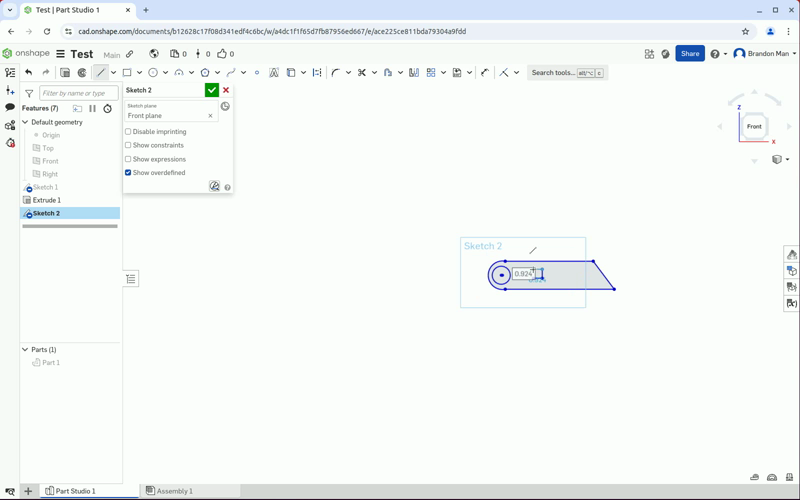
scroll(6)
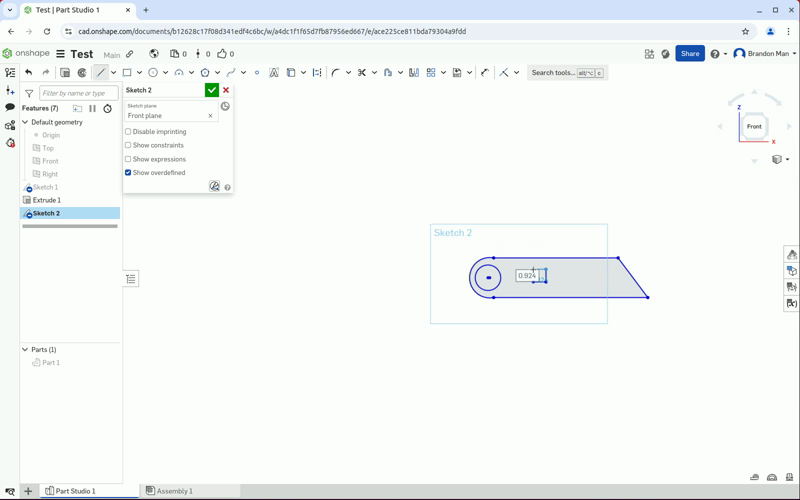
scroll(6)
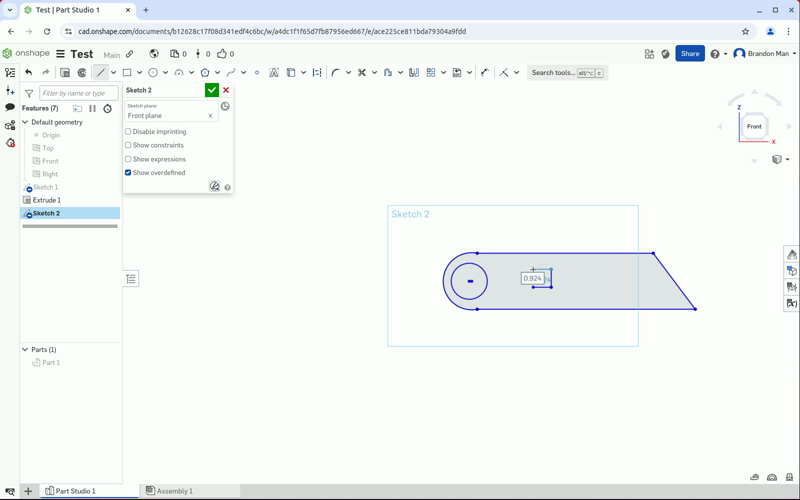
scroll(6)
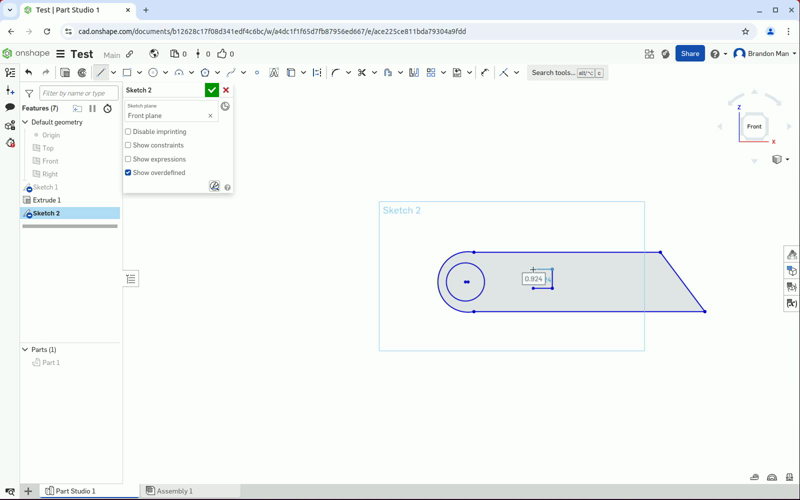
scroll(6)
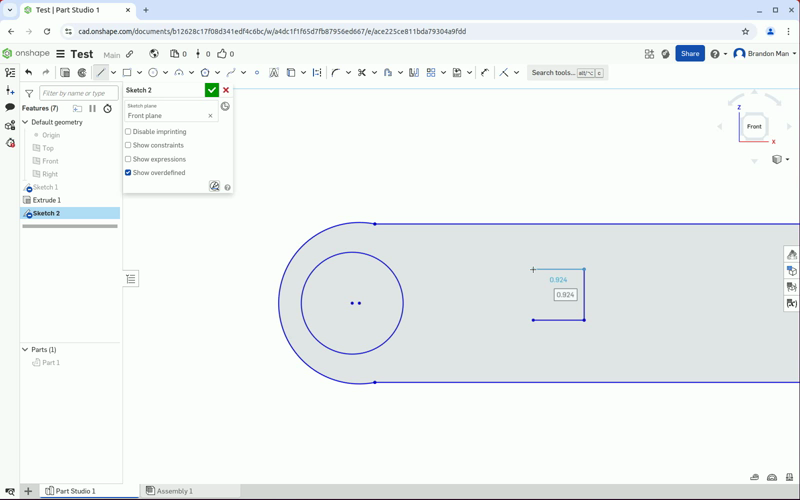
click(533, 269)
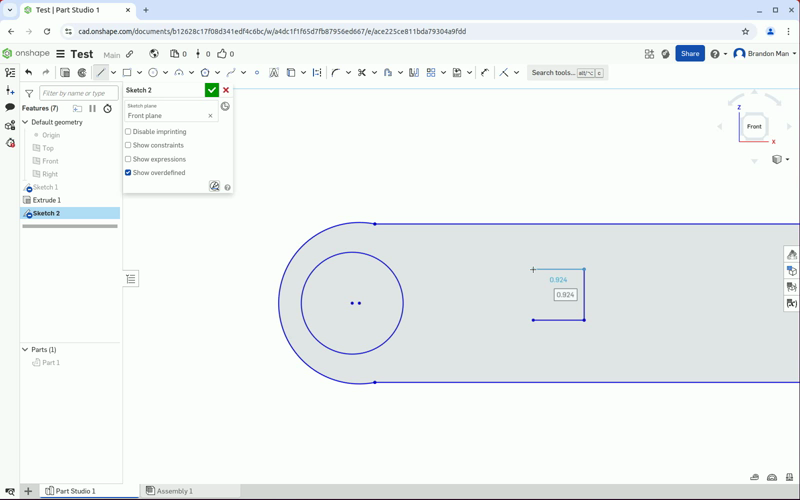
scroll(-6)
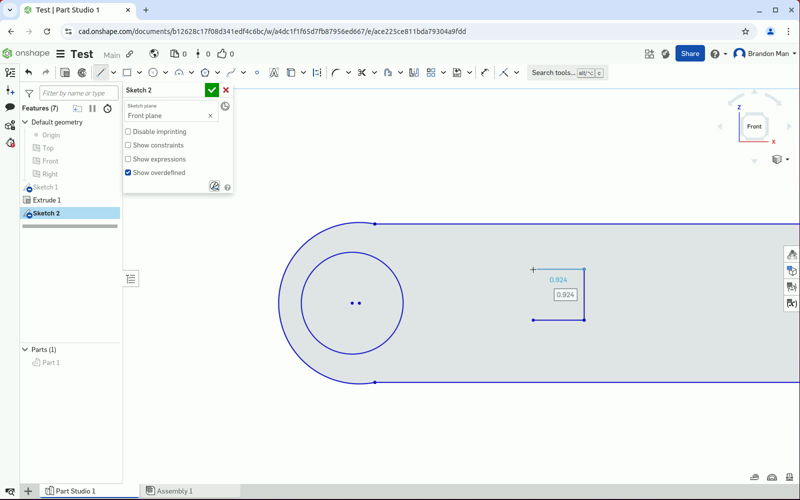
scroll(-6)
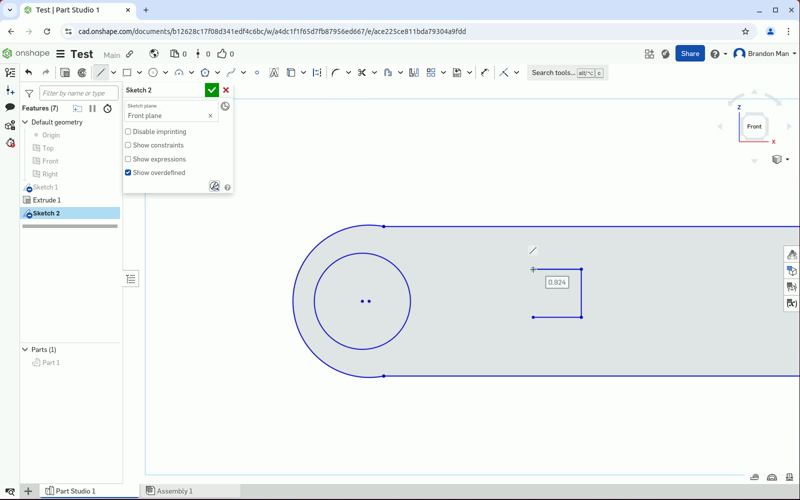
scroll(-6)
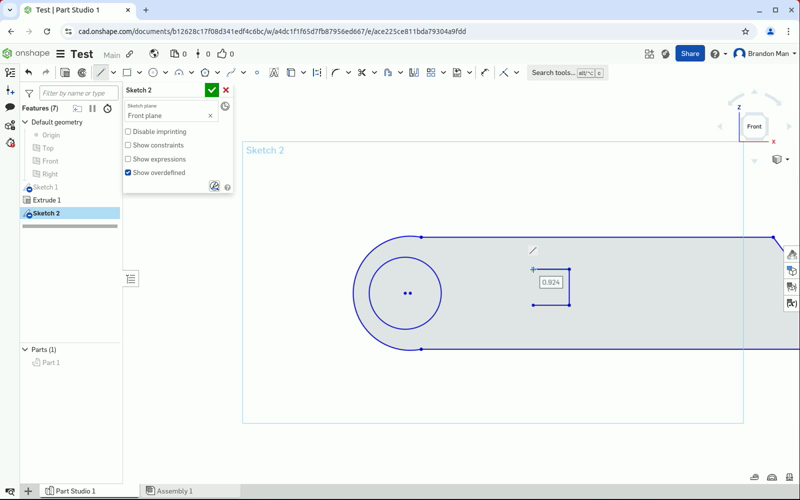
scroll(-6)
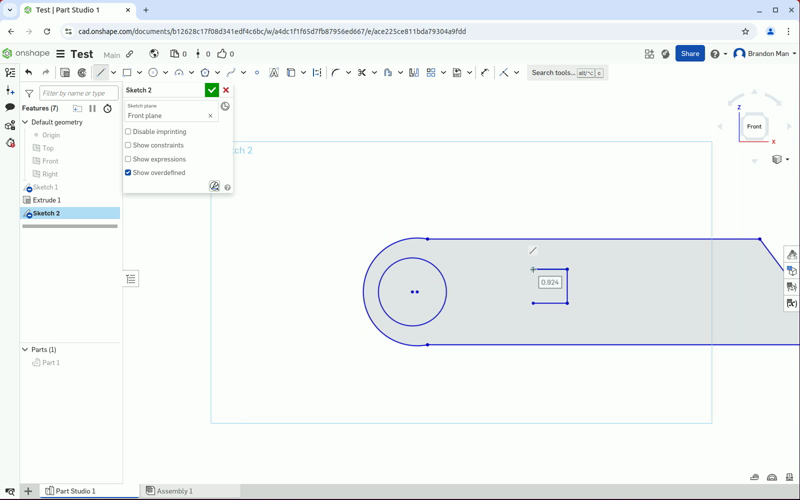
scroll(-6)
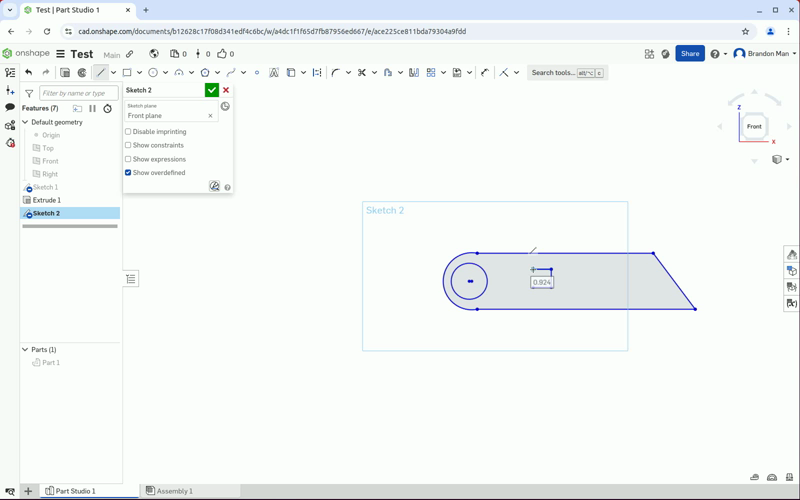
scroll(-6)
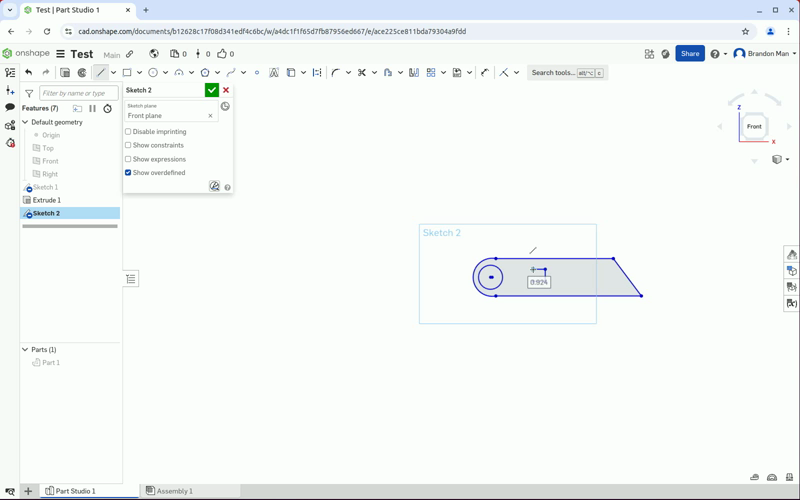
scroll(-6)
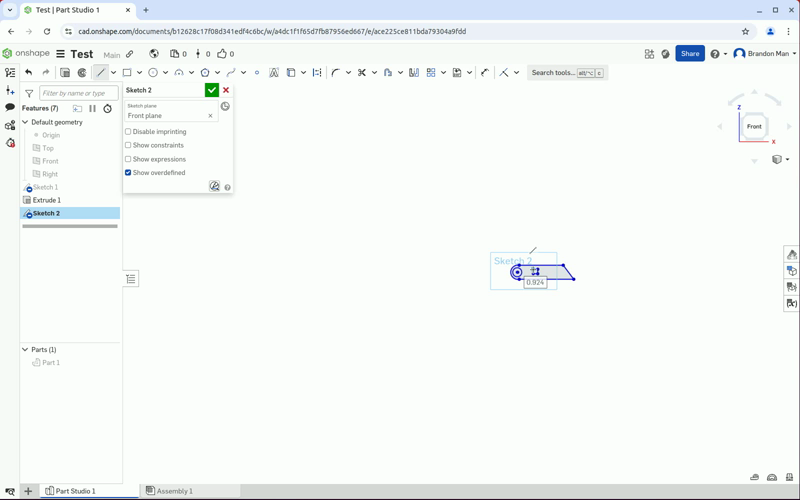
key_up(shift)
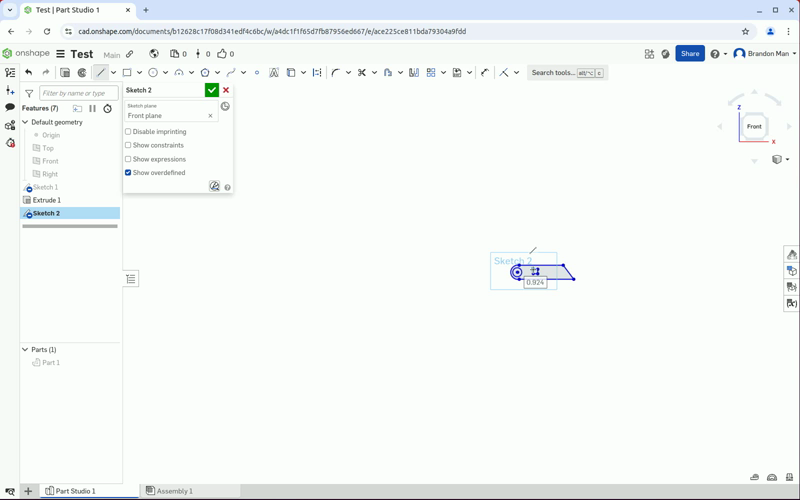
mouse_move(563, 269)
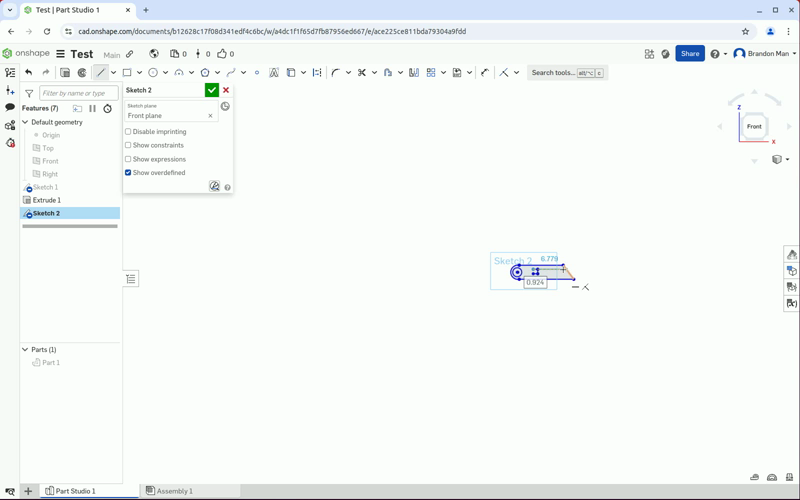
key_down(shift)
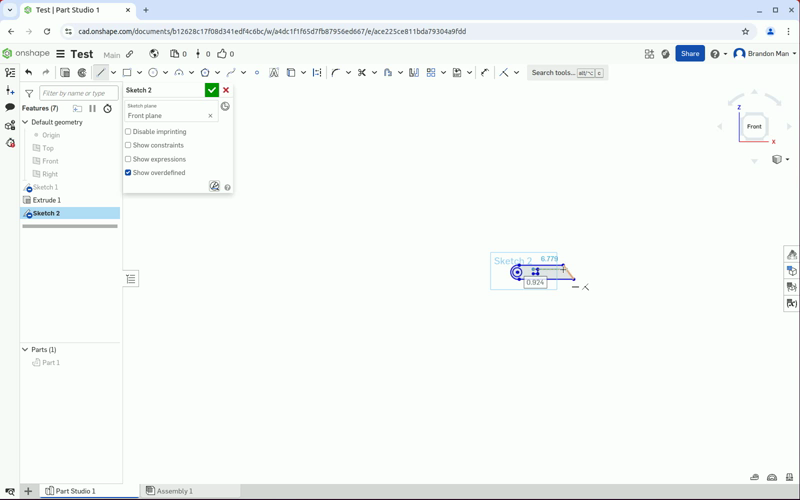
mouse_move(533, 273)
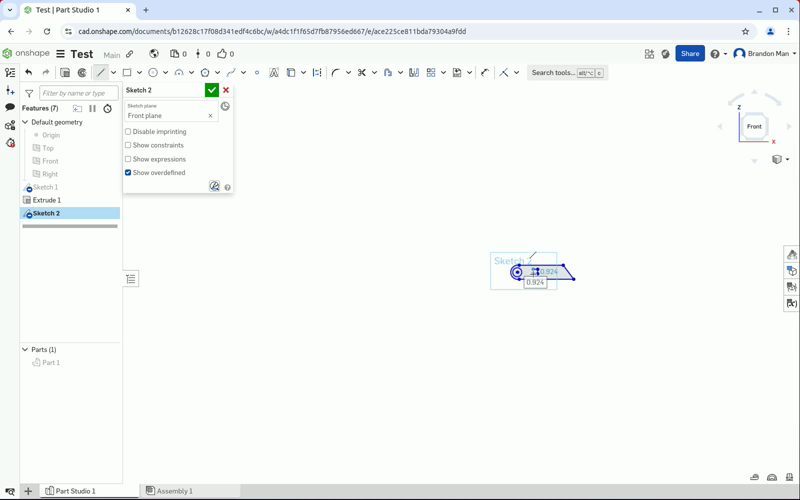
scroll(6)
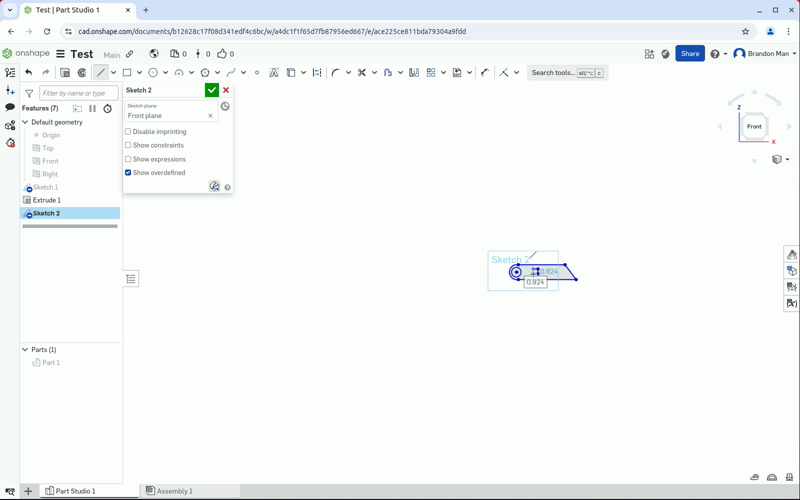
scroll(6)
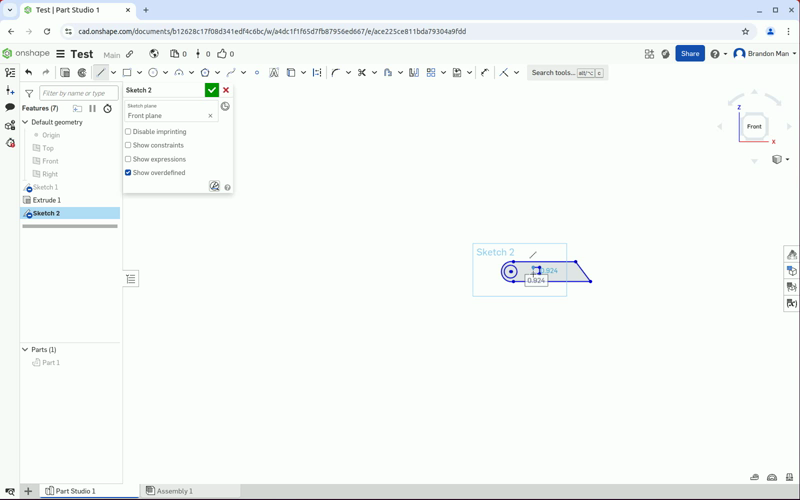
scroll(6)
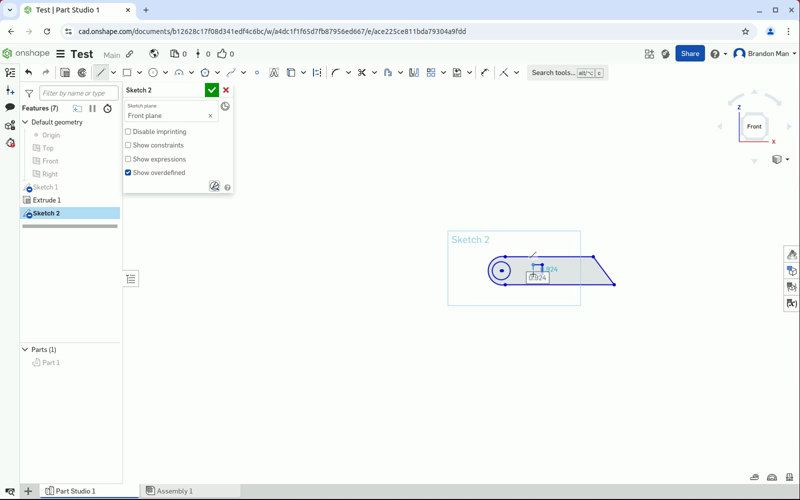
scroll(6)
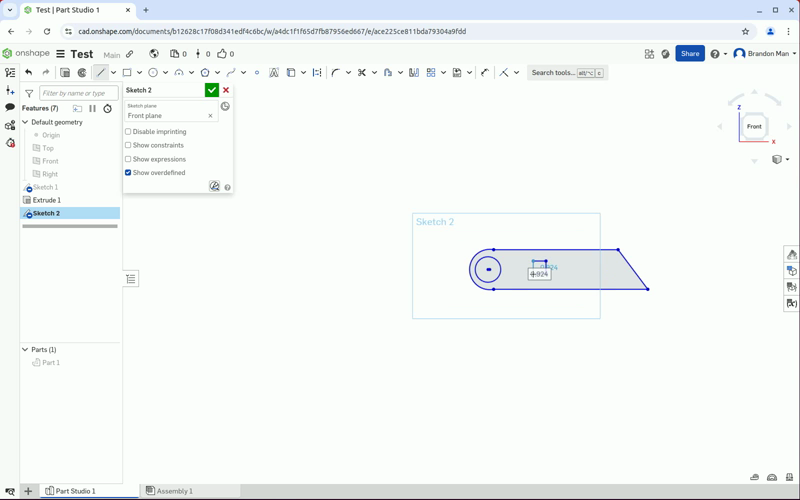
scroll(6)
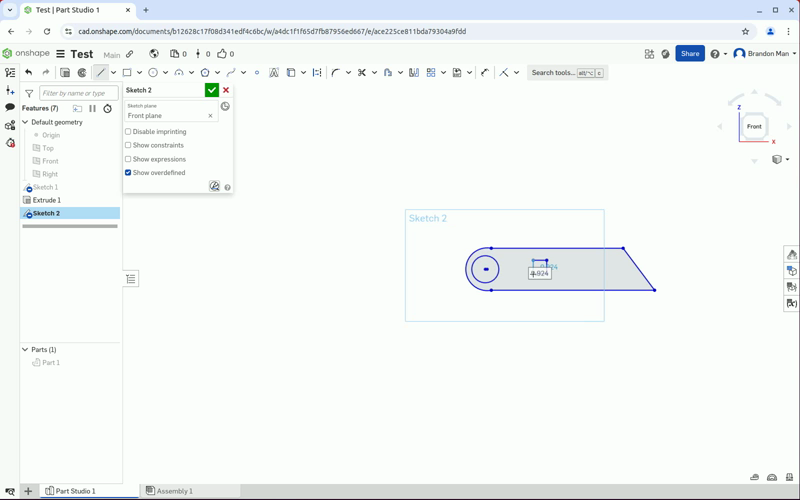
scroll(6)
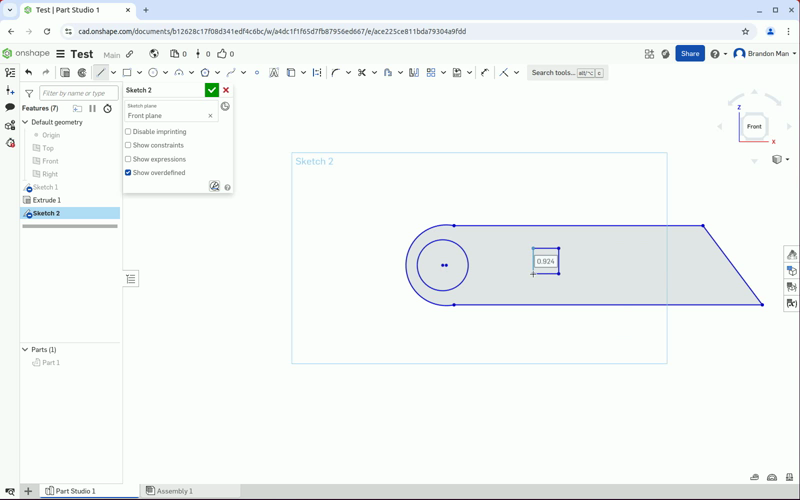
scroll(6)
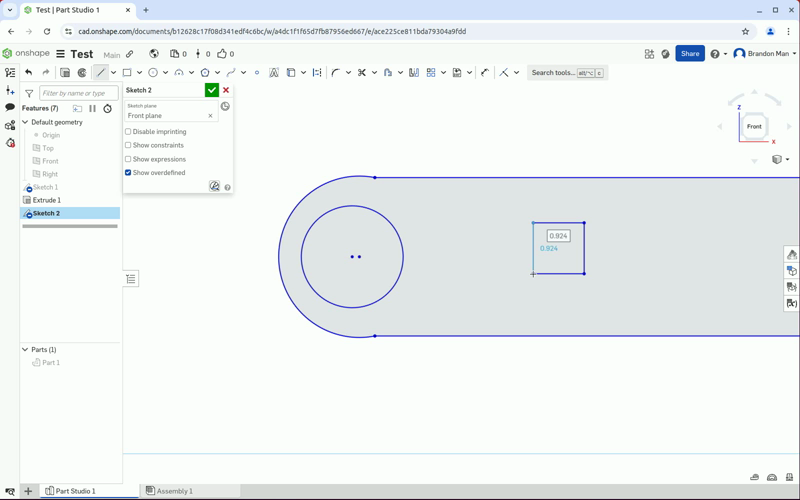
key_up(shift)
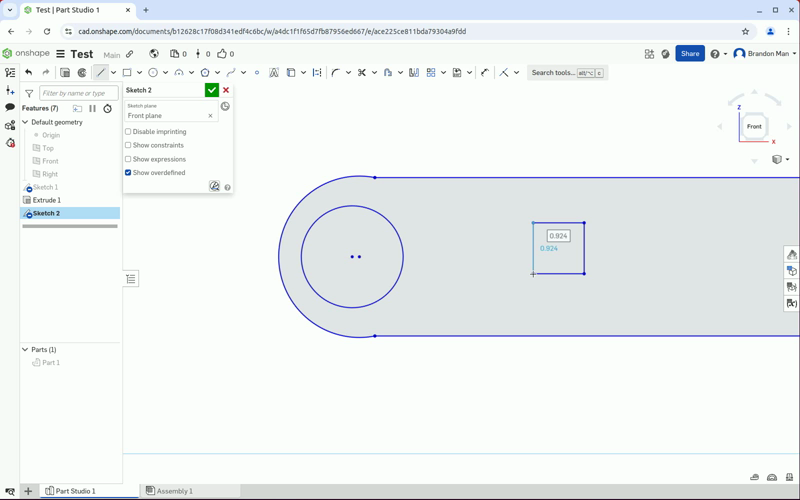
click(533, 273)
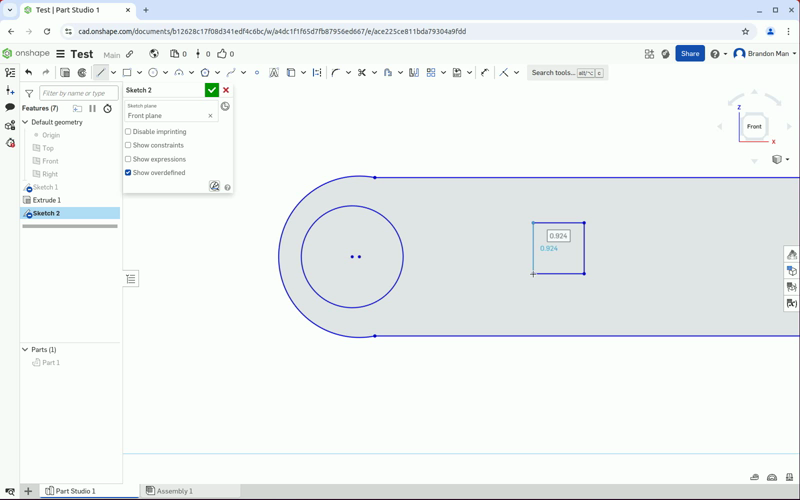
scroll(-6)
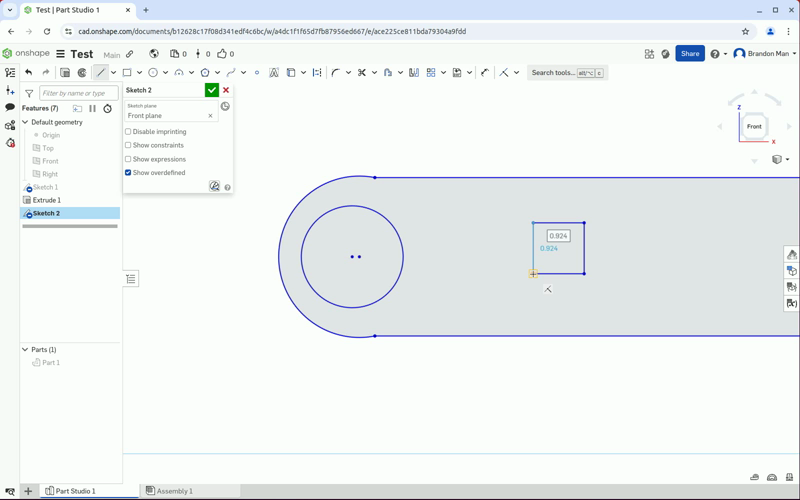
scroll(-6)
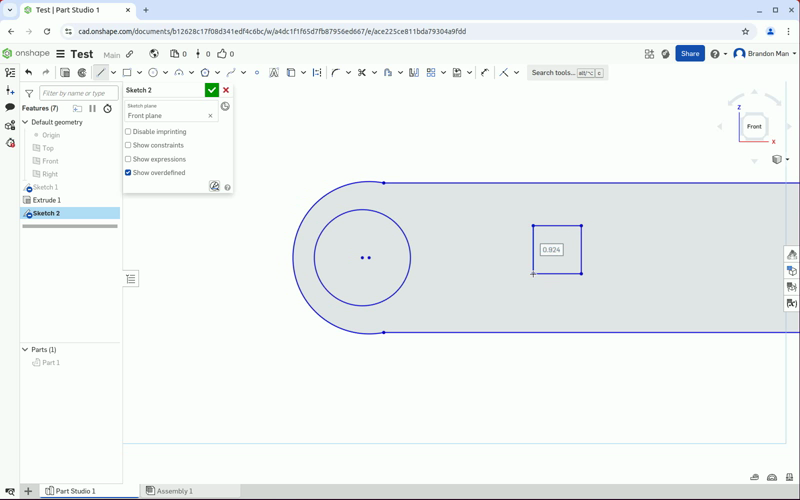
scroll(-6)
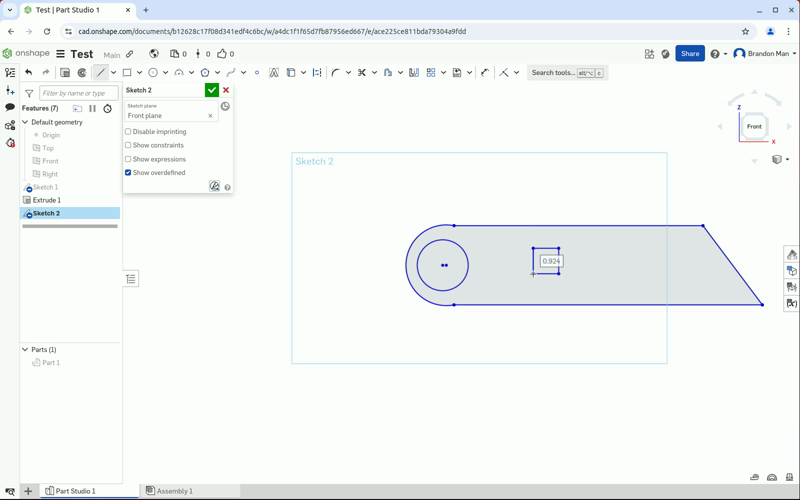
scroll(-6)
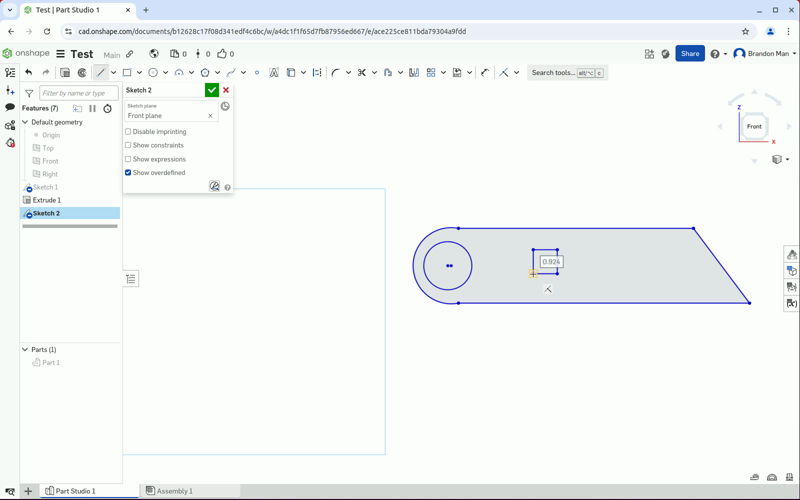
scroll(-6)
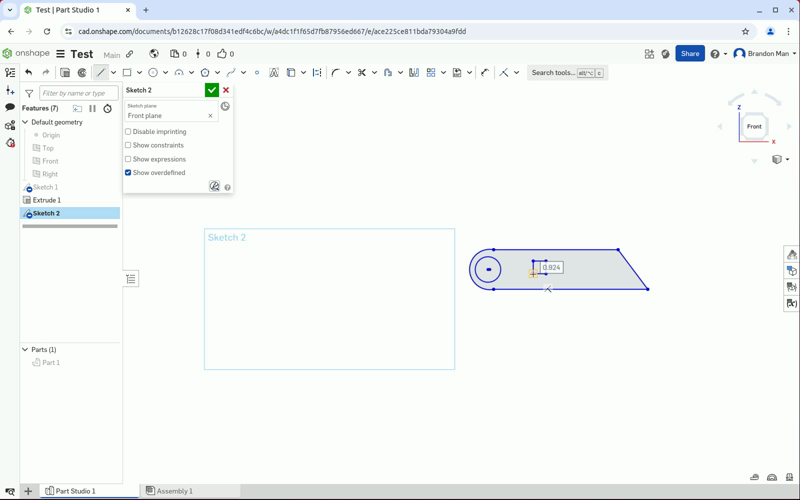
scroll(-6)
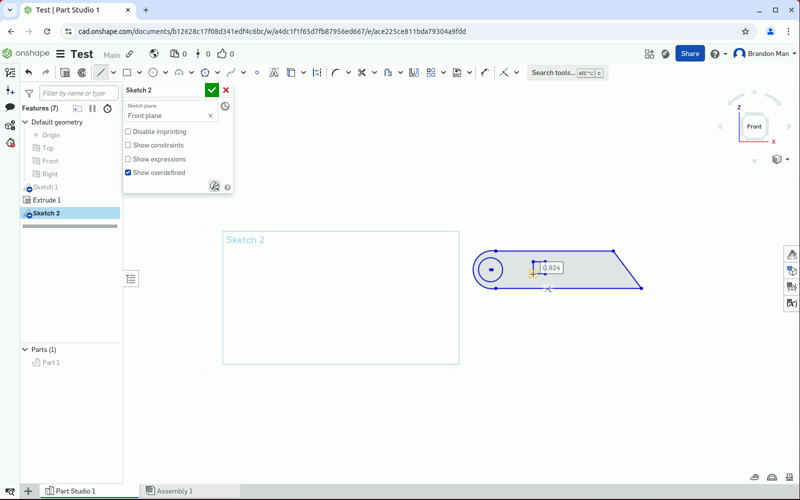
scroll(-6)
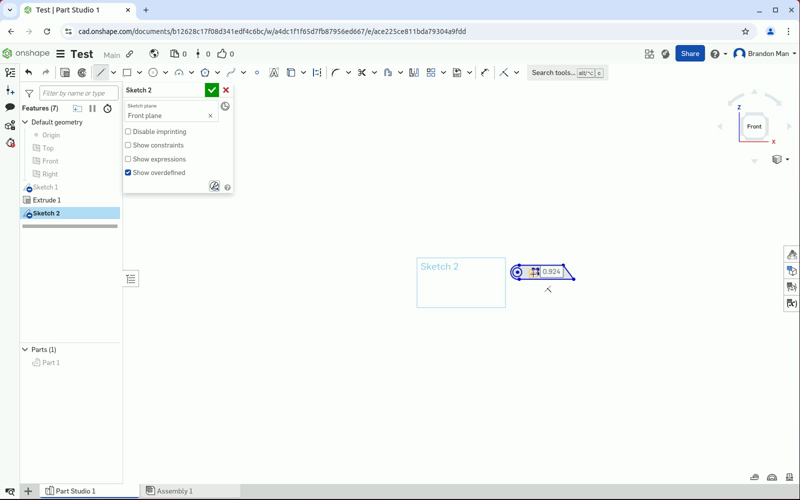
key(esc)
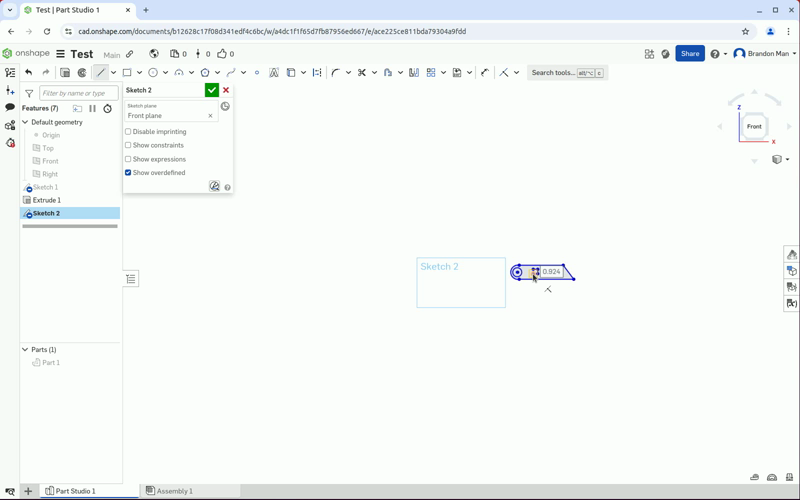
key(c)
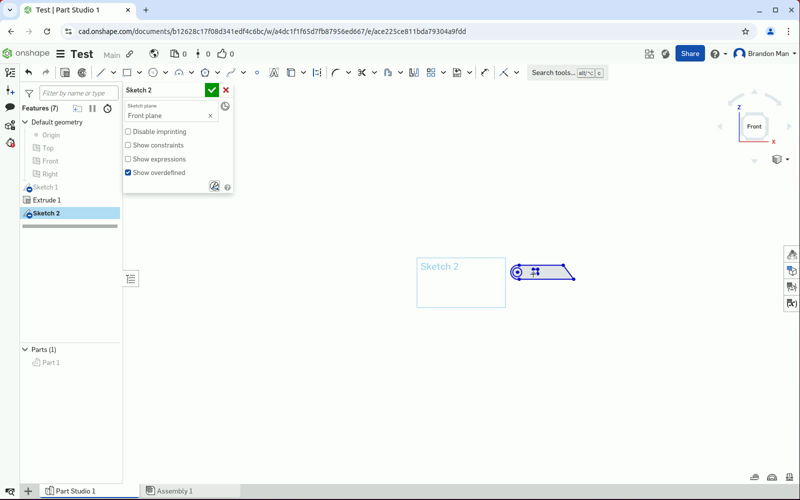
key_down(shift)
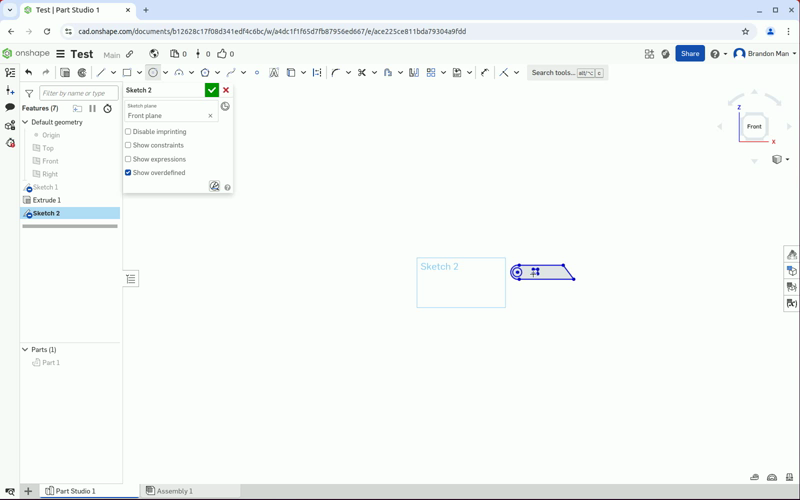
mouse_move(545, 272)
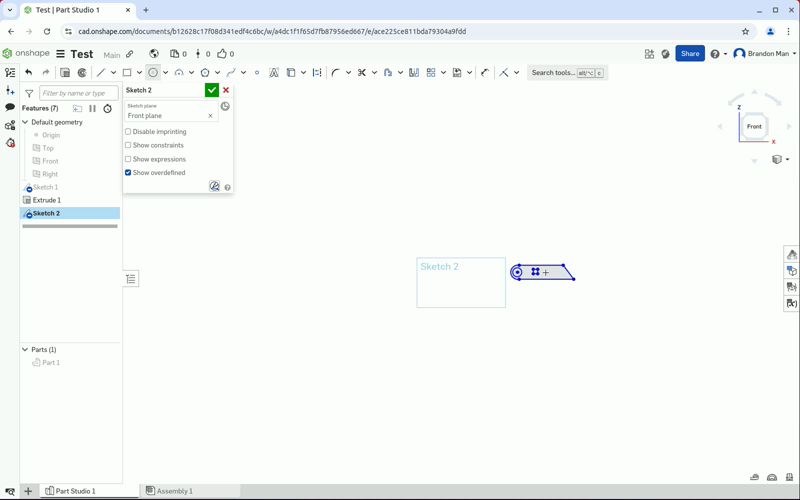
click(545, 272)
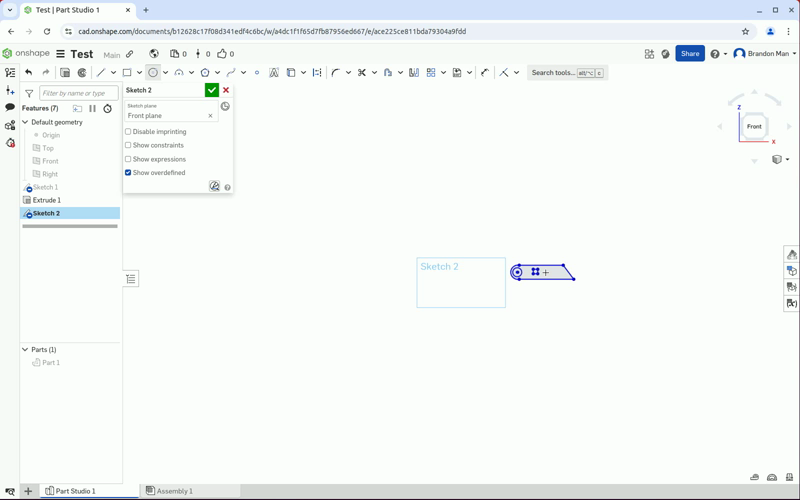
key_up(shift)
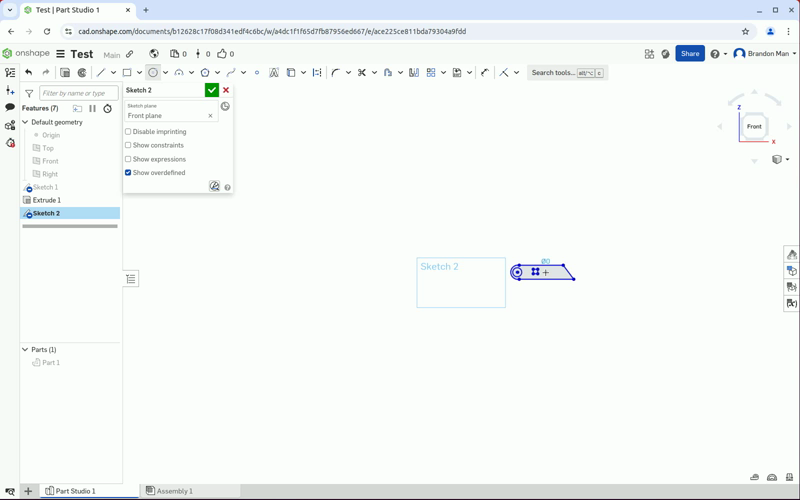
mouse_move(548, 272)
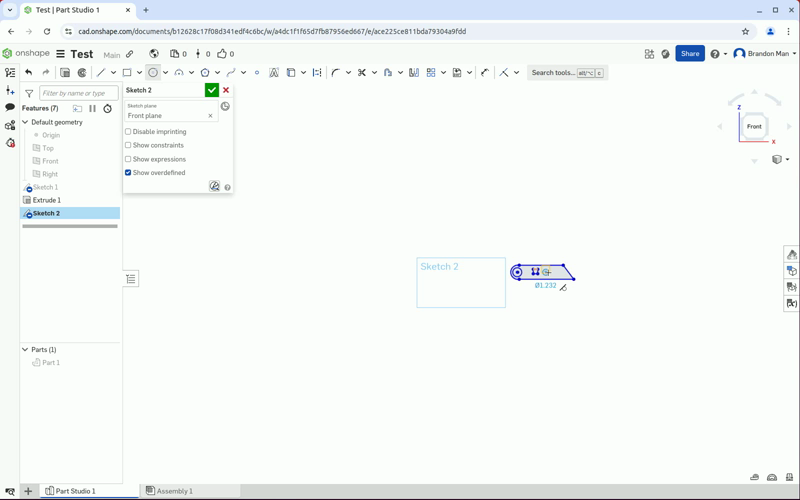
scroll(6)
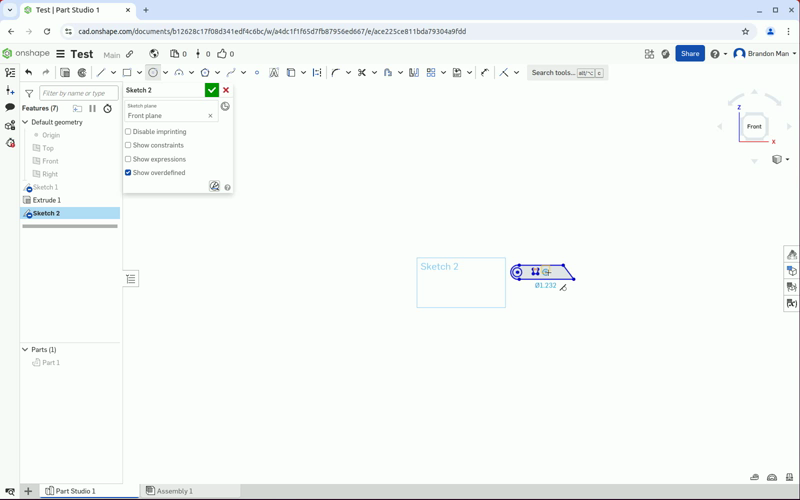
scroll(6)
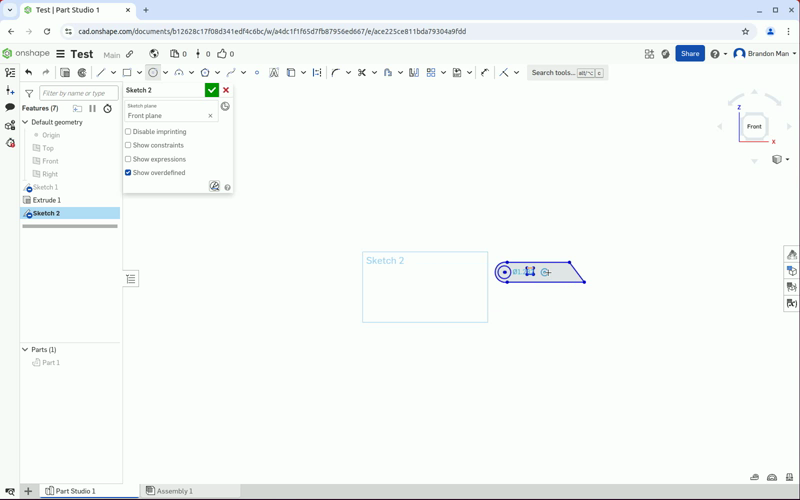
scroll(6)
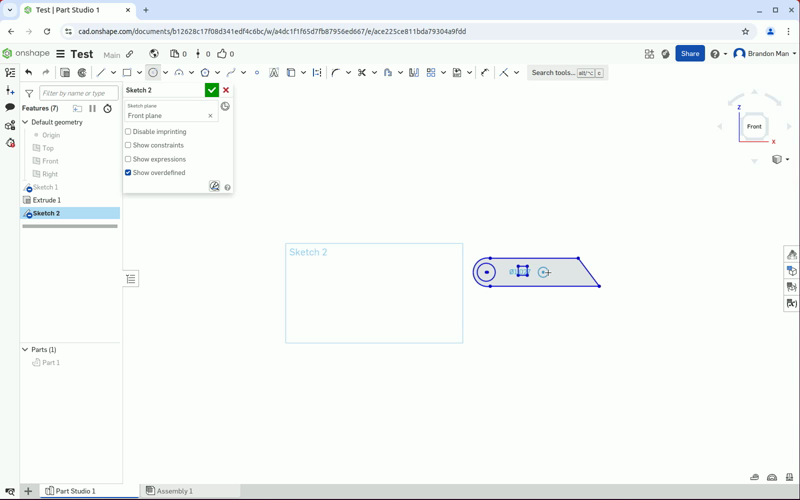
scroll(6)
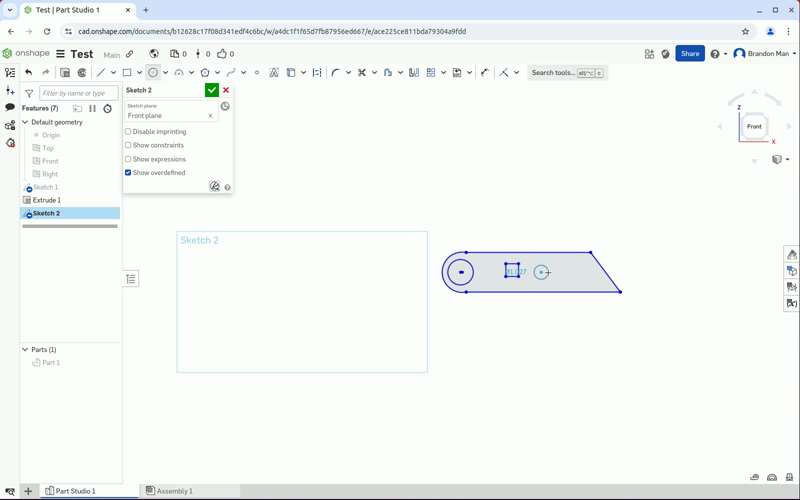
scroll(6)
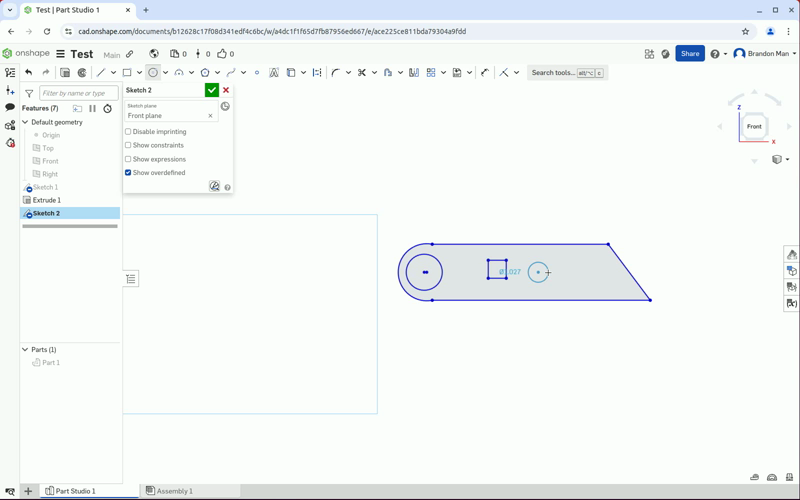
scroll(6)
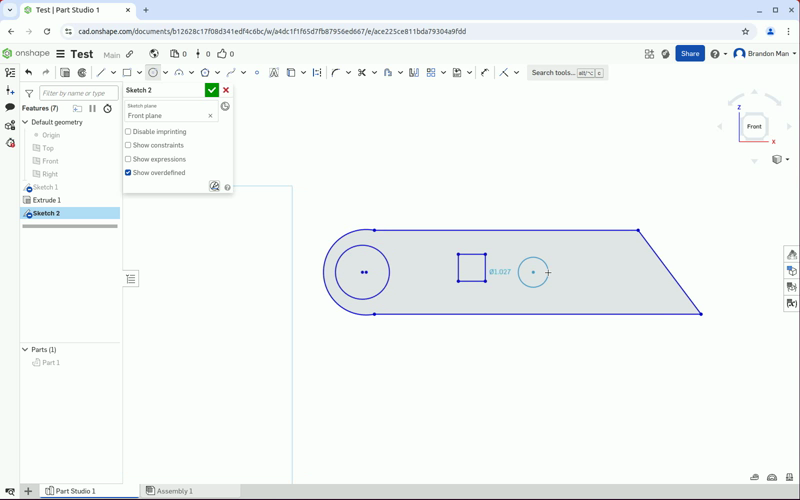
scroll(6)
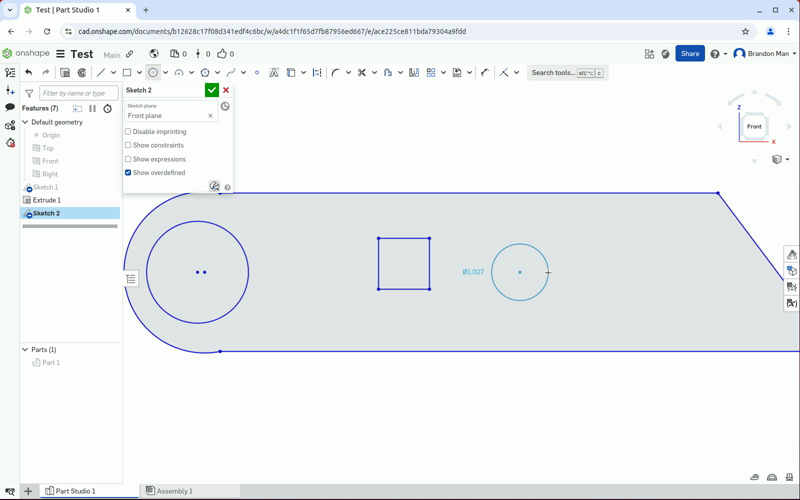
click(548, 272)
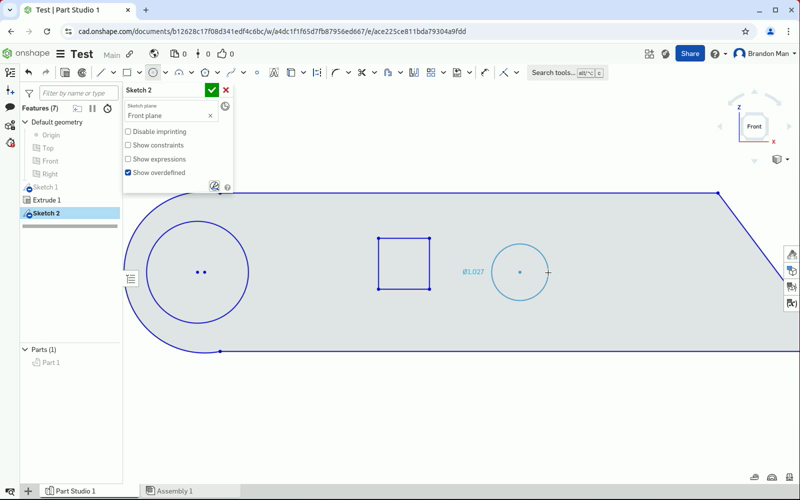
scroll(-6)
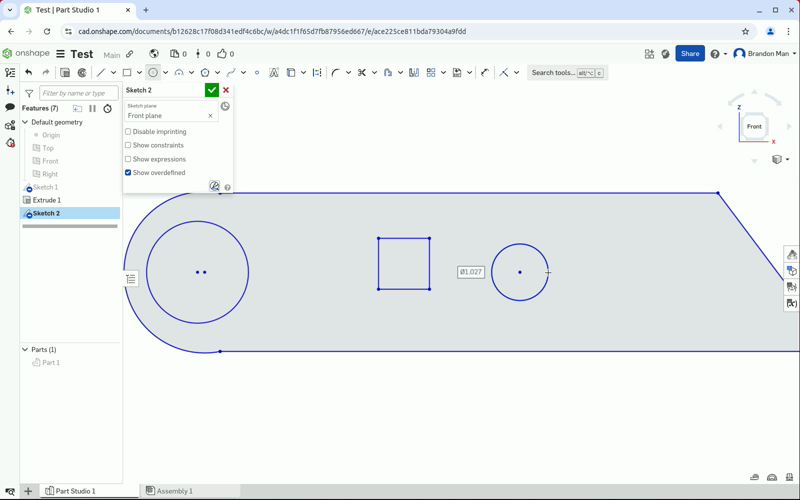
scroll(-6)
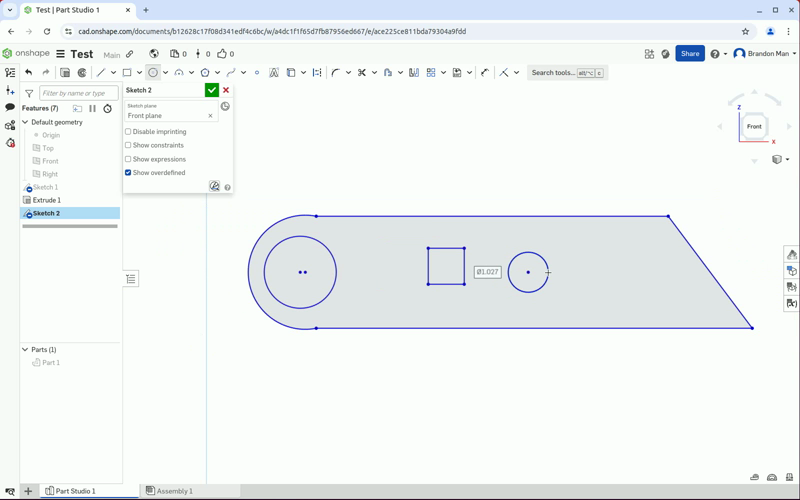
scroll(-6)
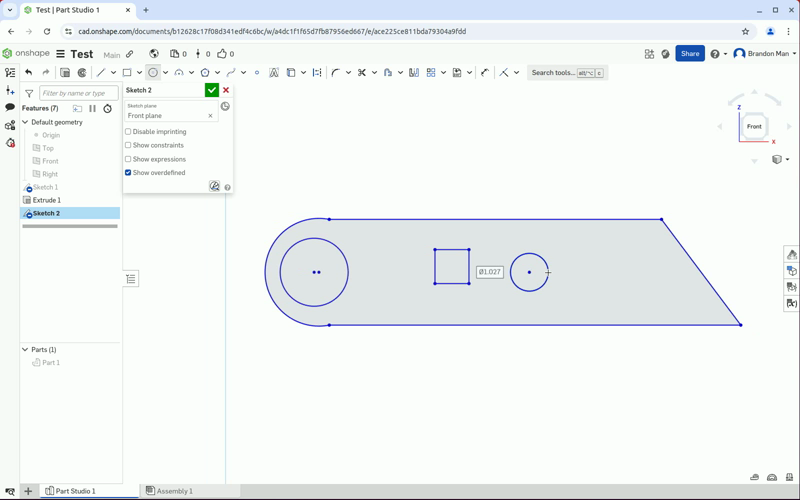
scroll(-6)
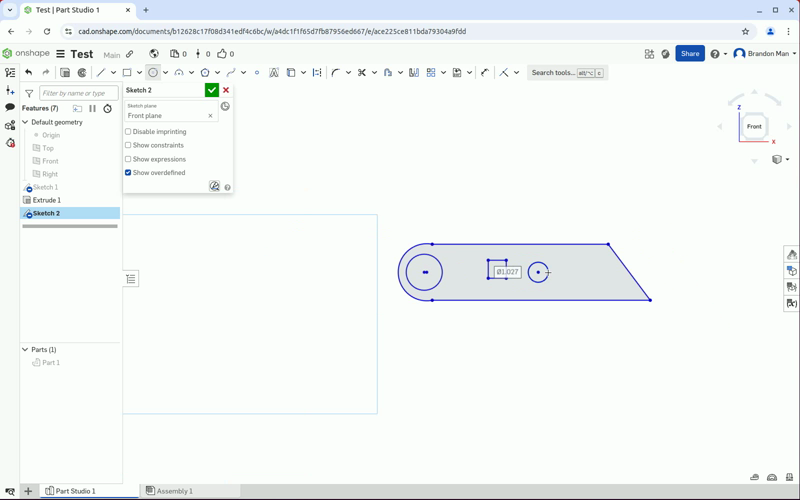
scroll(-6)
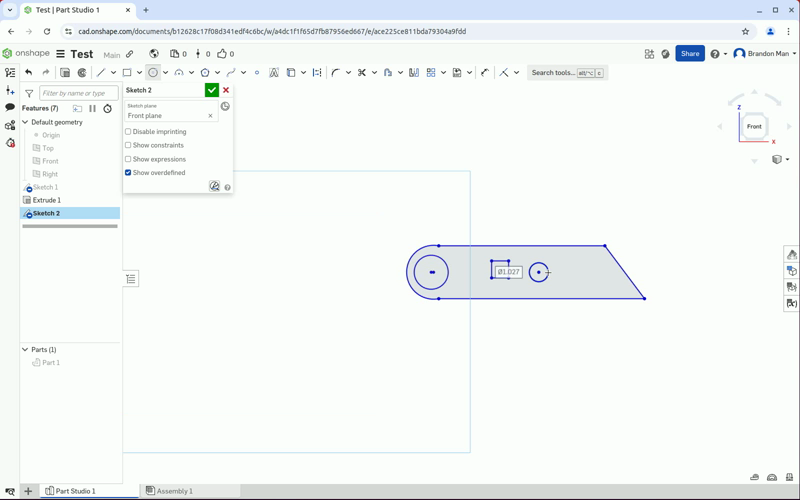
scroll(-6)
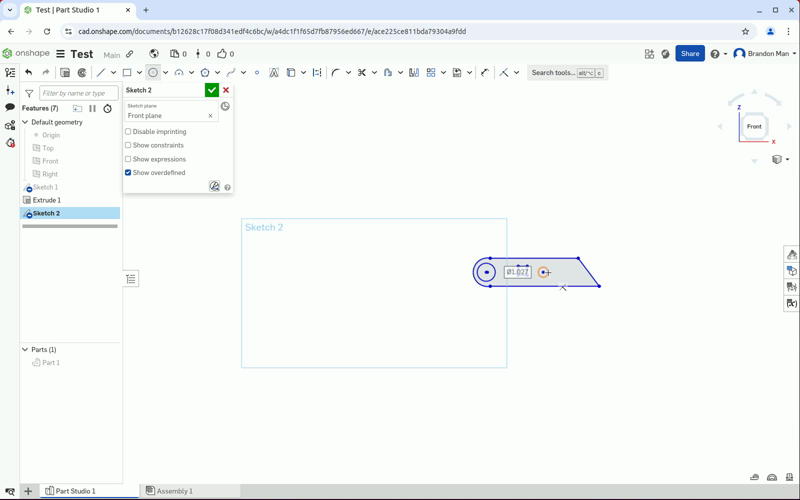
scroll(-6)
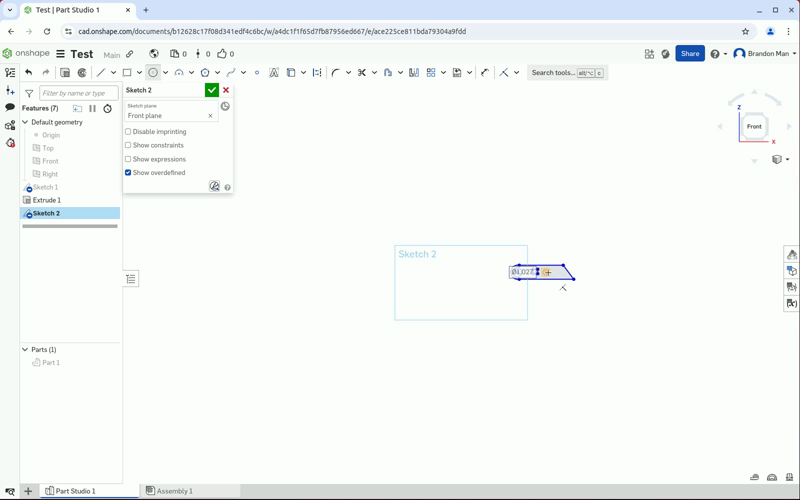
key(esc)
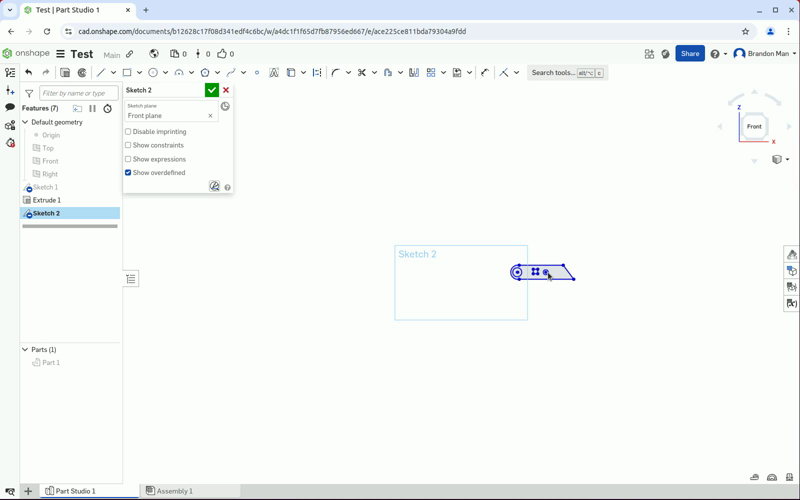
mouse_move(560, 268)
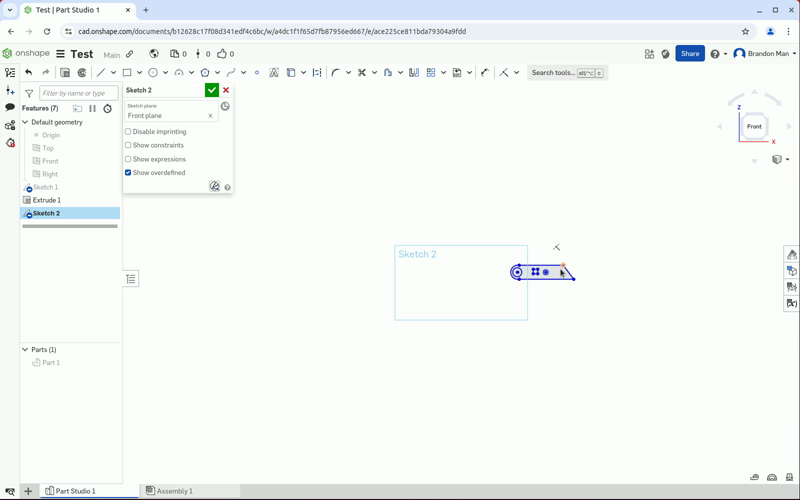
scroll(6)
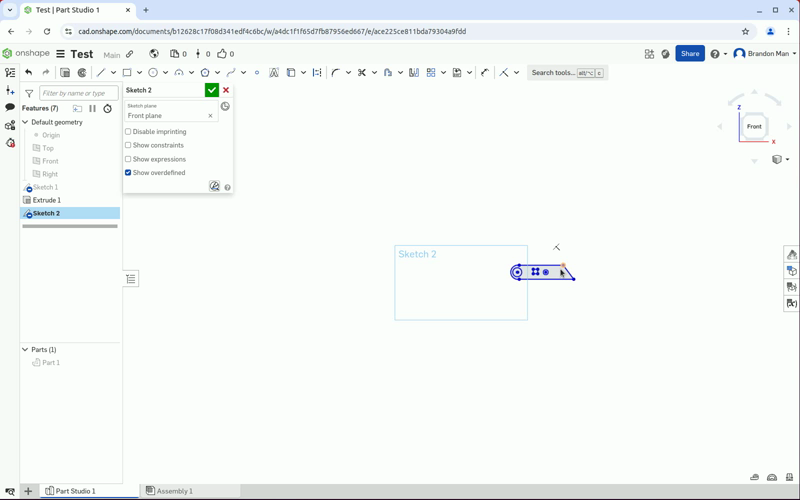
scroll(6)
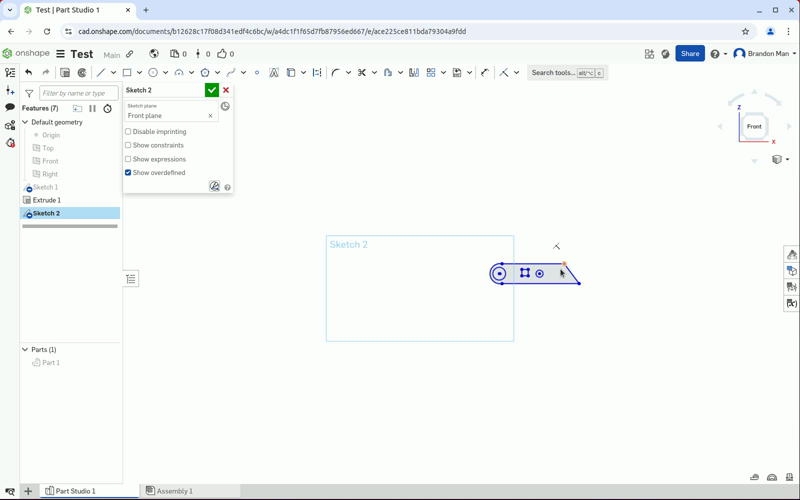
scroll(6)
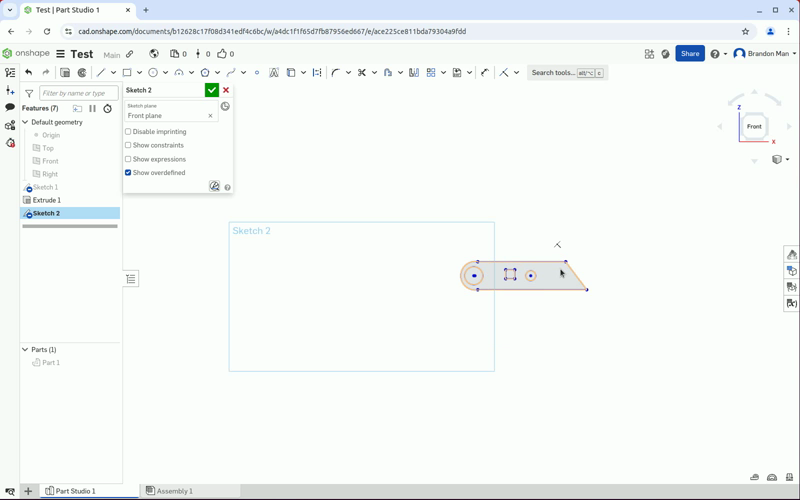
scroll(6)
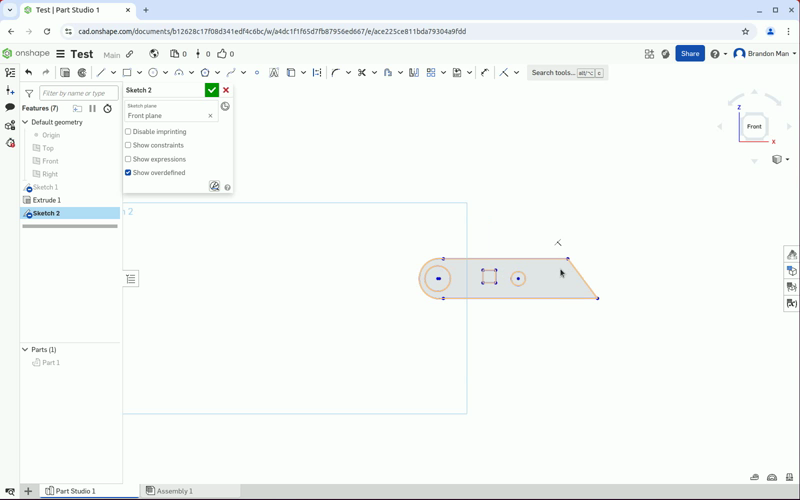
scroll(6)
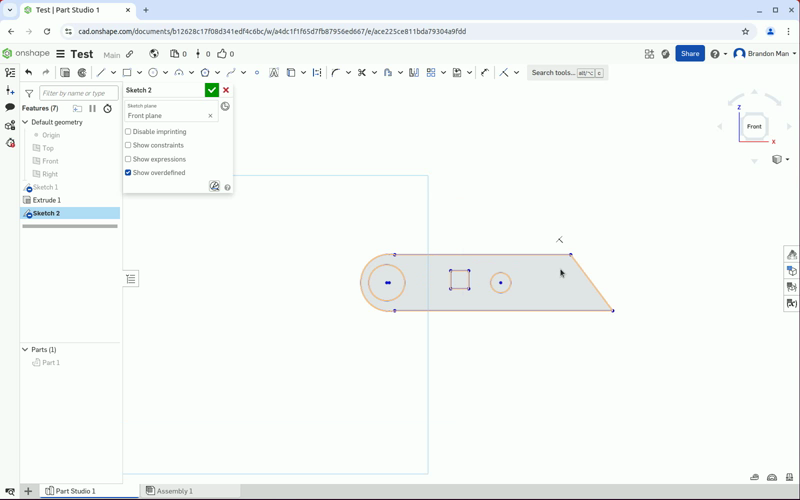
scroll(6)
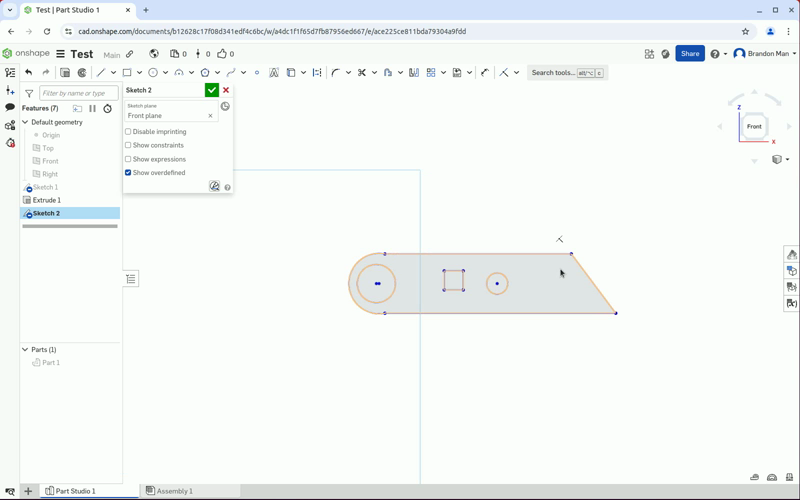
scroll(6)
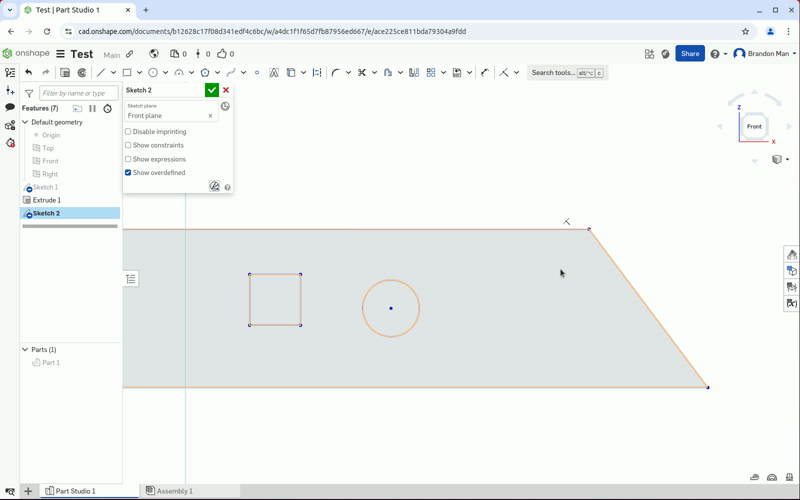
click(560, 268)
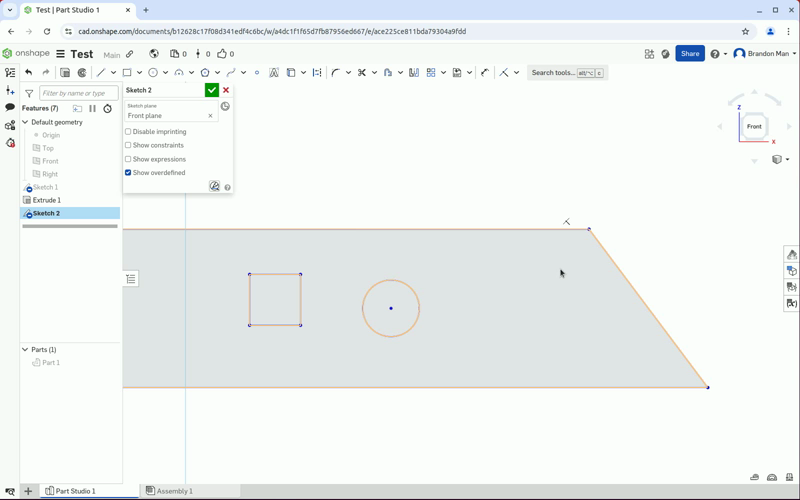
scroll(-6)
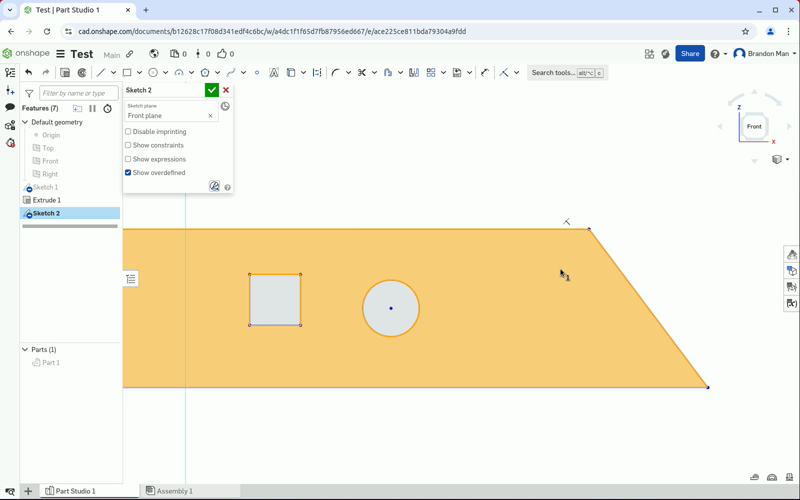
scroll(-6)
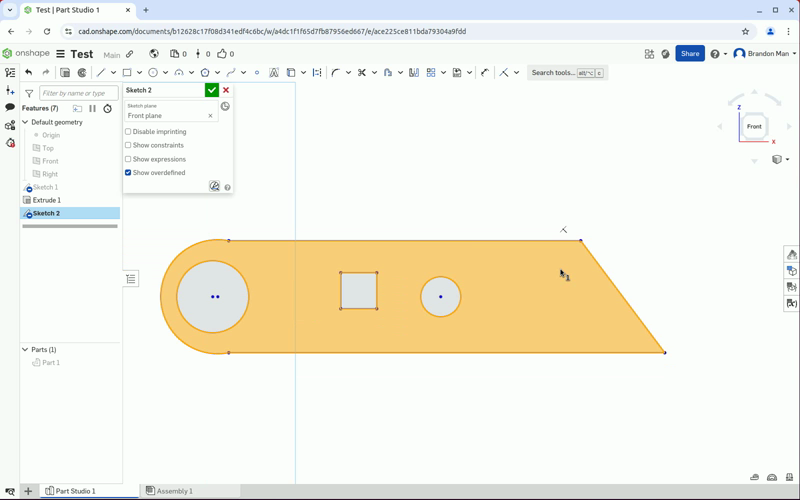
scroll(-6)
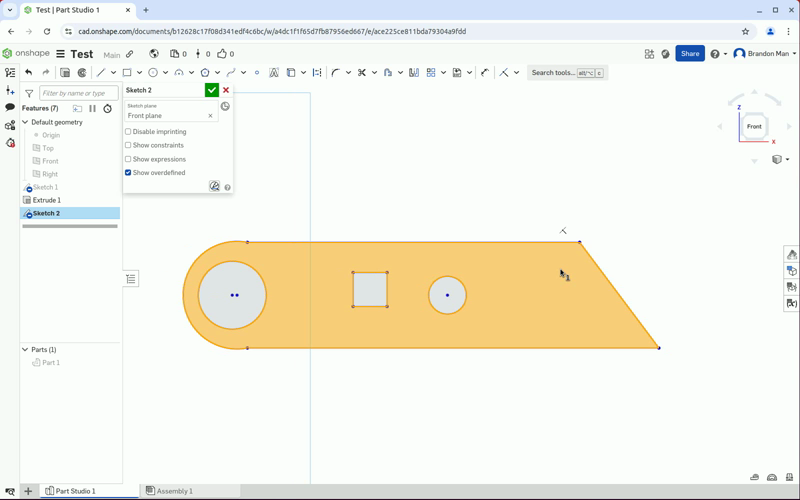
scroll(-6)
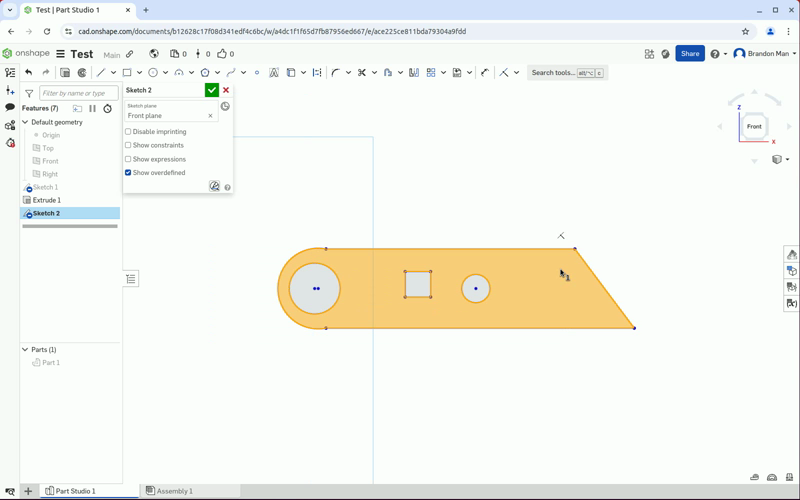
scroll(-6)
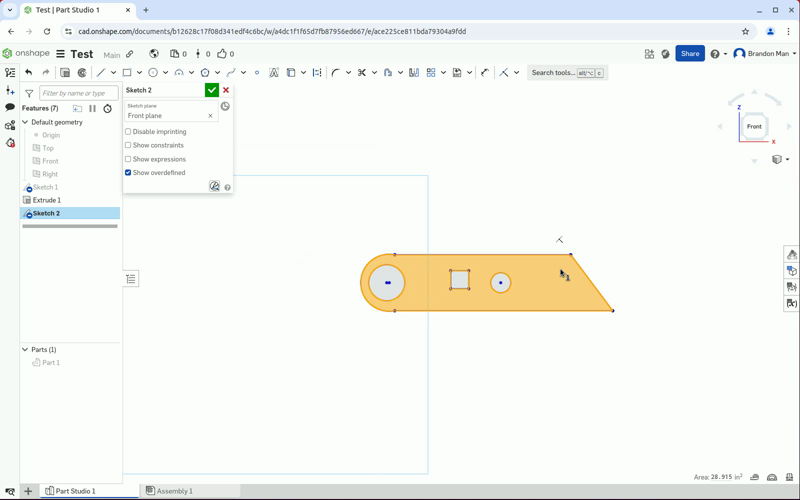
scroll(-6)
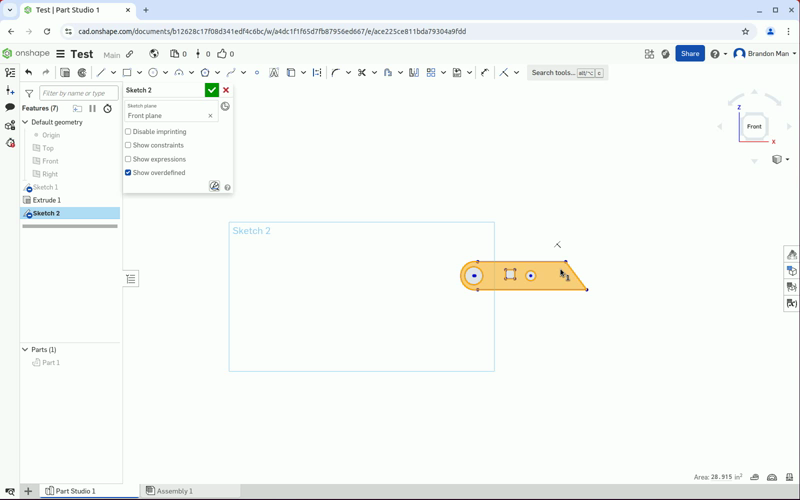
scroll(-6)
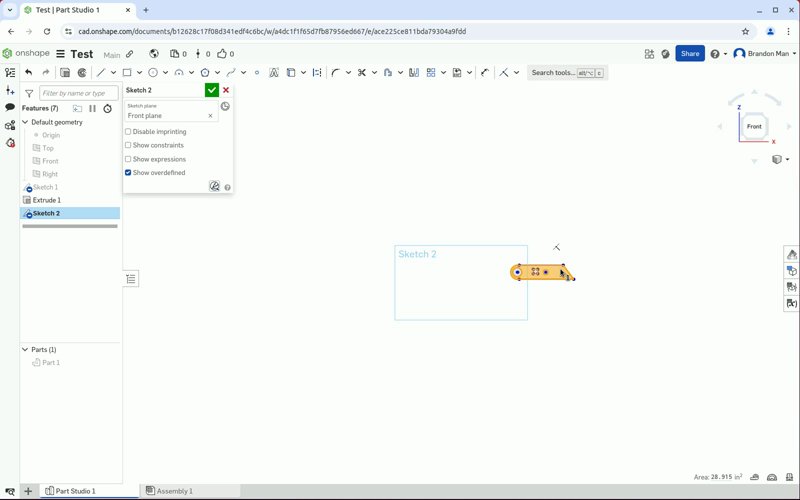
mouse_move(73, 352)
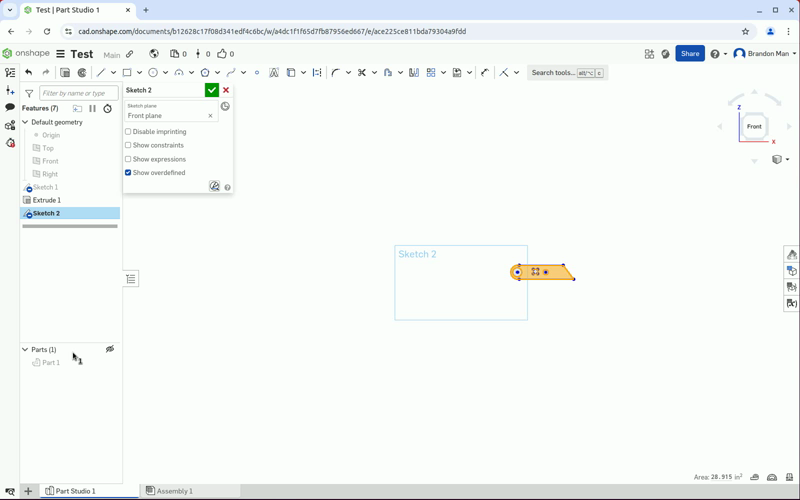
key(shift+y)
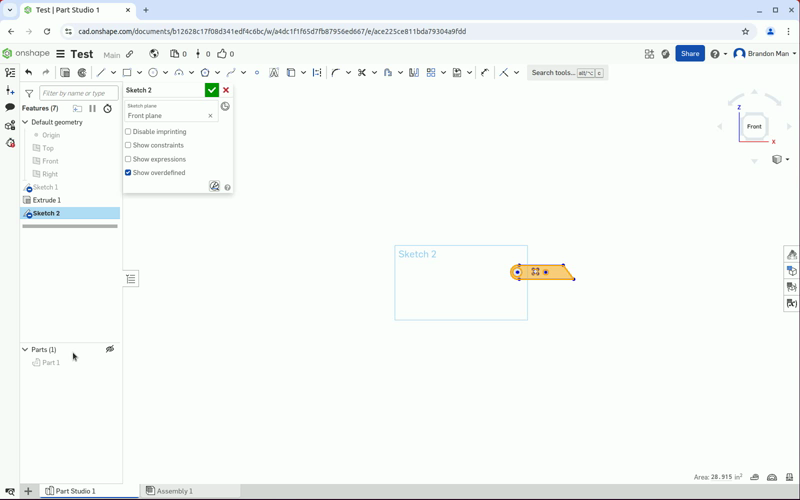
key(shift+e)
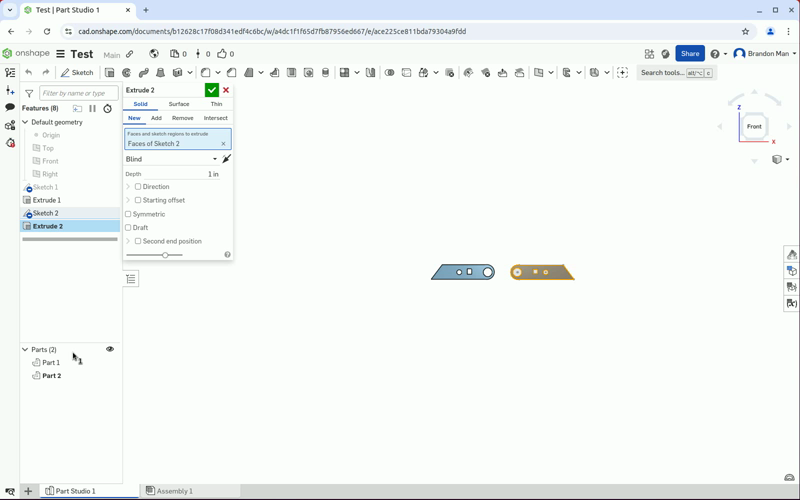
mouse_move(143, 106)
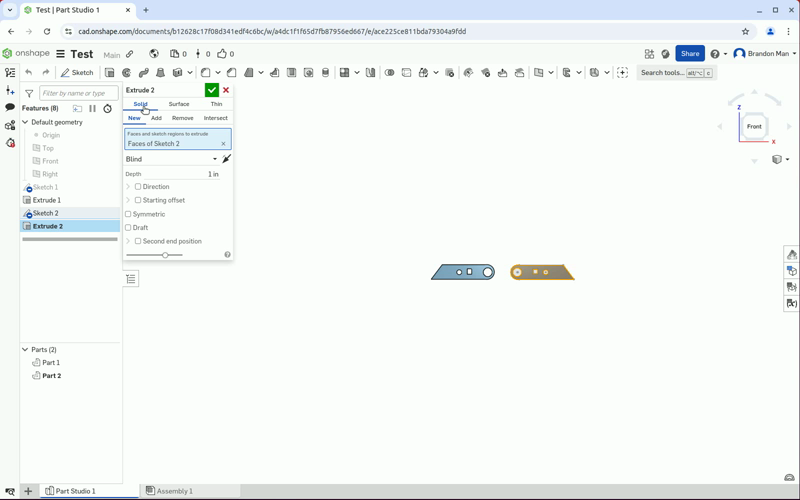
click(143, 106)
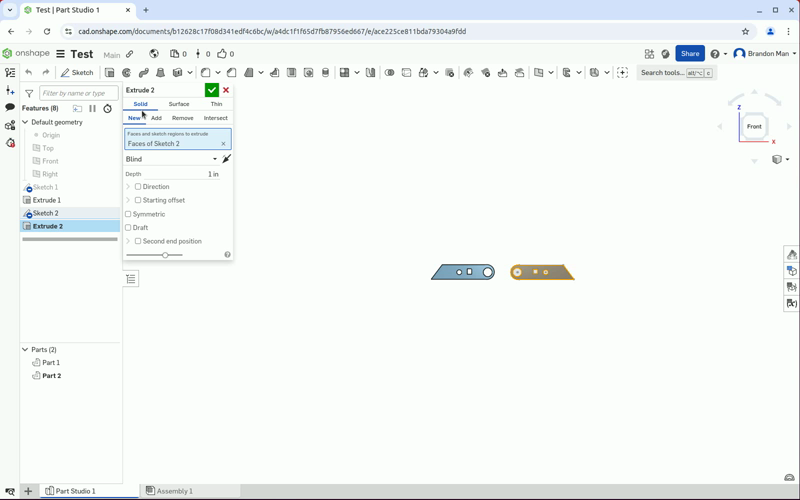
mouse_move(137, 120)
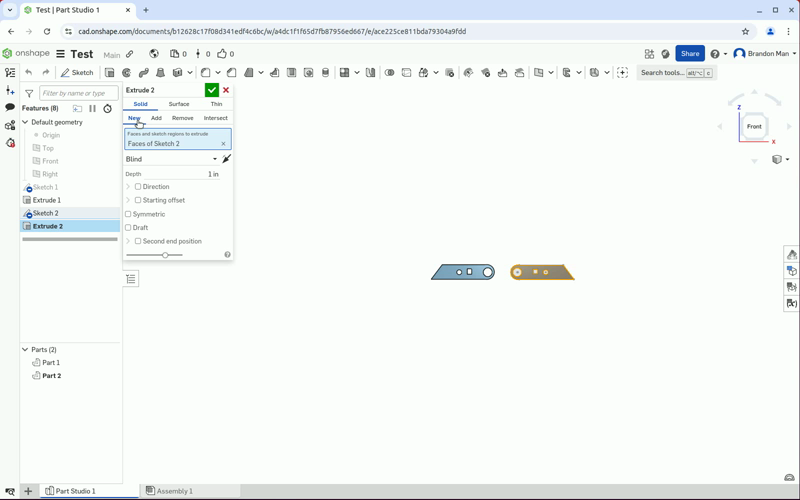
click(137, 120)
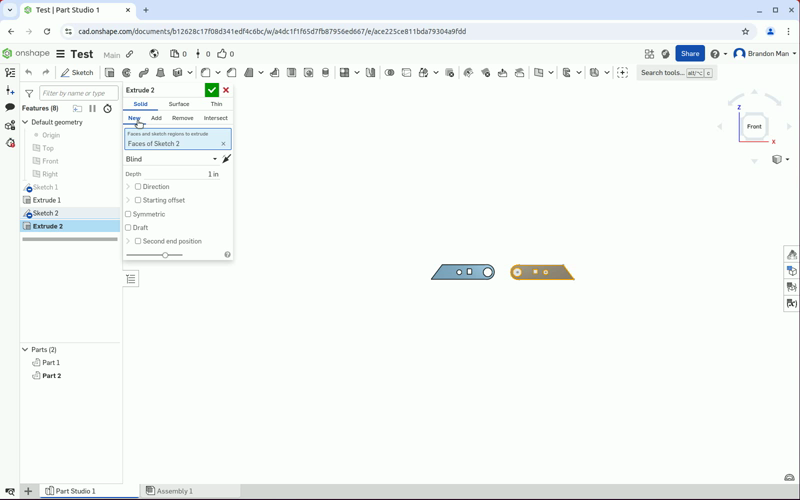
key(tab, 4)
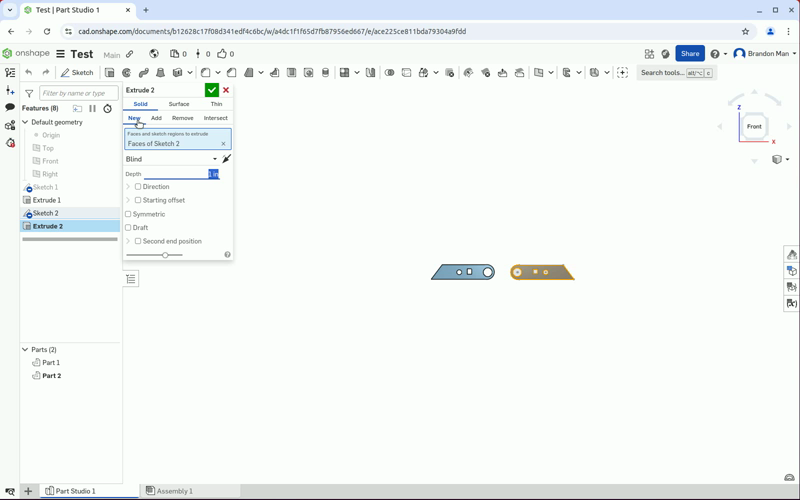
text(1.926)
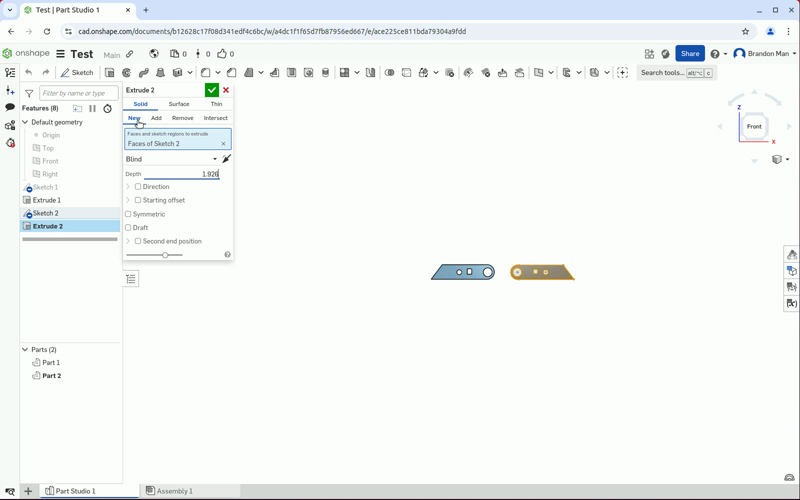
key(enter)
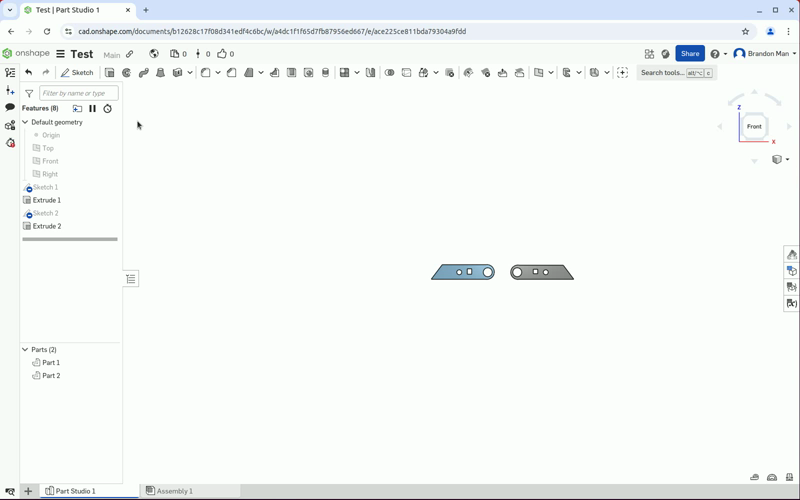
key(shift+h)
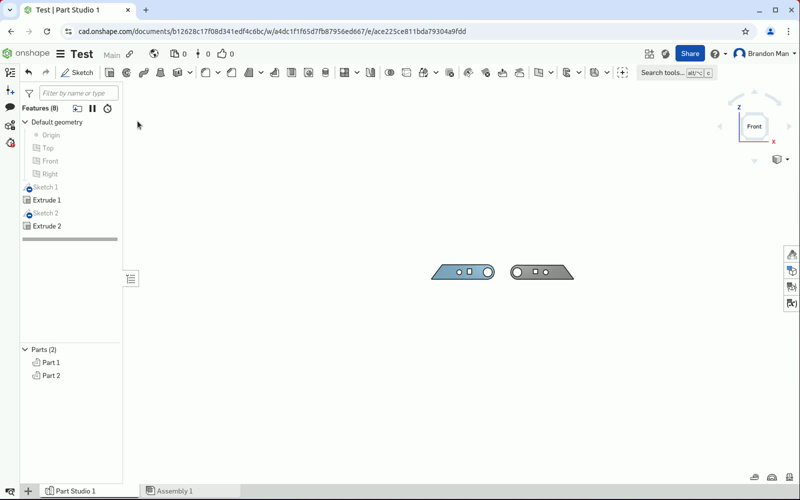
key(shift+h)
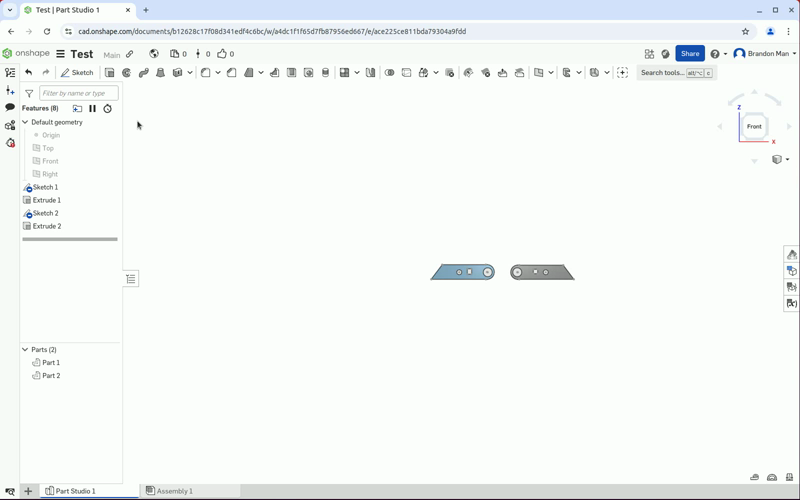
key(shift+7)
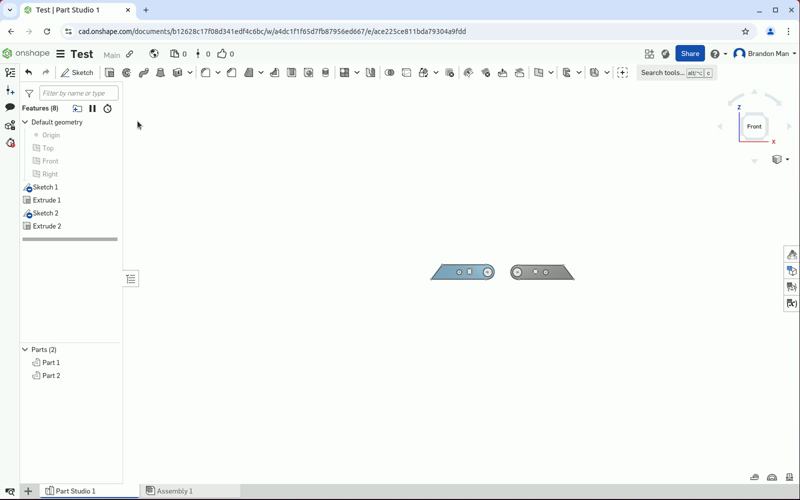
key(left, 2)
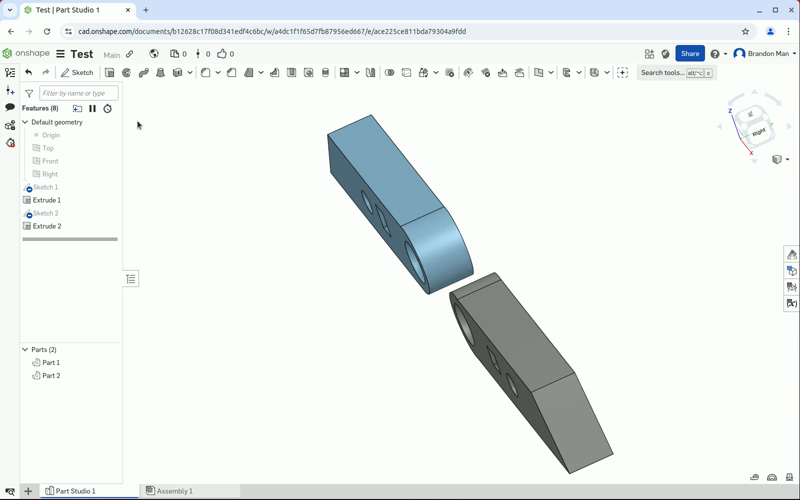
key(down, 2)
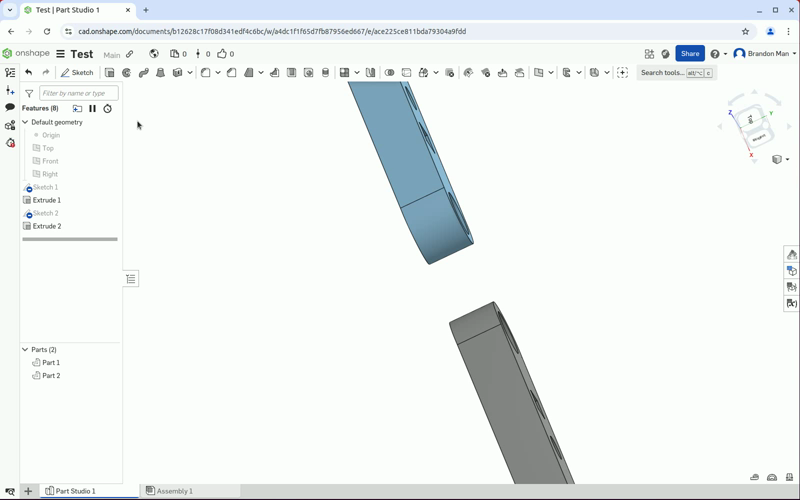
key(up, 2)
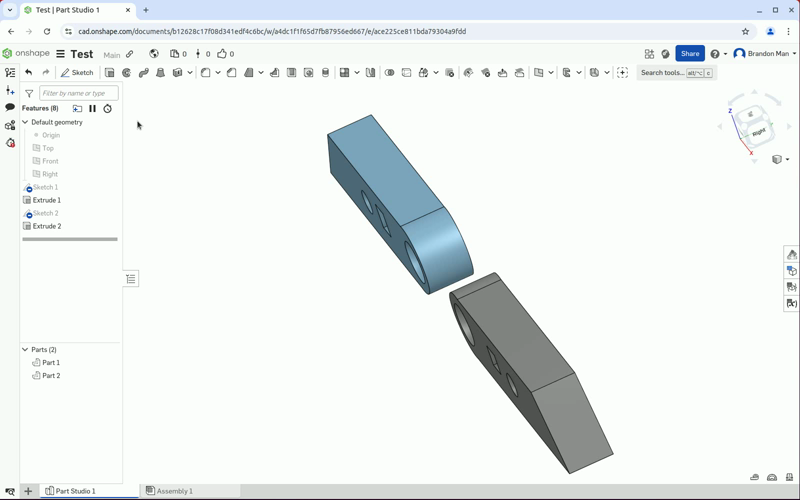
key(right, 2)
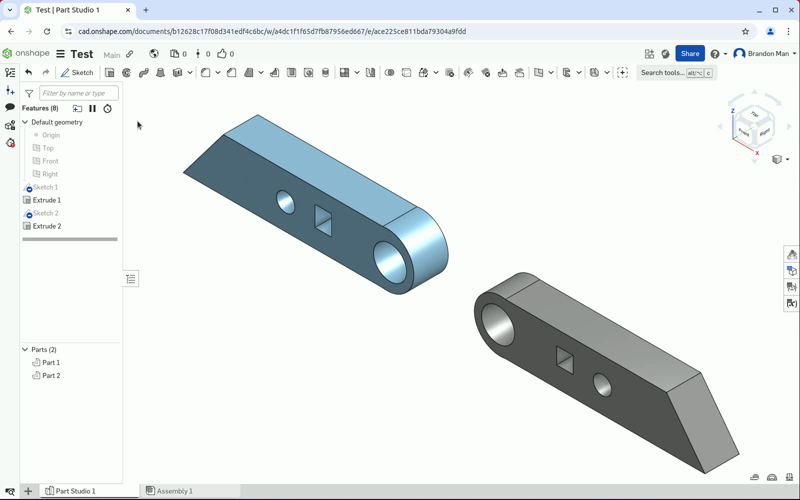
mouse_move(73, 189)
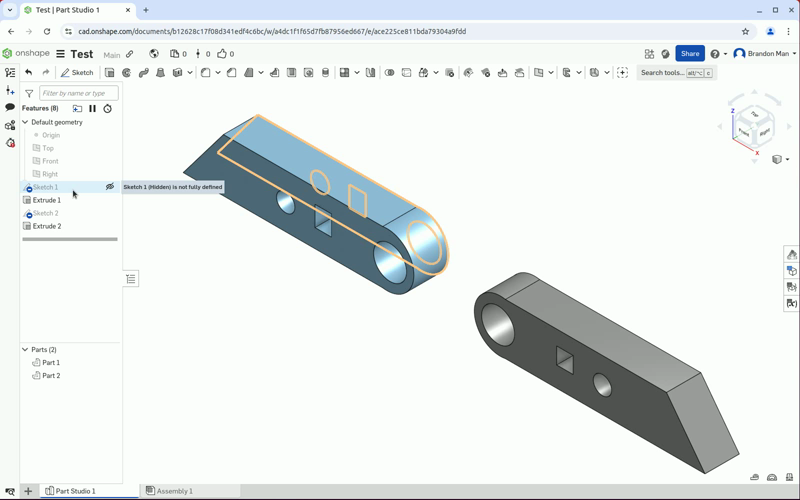
click(73, 189)